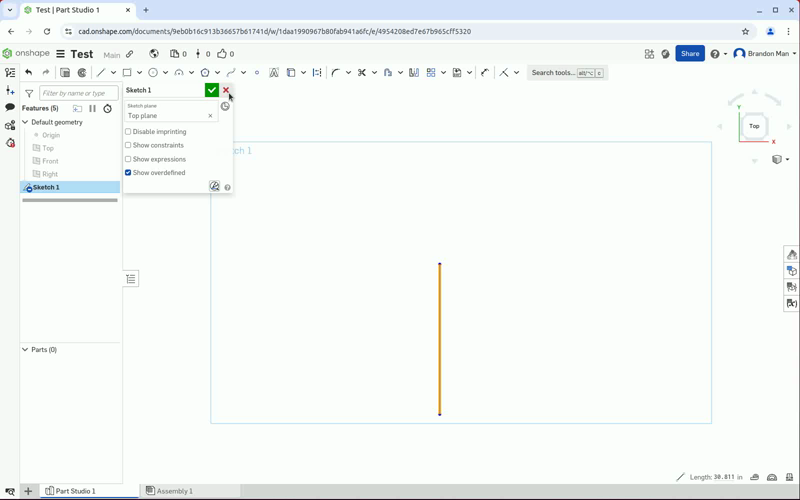
key(shift+h)
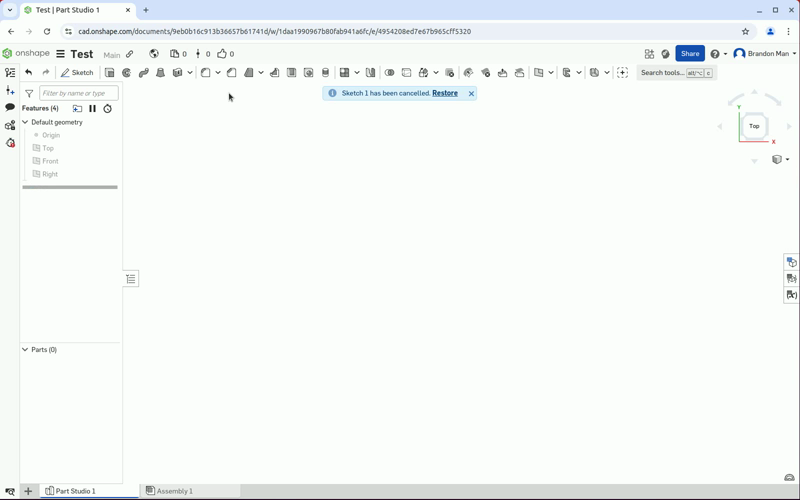
mouse_move(73, 352)
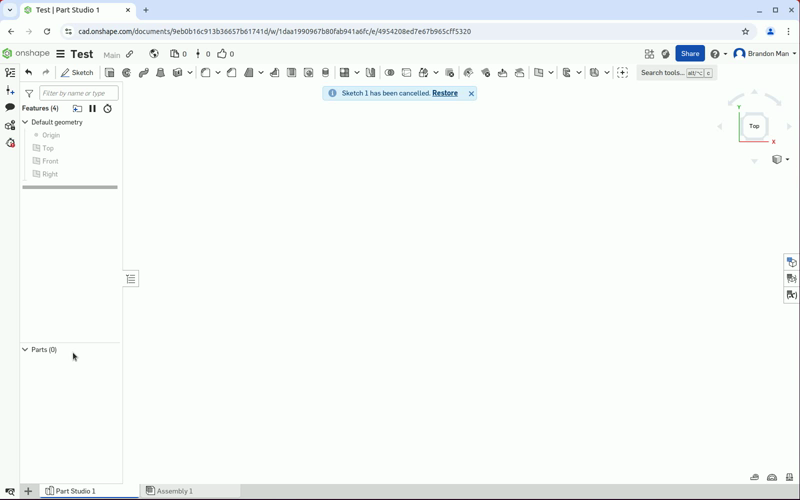
key(y)
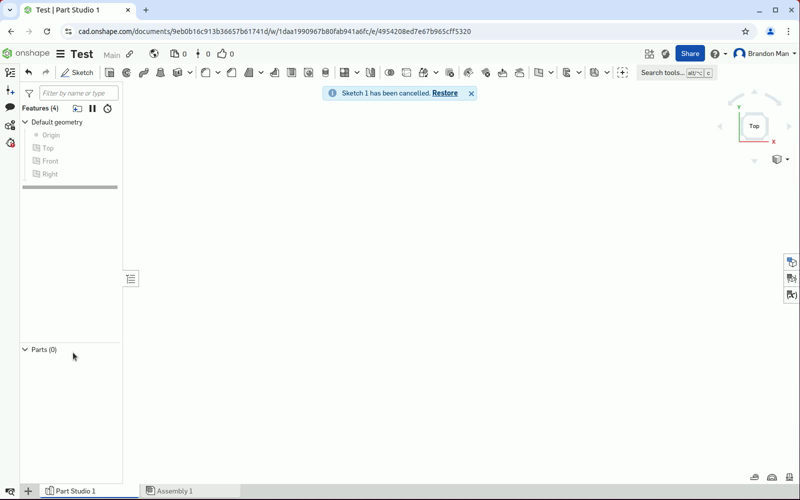
key(shift+p)
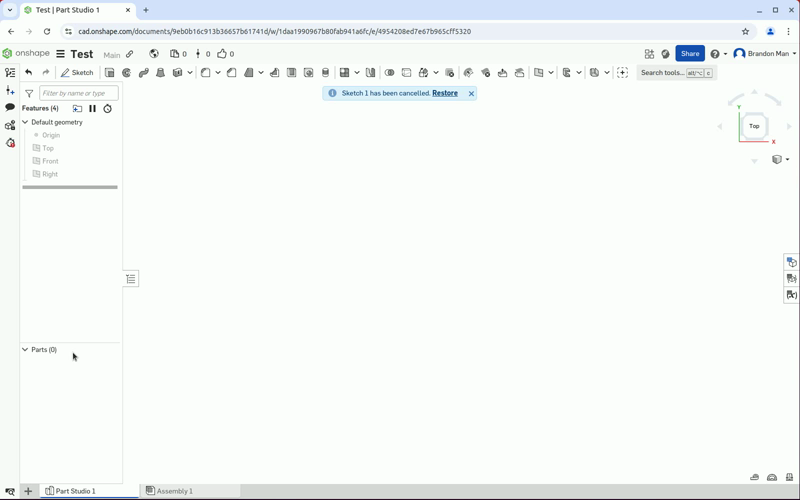
key(space)
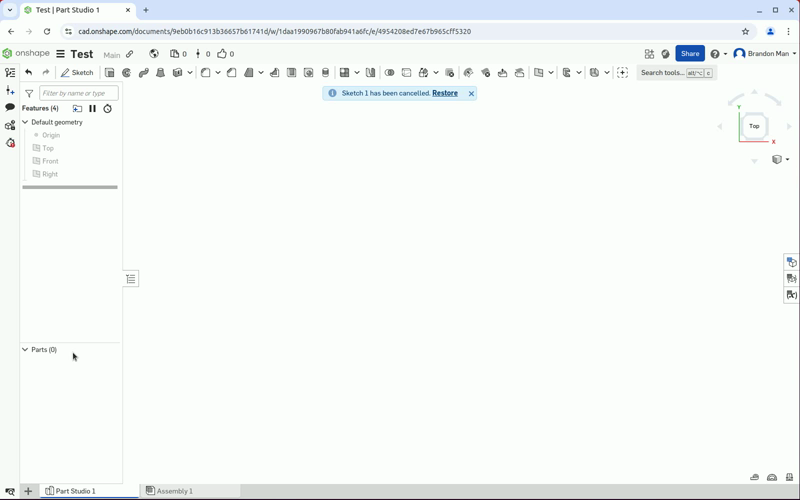
key_down(shift)
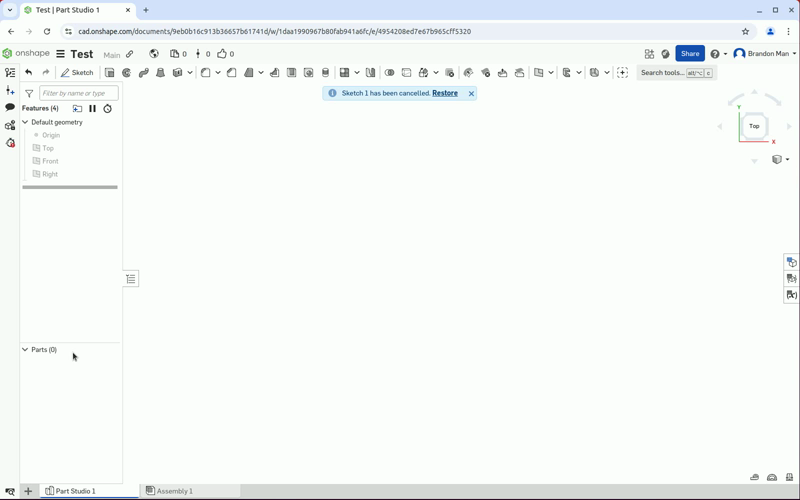
key(up)
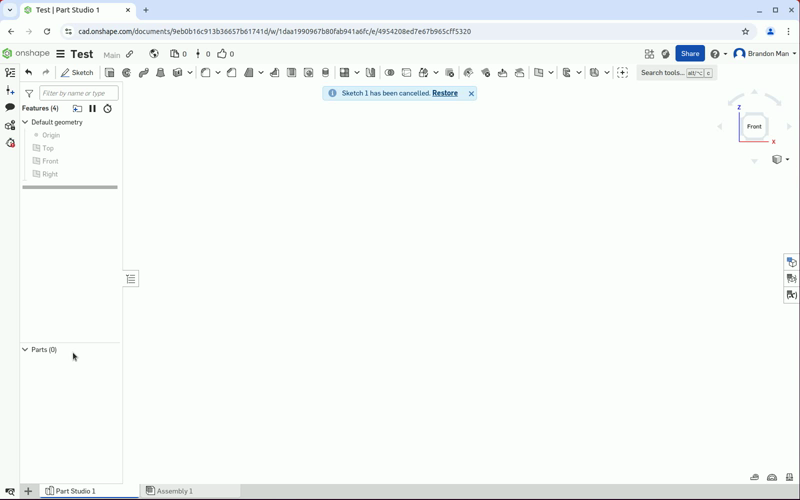
key_up(shift)
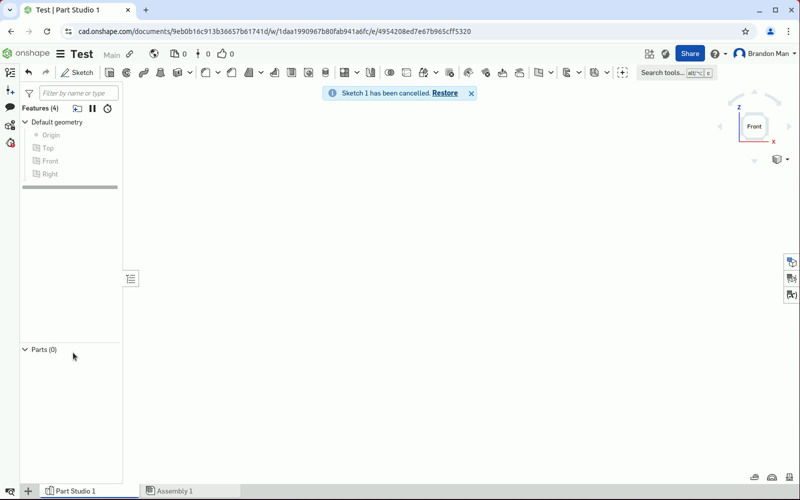
key(space)
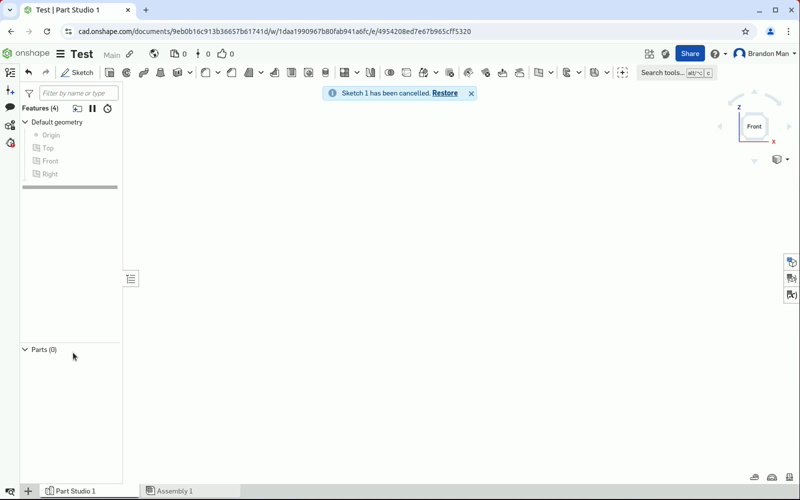
key_down(shift)
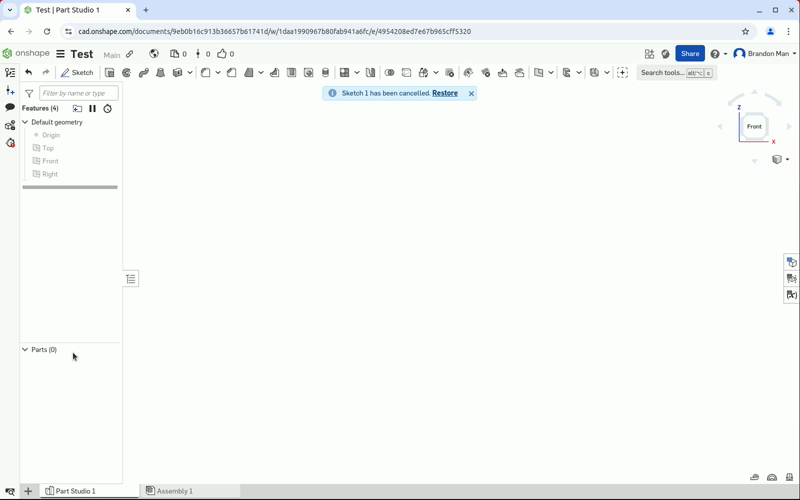
key(left)
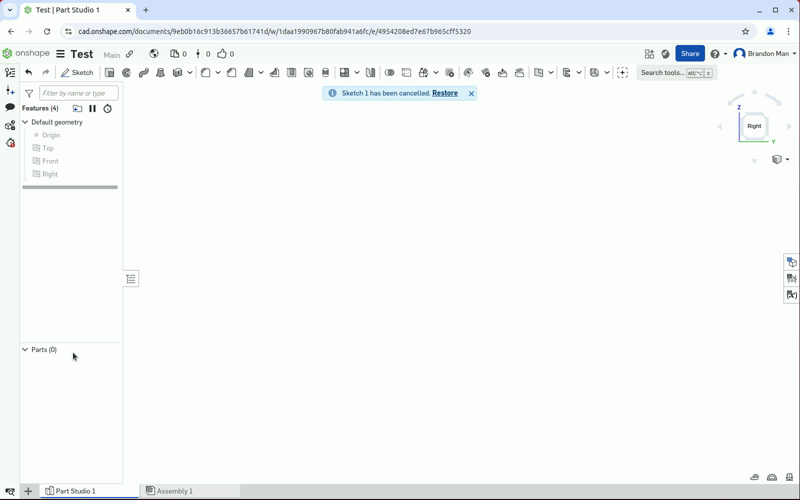
key_up(shift)
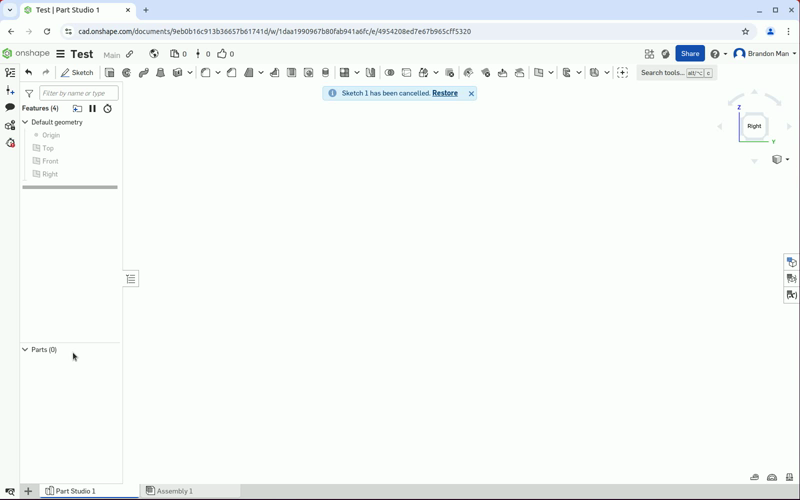
mouse_move(73, 352)
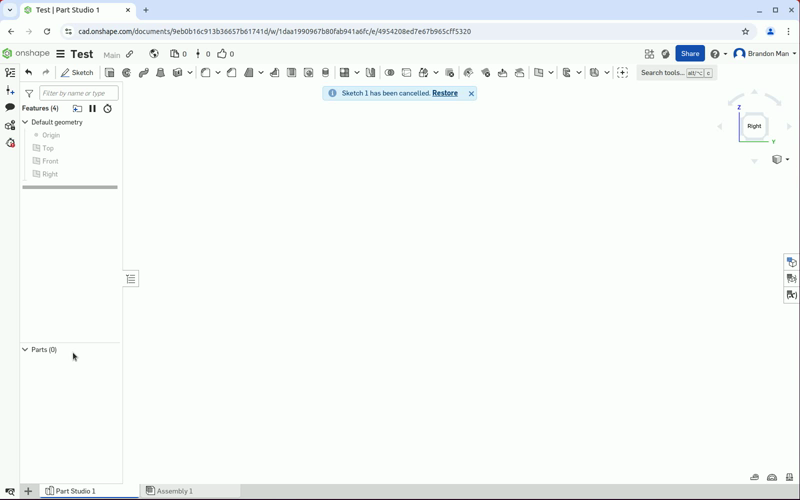
key(shift+y)
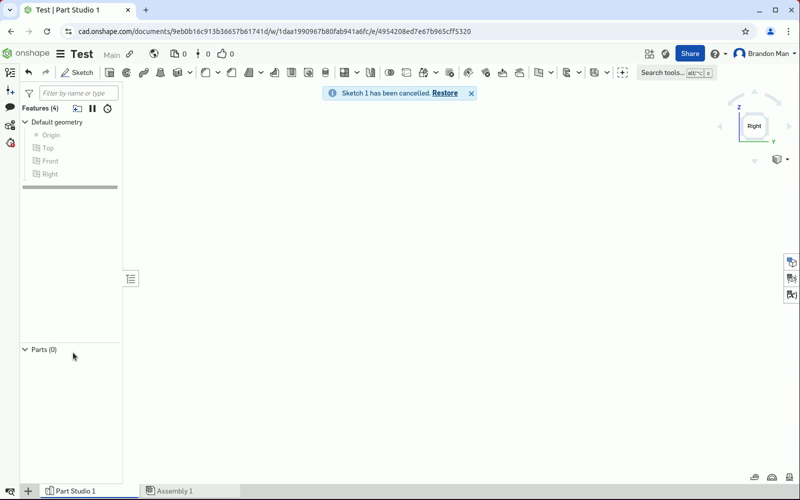
key(shift+s)
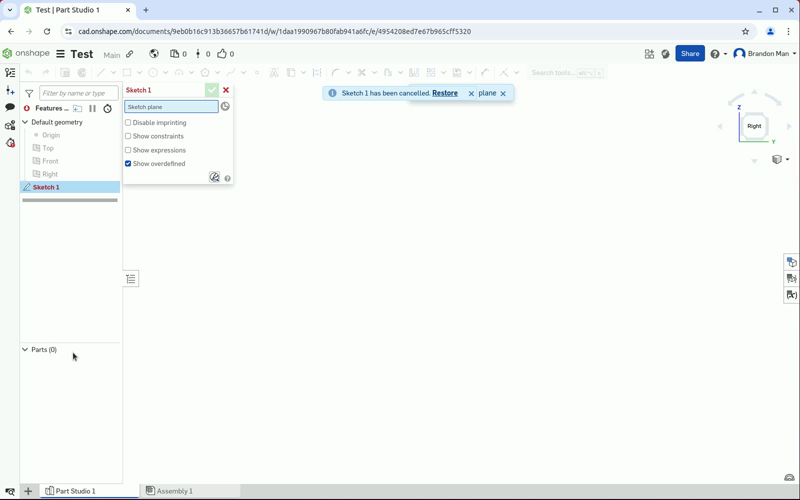
mouse_move(73, 176)
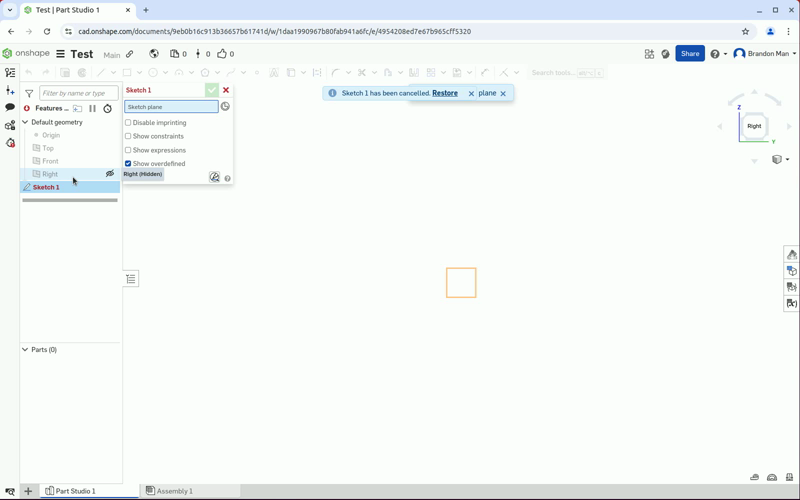
click(73, 176)
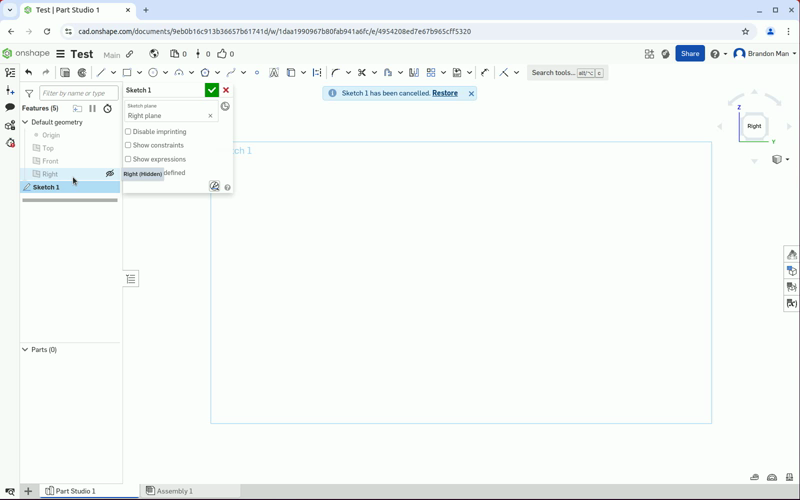
mouse_move(73, 352)
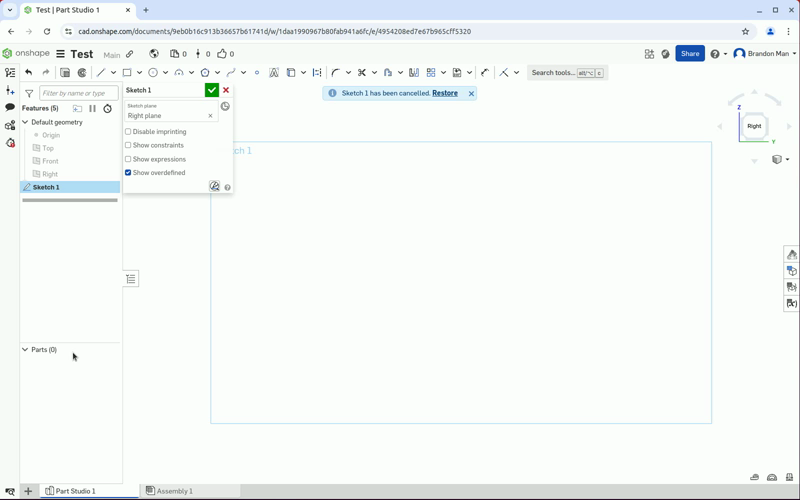
key(y)
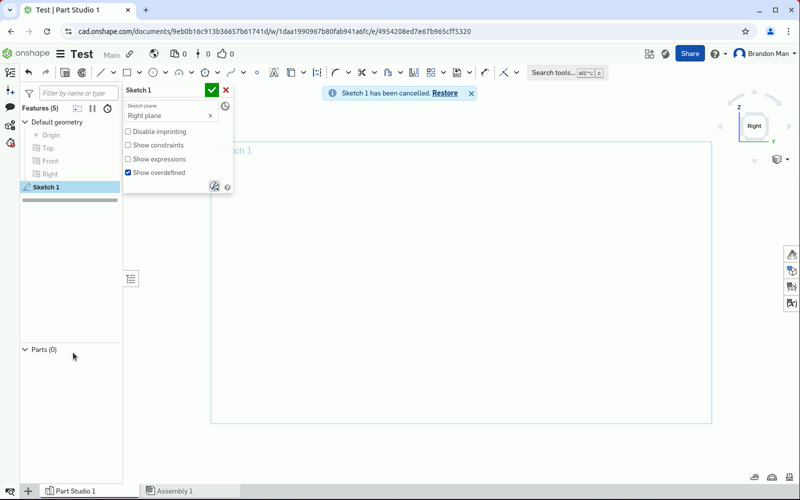
key(l)
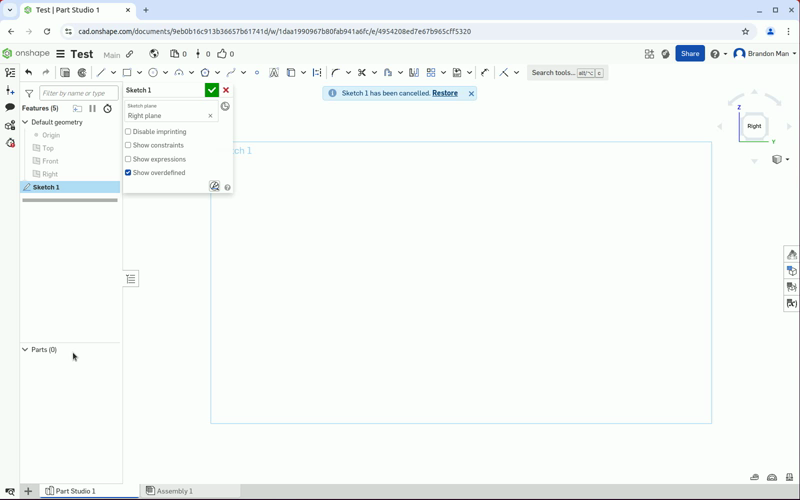
key_down(shift)
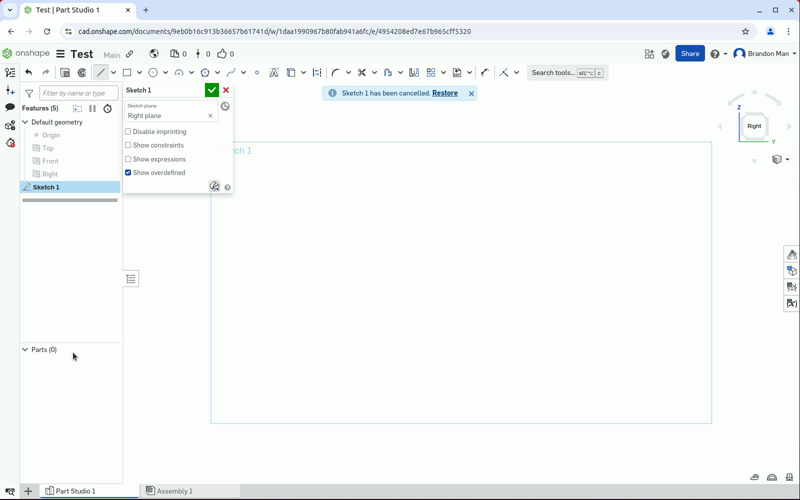
mouse_move(460, 287)
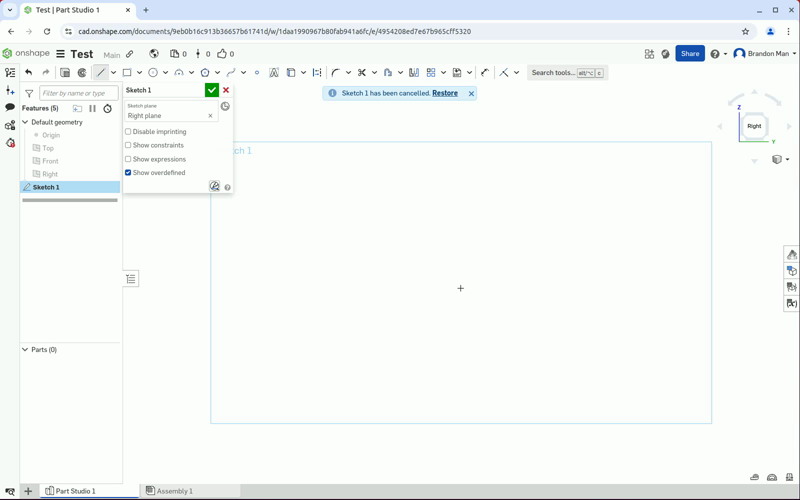
click(460, 287)
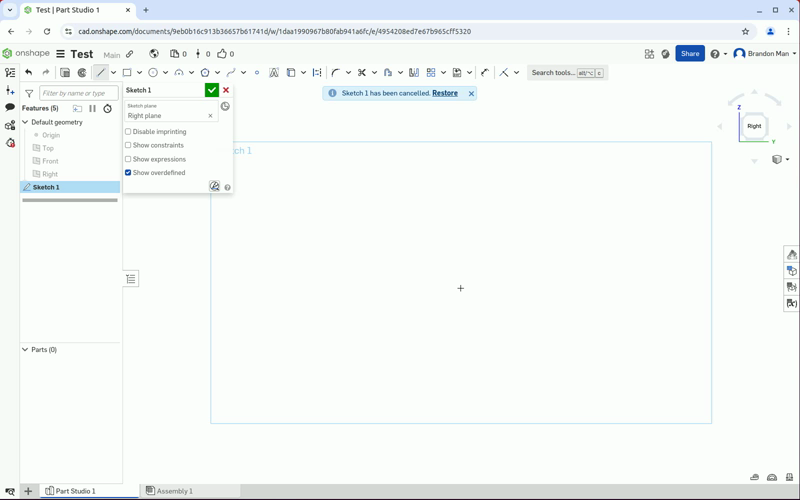
key_up(shift)
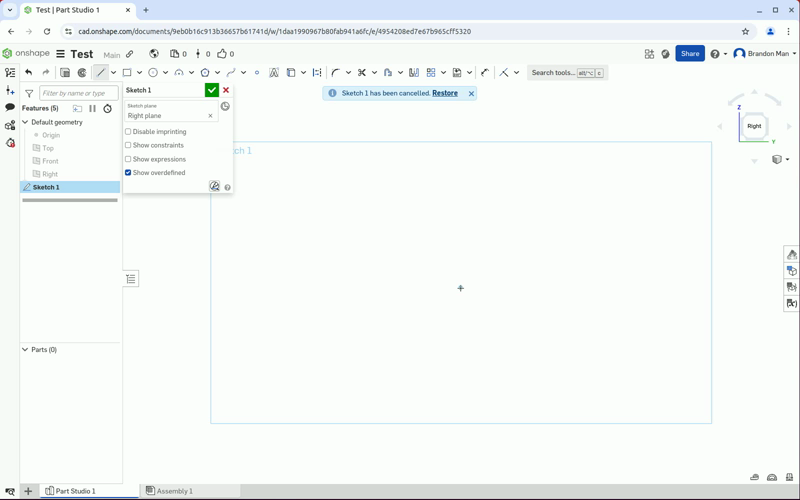
key_down(shift)
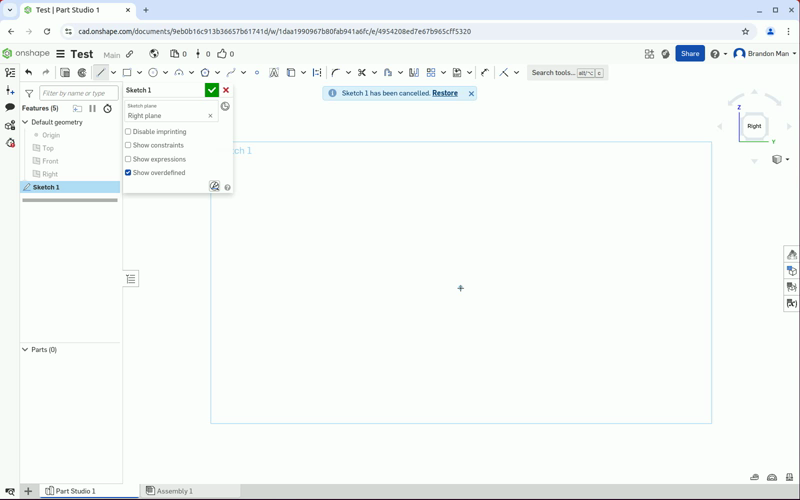
mouse_move(573, 287)
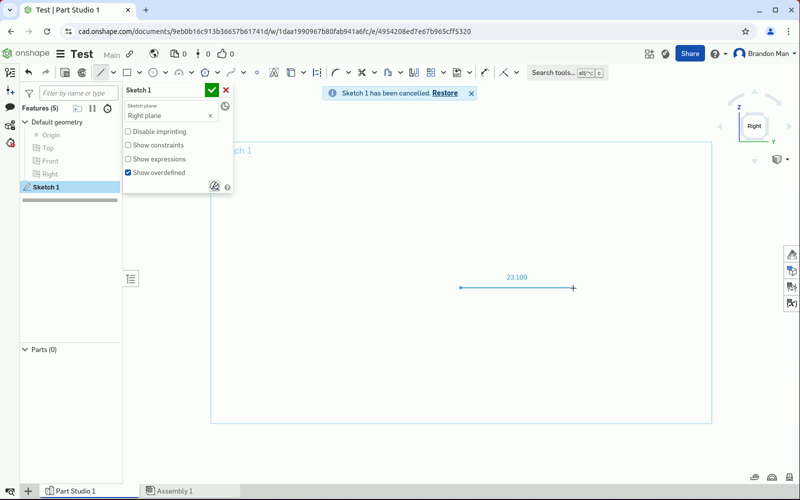
click(573, 287)
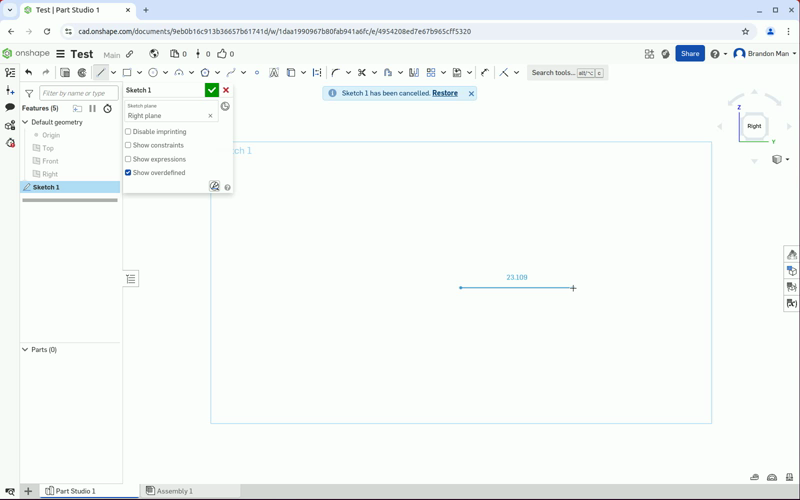
key_up(shift)
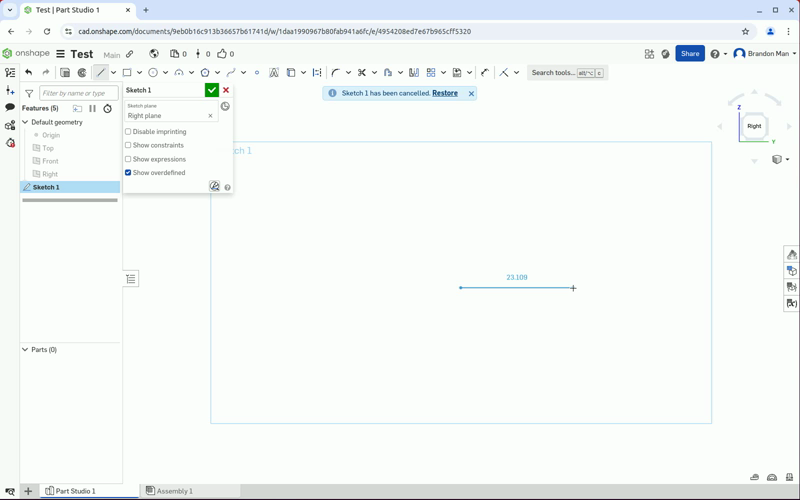
key_down(shift)
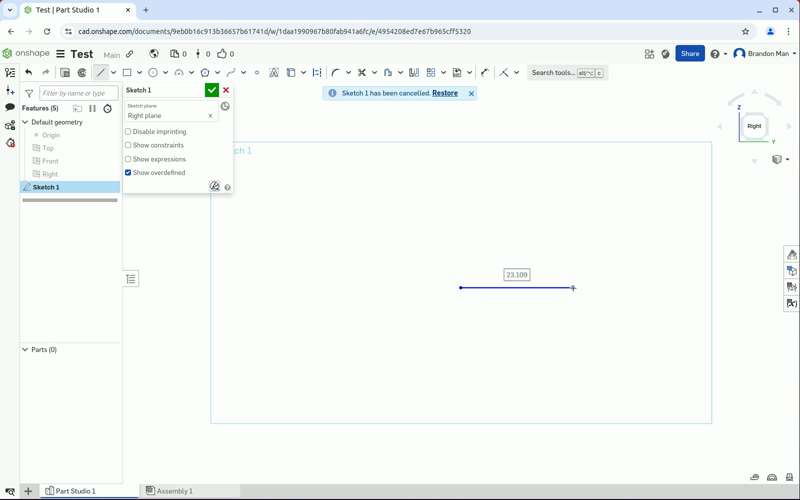
mouse_move(589, 287)
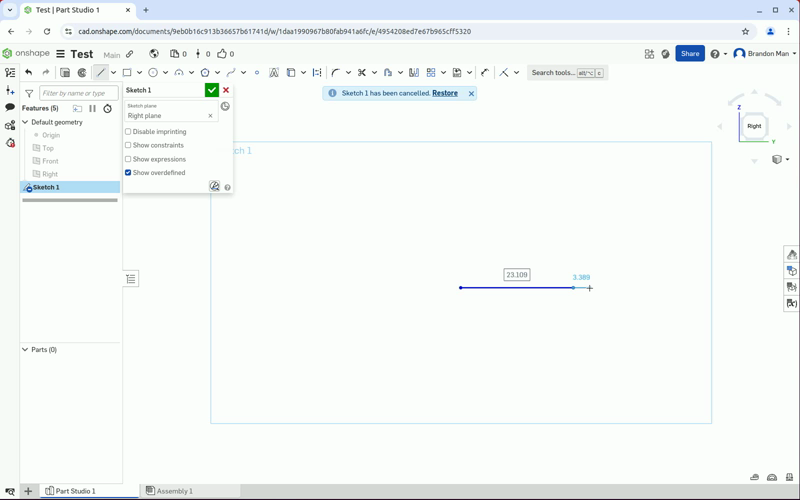
mouse_move(573, 282)
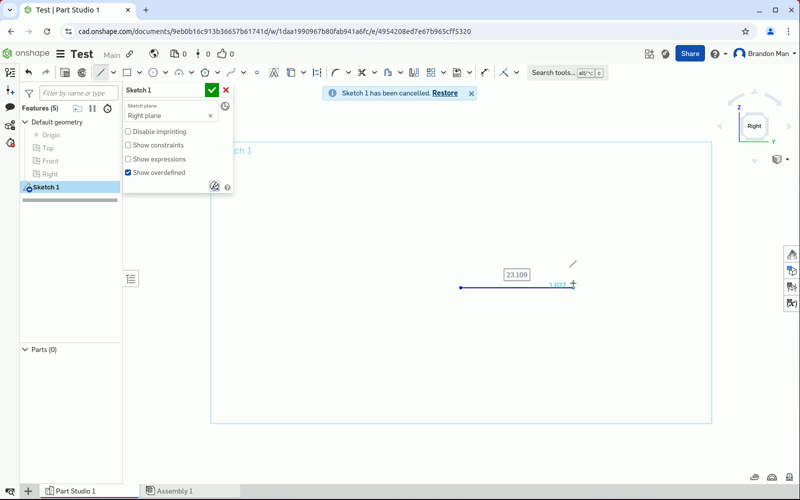
scroll(6)
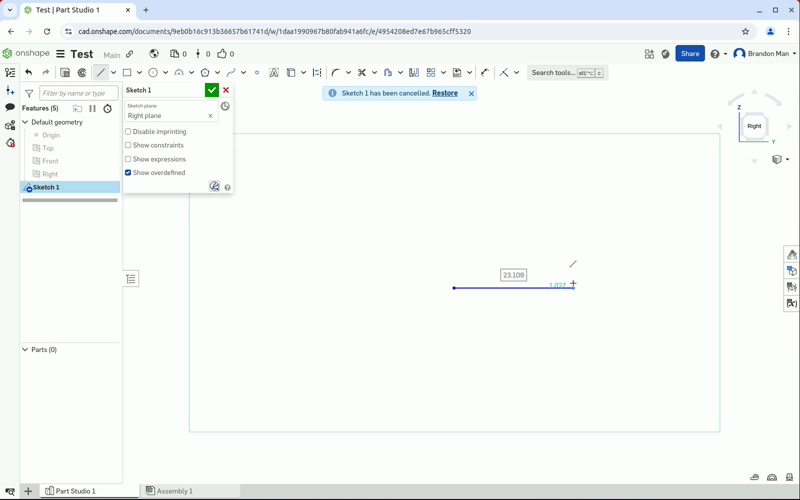
scroll(6)
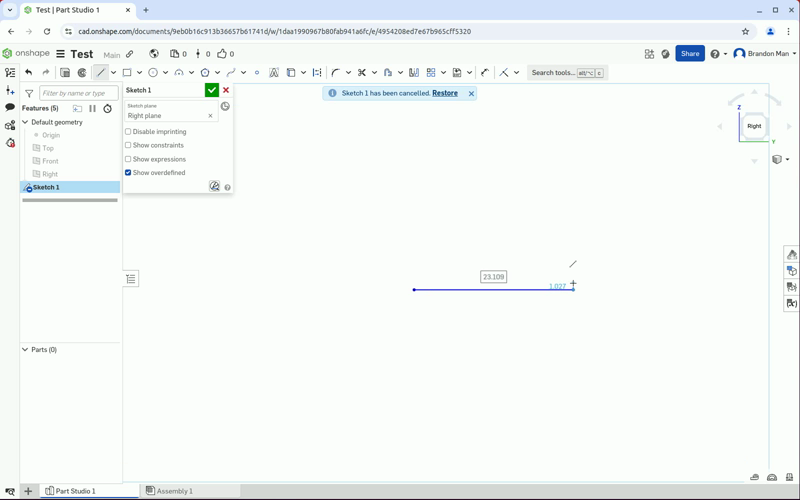
scroll(6)
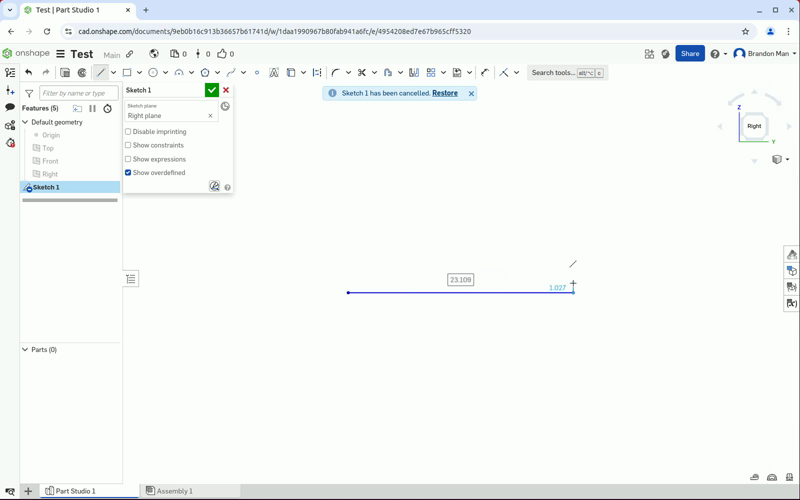
scroll(6)
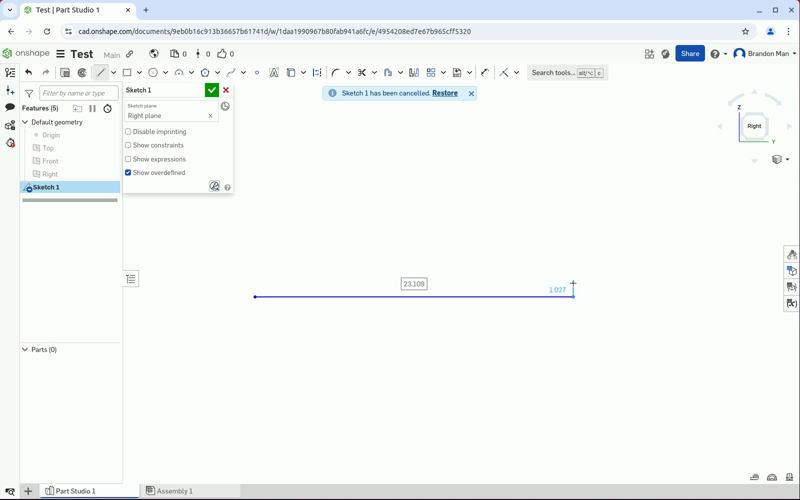
scroll(6)
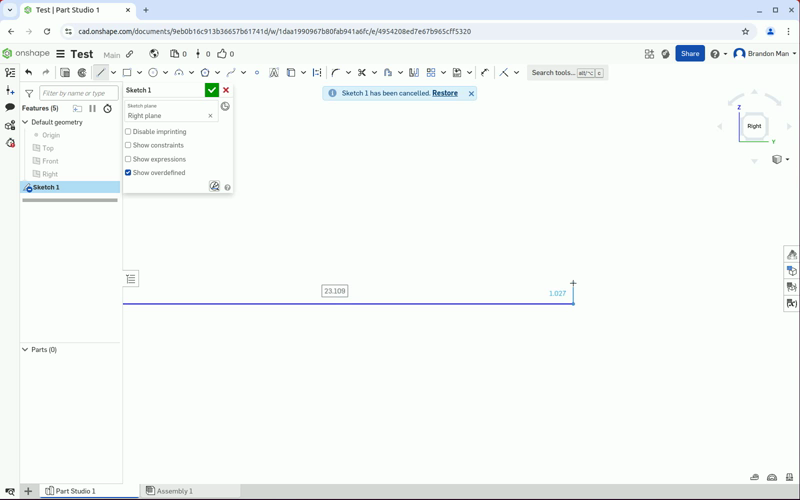
scroll(6)
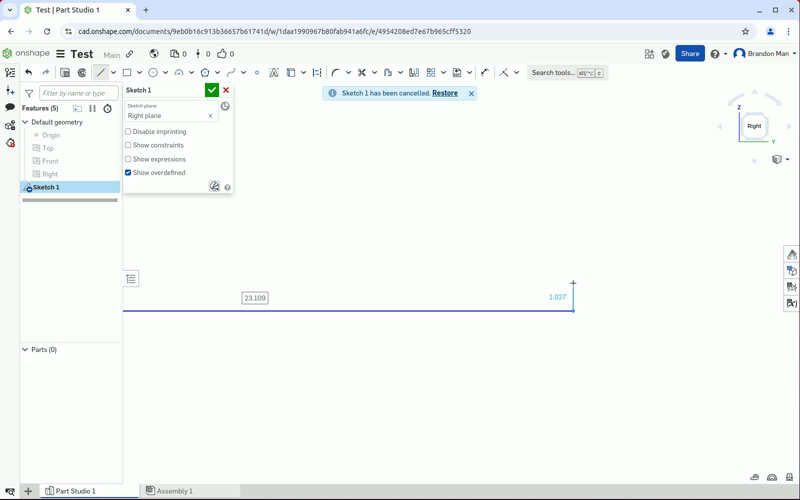
scroll(6)
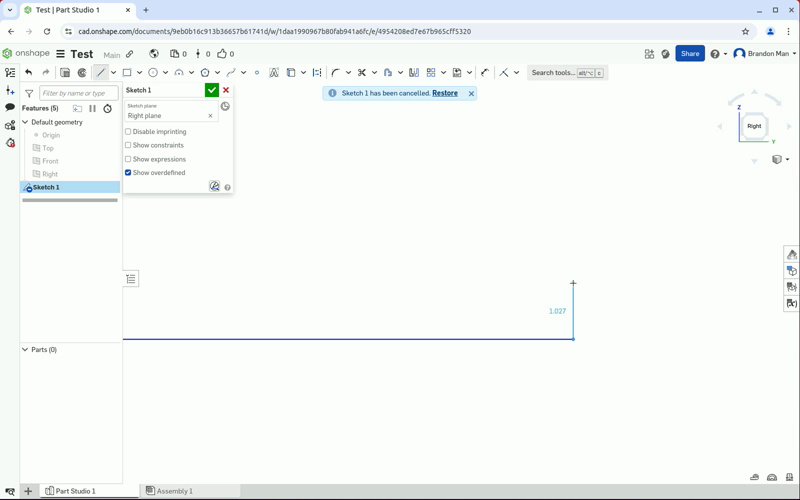
click(573, 282)
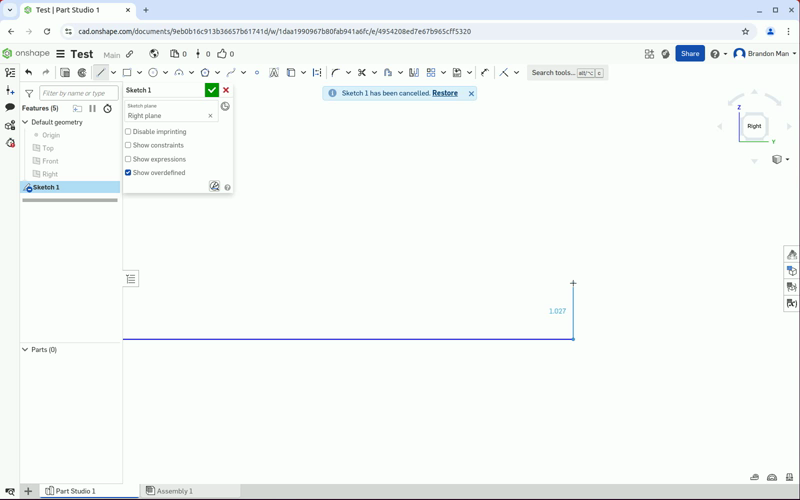
scroll(-6)
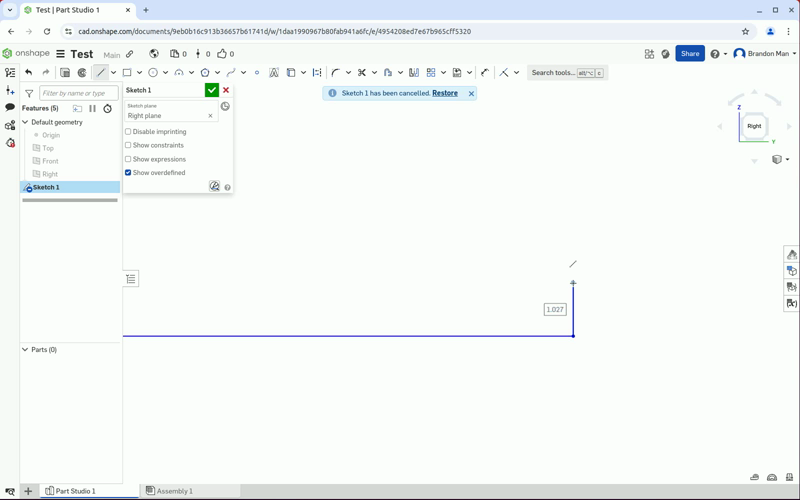
scroll(-6)
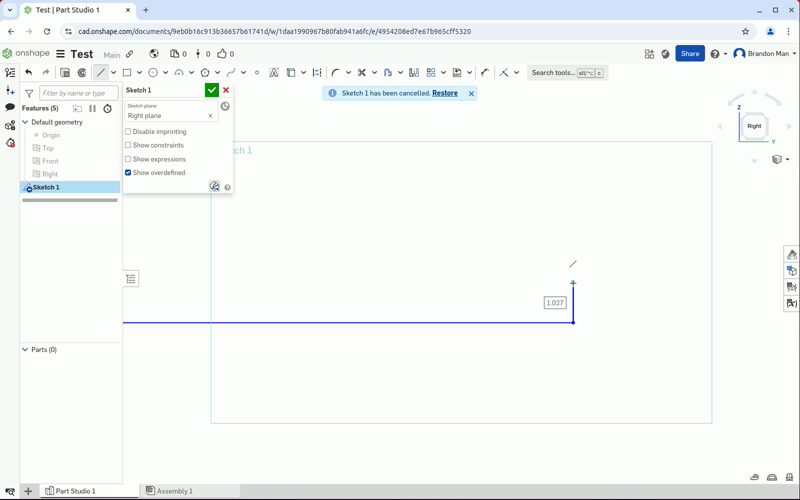
scroll(-6)
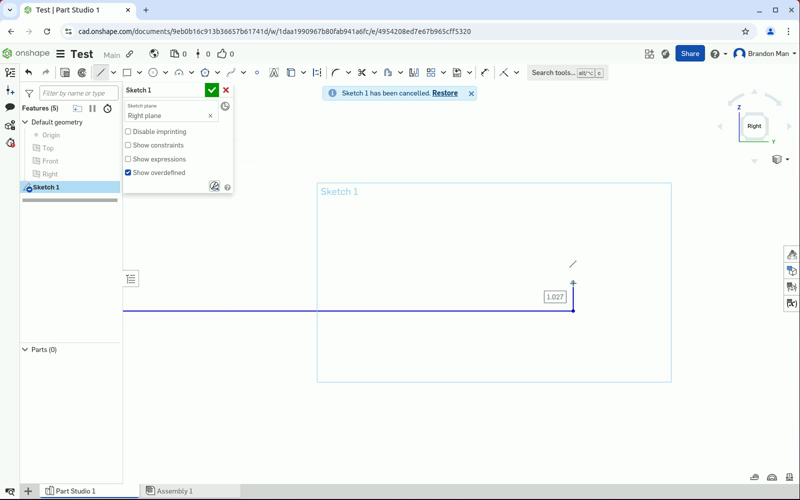
scroll(-6)
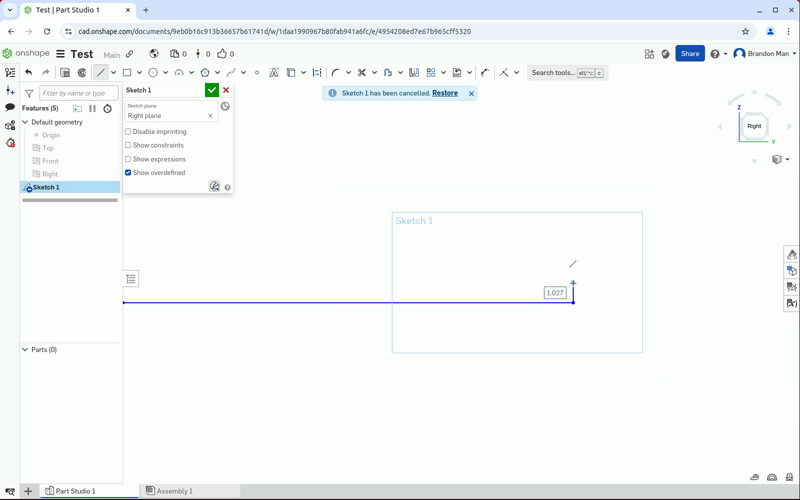
scroll(-6)
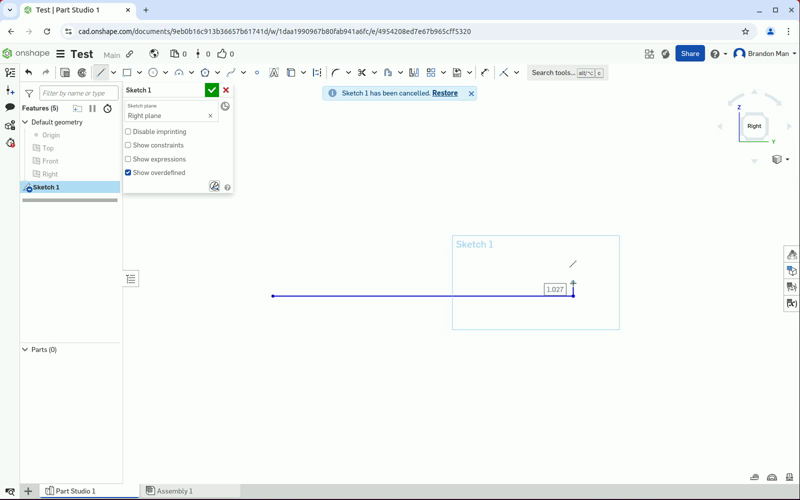
scroll(-6)
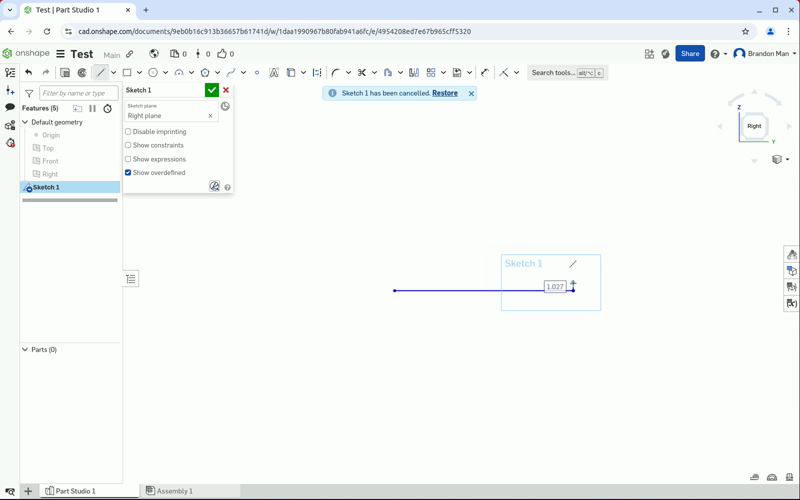
scroll(-6)
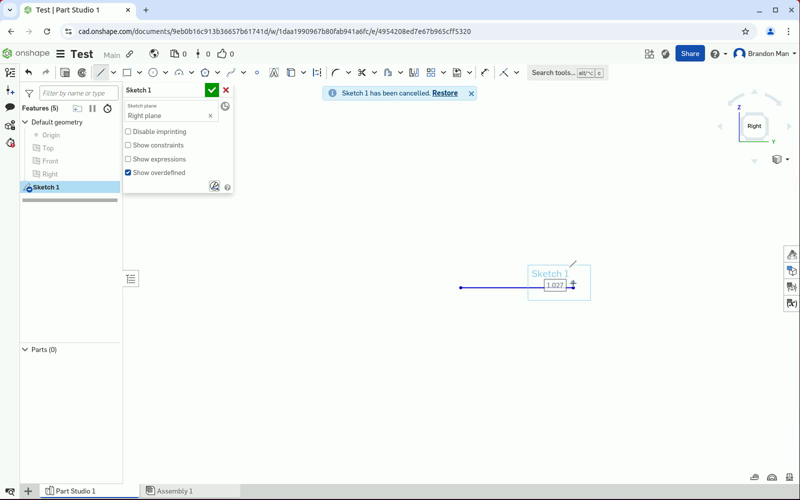
key_up(shift)
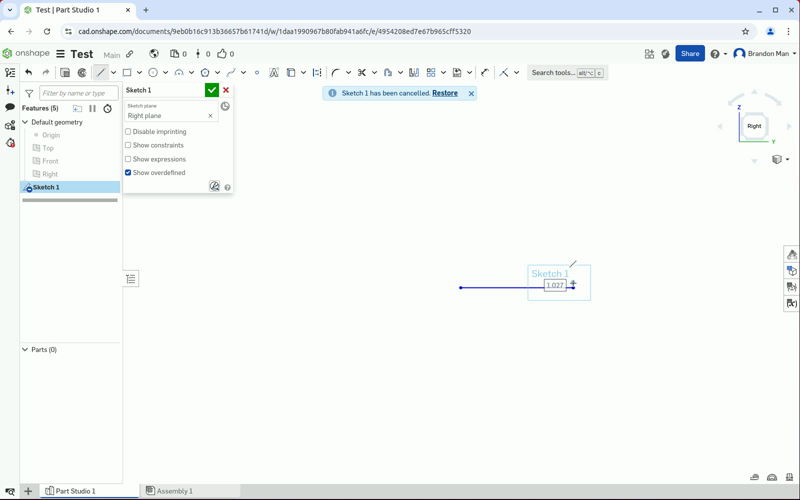
key_down(shift)
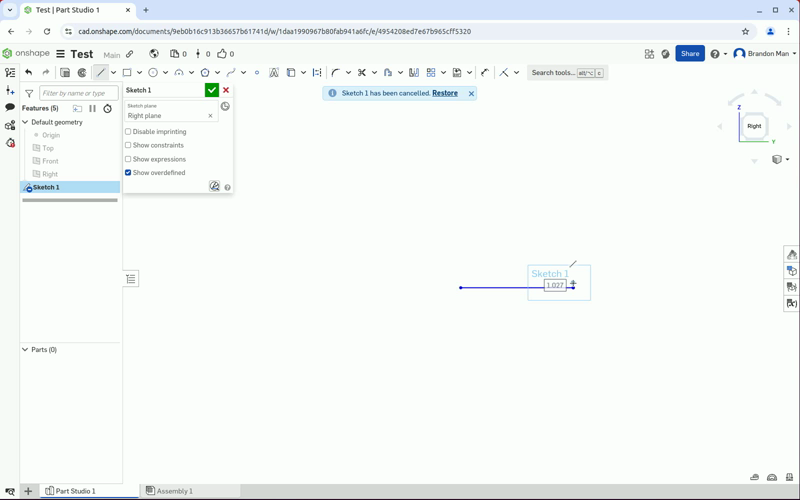
mouse_move(589, 282)
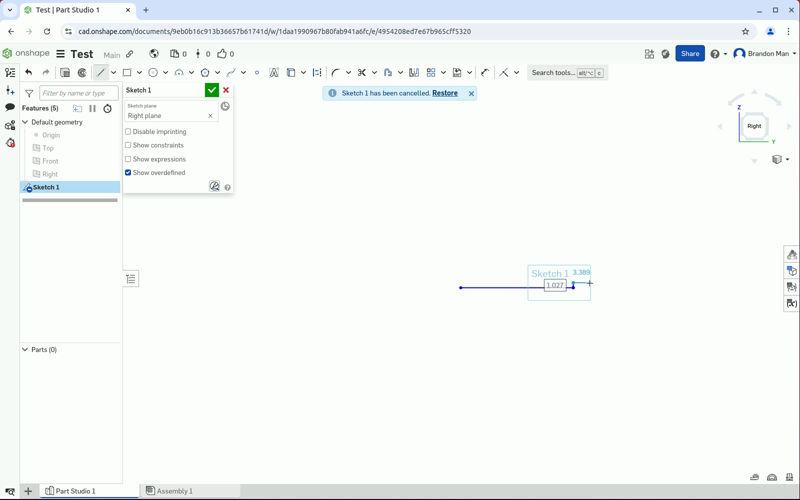
mouse_move(568, 282)
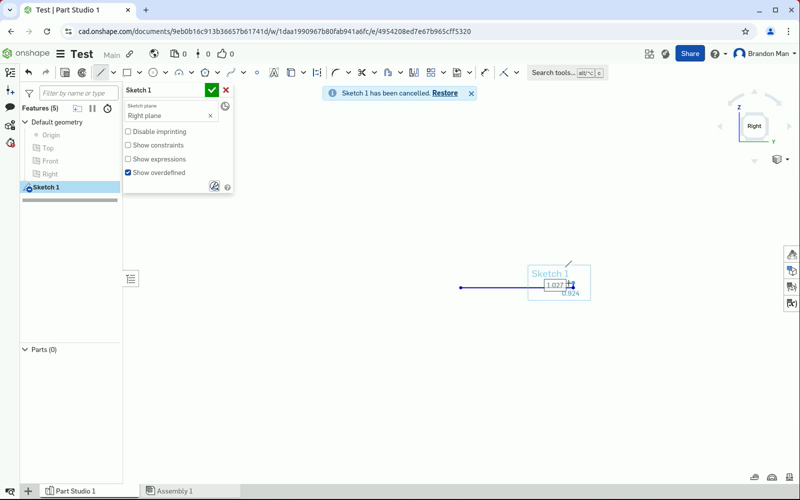
scroll(6)
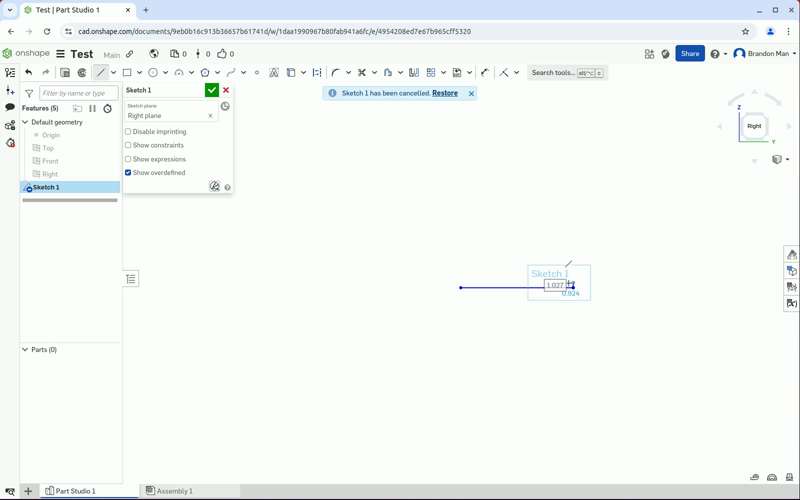
scroll(6)
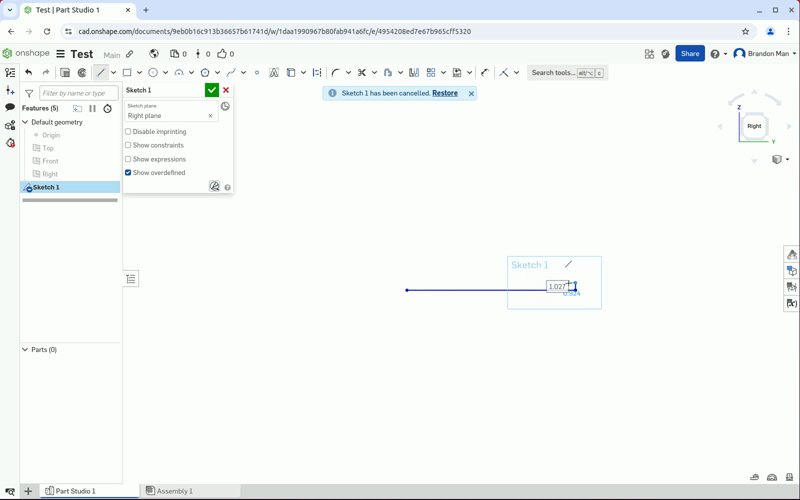
scroll(6)
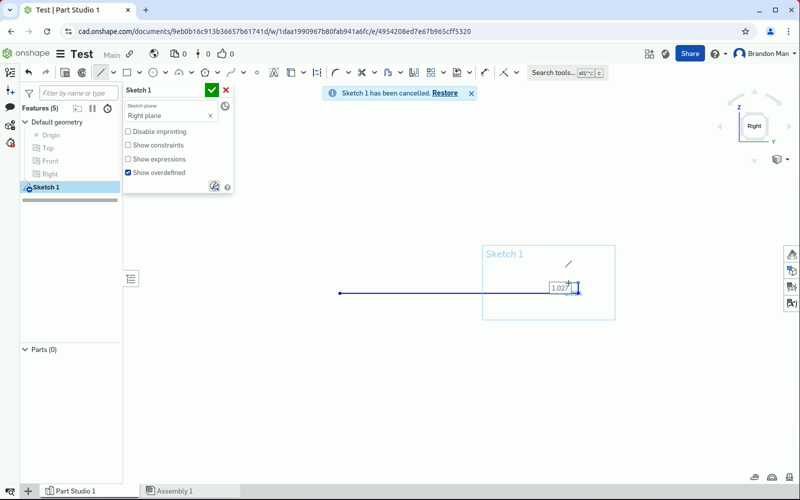
scroll(6)
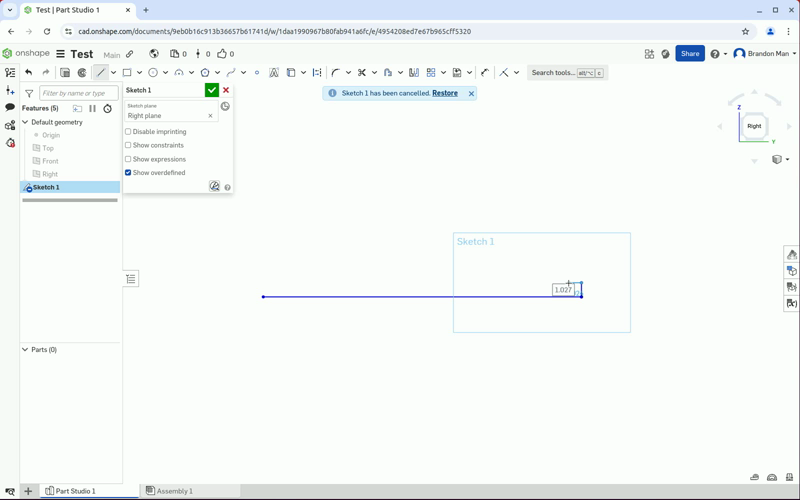
scroll(6)
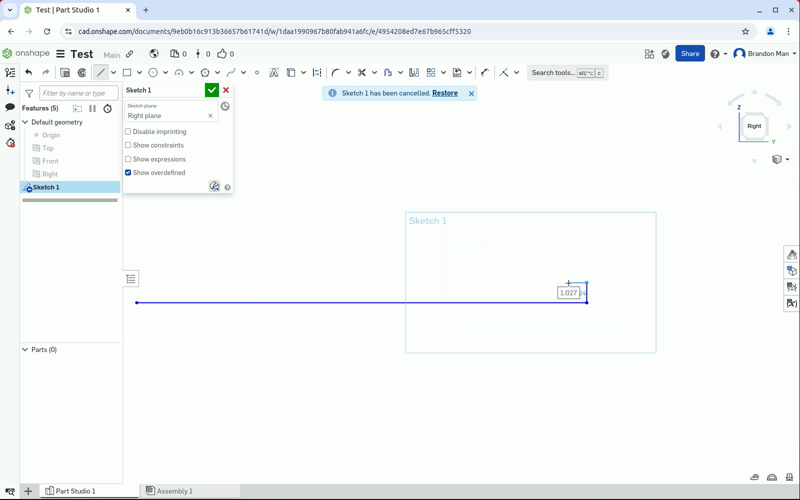
scroll(6)
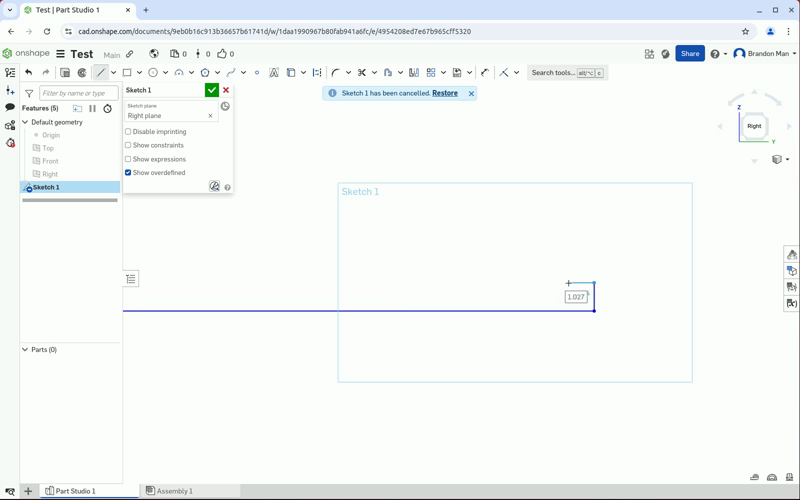
scroll(6)
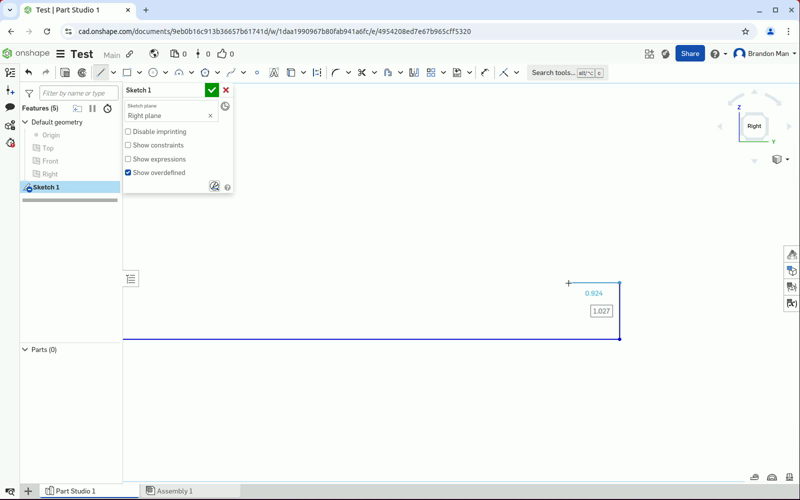
click(568, 282)
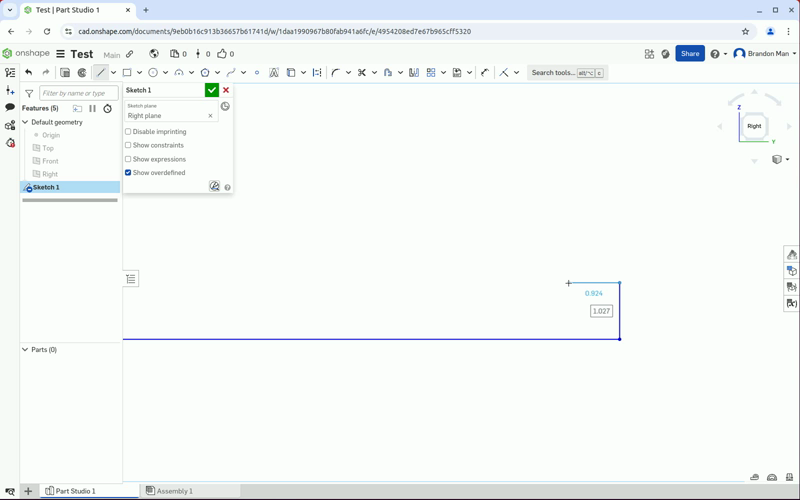
scroll(-6)
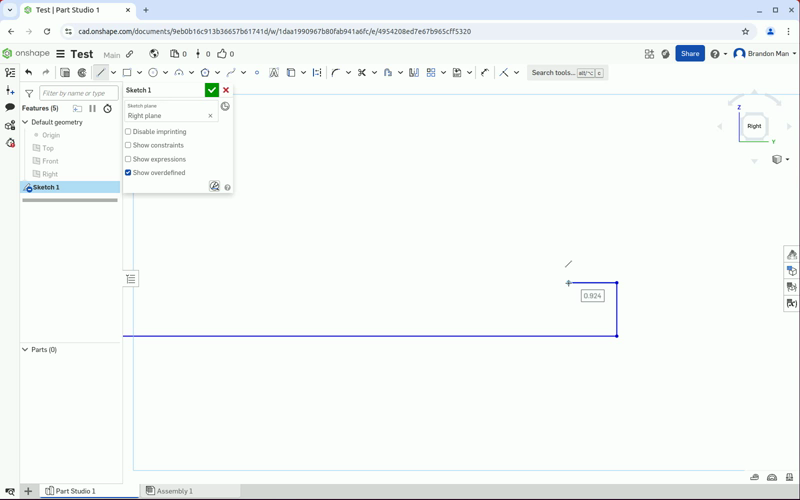
scroll(-6)
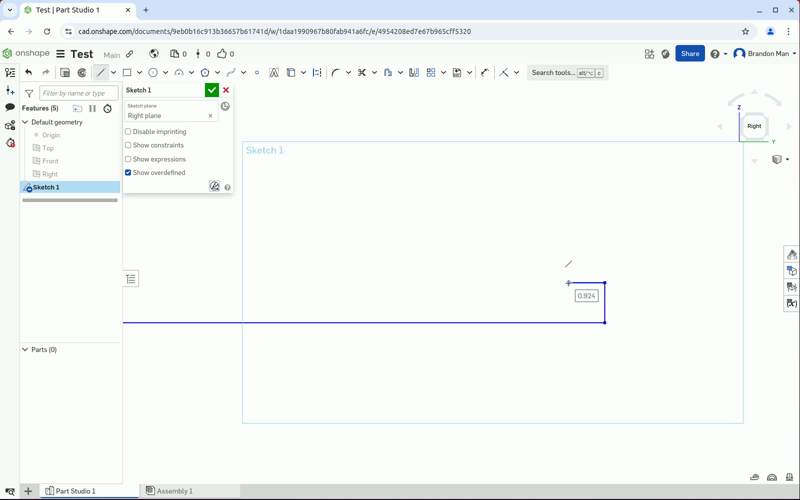
scroll(-6)
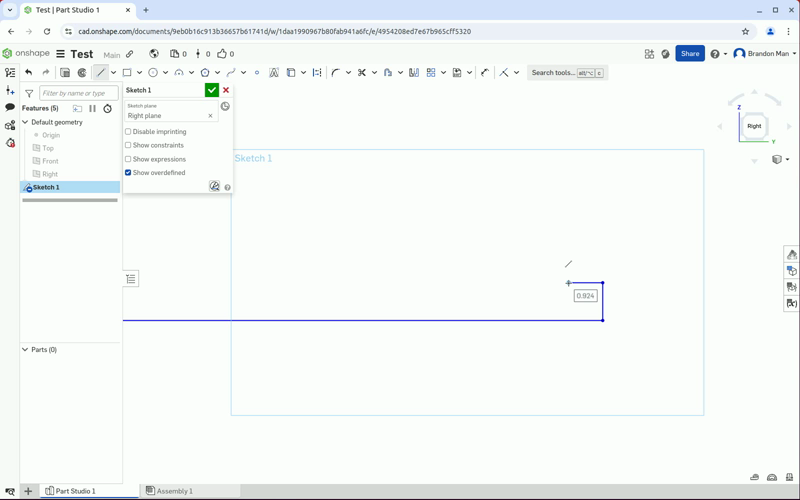
scroll(-6)
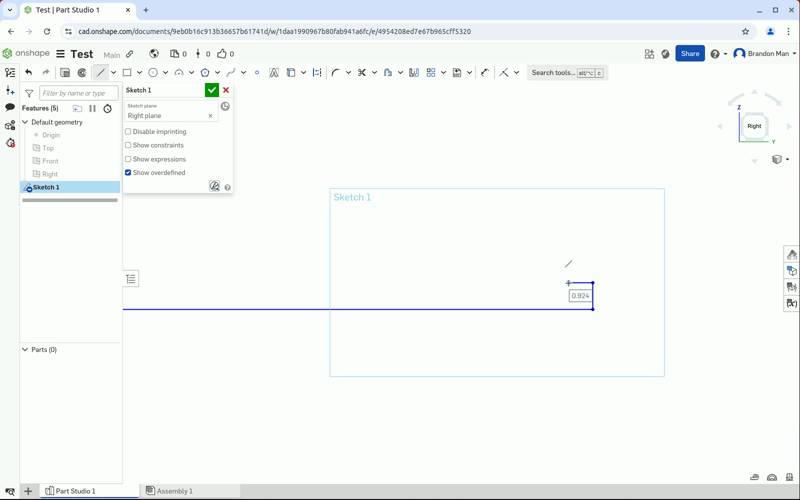
scroll(-6)
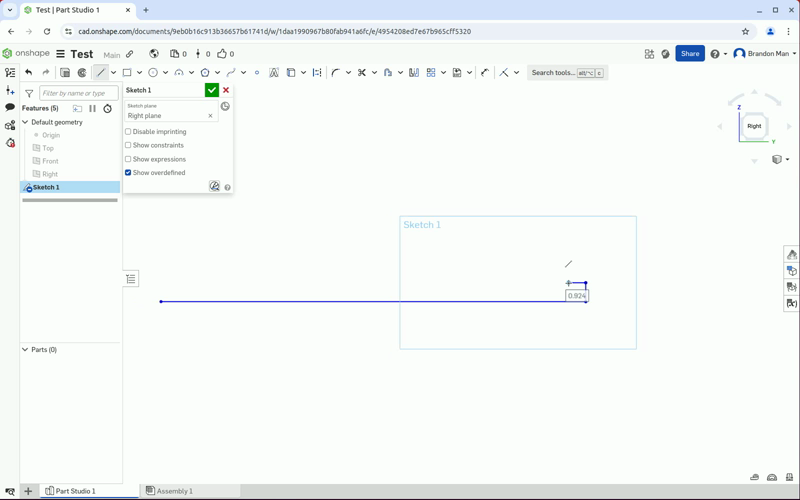
scroll(-6)
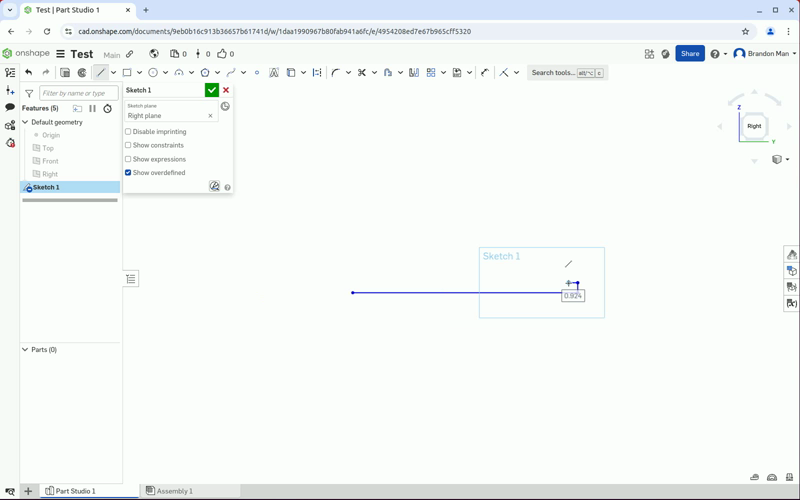
scroll(-6)
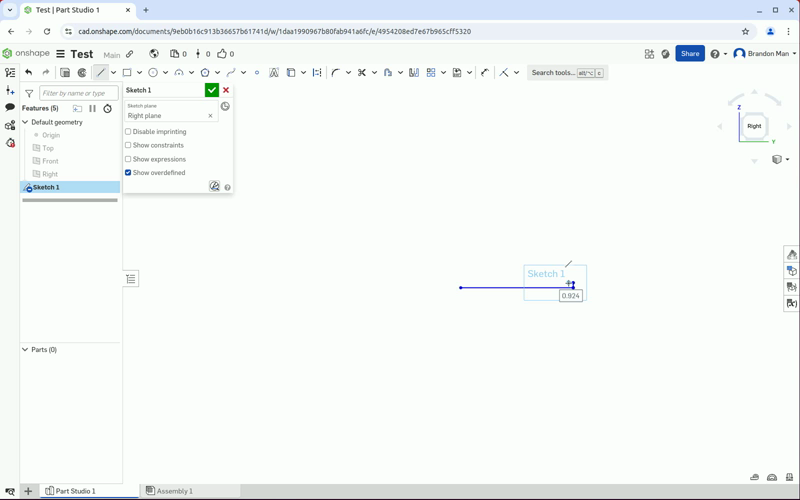
key_up(shift)
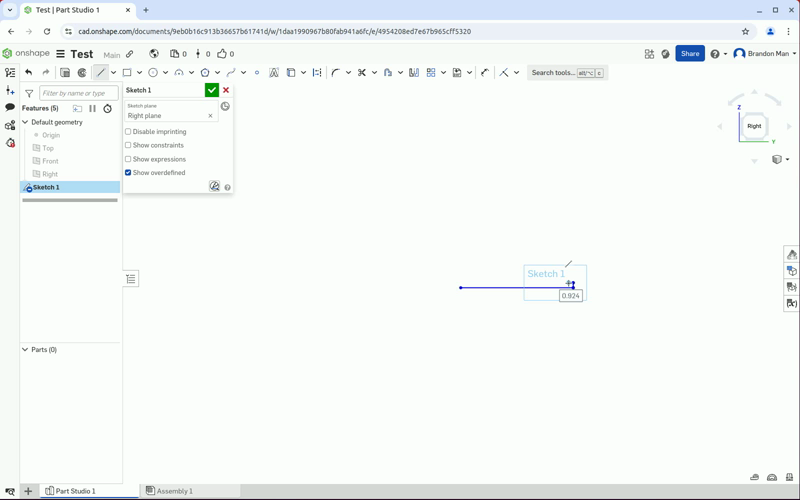
key_down(shift)
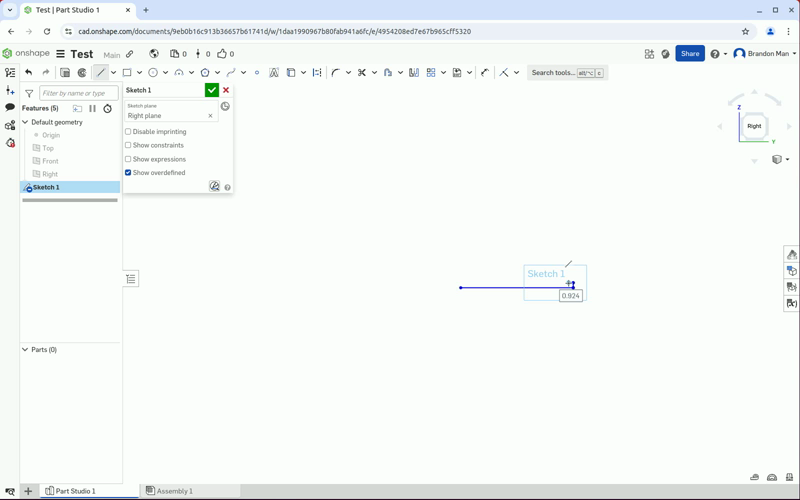
mouse_move(460, 282)
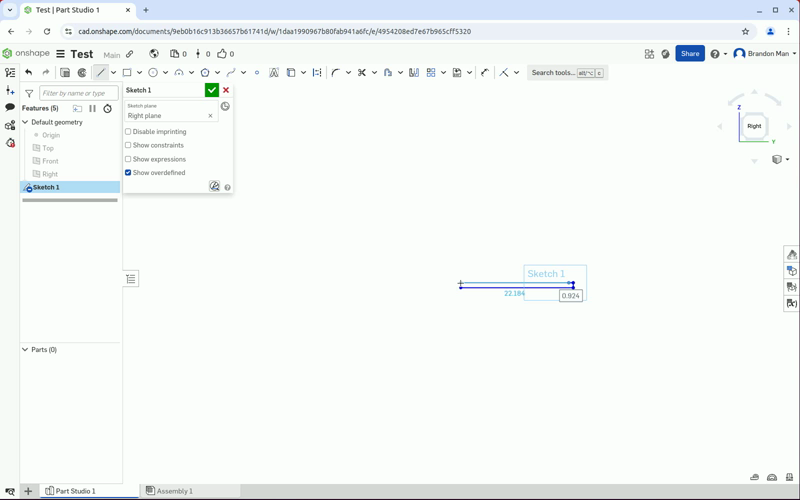
click(460, 282)
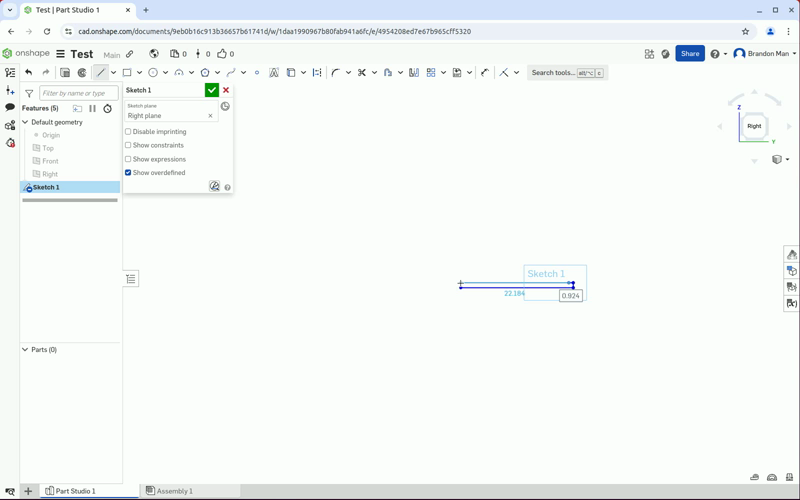
key_up(shift)
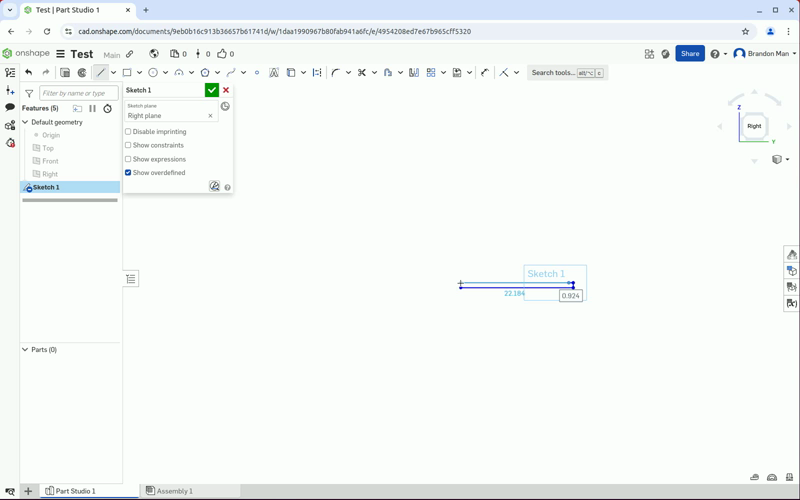
mouse_move(490, 282)
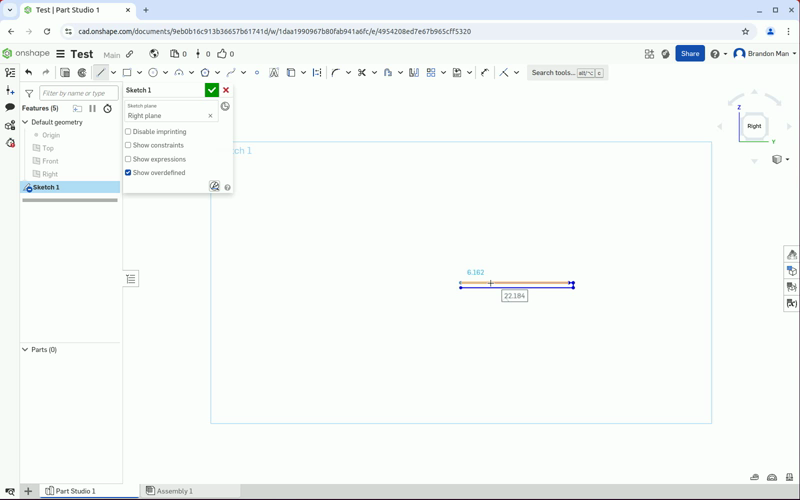
key_down(shift)
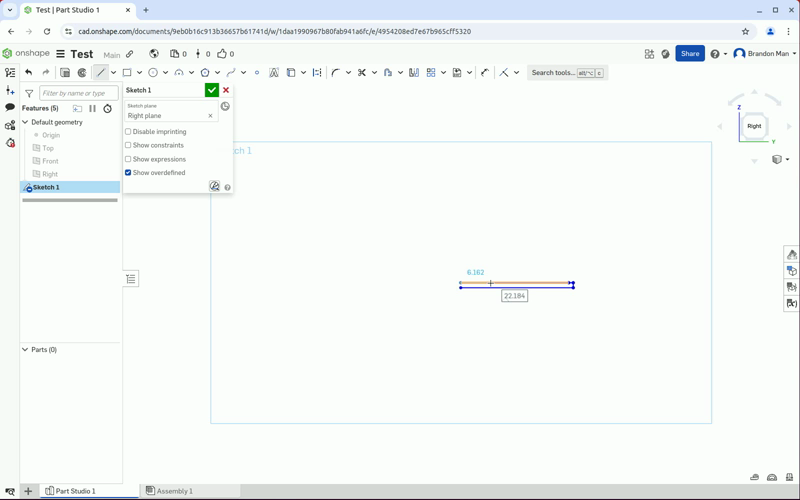
mouse_move(460, 287)
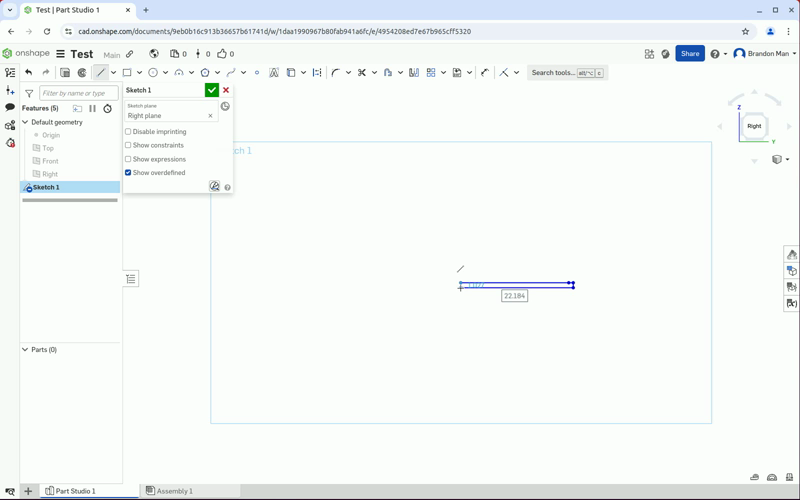
scroll(6)
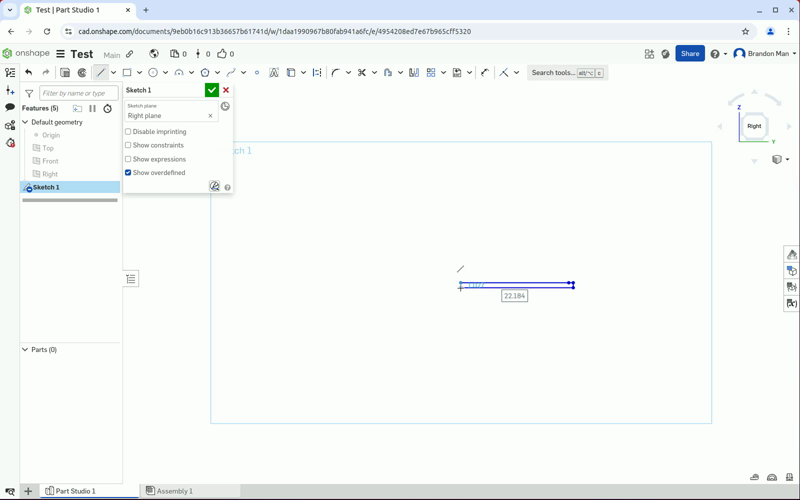
scroll(6)
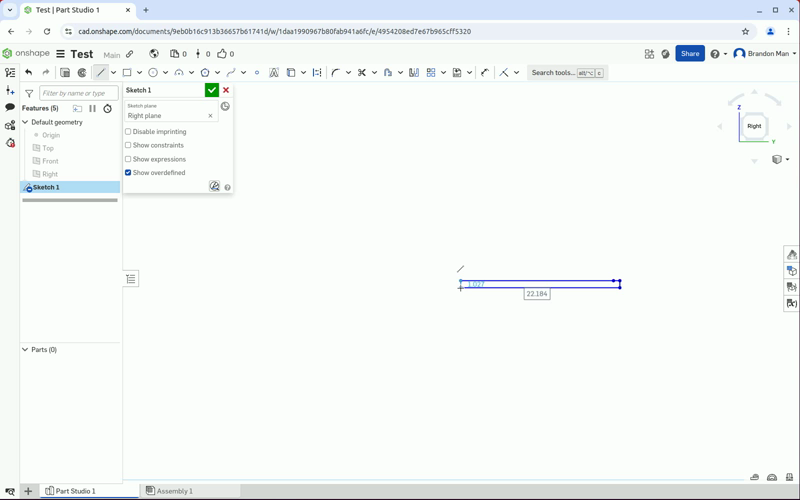
scroll(6)
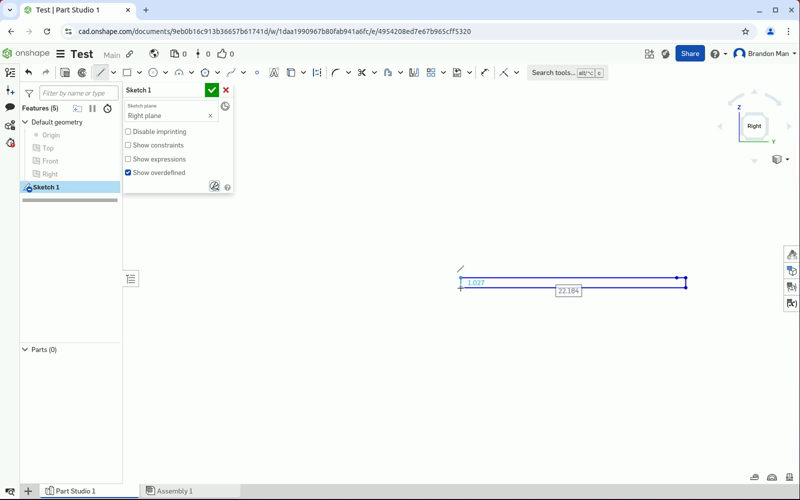
scroll(6)
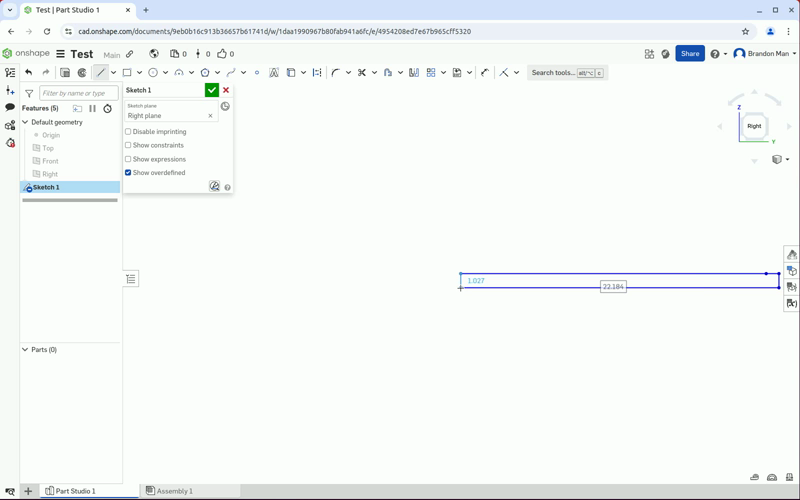
scroll(6)
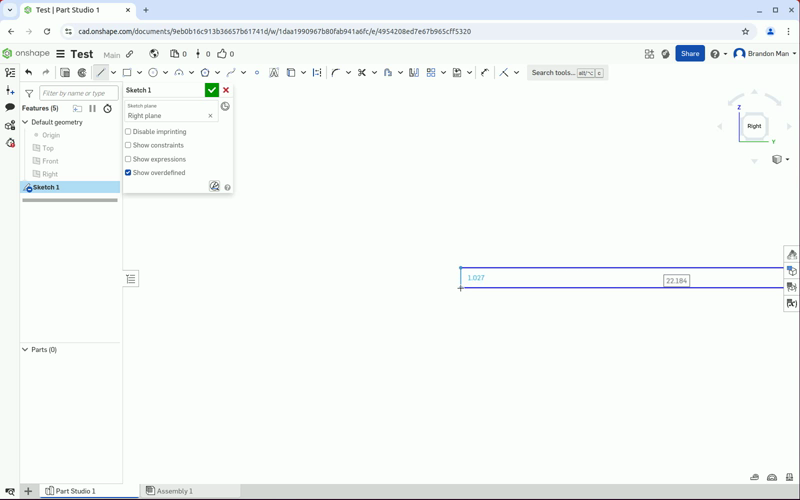
scroll(6)
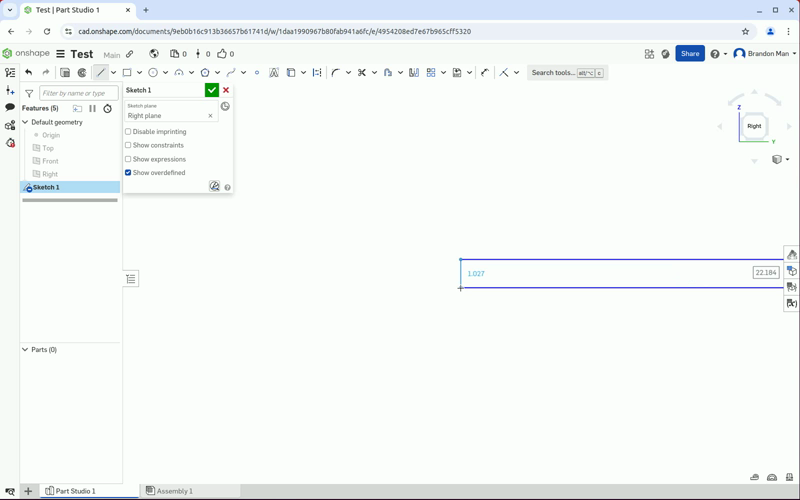
scroll(6)
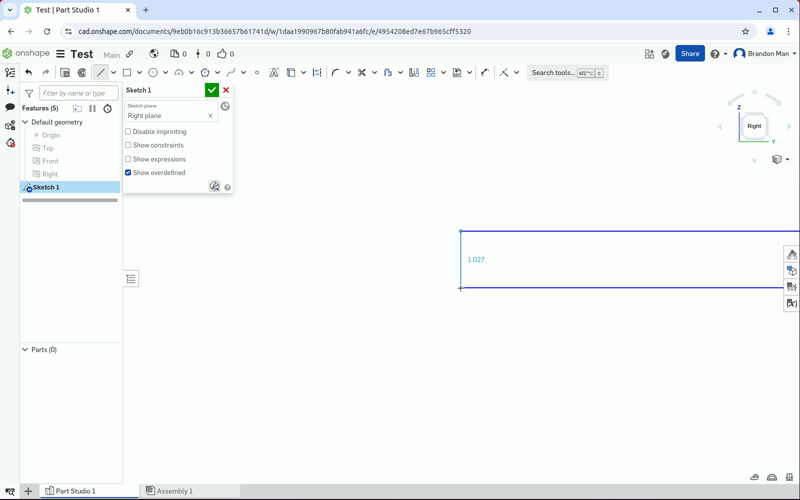
key_up(shift)
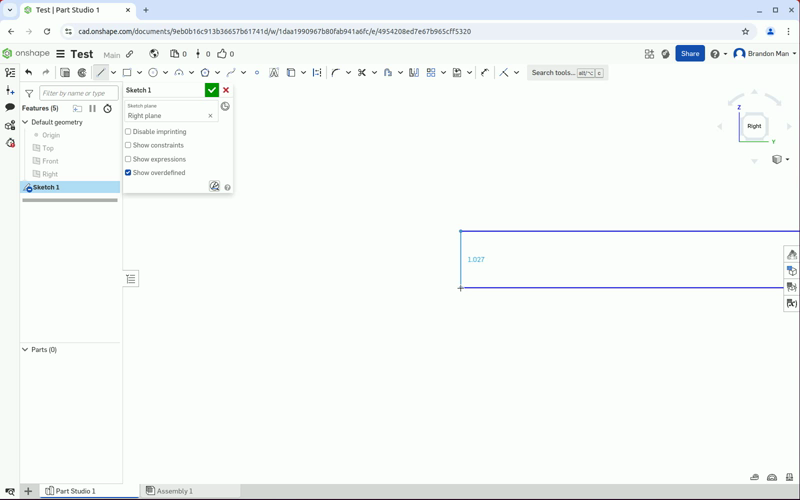
click(460, 287)
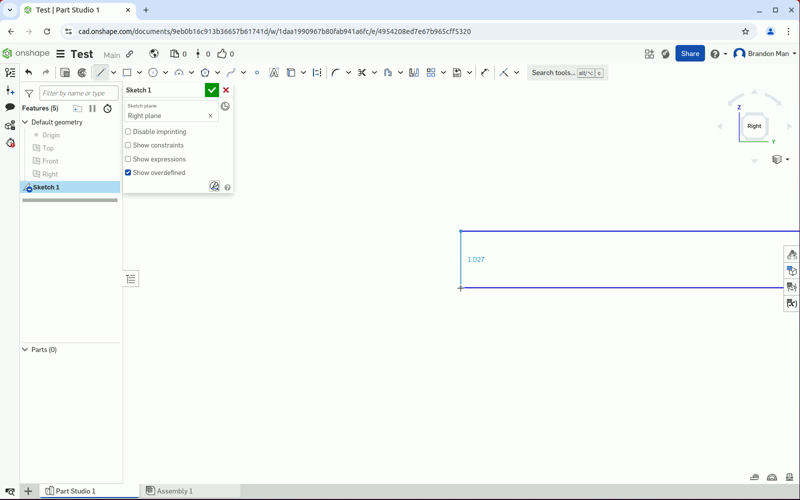
scroll(-6)
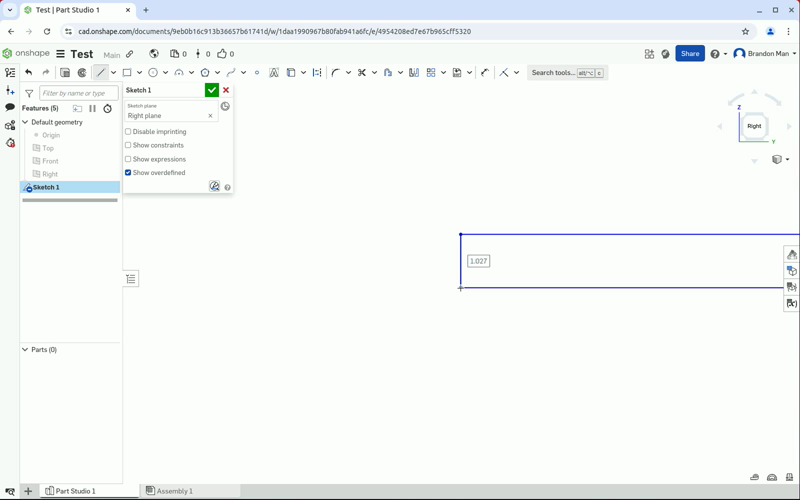
scroll(-6)
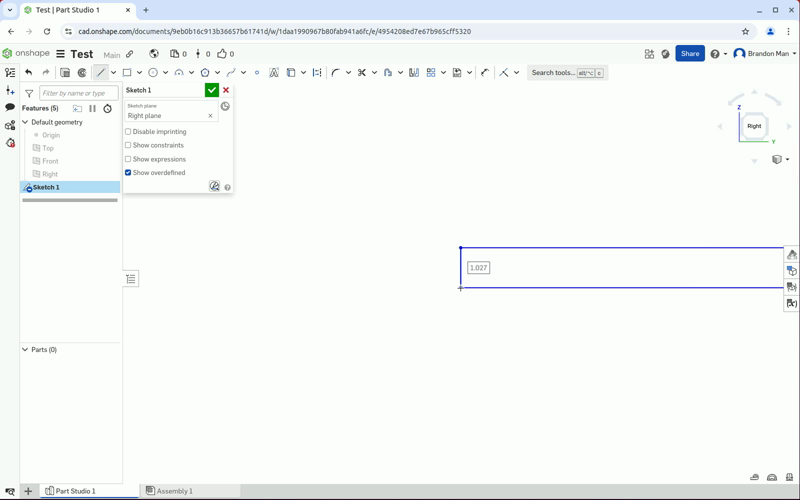
scroll(-6)
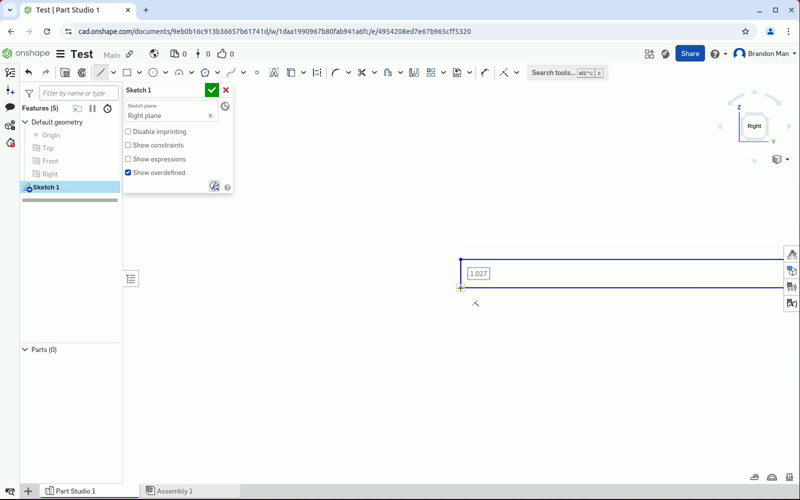
scroll(-6)
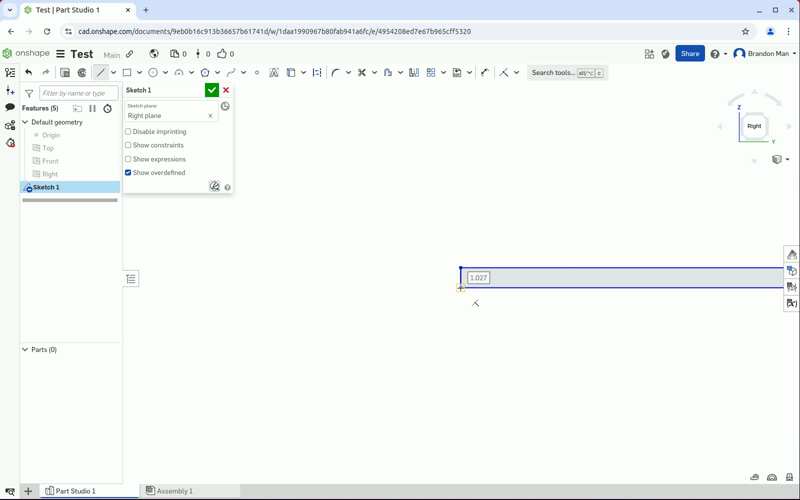
scroll(-6)
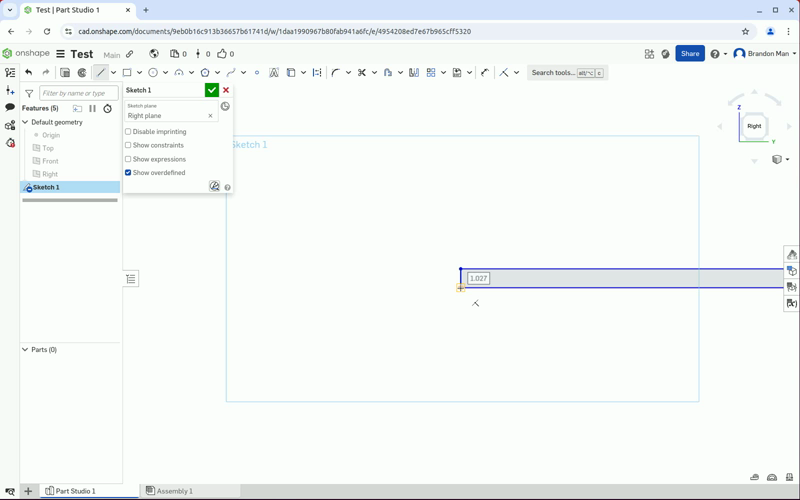
scroll(-6)
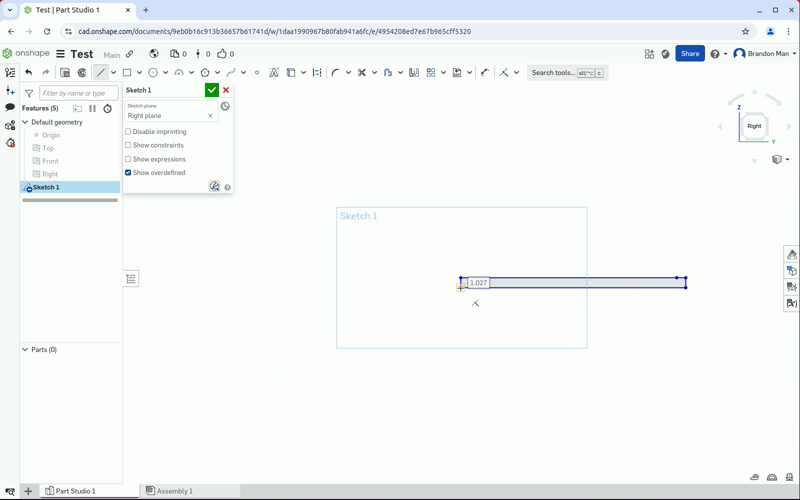
scroll(-6)
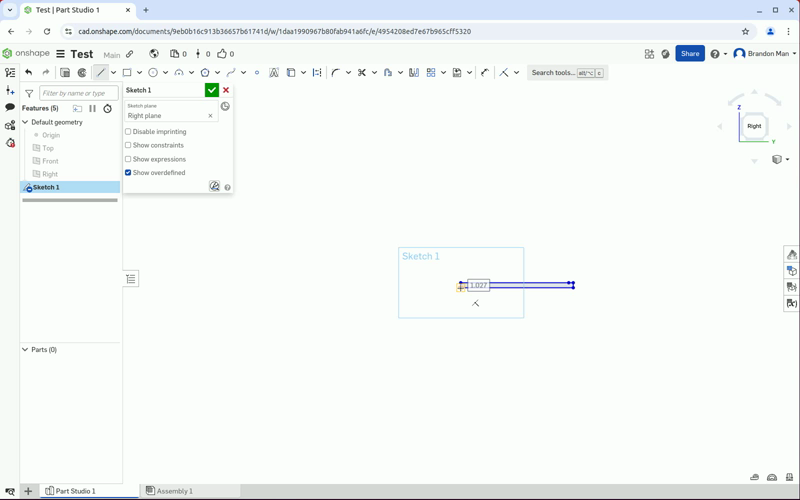
key(esc)
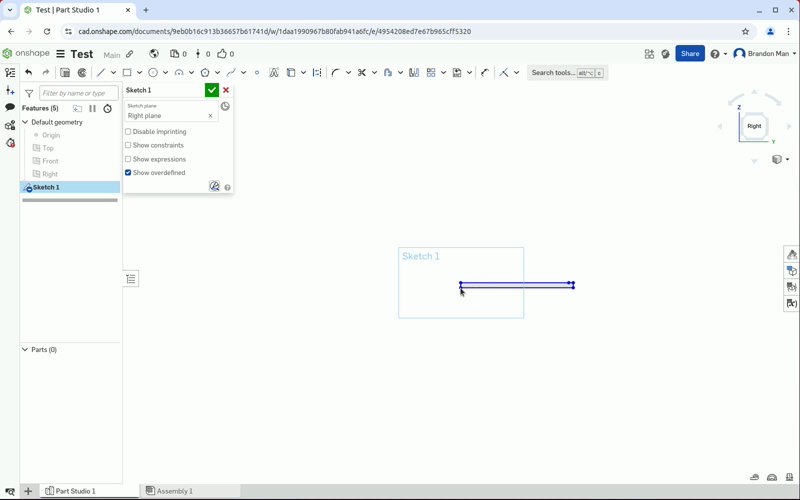
mouse_move(535, 285)
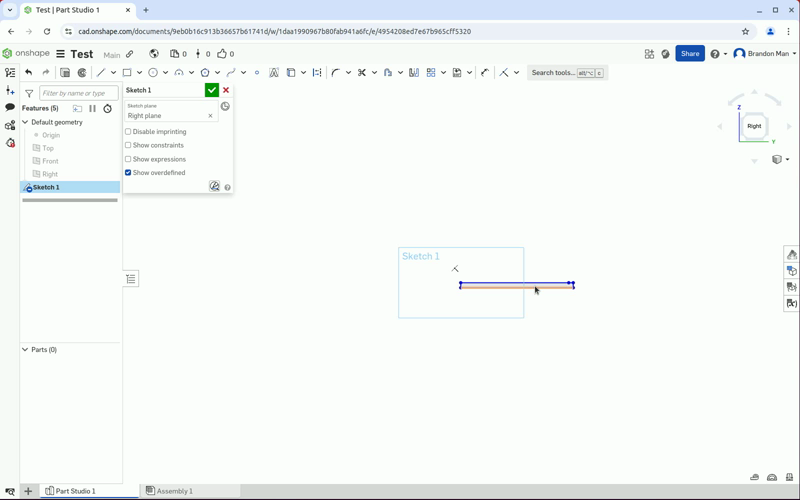
scroll(6)
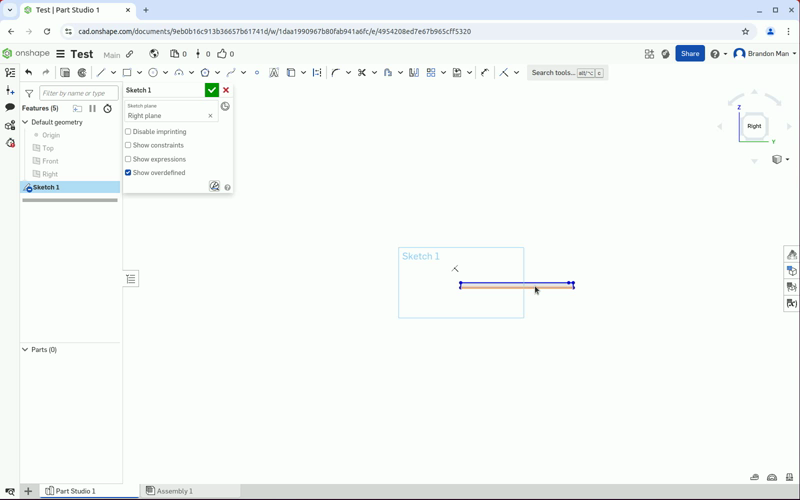
scroll(6)
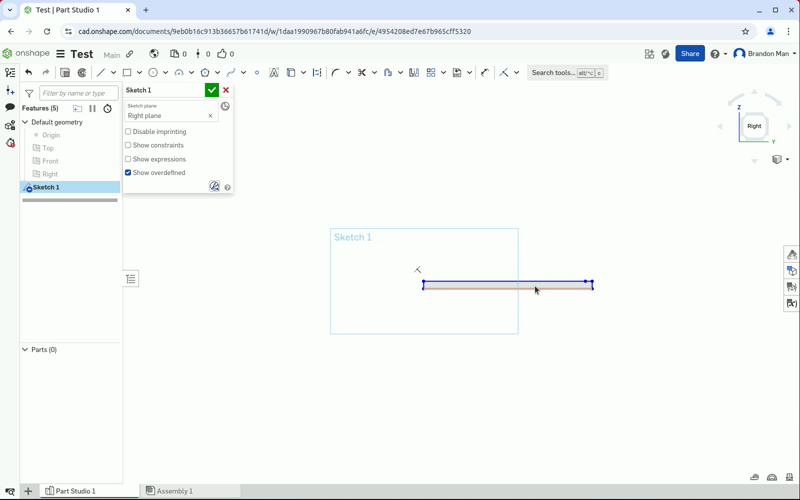
scroll(6)
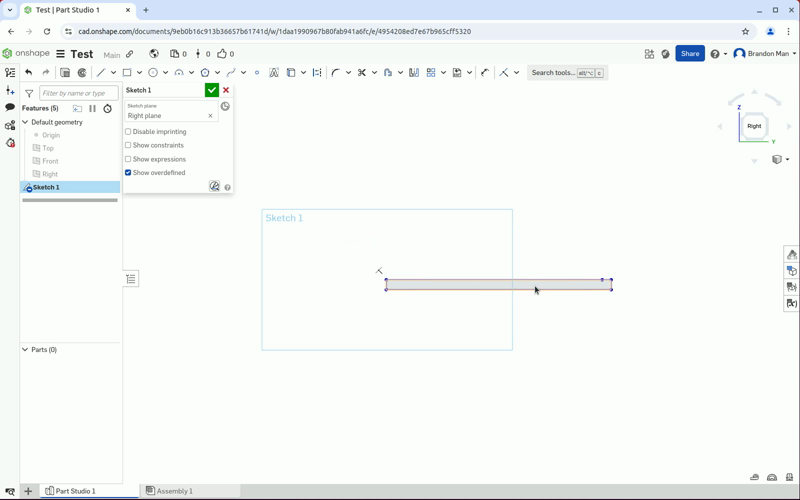
scroll(6)
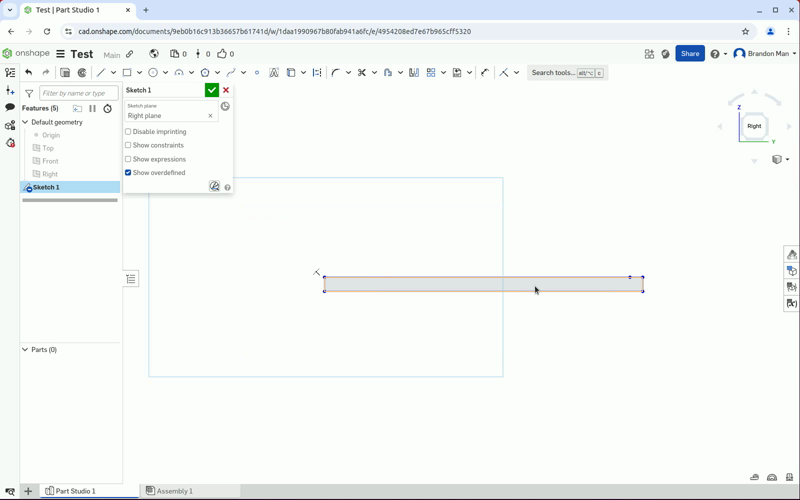
scroll(6)
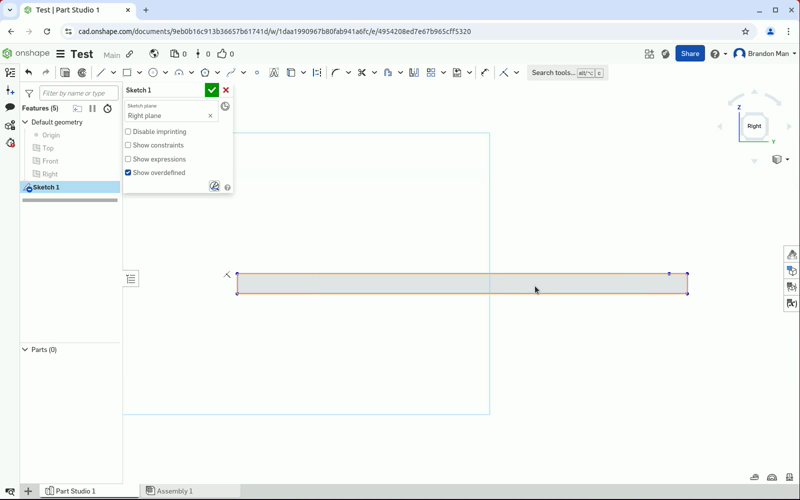
scroll(6)
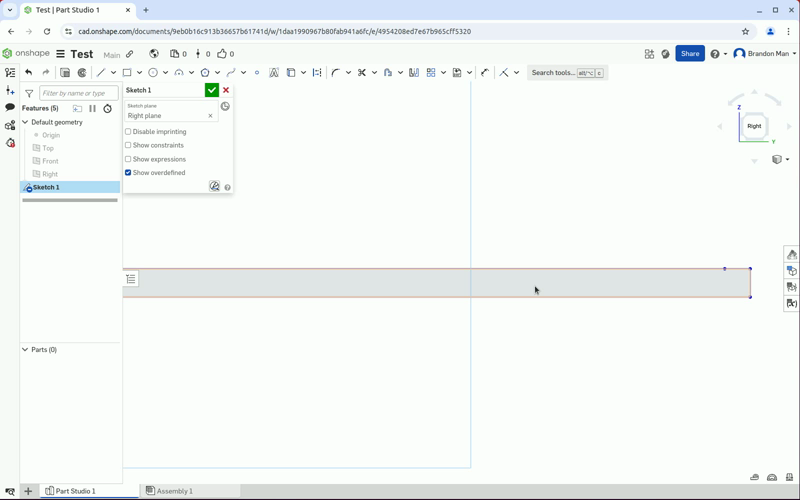
scroll(6)
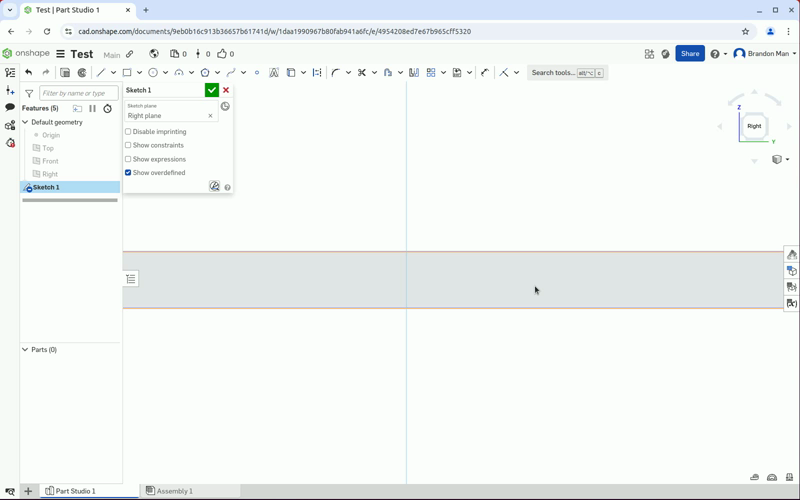
click(535, 285)
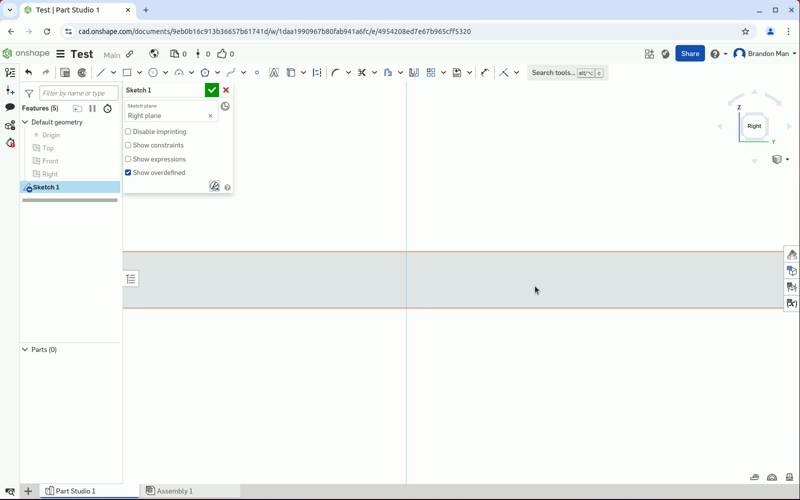
scroll(-6)
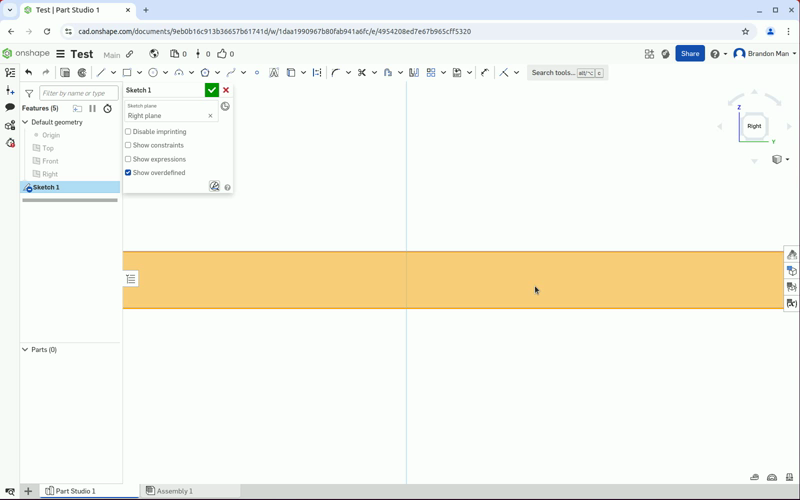
scroll(-6)
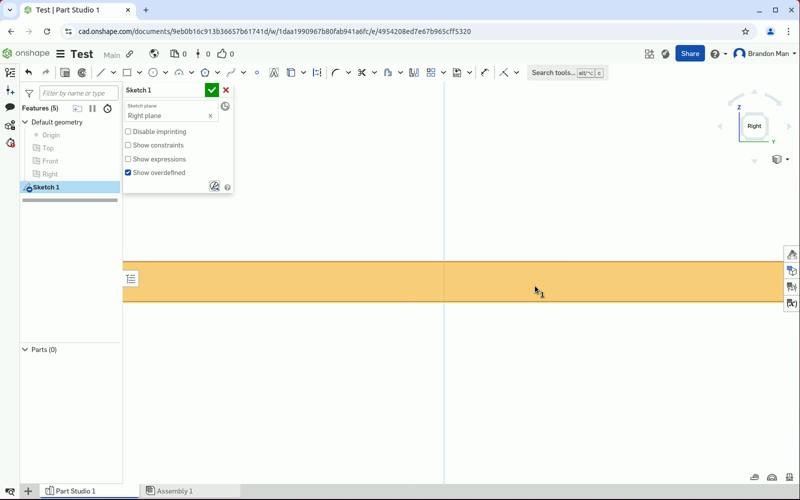
scroll(-6)
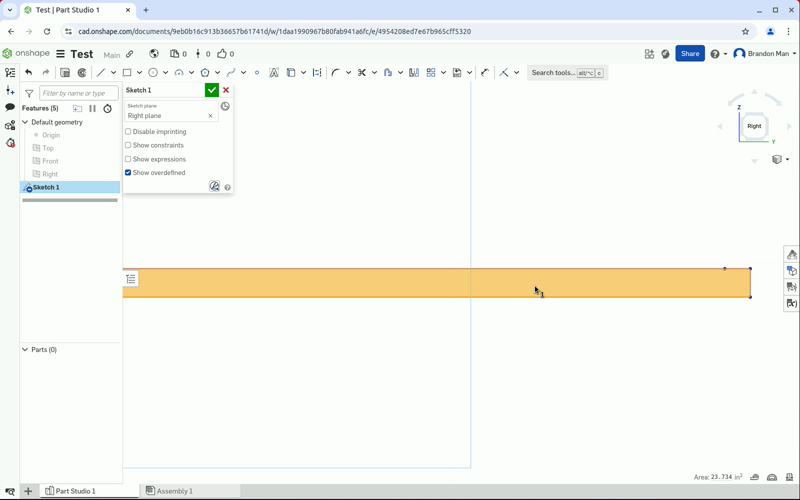
scroll(-6)
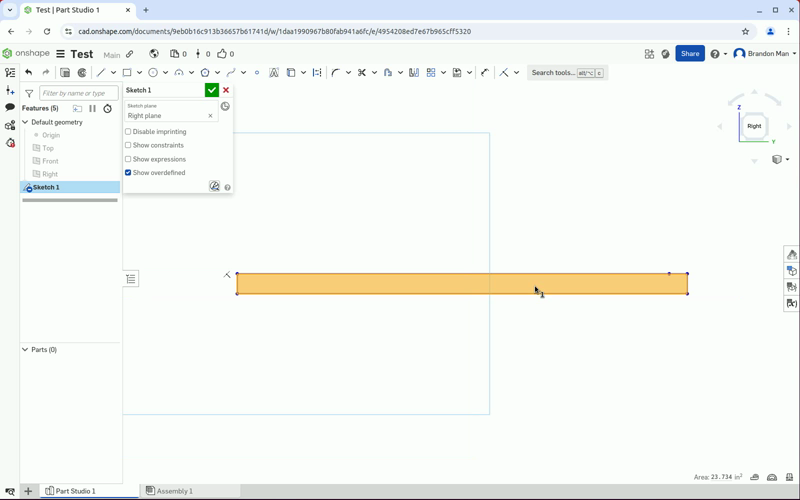
scroll(-6)
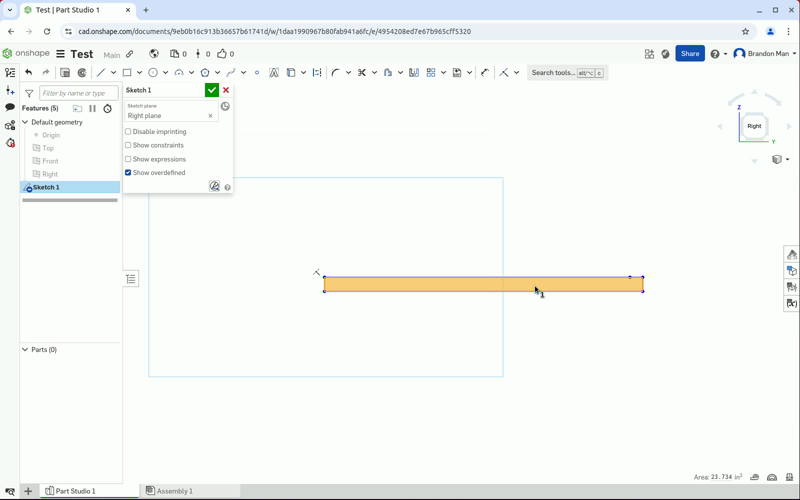
scroll(-6)
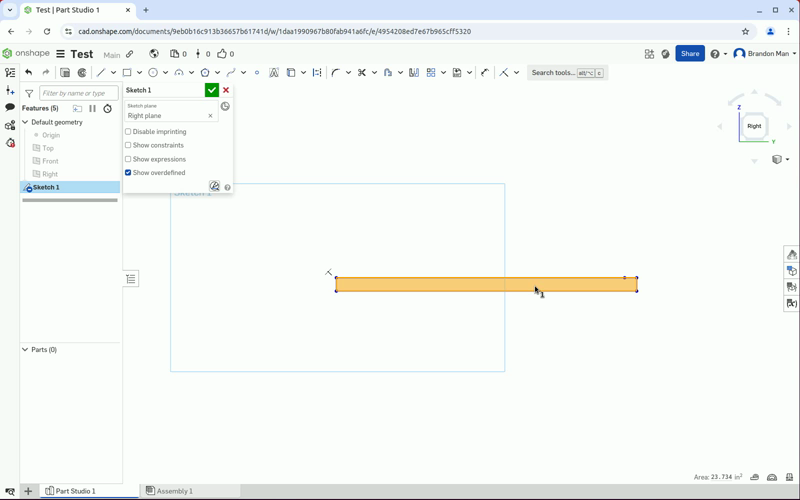
scroll(-6)
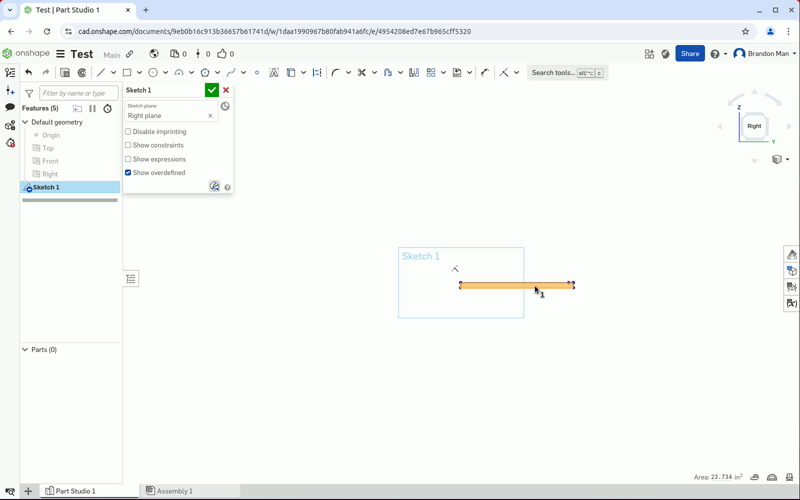
mouse_move(73, 352)
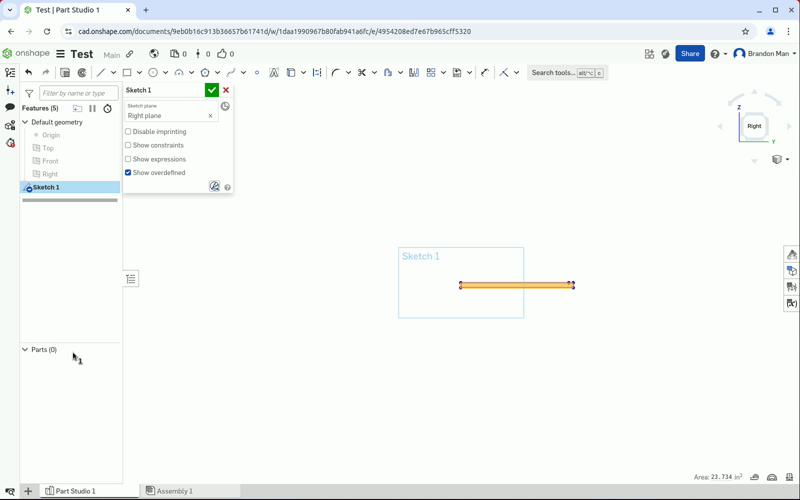
key(shift+y)
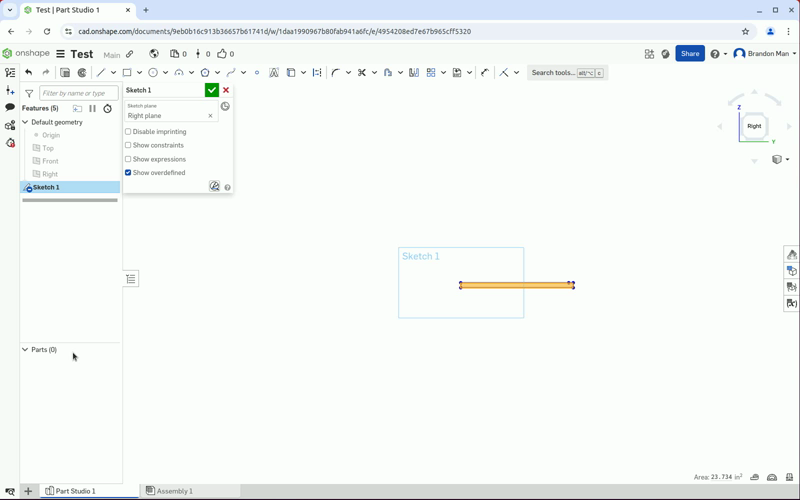
key(shift+e)
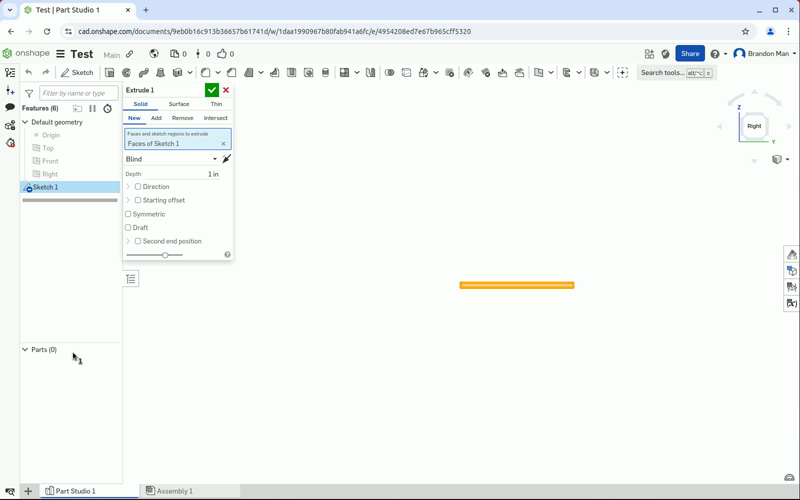
mouse_move(143, 106)
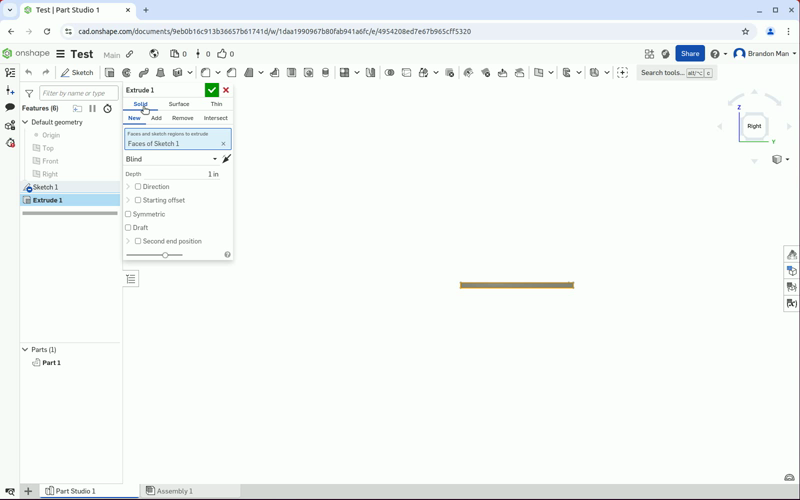
click(143, 106)
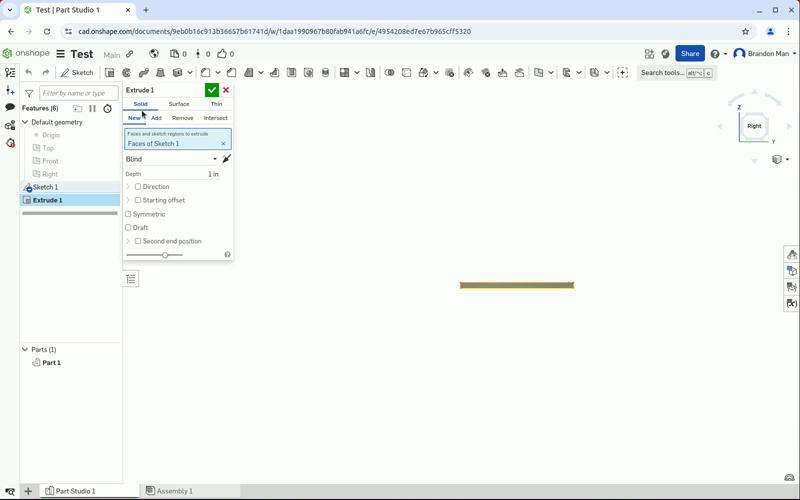
mouse_move(137, 120)
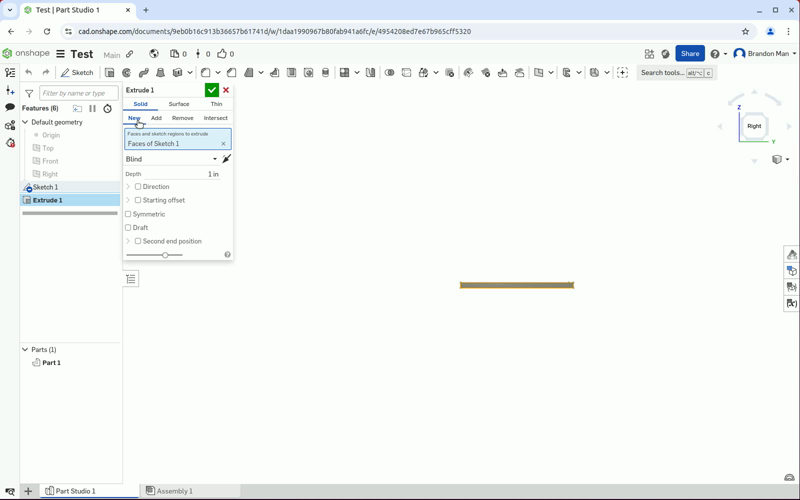
click(137, 120)
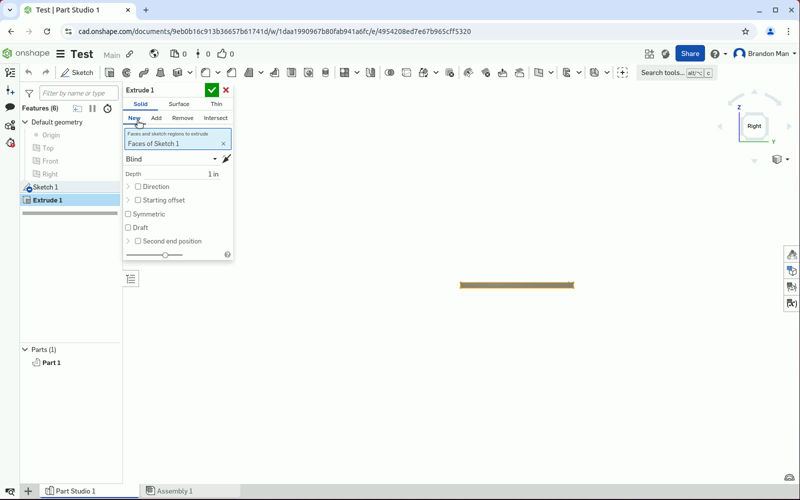
key(tab, 4)
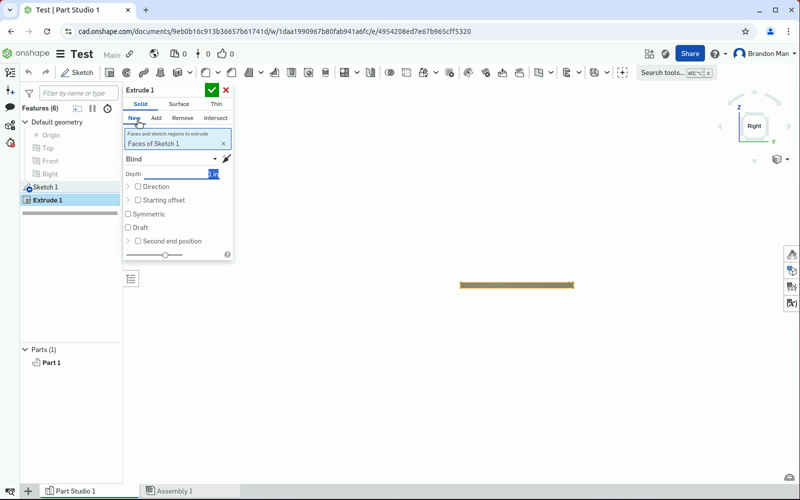
text(41.402)
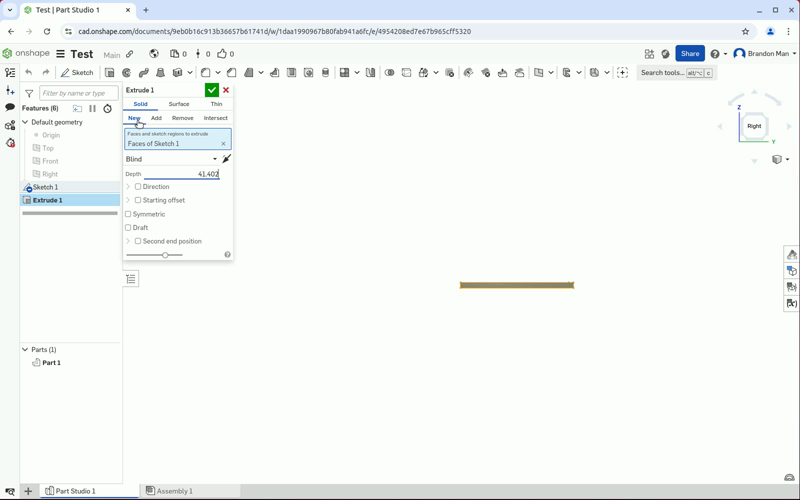
key(tab, 3)
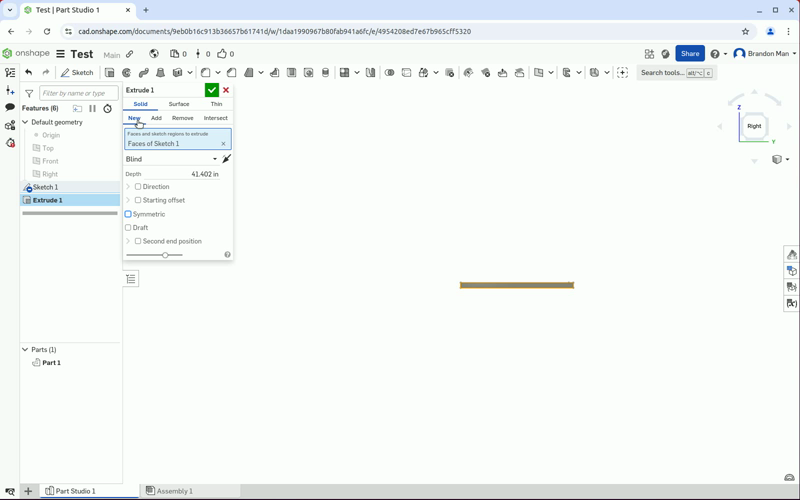
key(space)
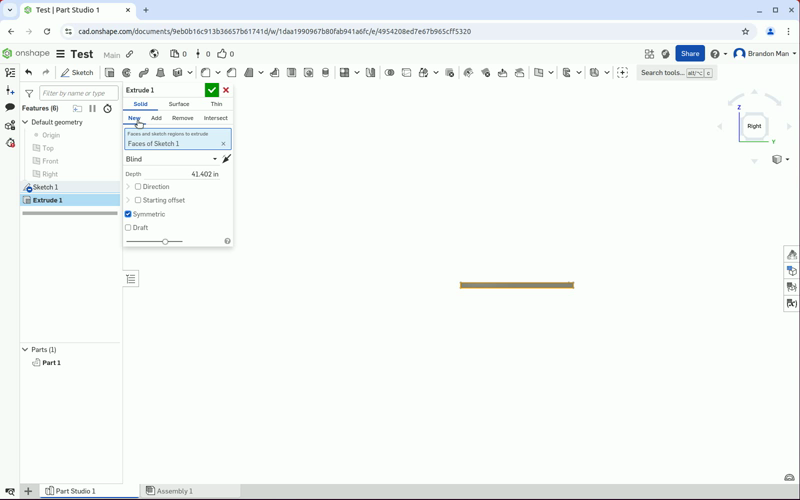
key(enter)
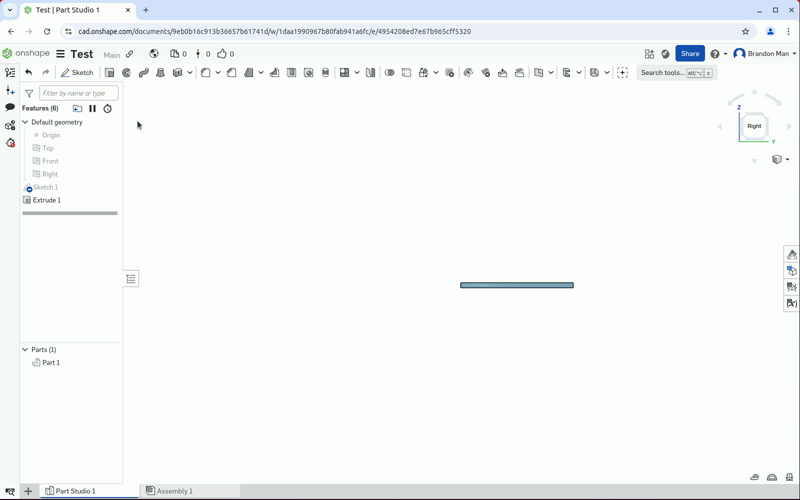
key(shift+h)
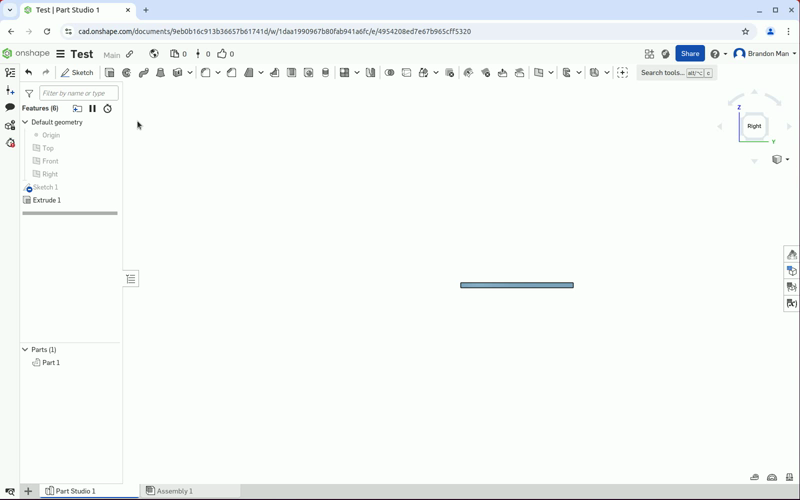
key(shift+h)
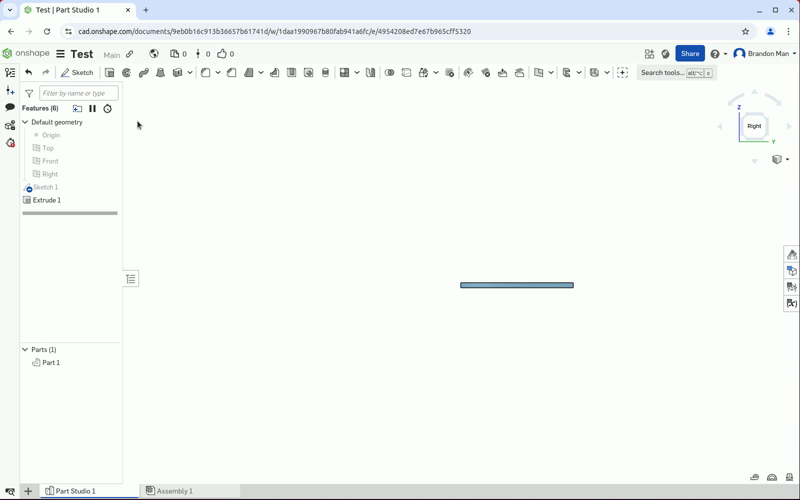
mouse_move(73, 189)
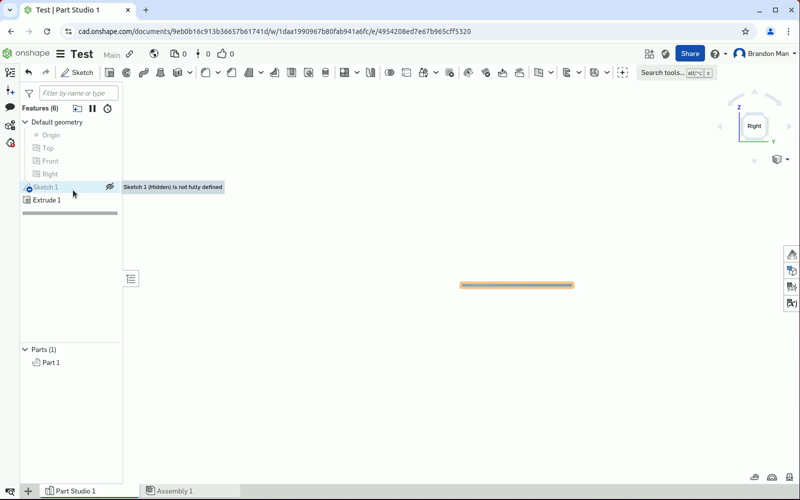
click(73, 189)
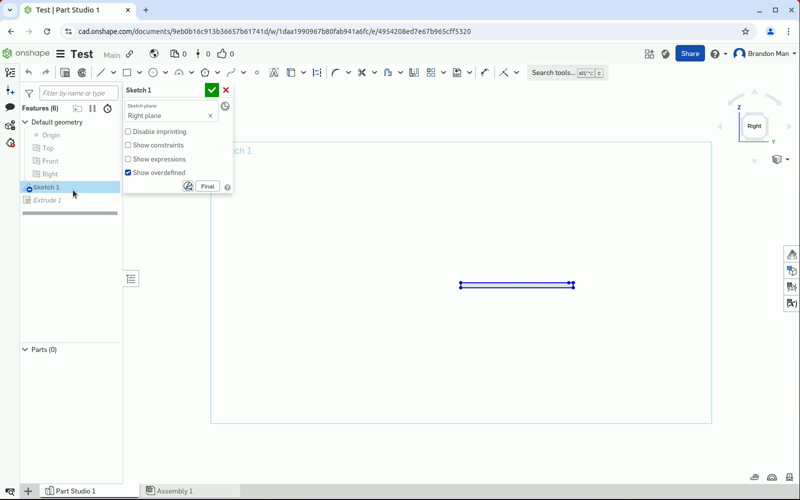
mouse_move(229, 92)
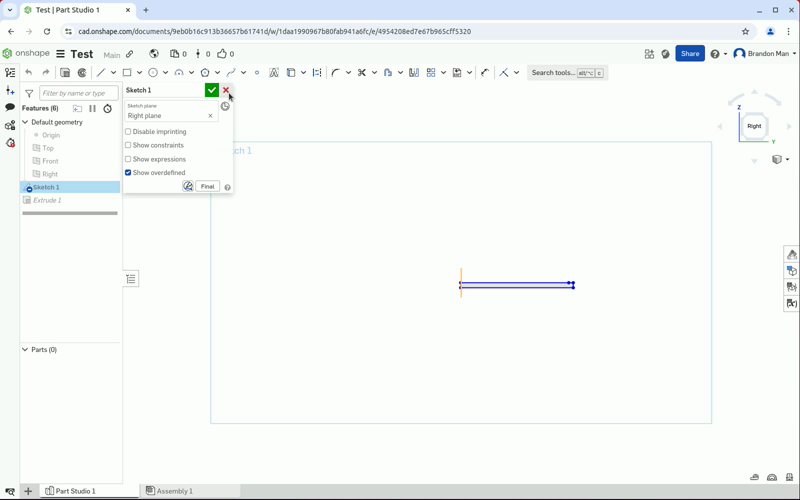
click(229, 92)
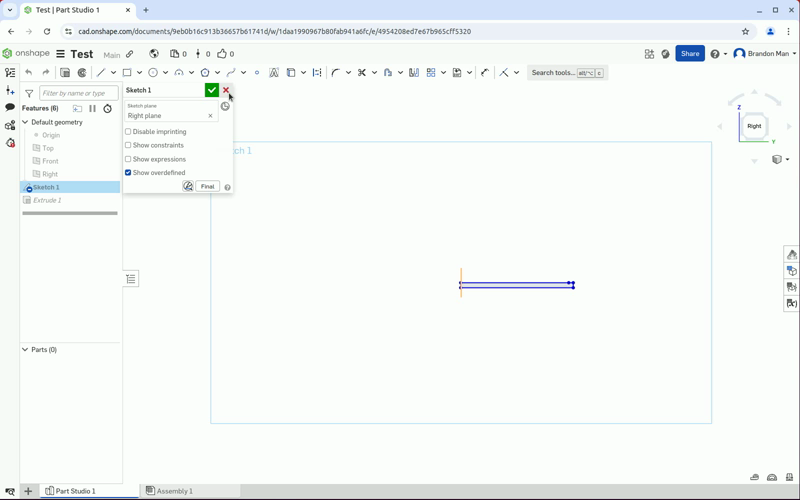
key(shift+s)
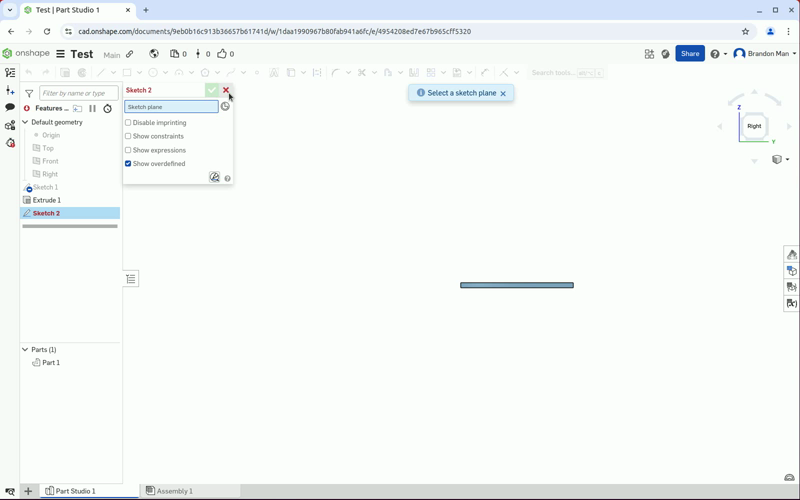
mouse_move(73, 176)
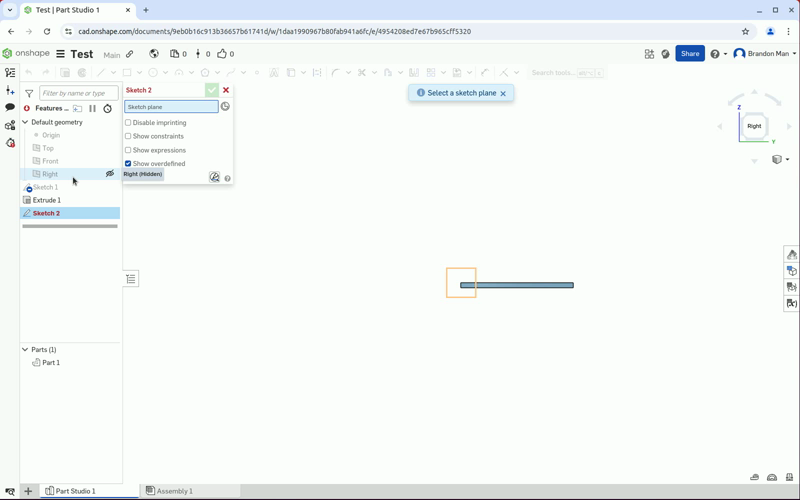
click(73, 176)
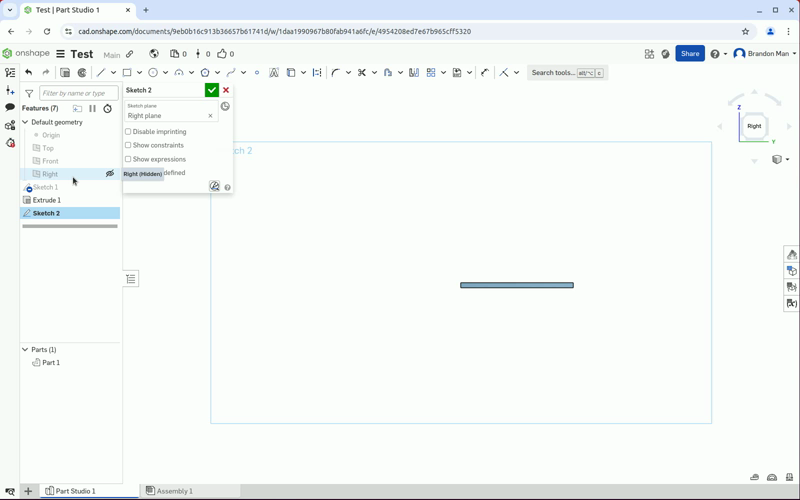
mouse_move(73, 352)
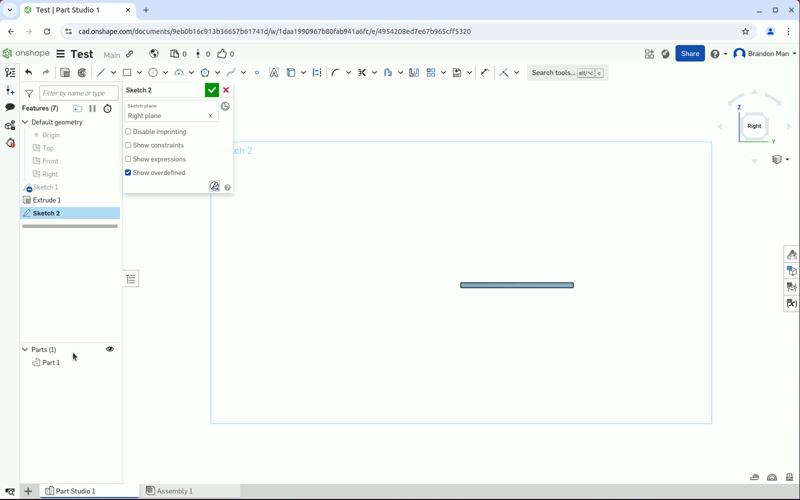
key(y)
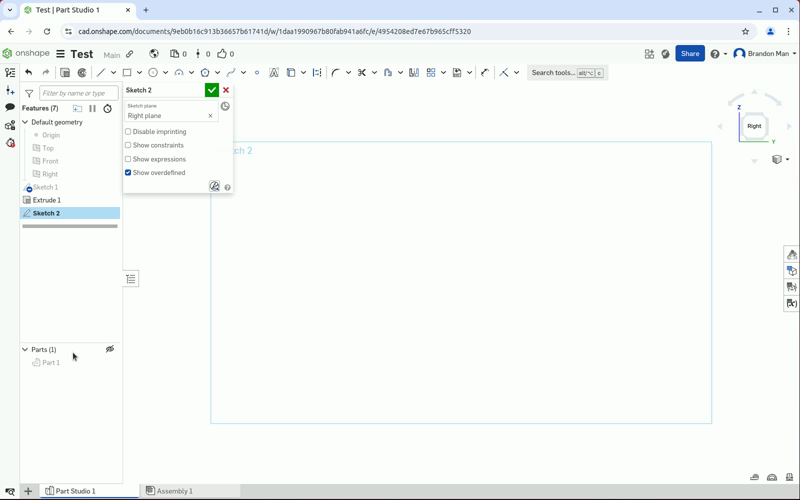
key(l)
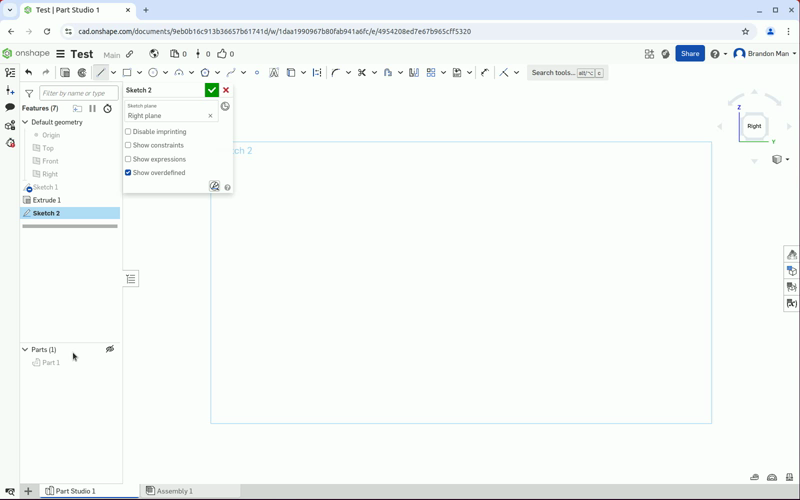
key_down(shift)
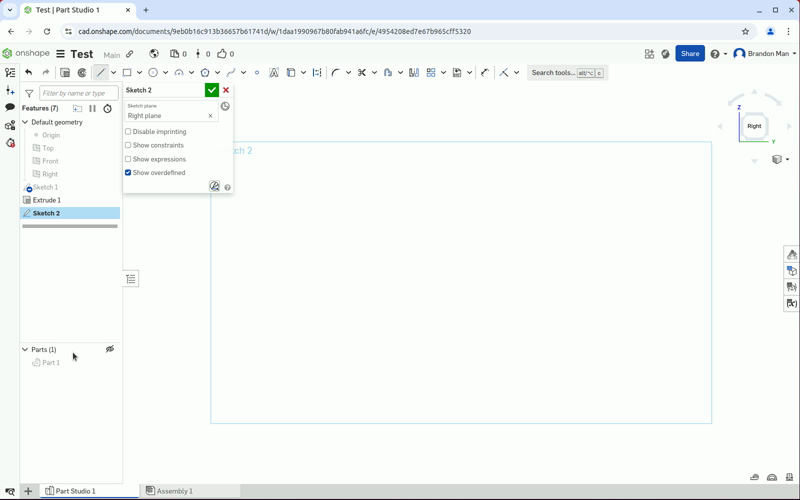
mouse_move(528, 255)
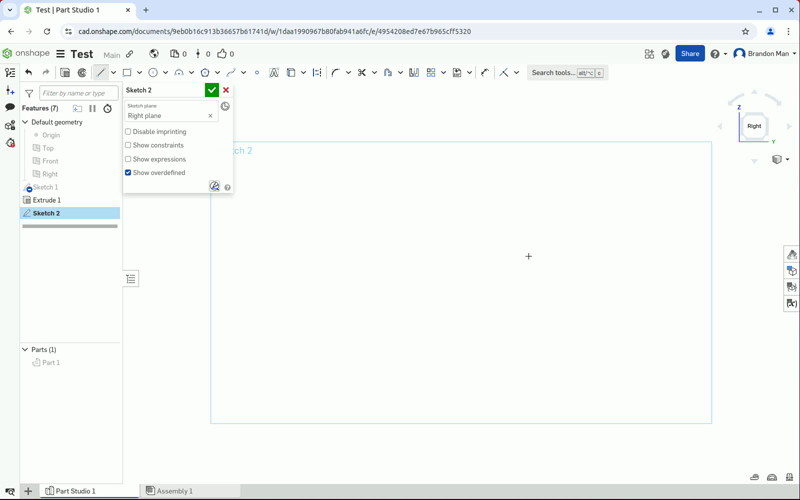
click(528, 255)
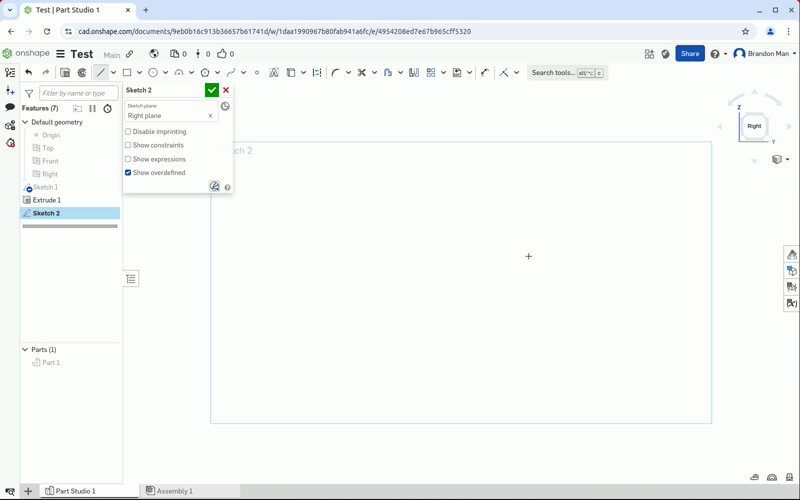
key_up(shift)
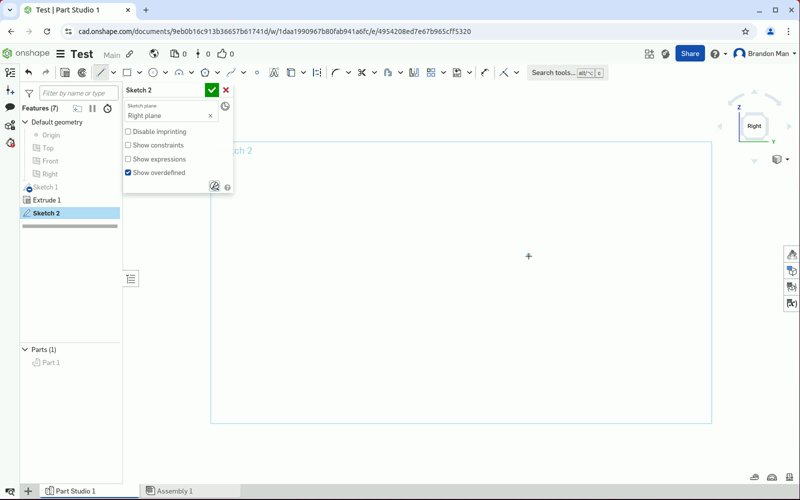
key_down(shift)
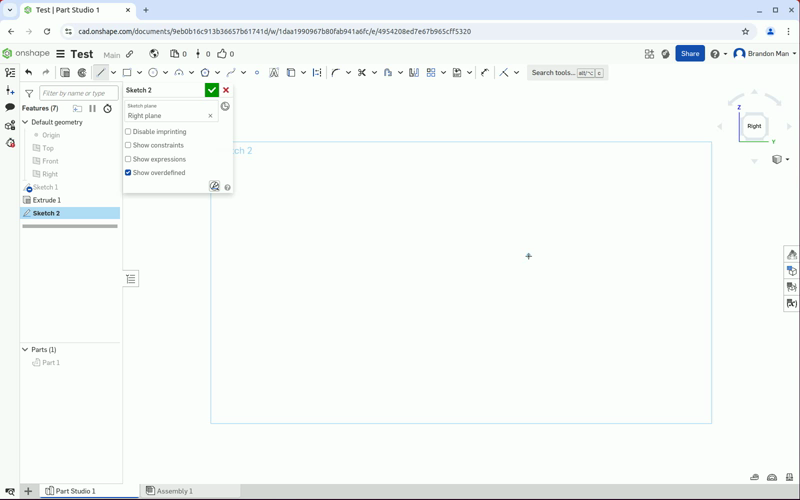
mouse_move(558, 255)
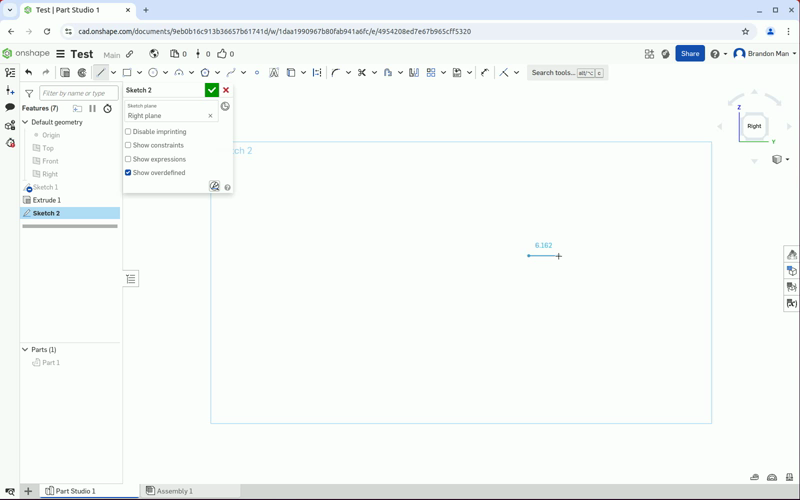
mouse_move(569, 255)
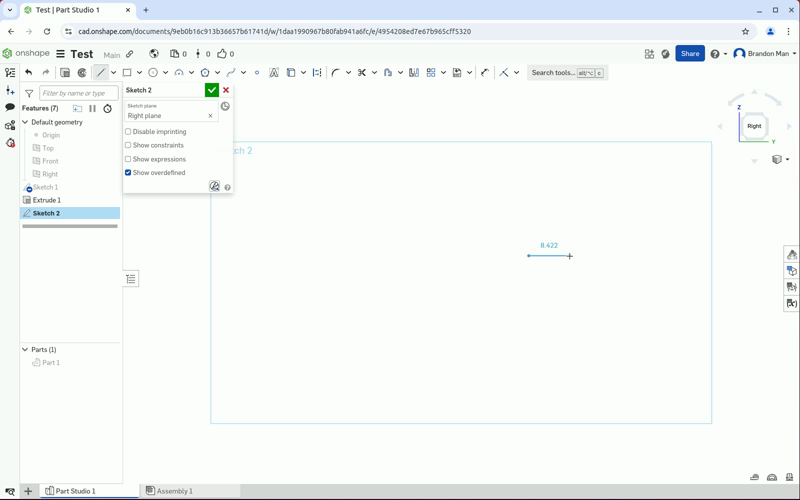
click(569, 255)
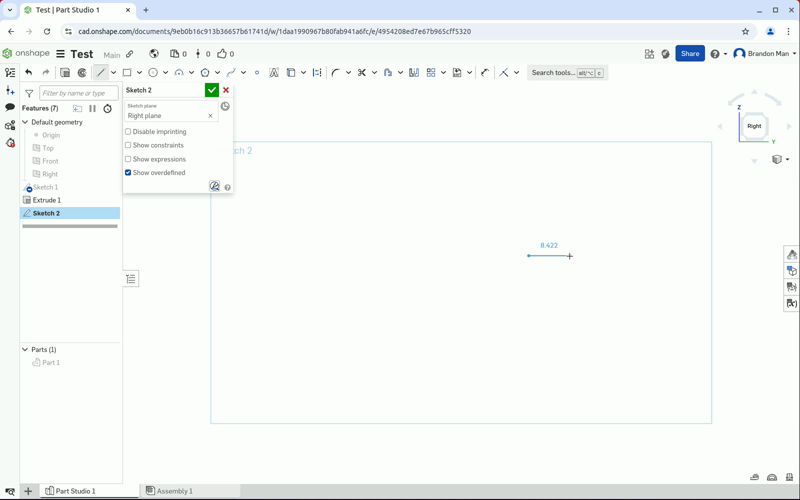
key_up(shift)
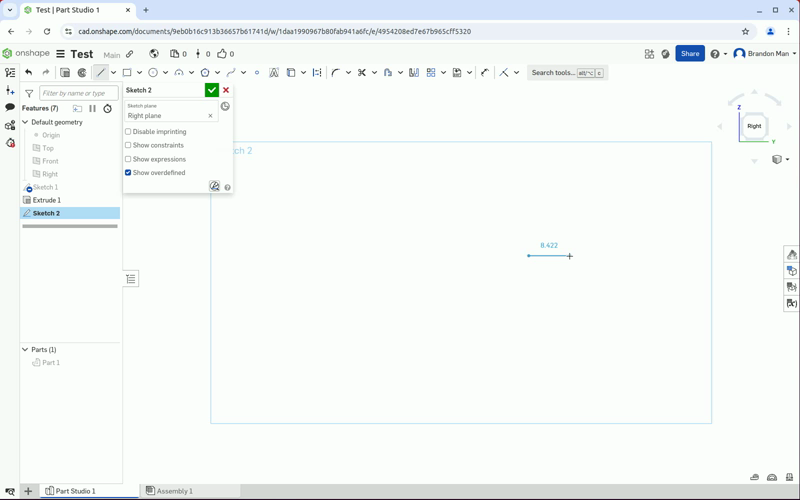
key_down(shift)
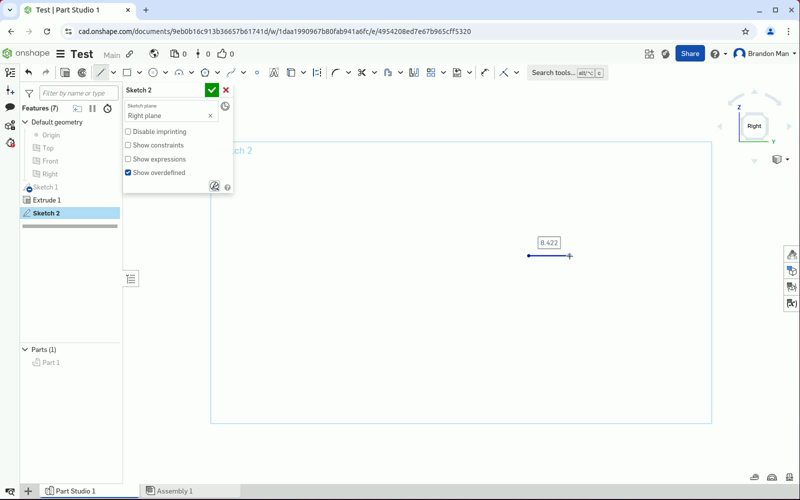
mouse_move(589, 255)
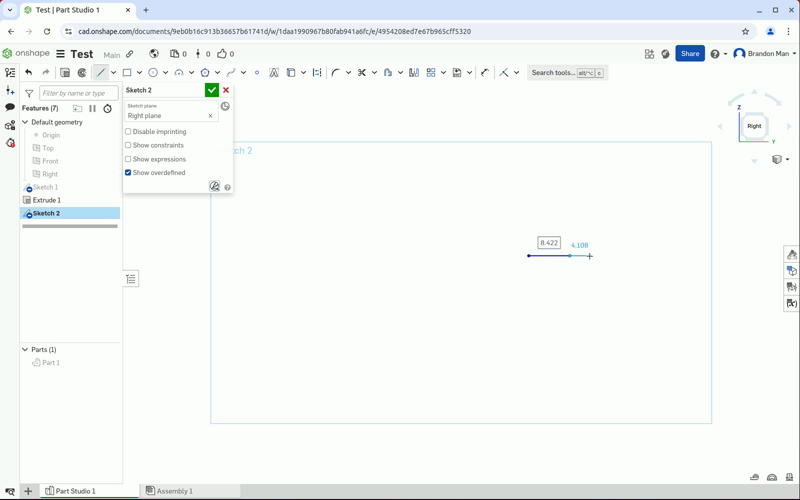
mouse_move(573, 255)
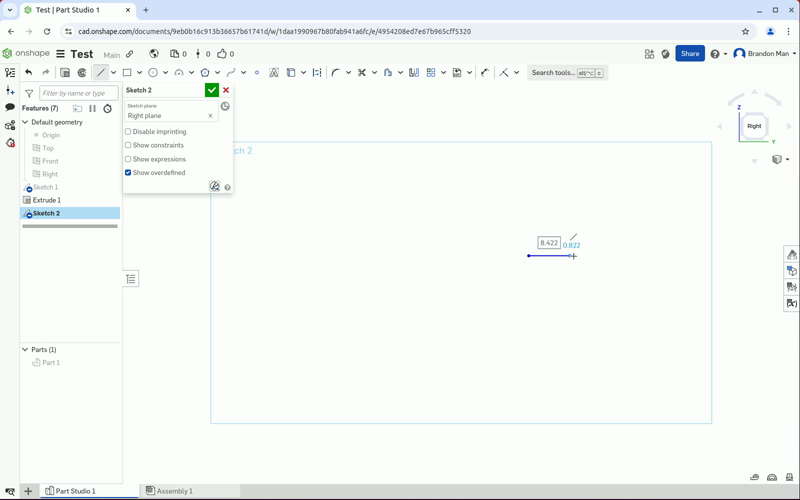
scroll(6)
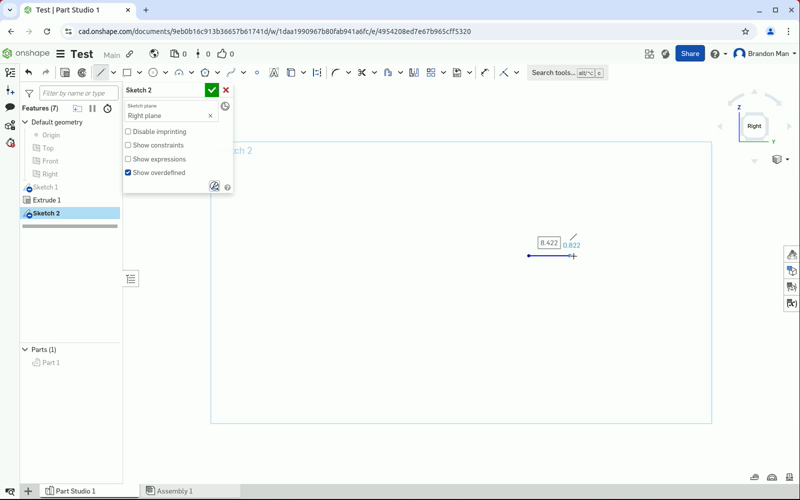
scroll(6)
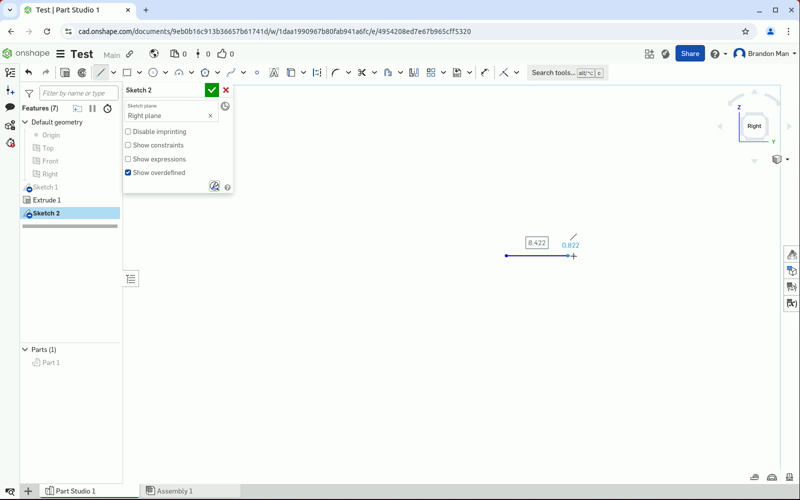
scroll(6)
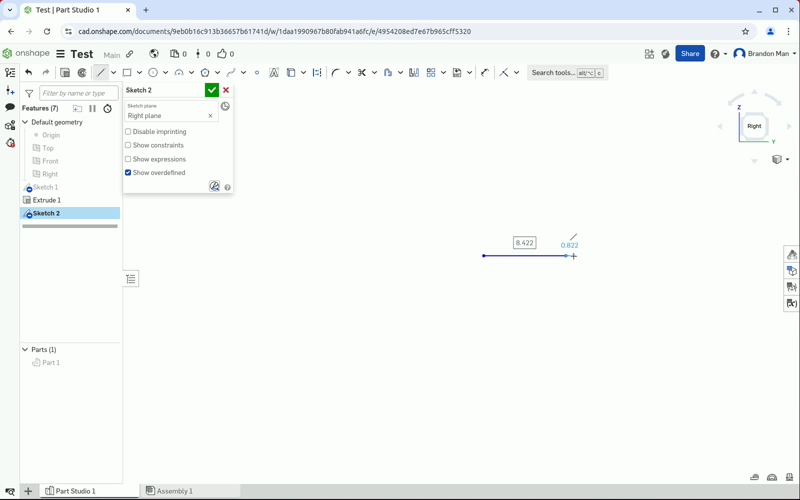
scroll(6)
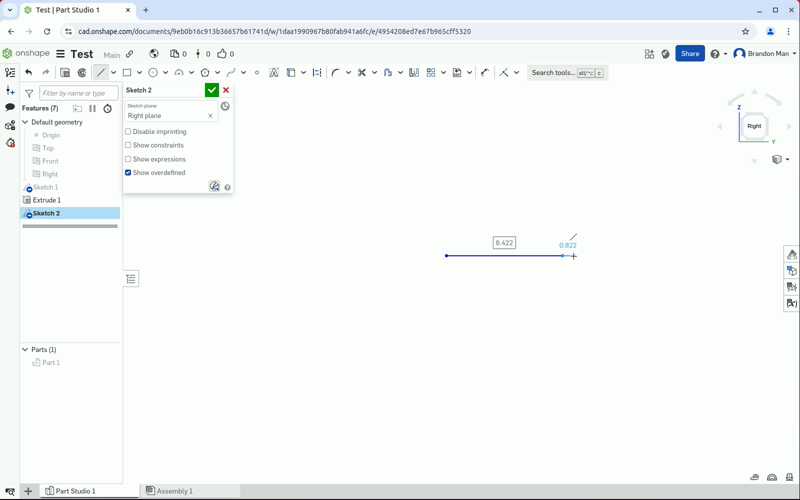
scroll(6)
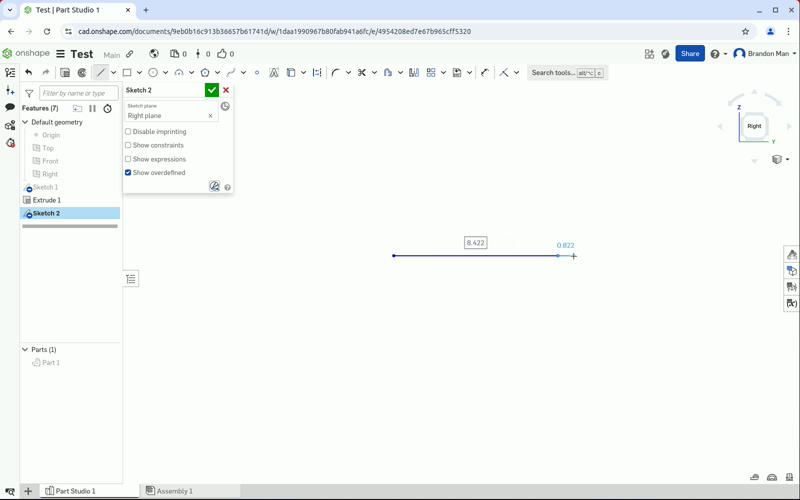
scroll(6)
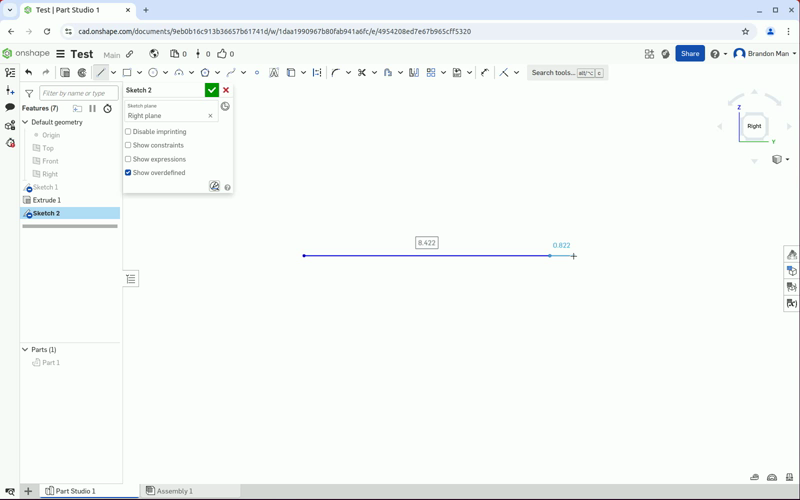
scroll(6)
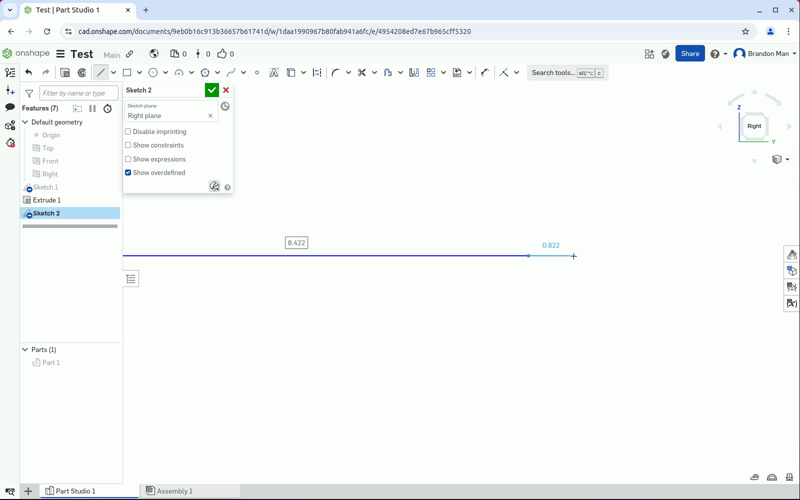
click(573, 255)
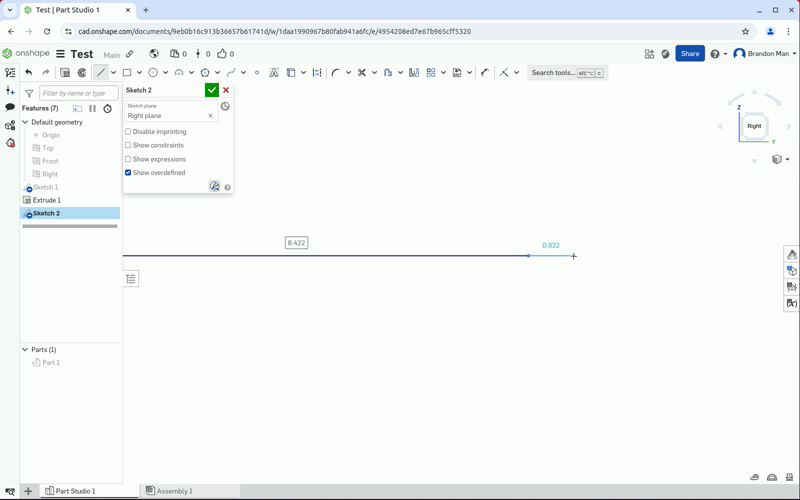
scroll(-6)
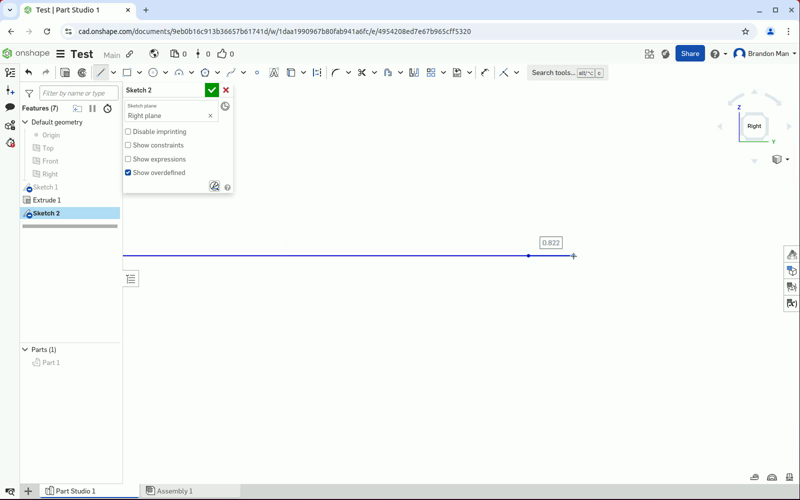
scroll(-6)
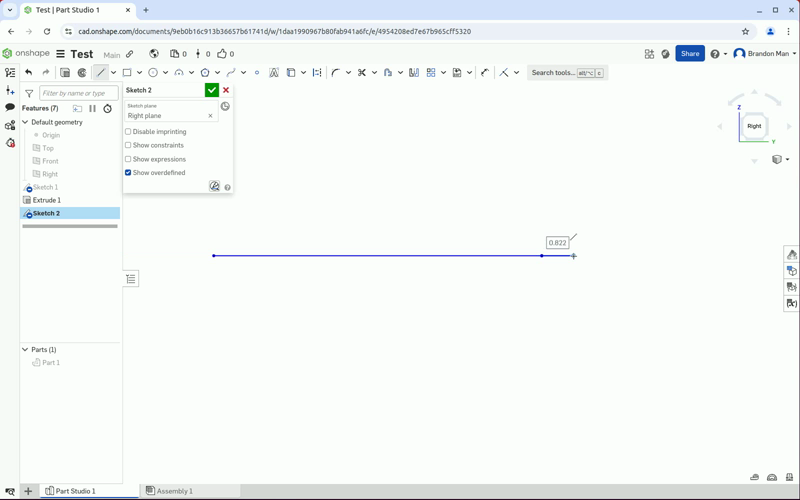
scroll(-6)
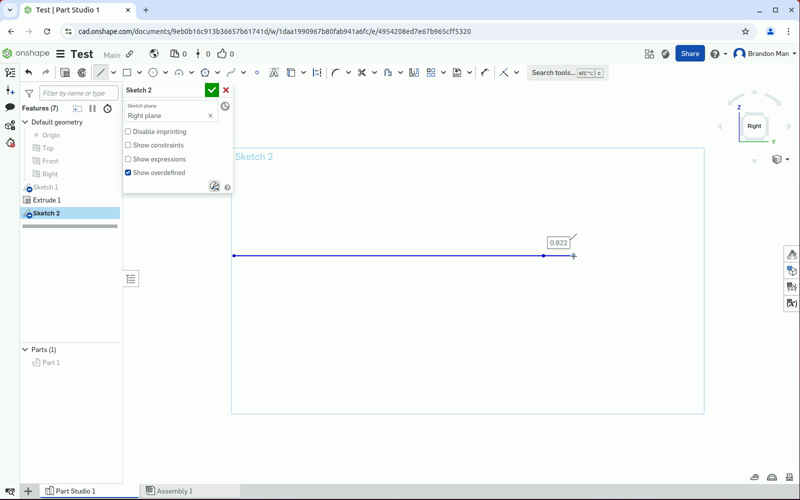
scroll(-6)
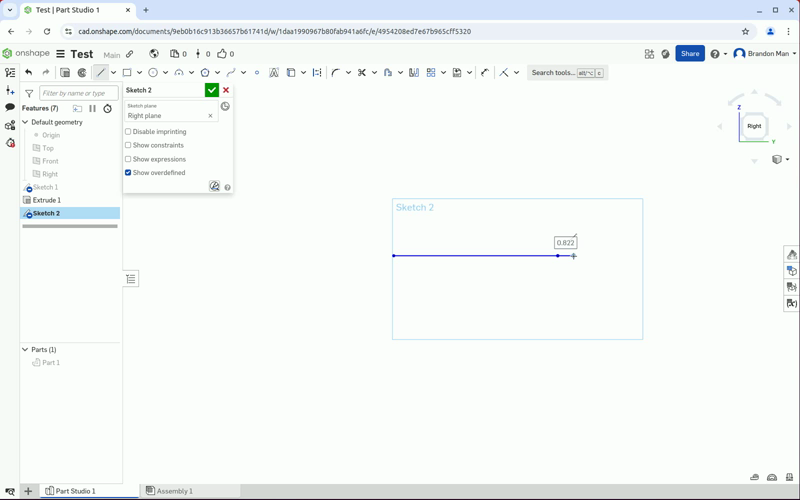
scroll(-6)
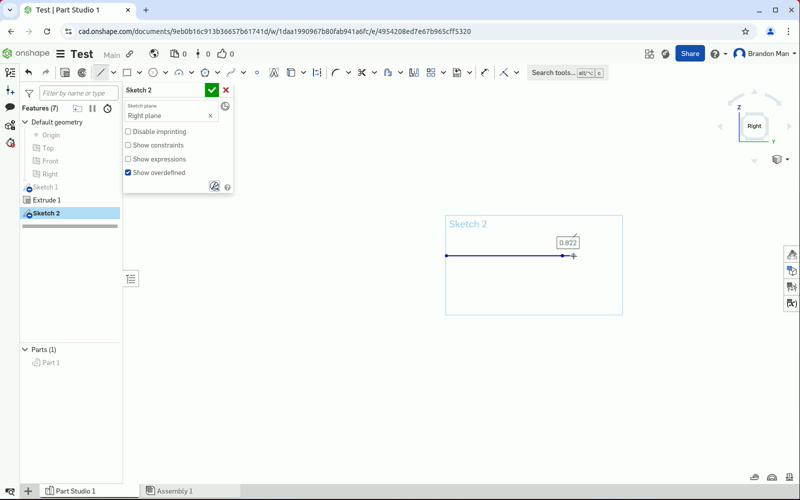
scroll(-6)
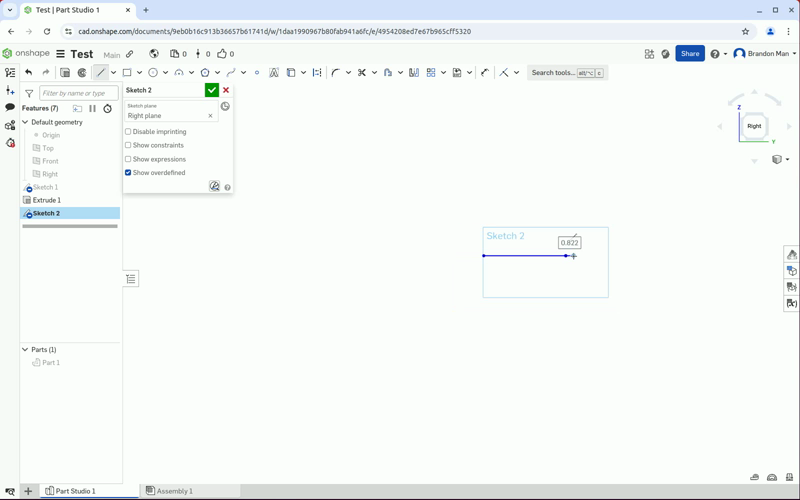
scroll(-6)
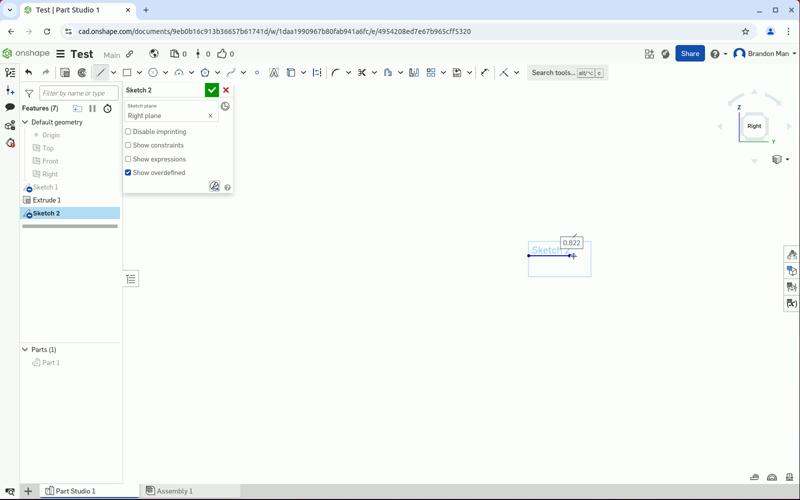
key_up(shift)
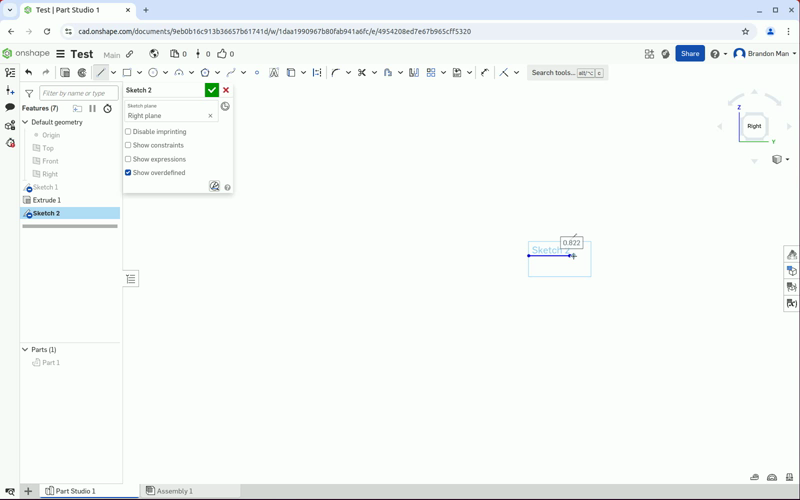
key_down(shift)
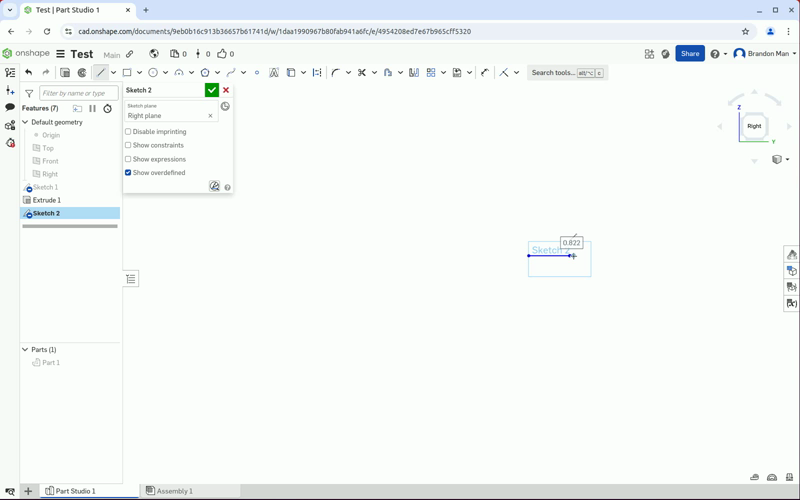
mouse_move(589, 255)
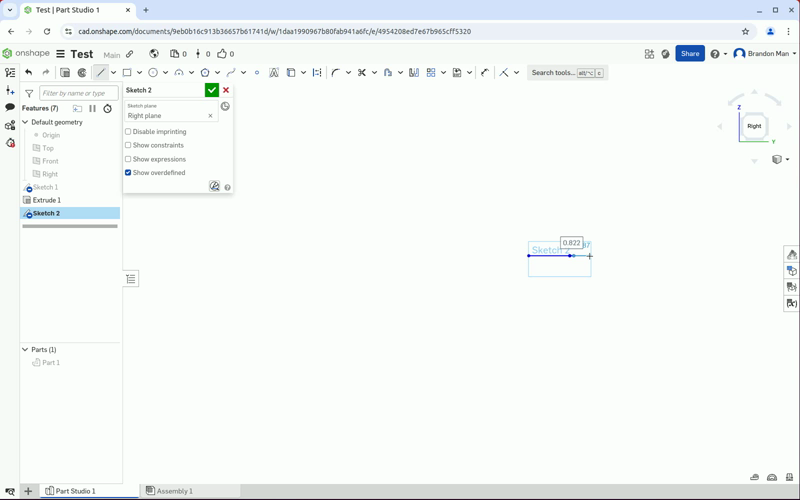
mouse_move(573, 251)
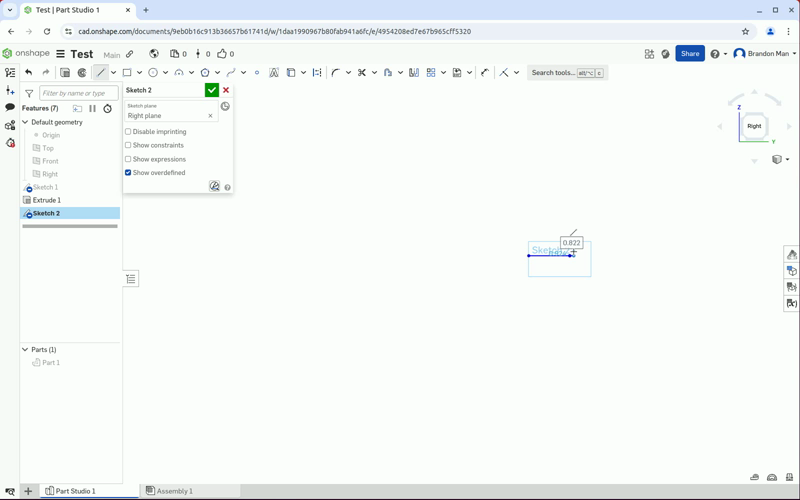
scroll(6)
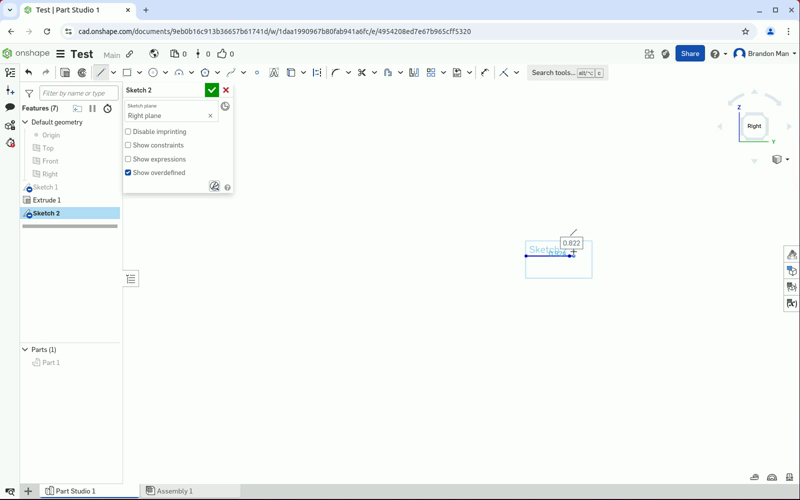
scroll(6)
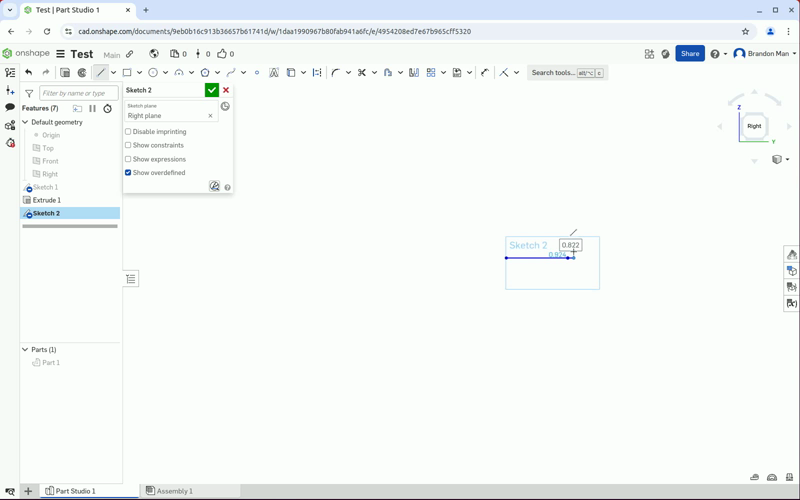
scroll(6)
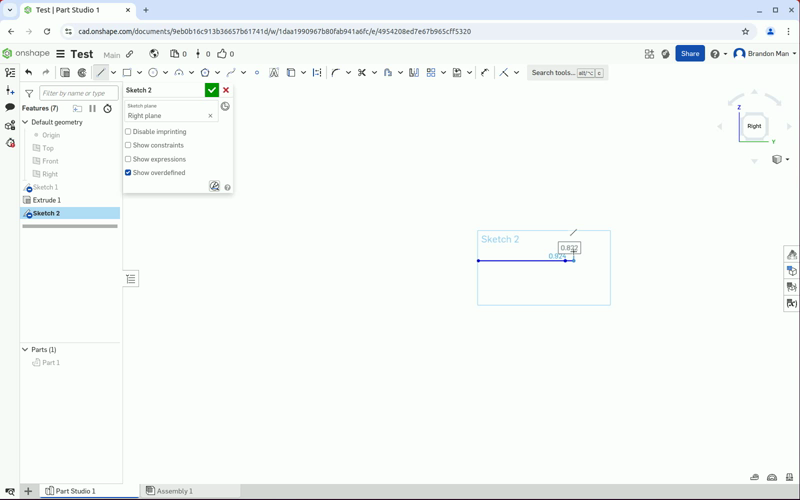
scroll(6)
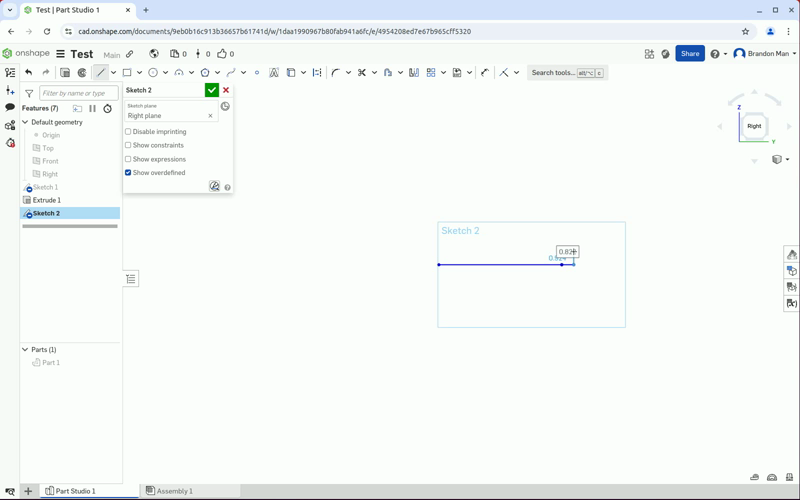
scroll(6)
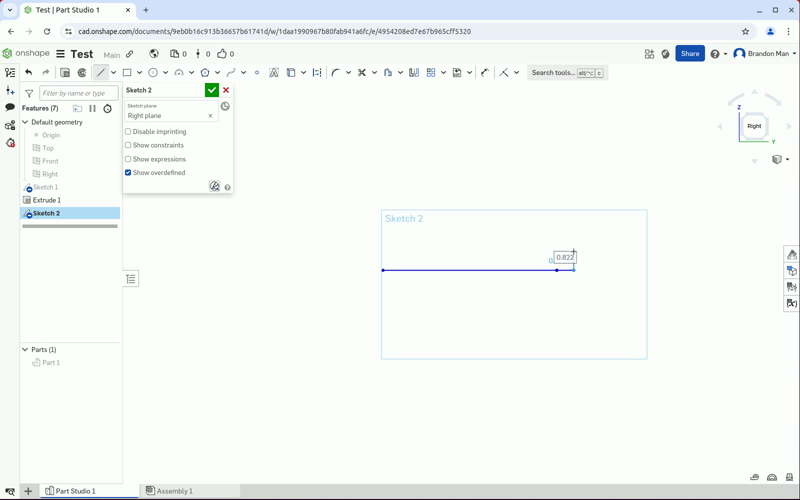
scroll(6)
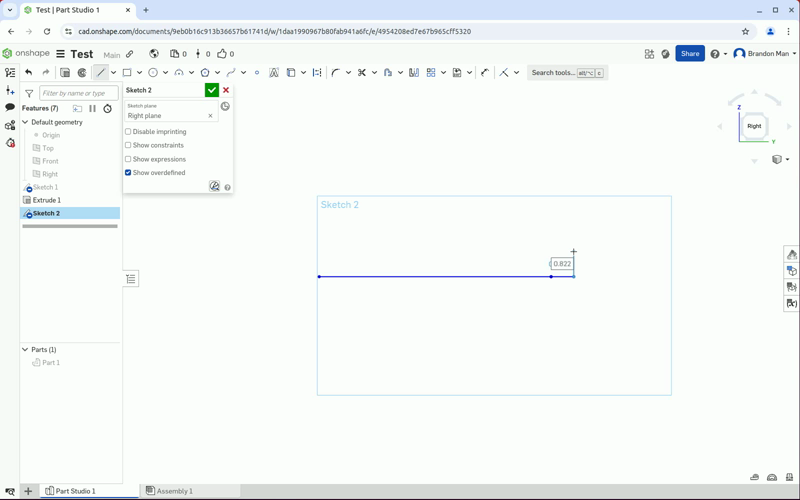
scroll(6)
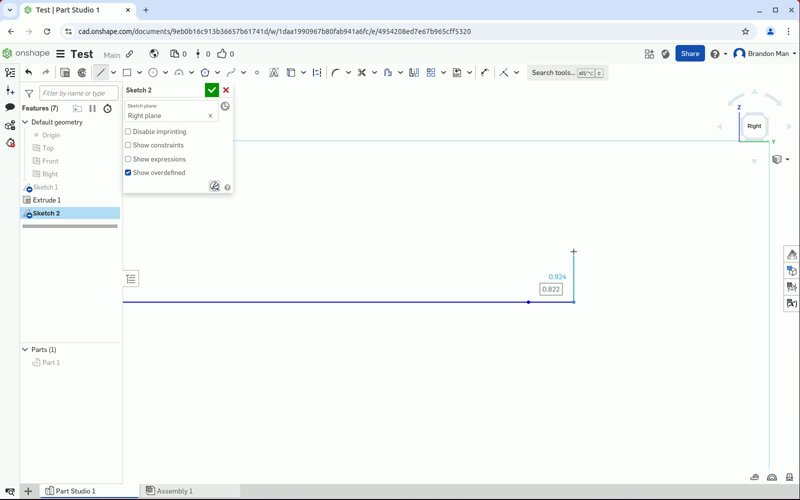
click(573, 251)
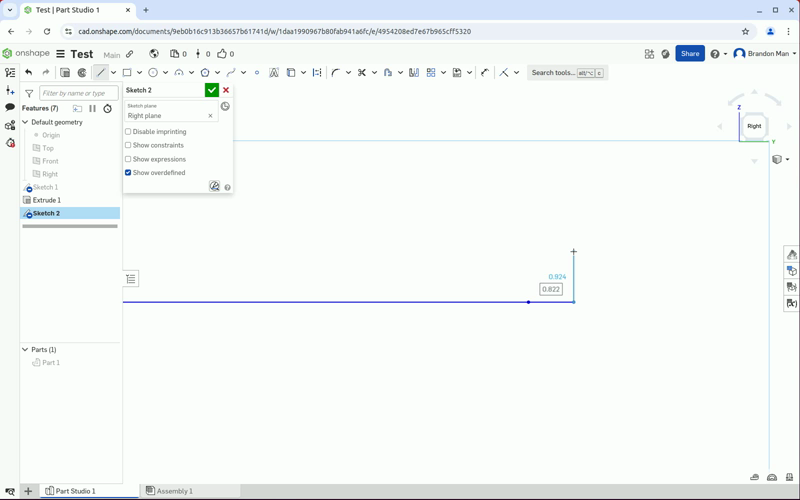
scroll(-6)
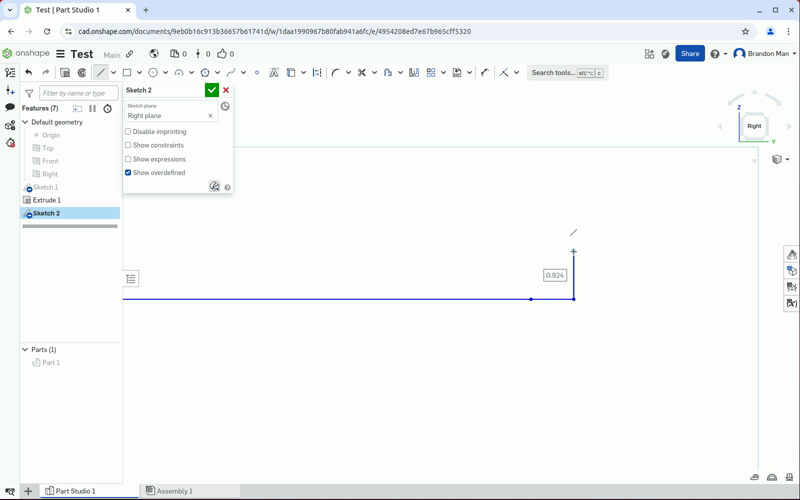
scroll(-6)
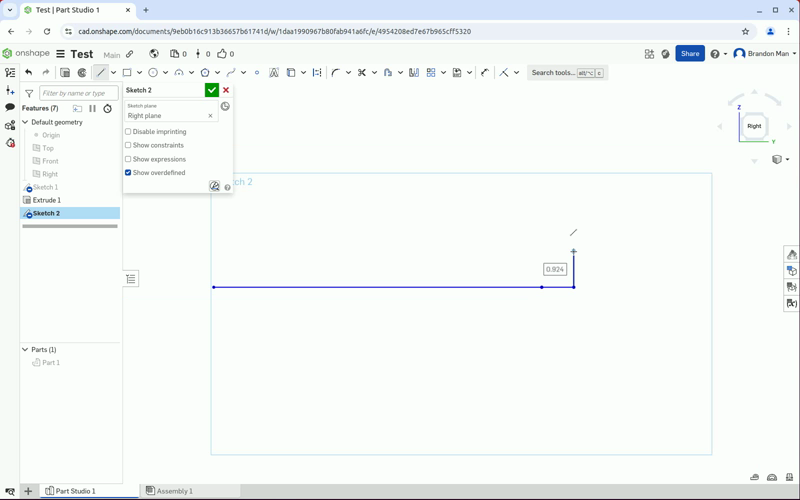
scroll(-6)
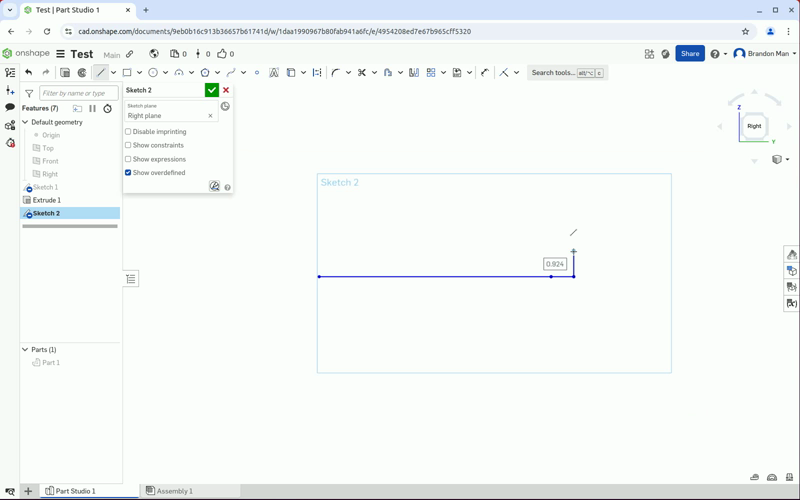
scroll(-6)
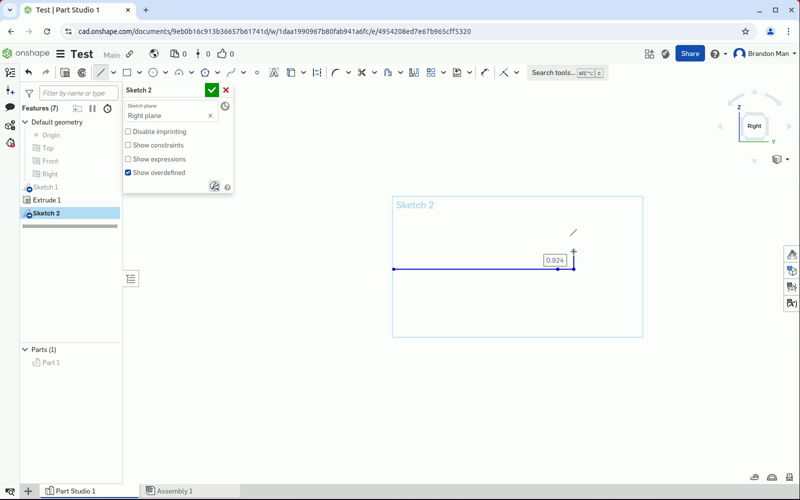
scroll(-6)
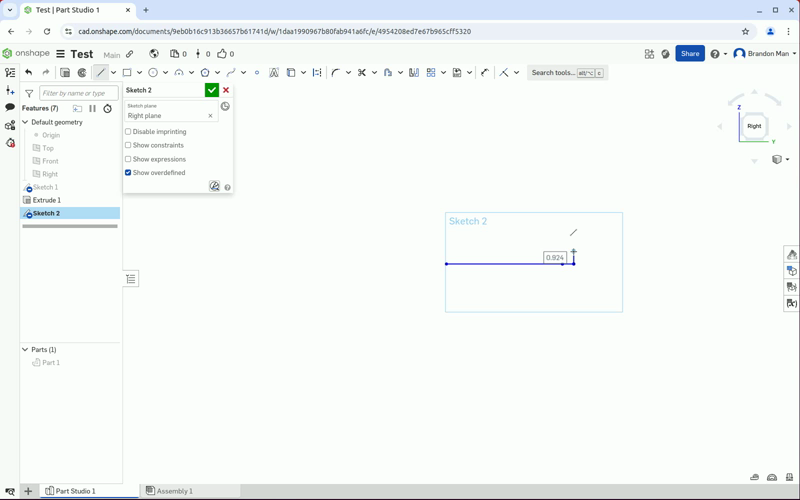
scroll(-6)
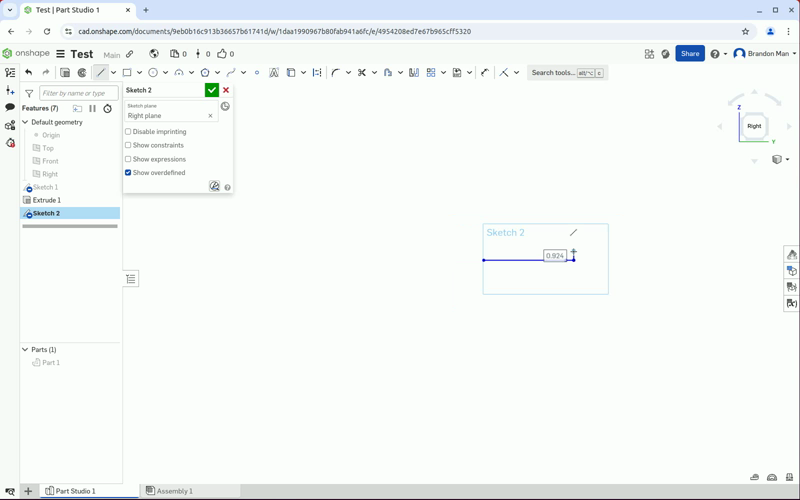
scroll(-6)
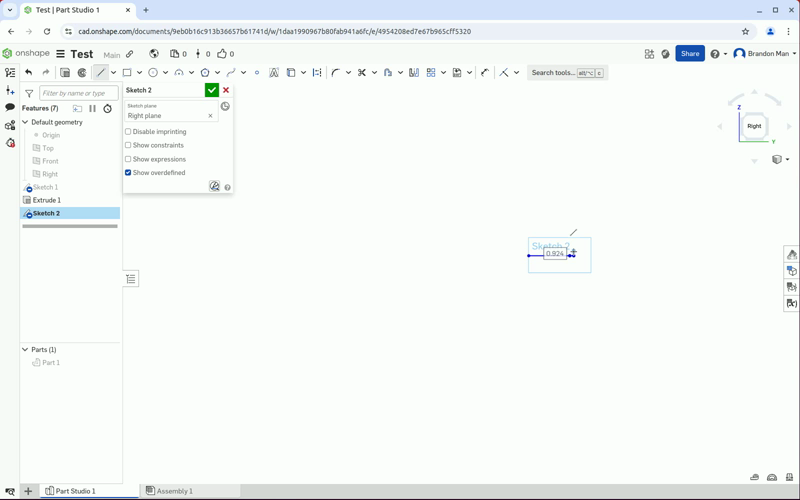
key_up(shift)
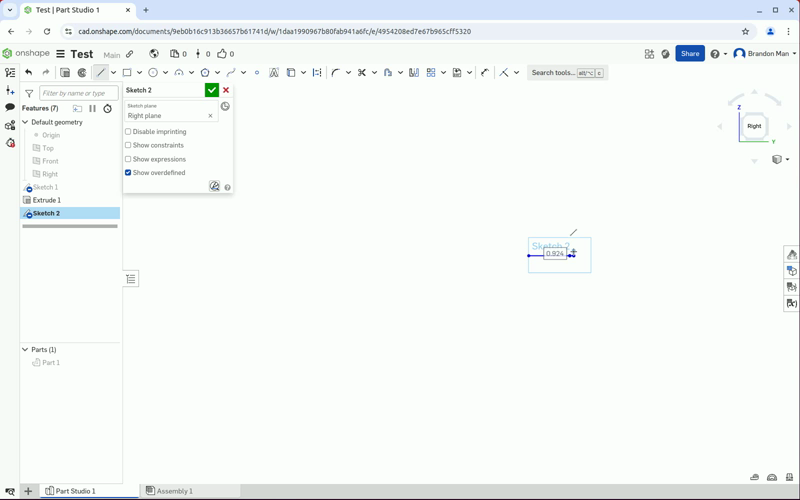
key_down(shift)
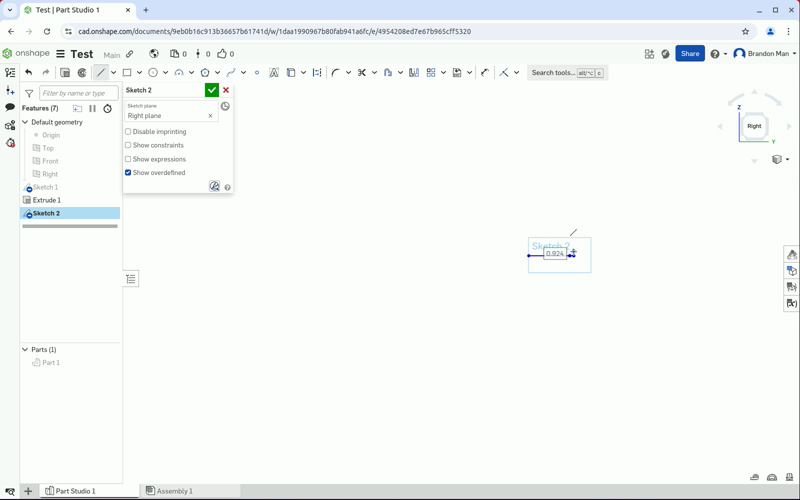
mouse_move(589, 251)
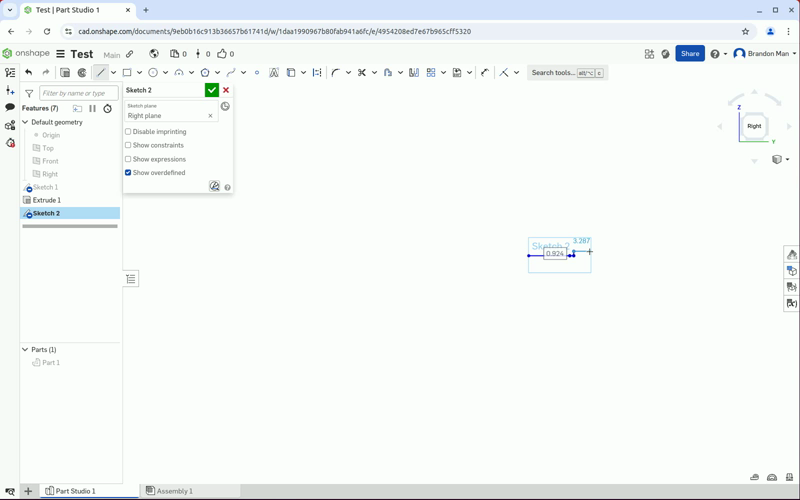
mouse_move(528, 251)
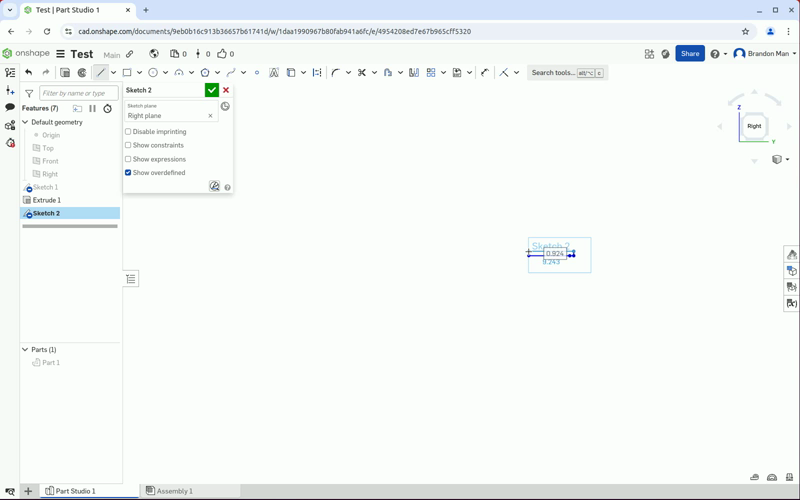
click(528, 251)
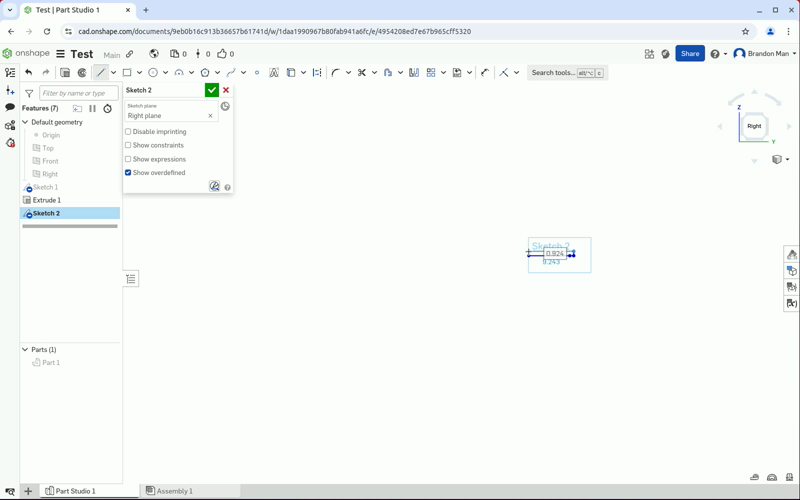
key_up(shift)
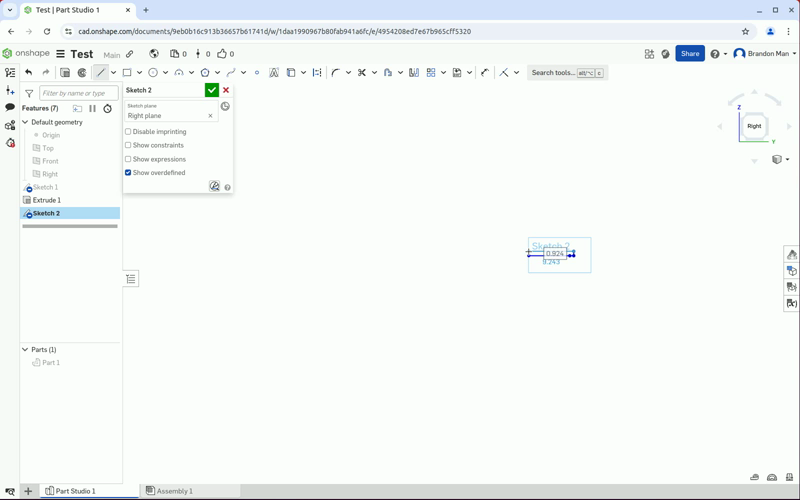
mouse_move(558, 251)
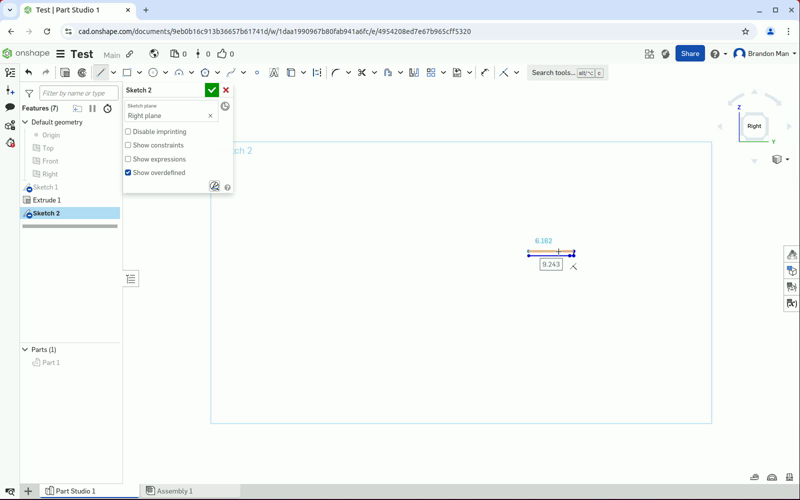
key_down(shift)
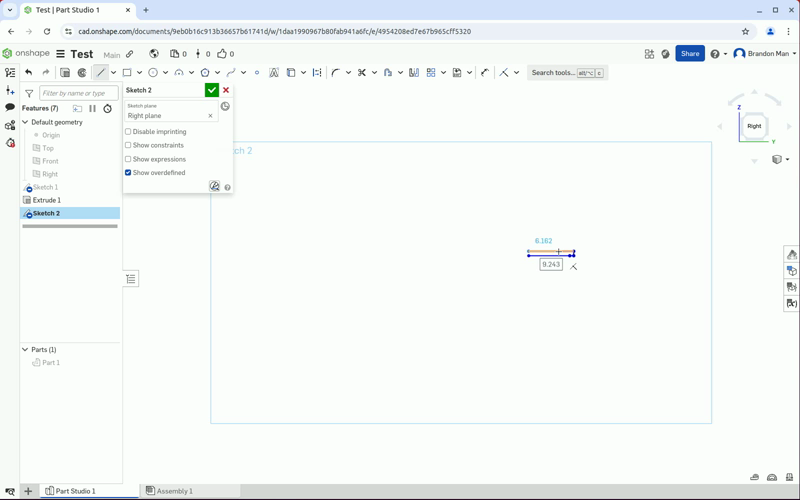
mouse_move(528, 255)
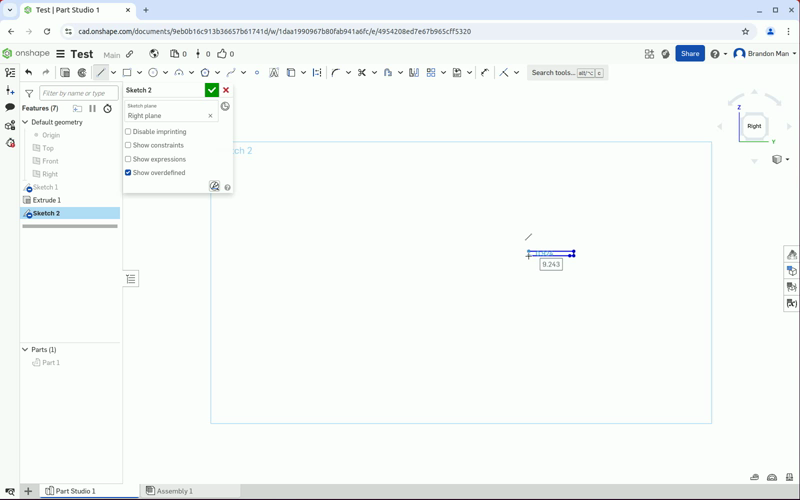
scroll(6)
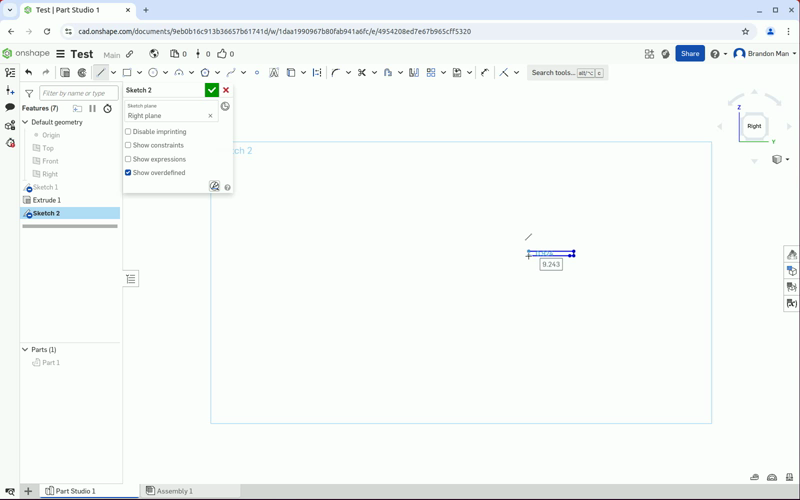
scroll(6)
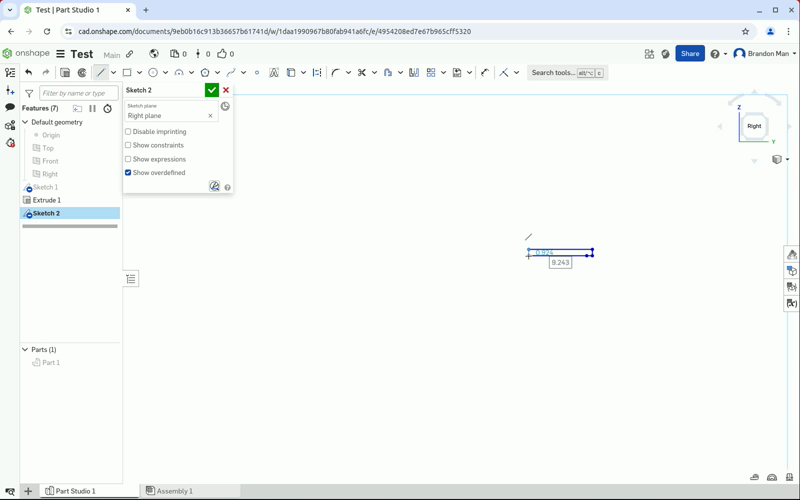
scroll(6)
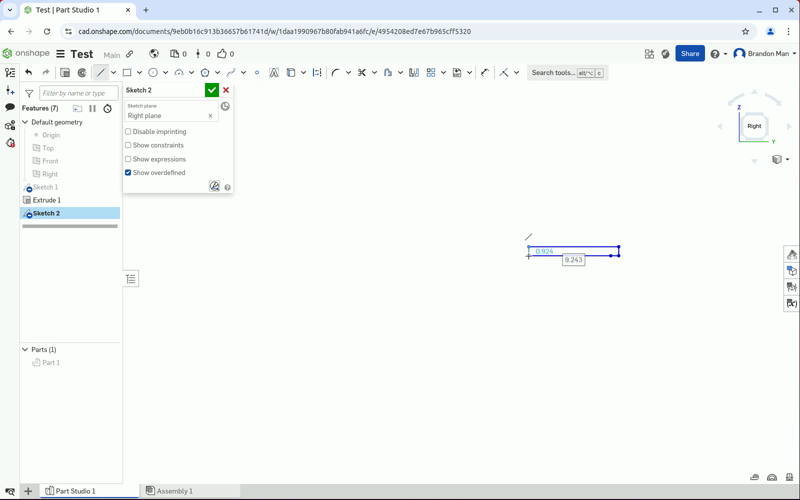
scroll(6)
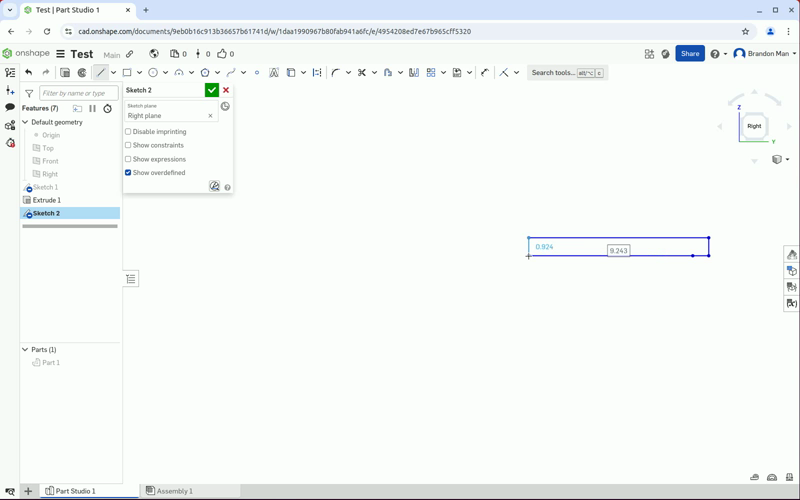
scroll(6)
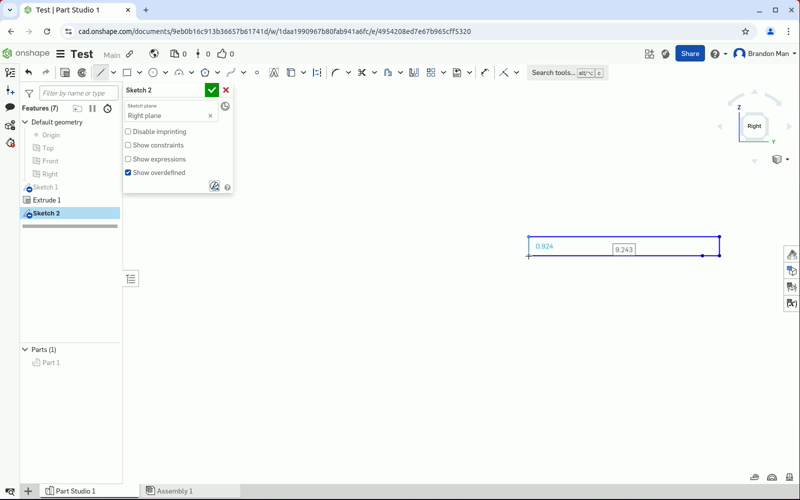
scroll(6)
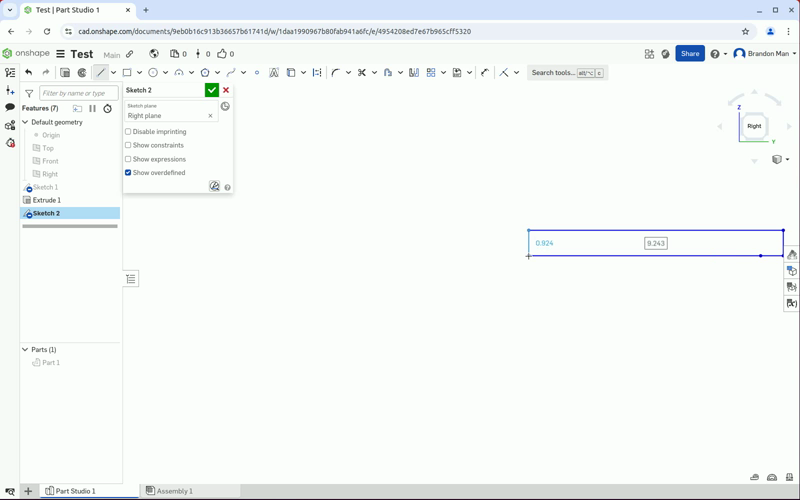
scroll(6)
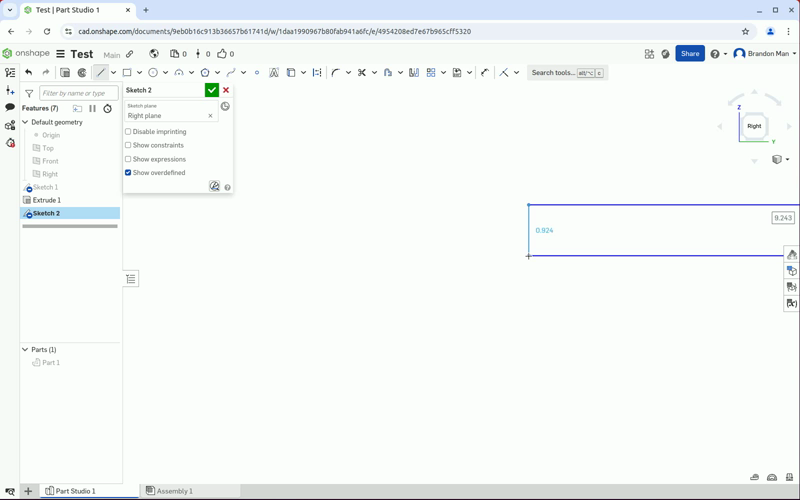
key_up(shift)
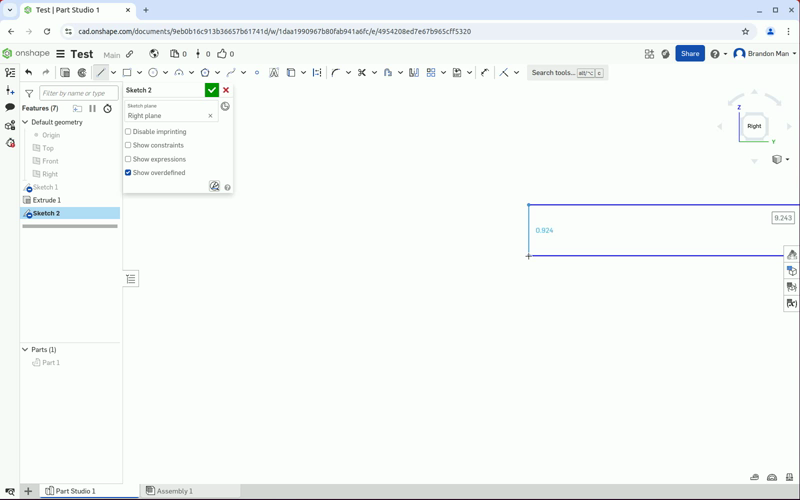
click(528, 255)
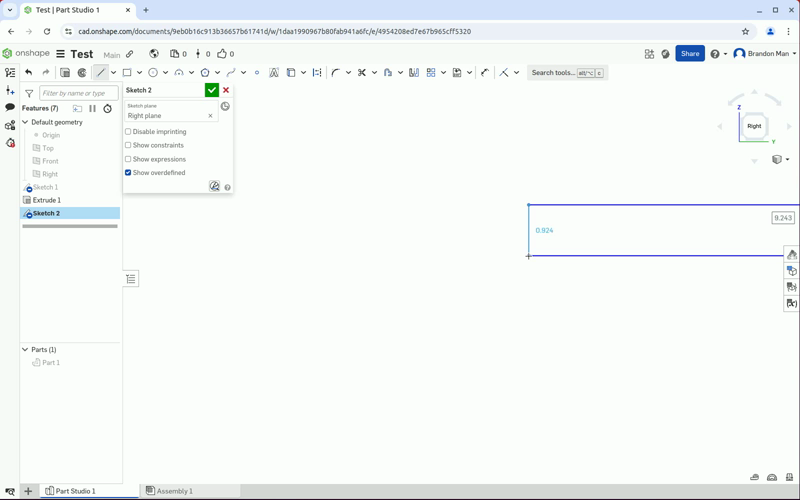
scroll(-6)
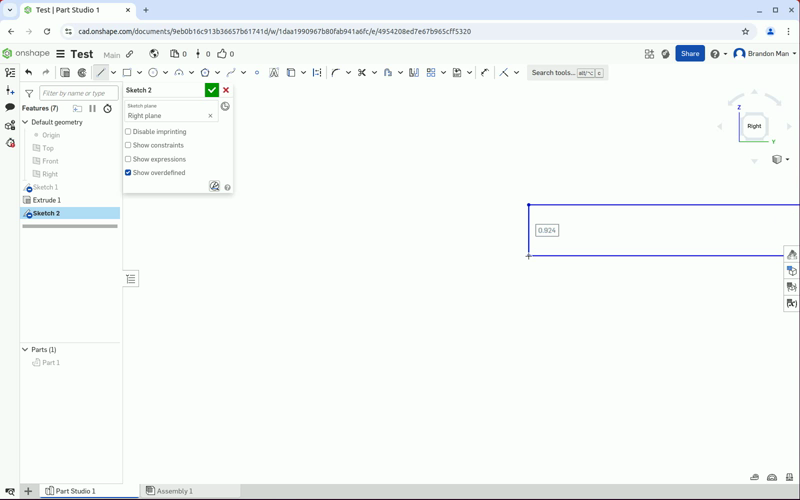
scroll(-6)
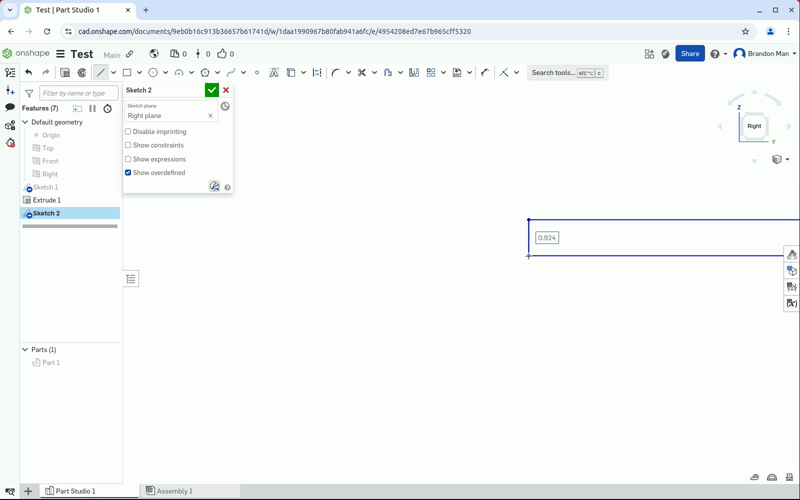
scroll(-6)
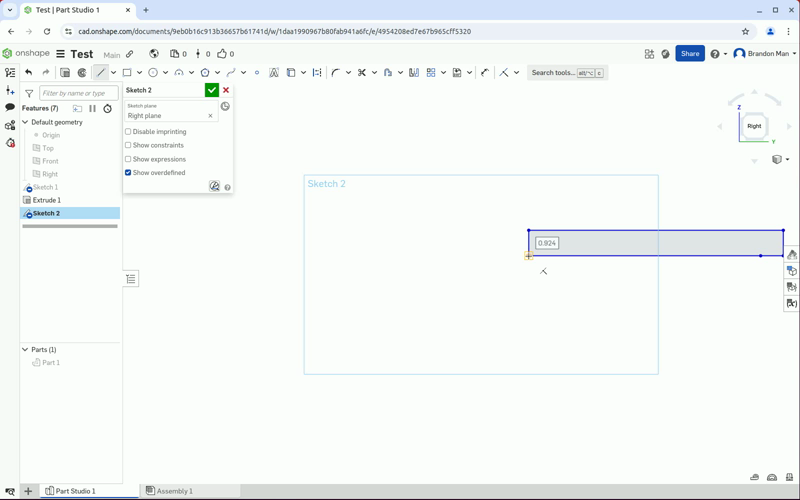
scroll(-6)
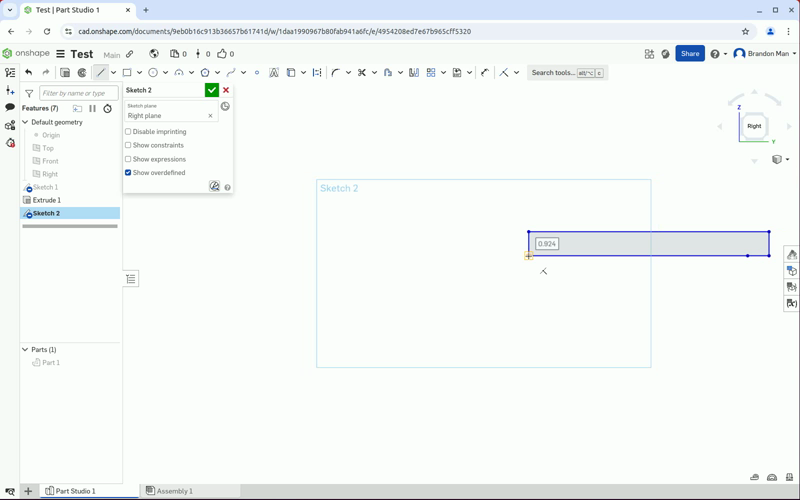
scroll(-6)
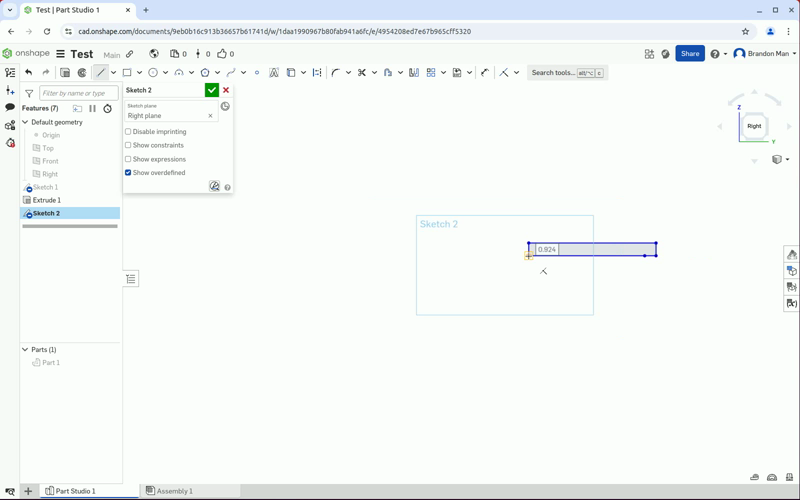
scroll(-6)
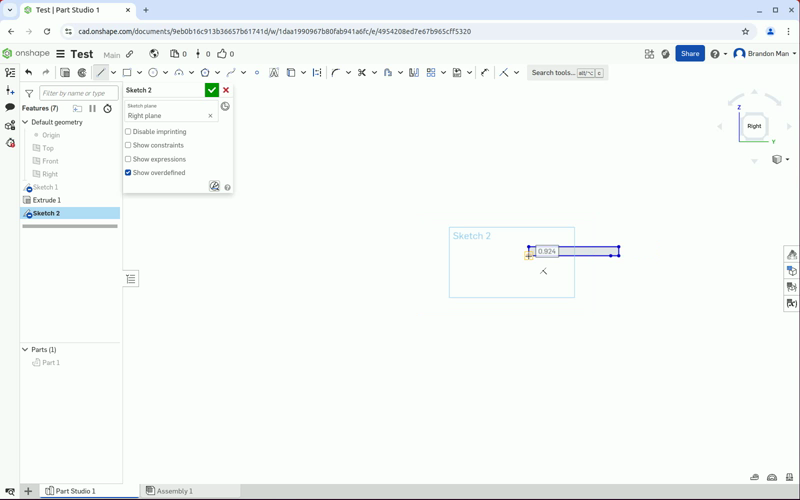
scroll(-6)
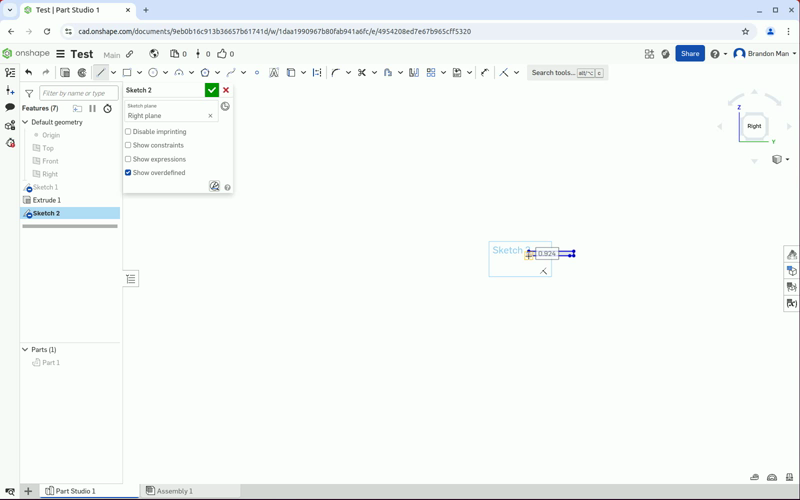
key(esc)
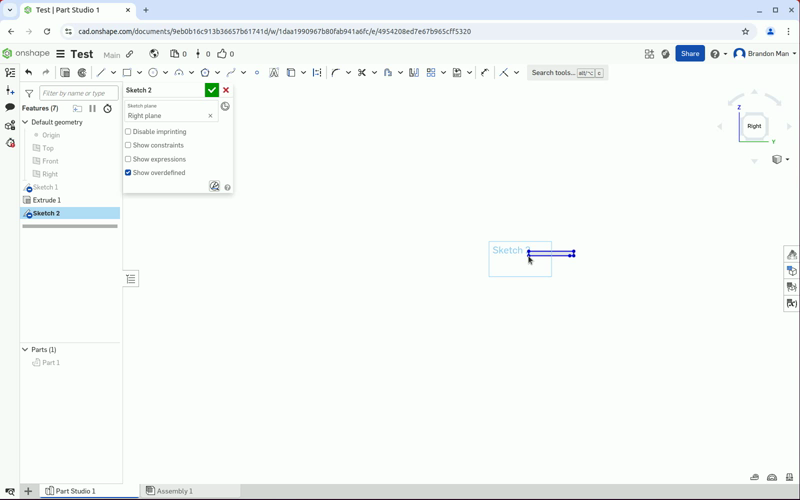
mouse_move(533, 253)
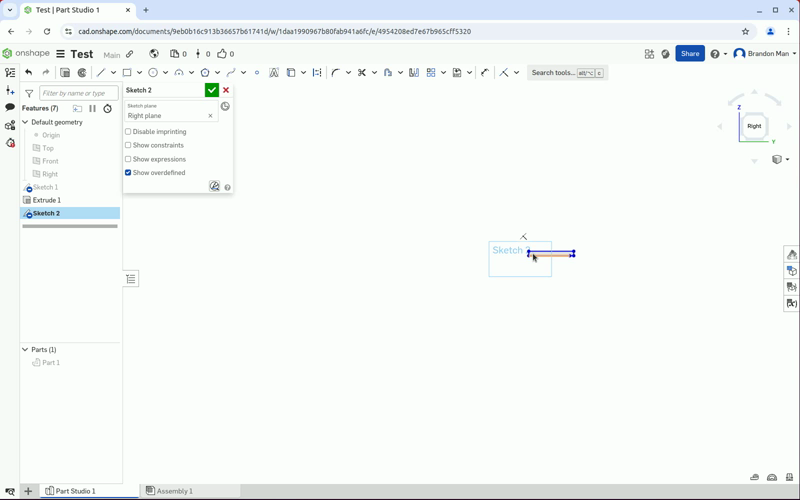
scroll(6)
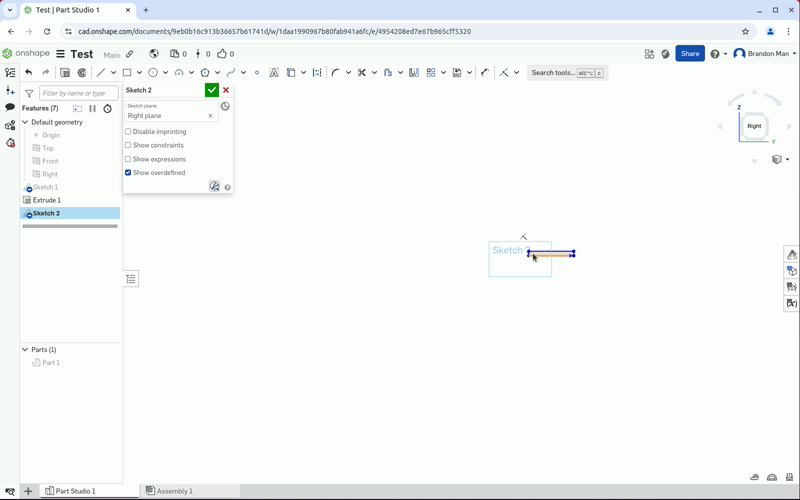
scroll(6)
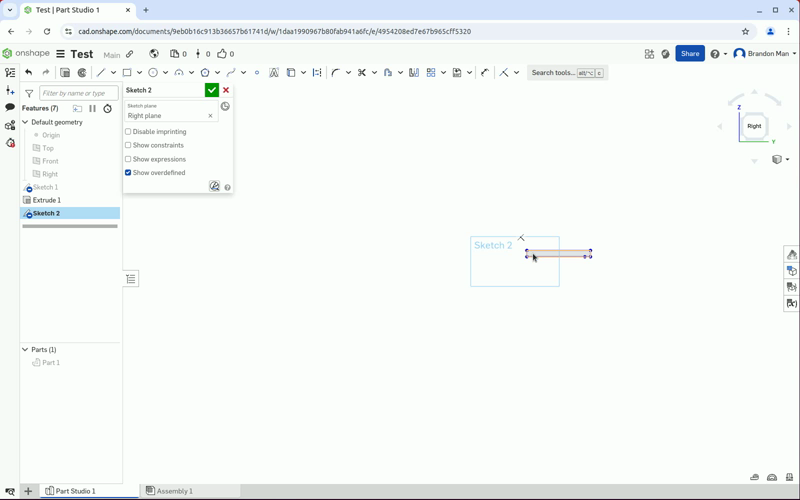
scroll(6)
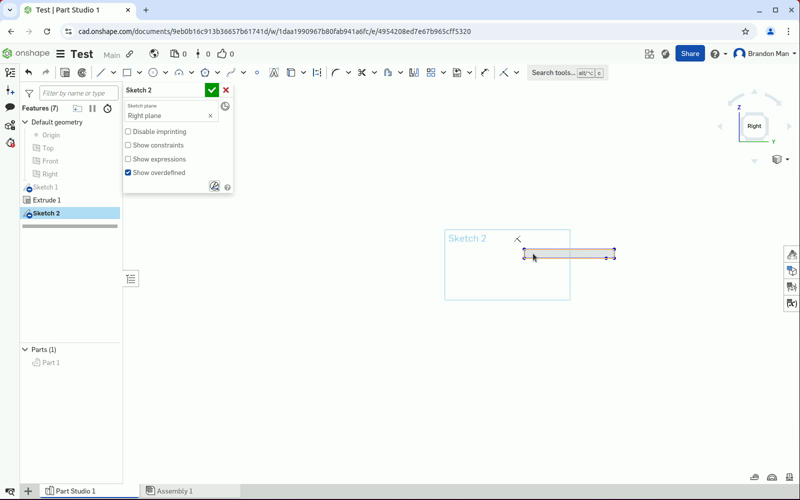
scroll(6)
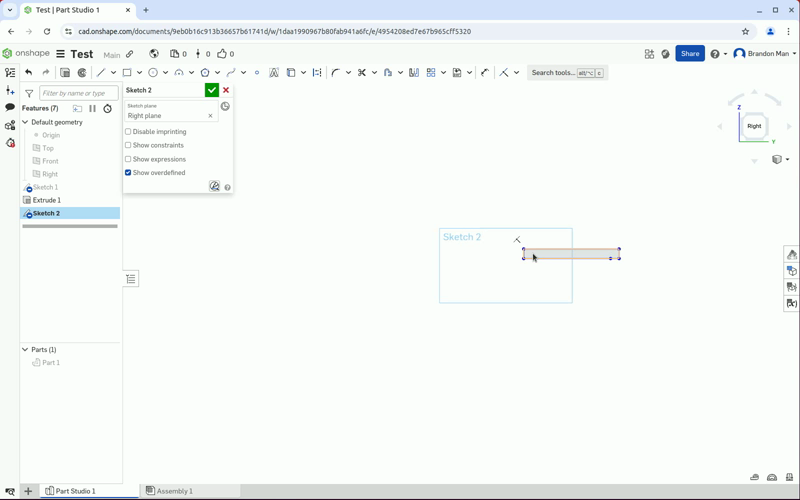
scroll(6)
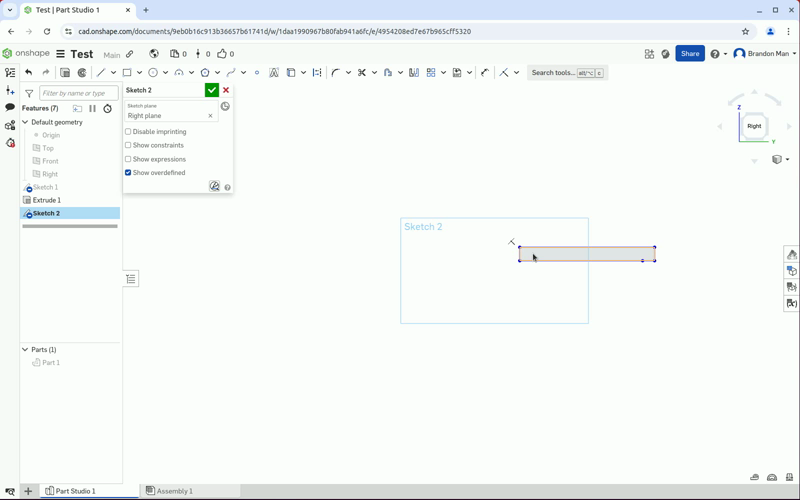
scroll(6)
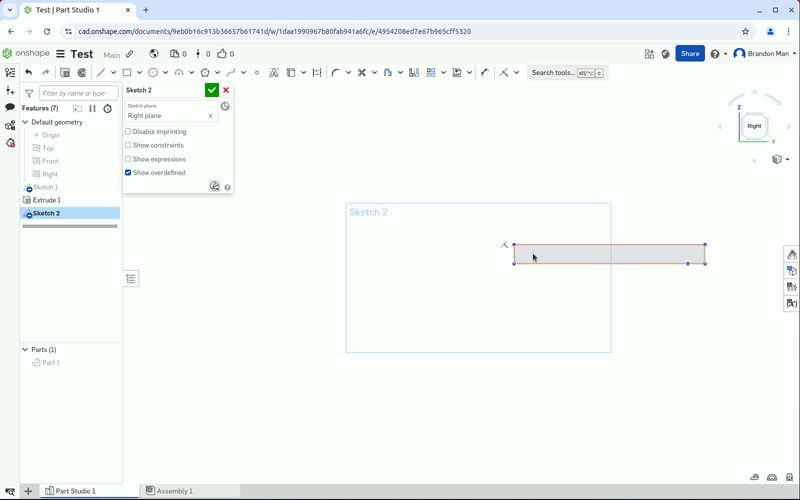
scroll(6)
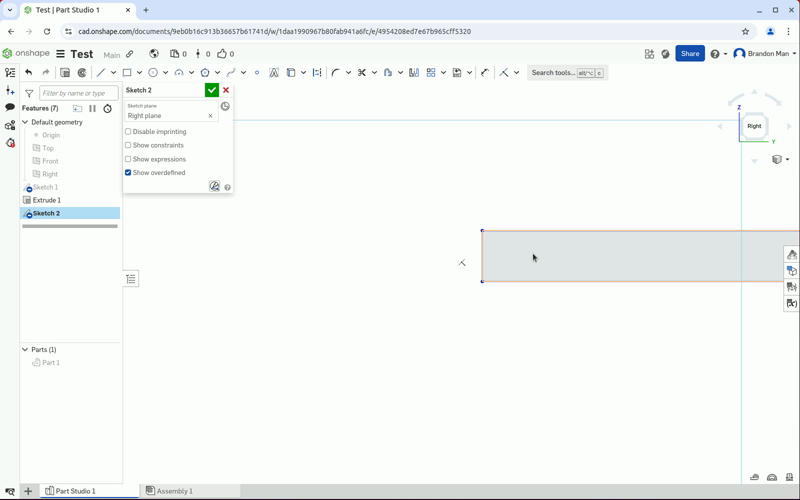
click(533, 253)
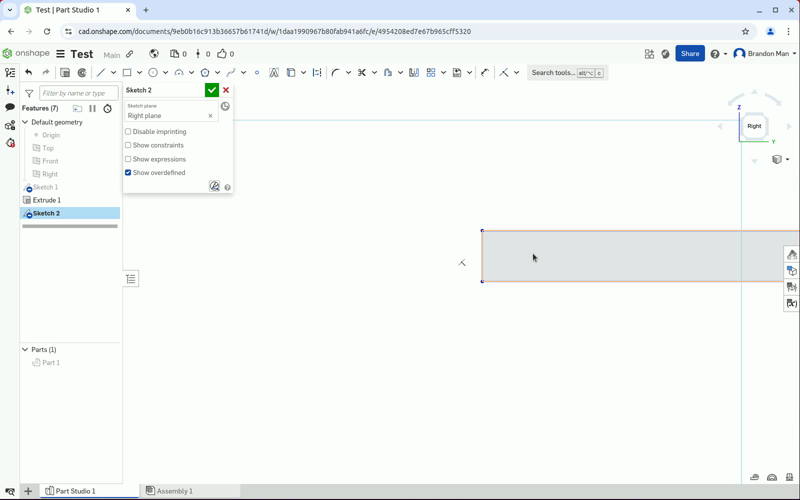
scroll(-6)
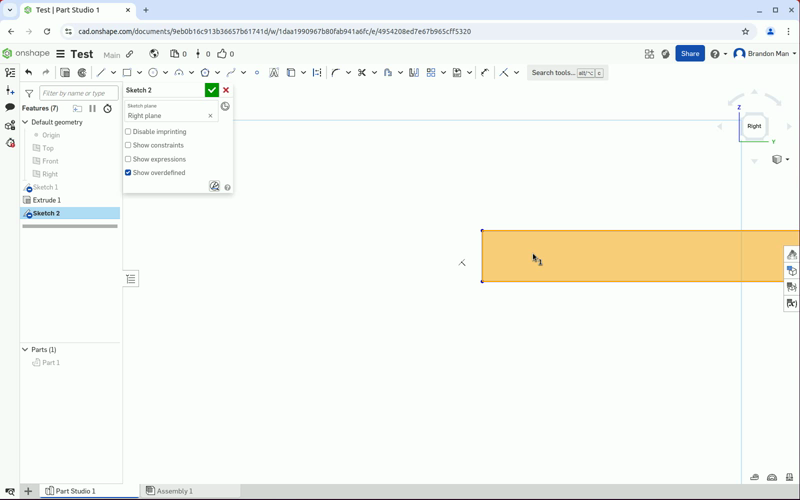
scroll(-6)
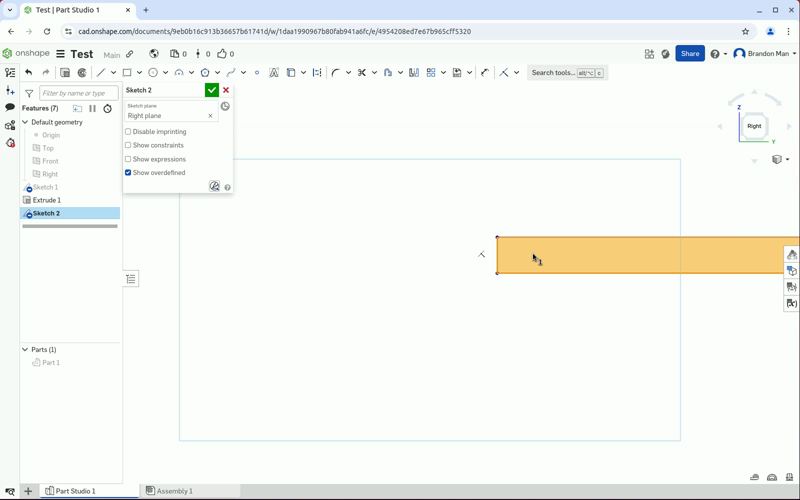
scroll(-6)
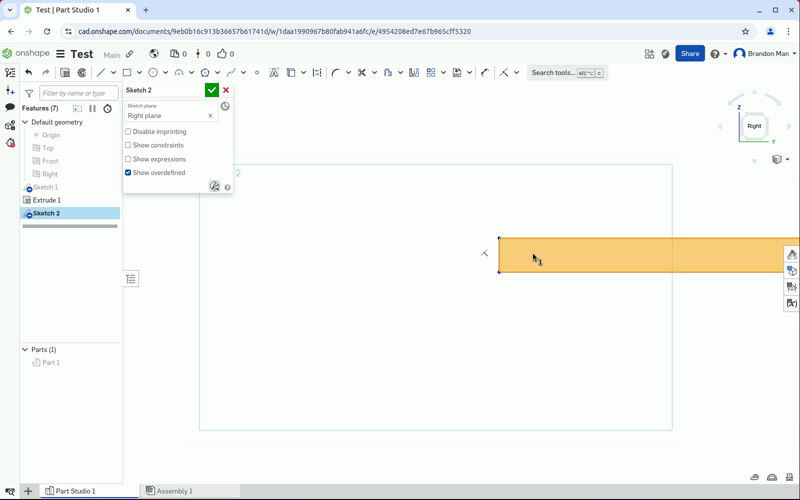
scroll(-6)
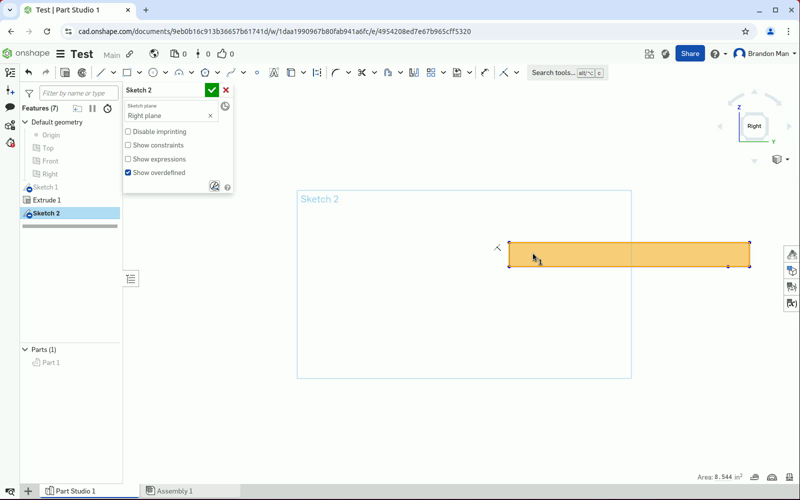
scroll(-6)
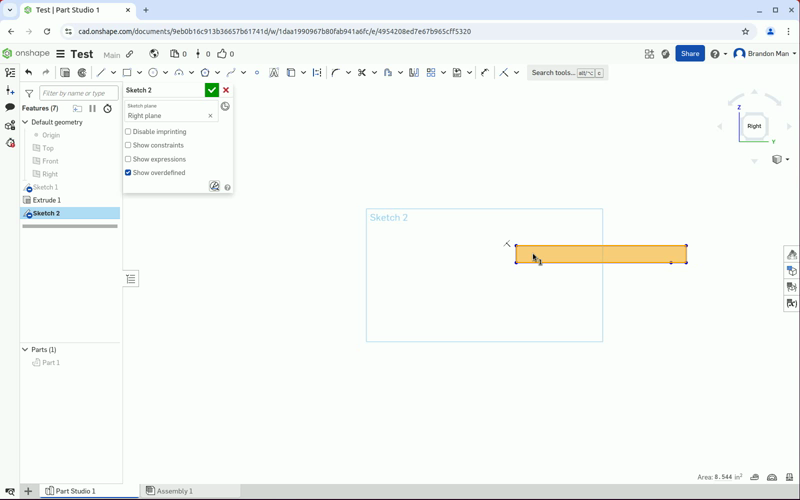
scroll(-6)
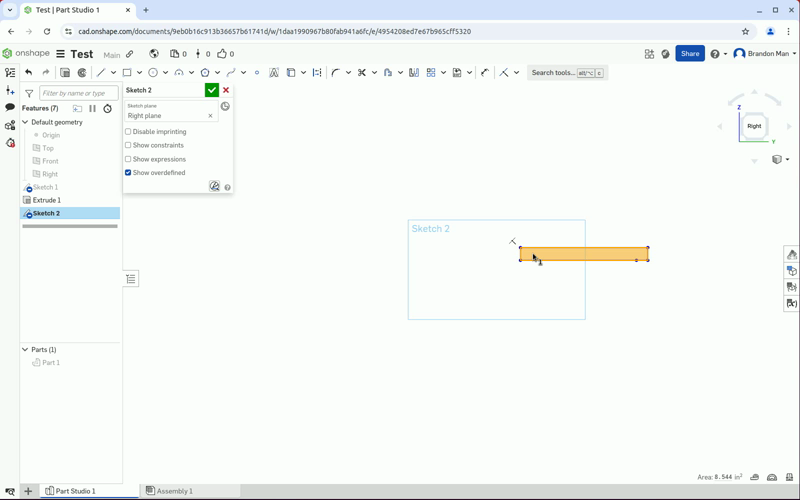
scroll(-6)
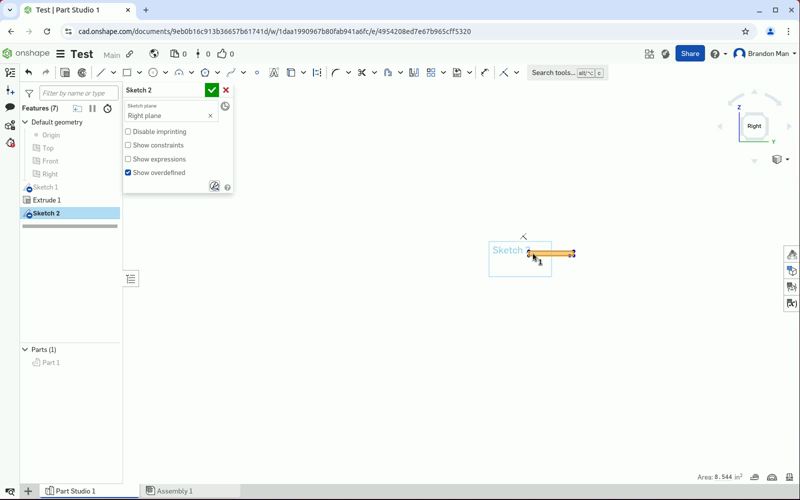
mouse_move(73, 352)
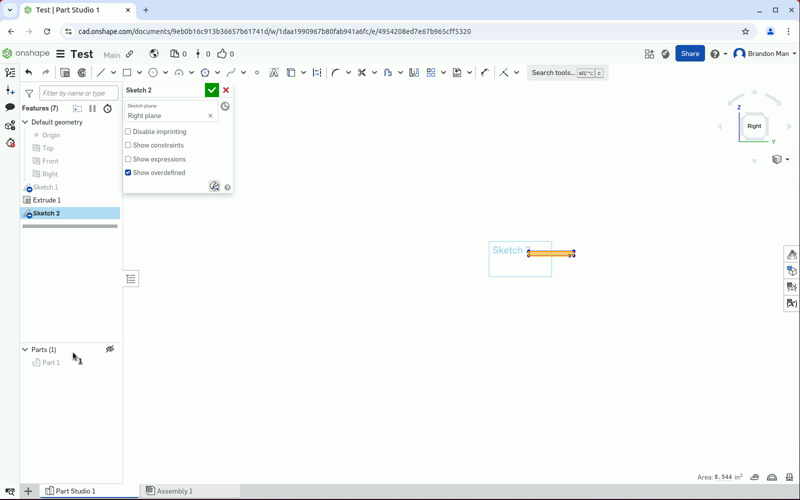
key(shift+y)
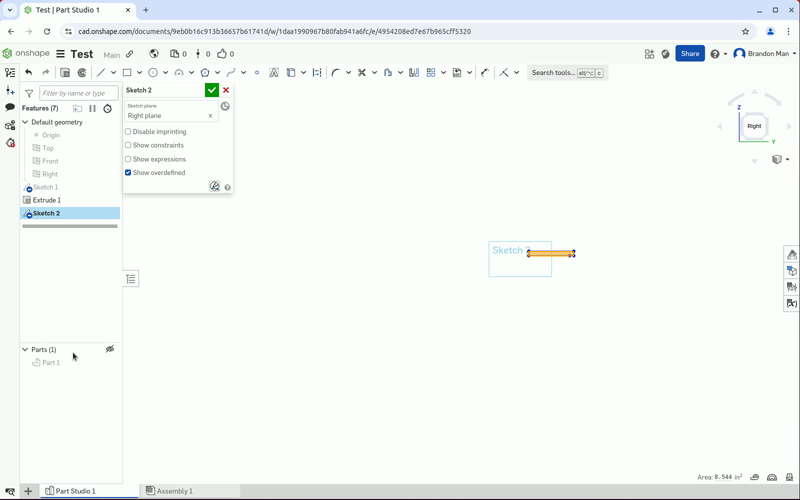
key(shift+e)
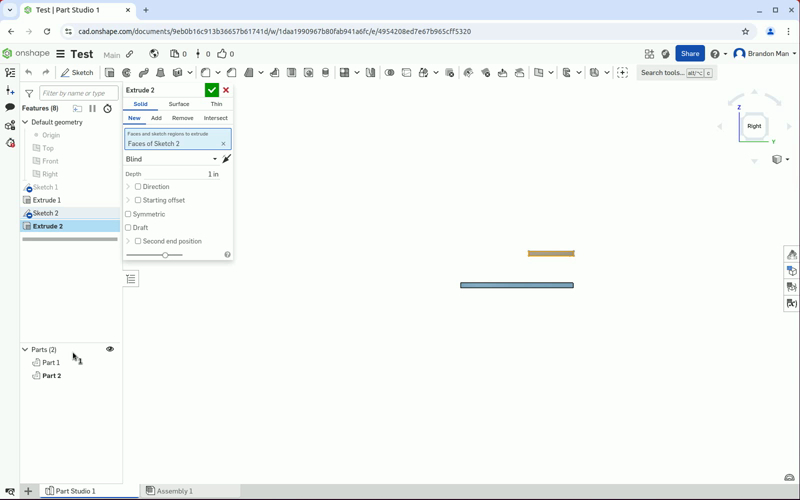
mouse_move(143, 106)
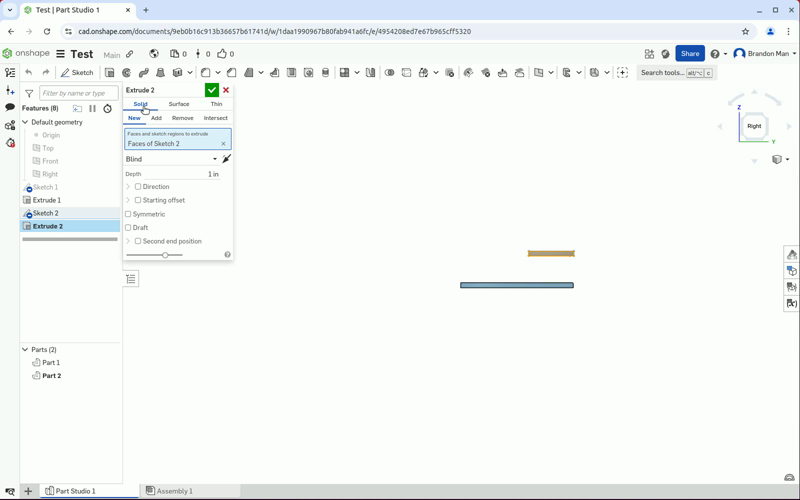
click(143, 106)
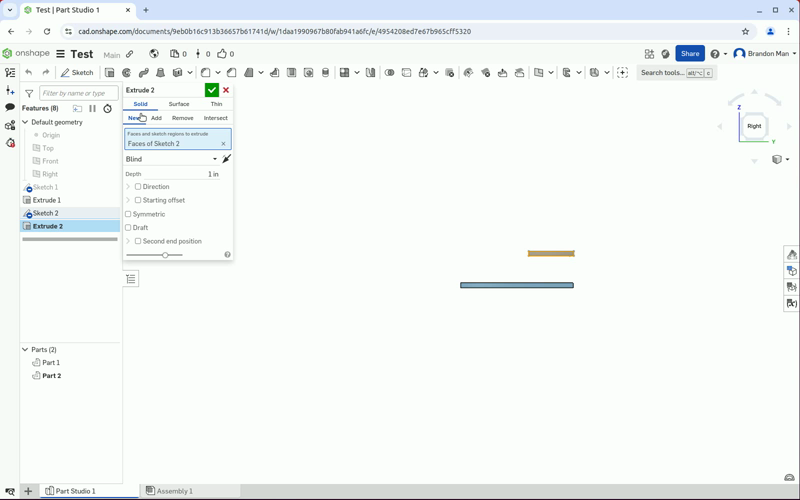
mouse_move(137, 120)
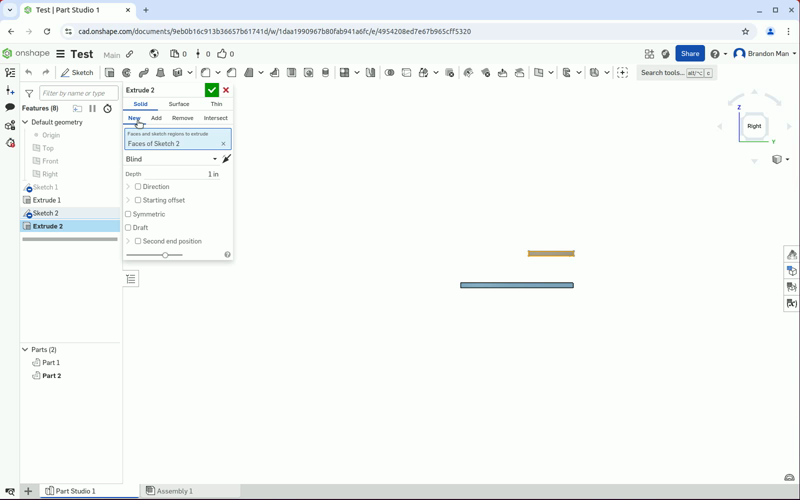
click(137, 120)
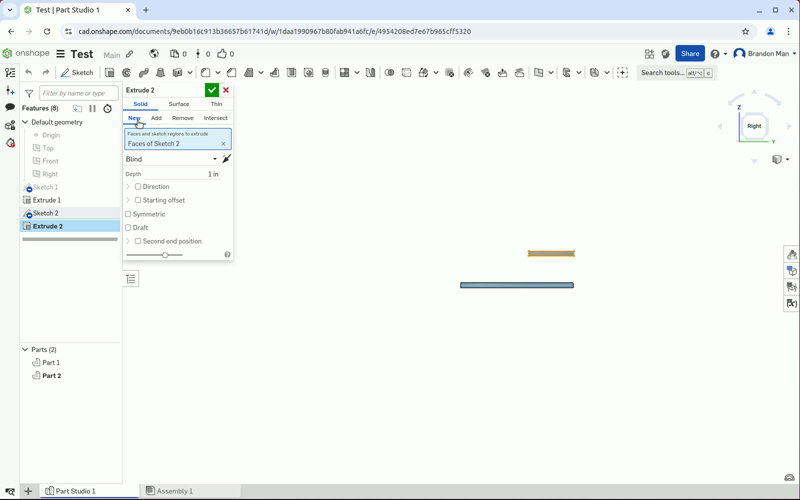
key(tab, 4)
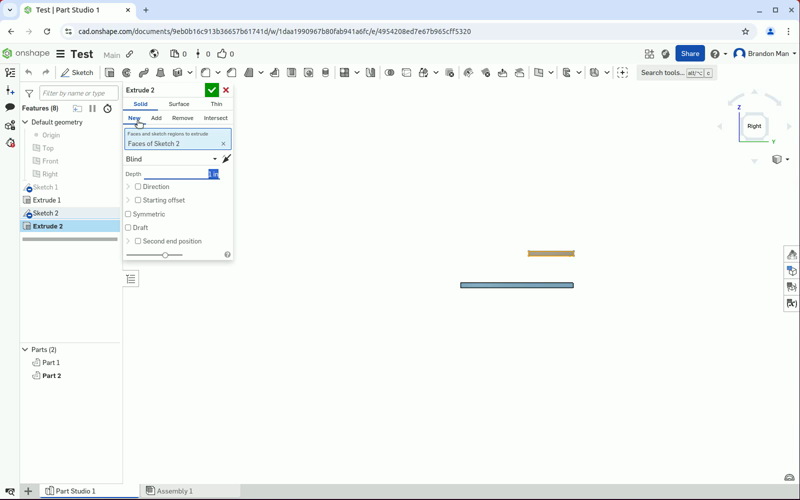
text(41.402)
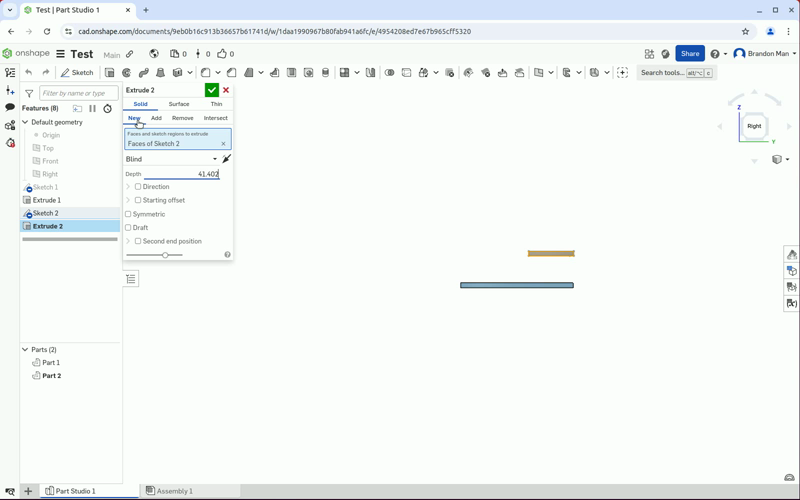
key(tab, 3)
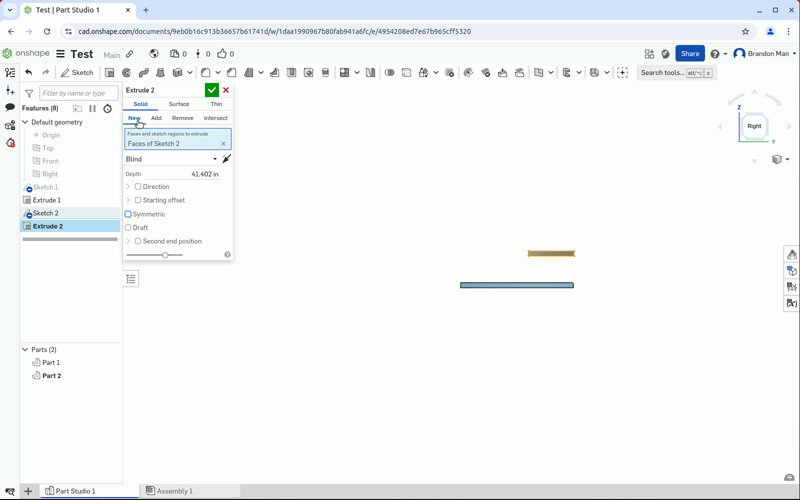
key(space)
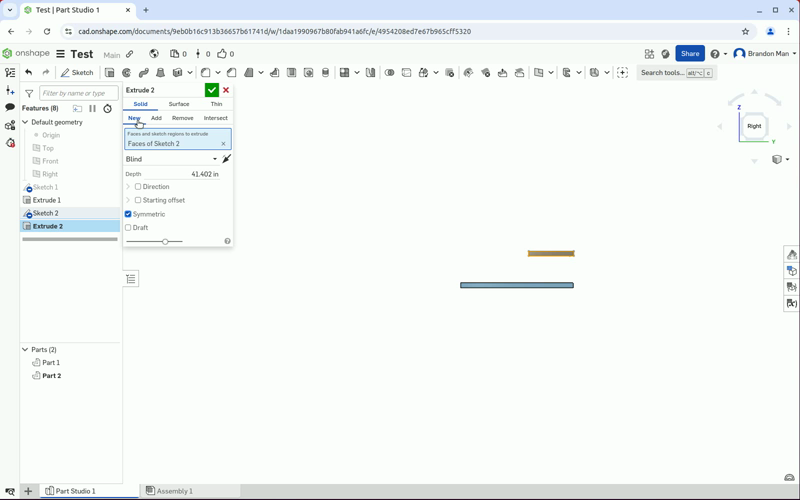
key(enter)
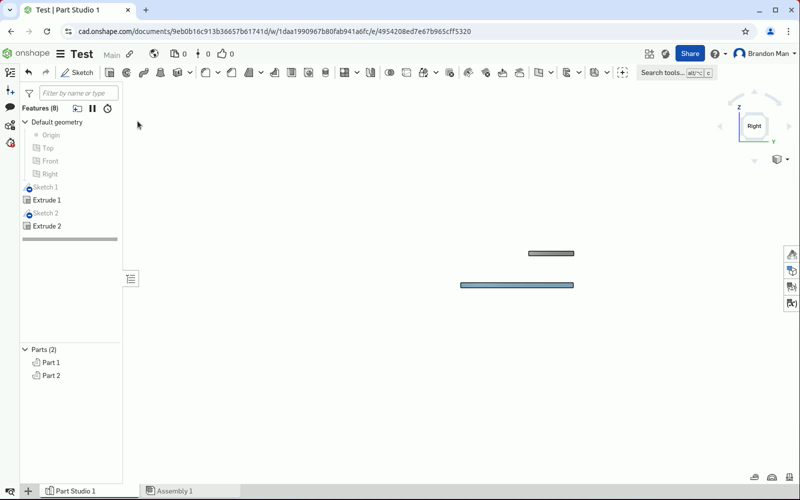
key(shift+h)
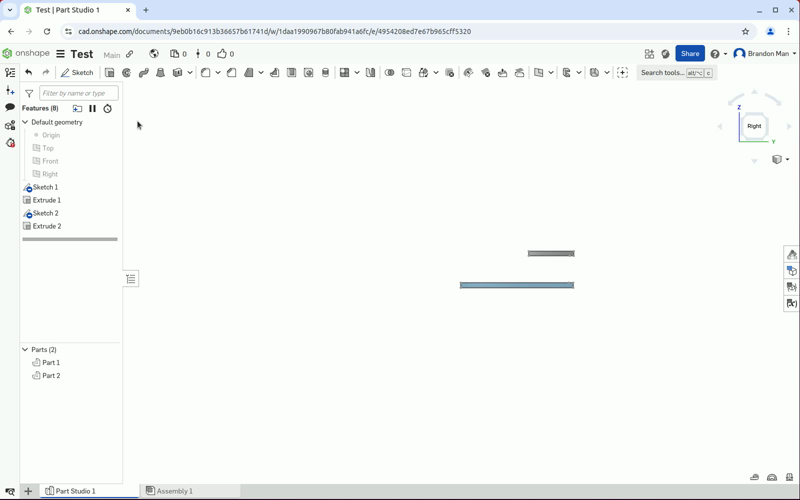
key(shift+h)
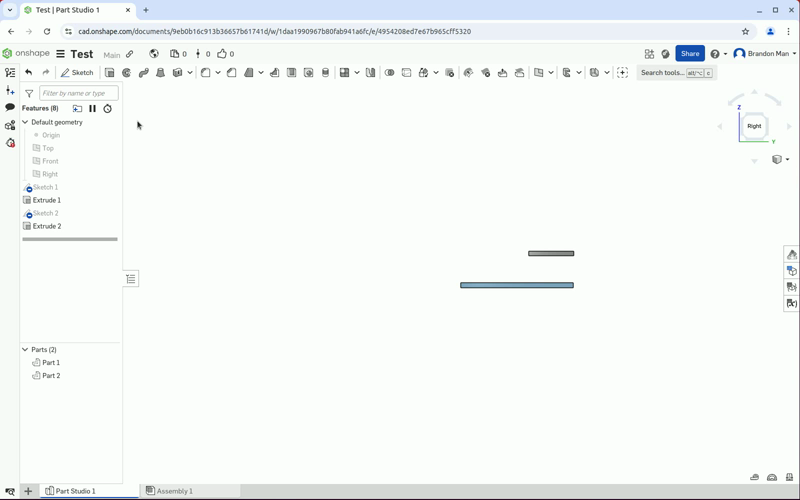
mouse_move(73, 189)
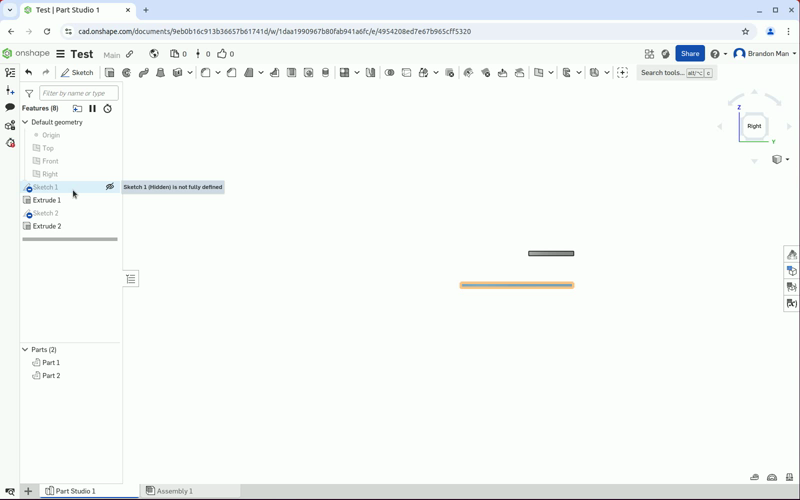
click(73, 189)
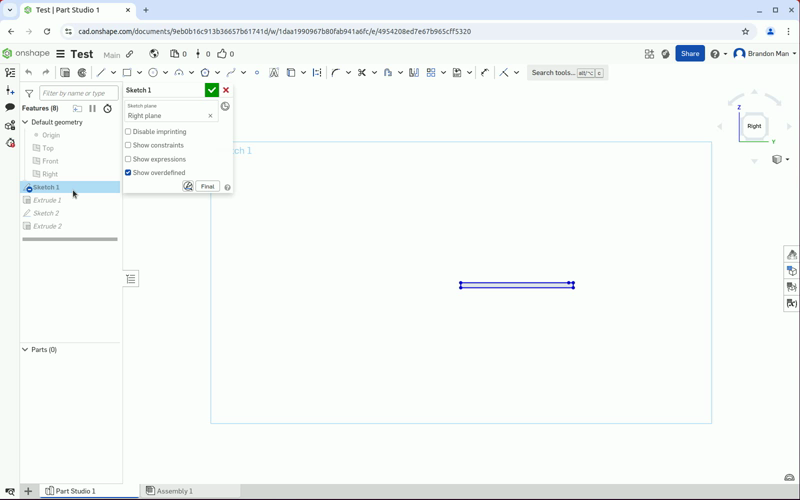
mouse_move(229, 92)
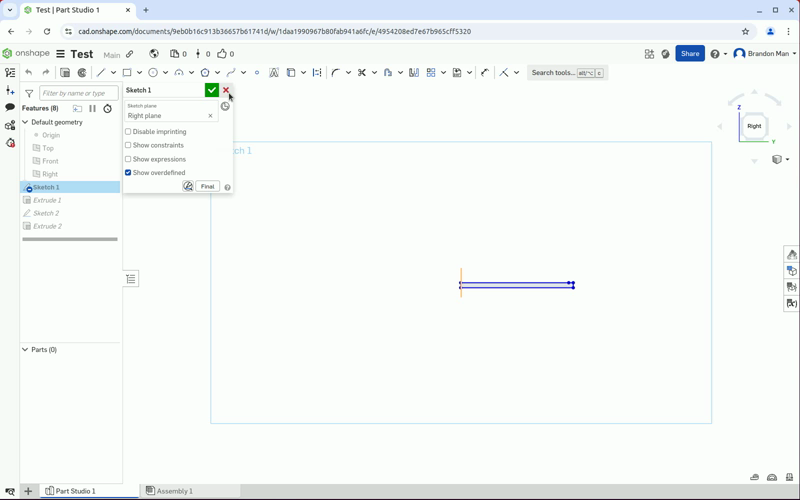
click(229, 92)
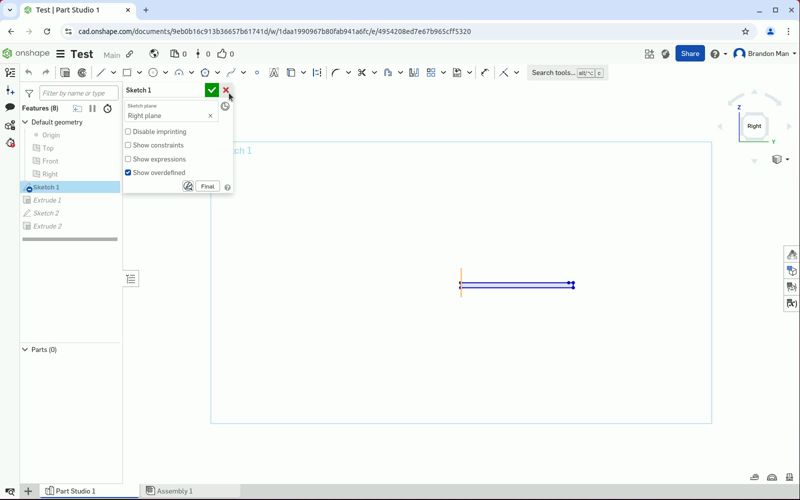
key(shift+s)
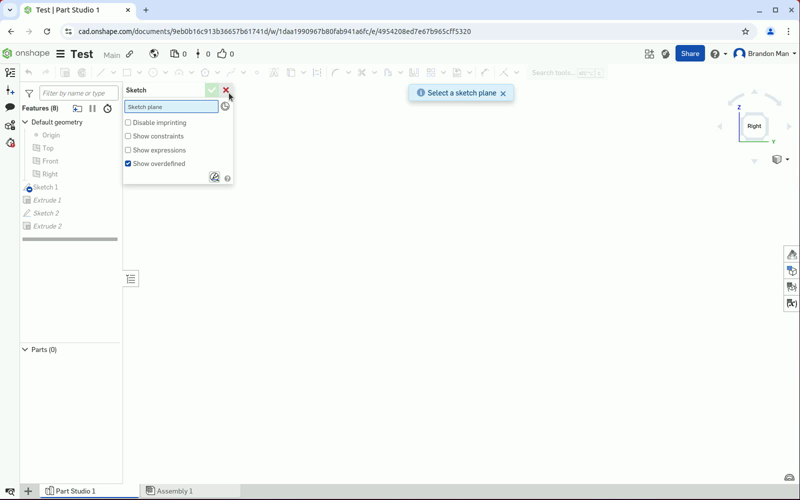
mouse_move(73, 176)
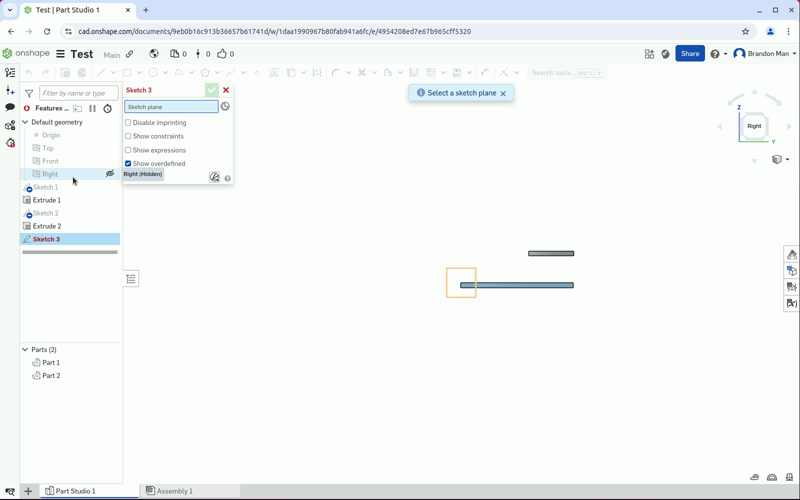
click(73, 176)
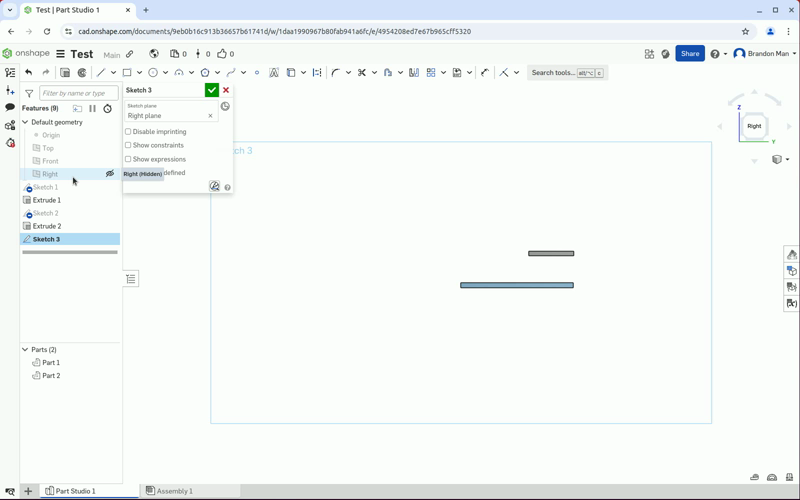
mouse_move(73, 352)
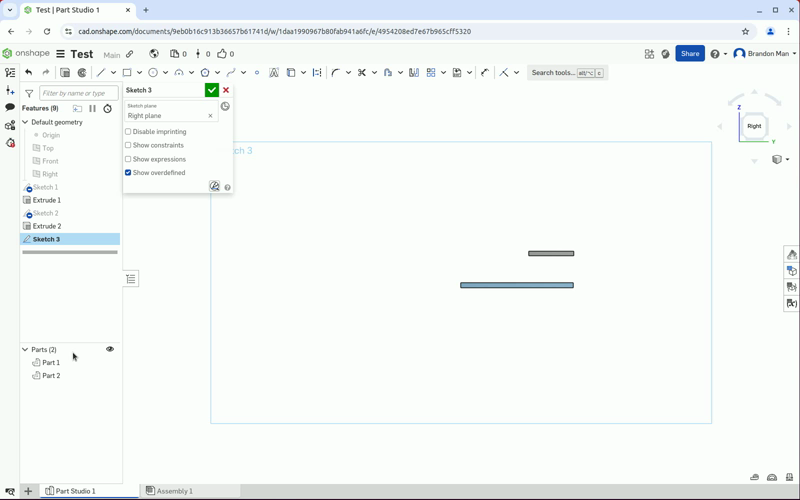
key(y)
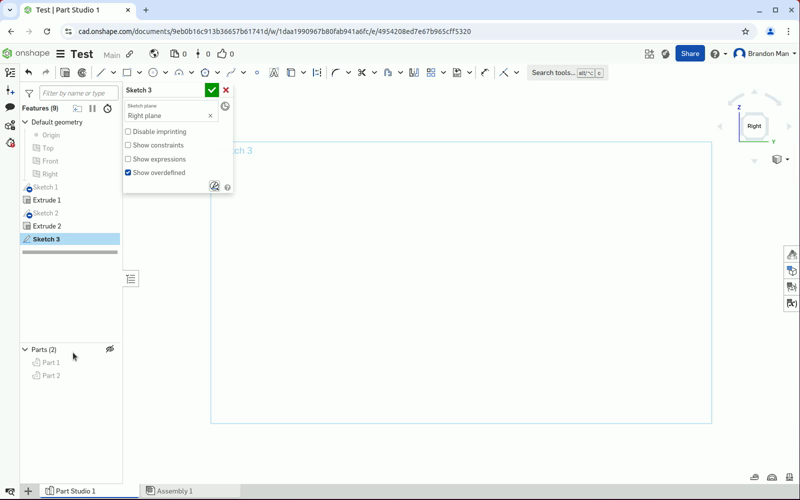
key(l)
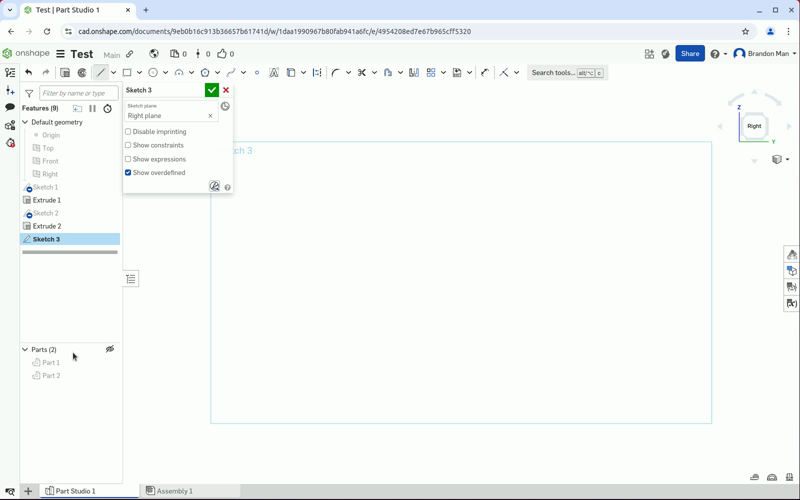
key_down(shift)
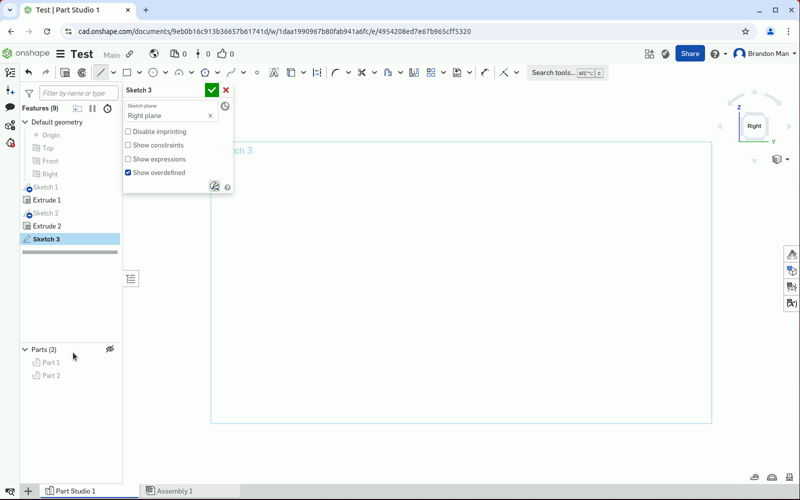
mouse_move(568, 282)
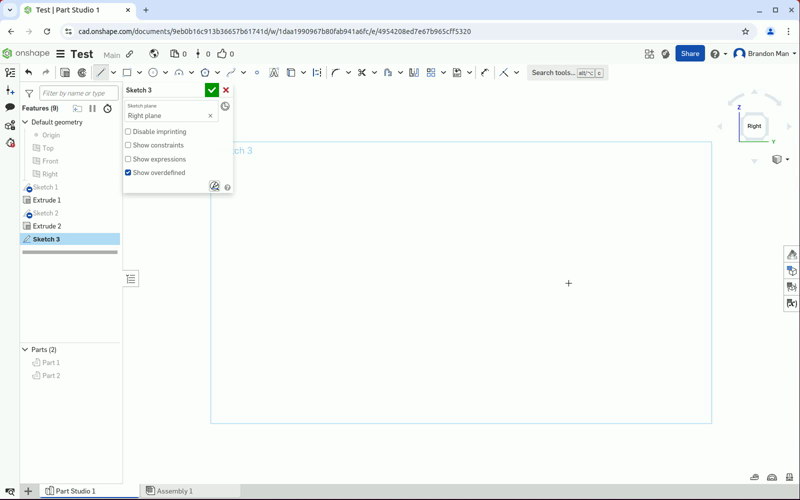
click(568, 282)
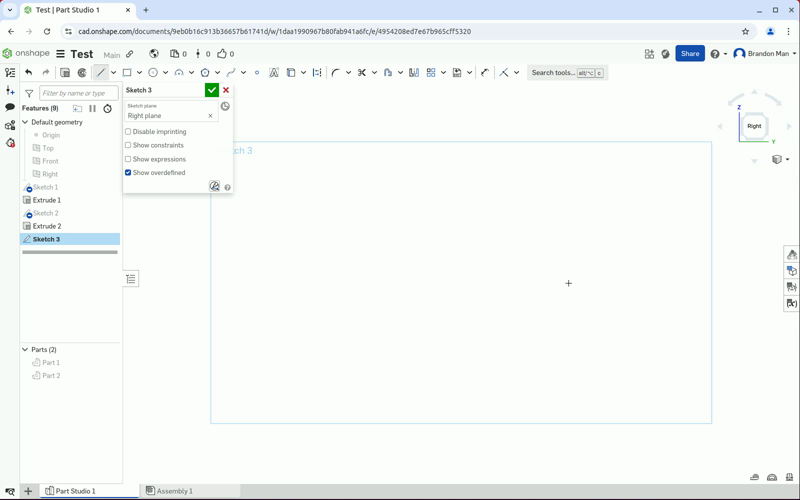
key_up(shift)
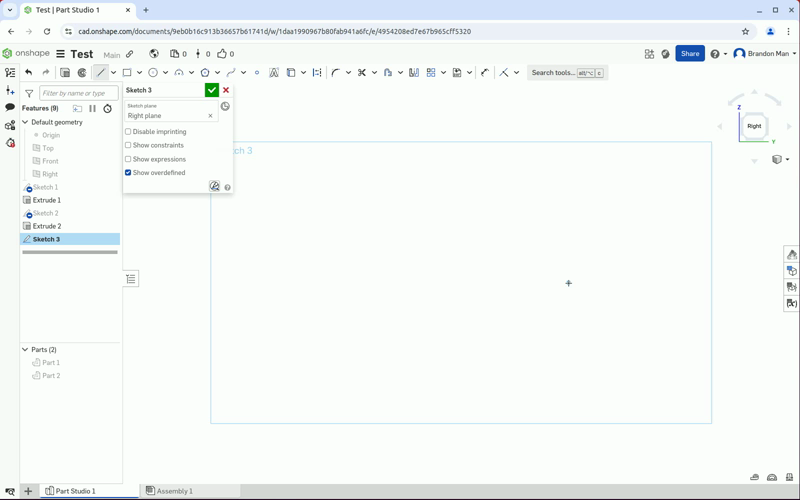
key_down(shift)
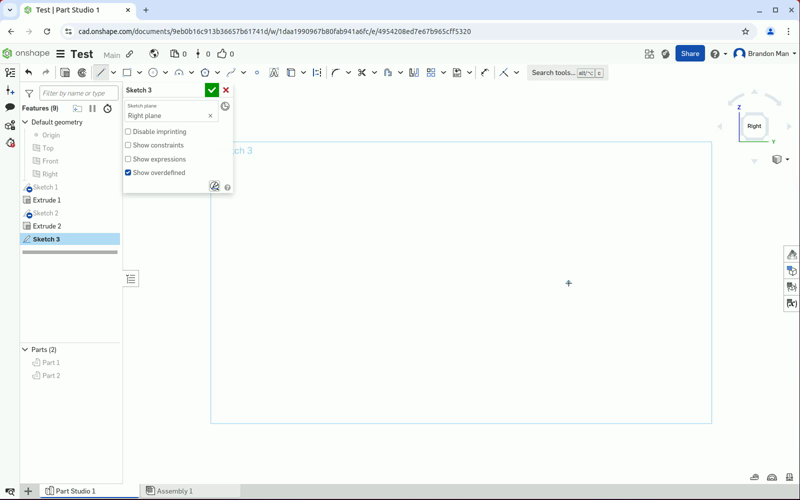
mouse_move(589, 282)
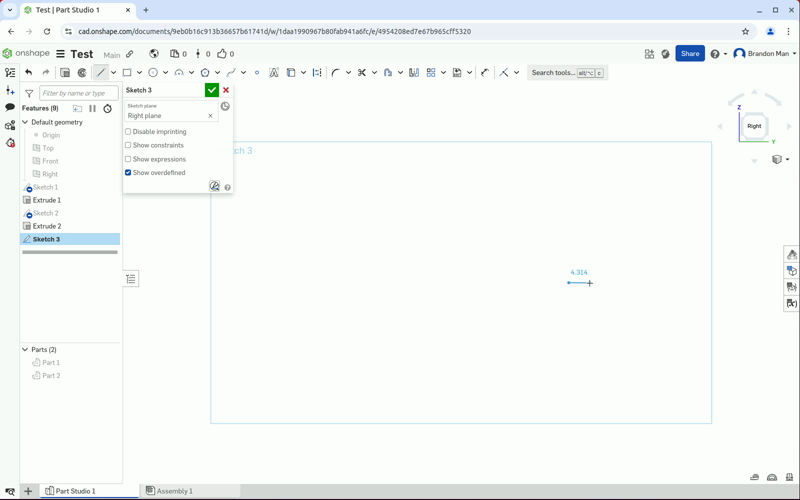
mouse_move(573, 282)
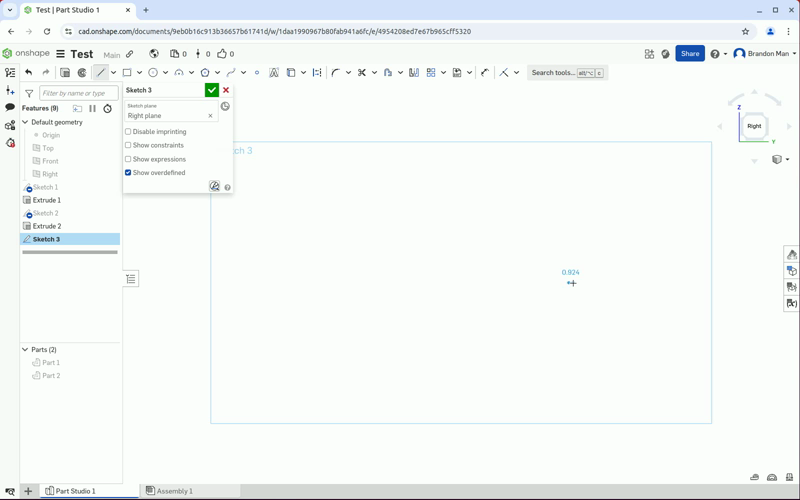
scroll(6)
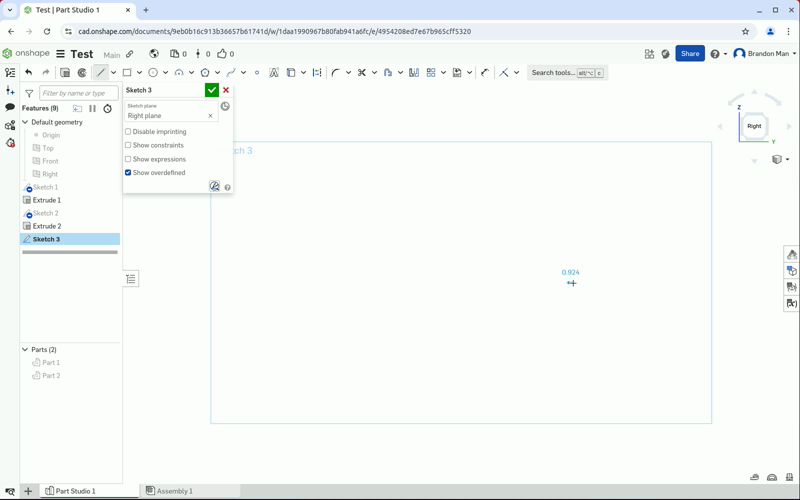
scroll(6)
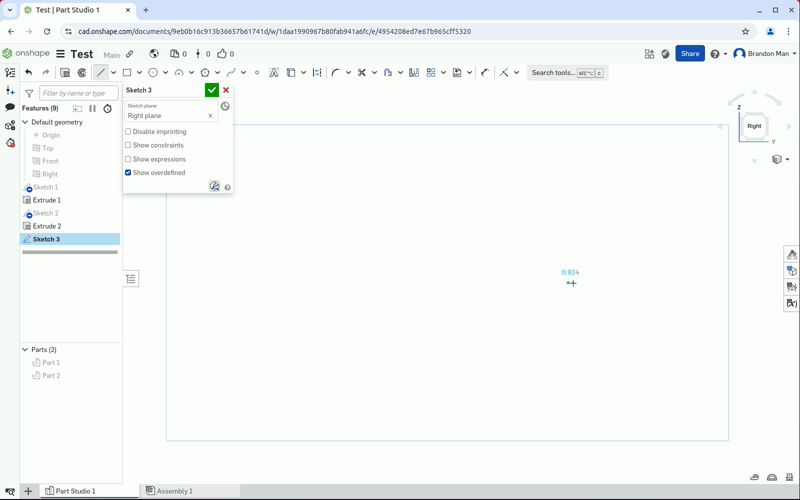
scroll(6)
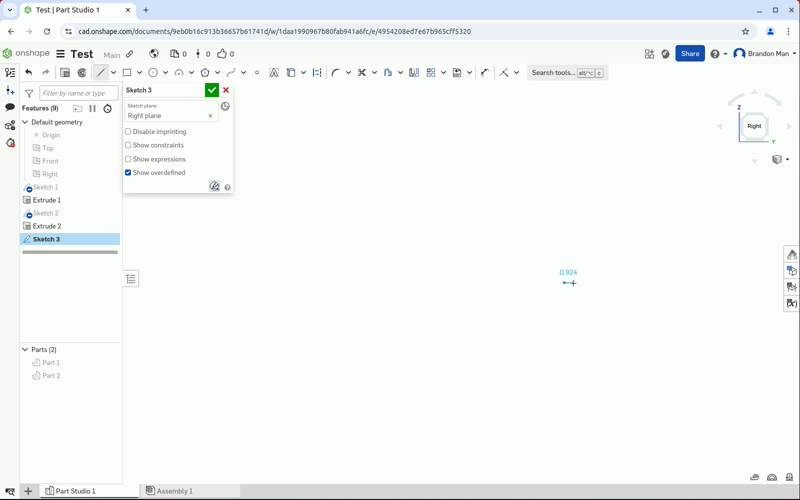
scroll(6)
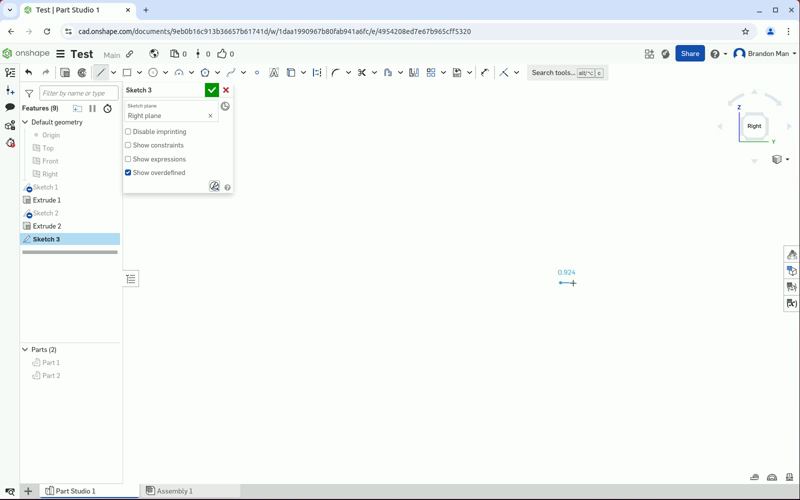
scroll(6)
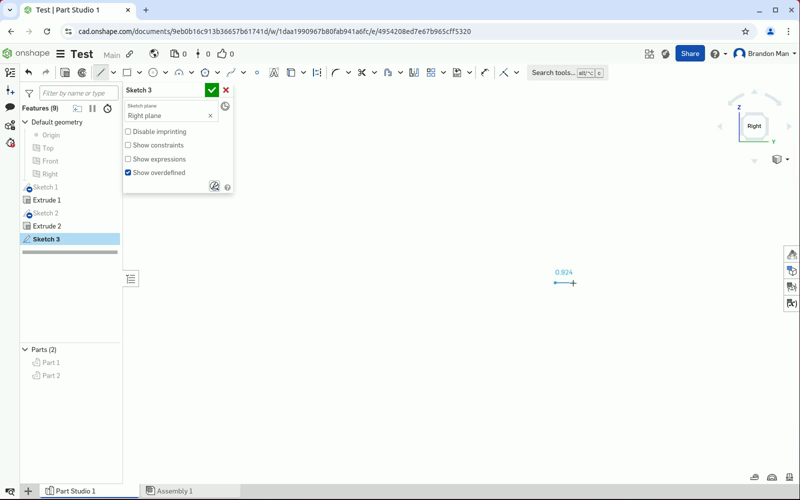
scroll(6)
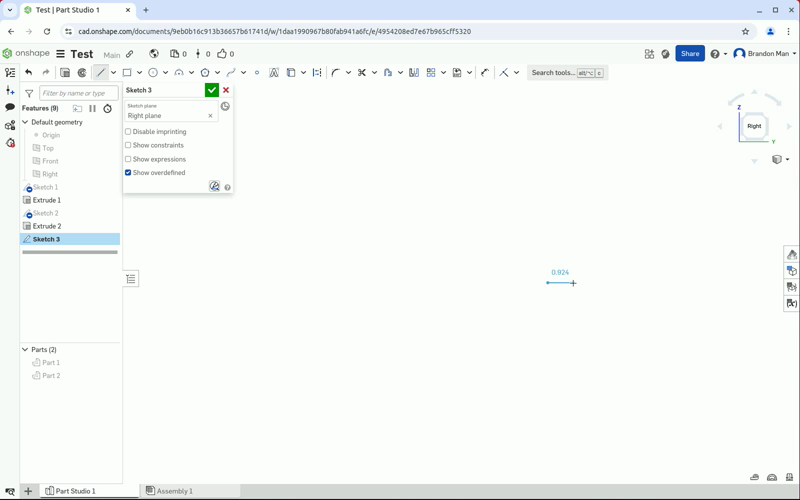
scroll(6)
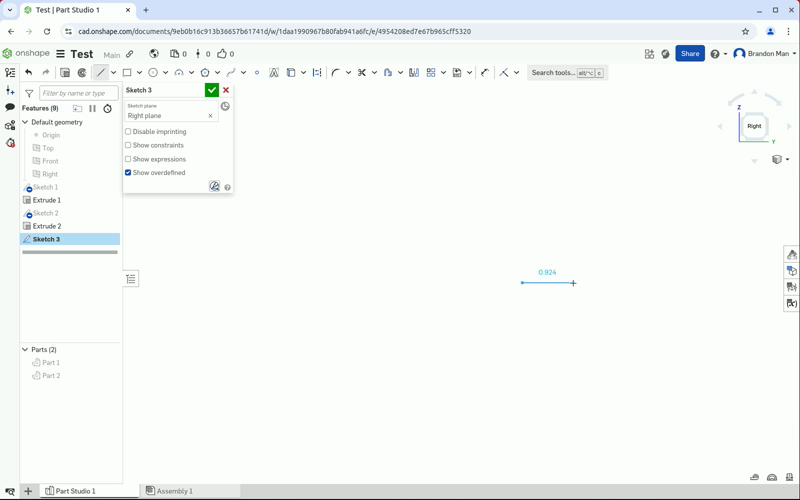
click(573, 282)
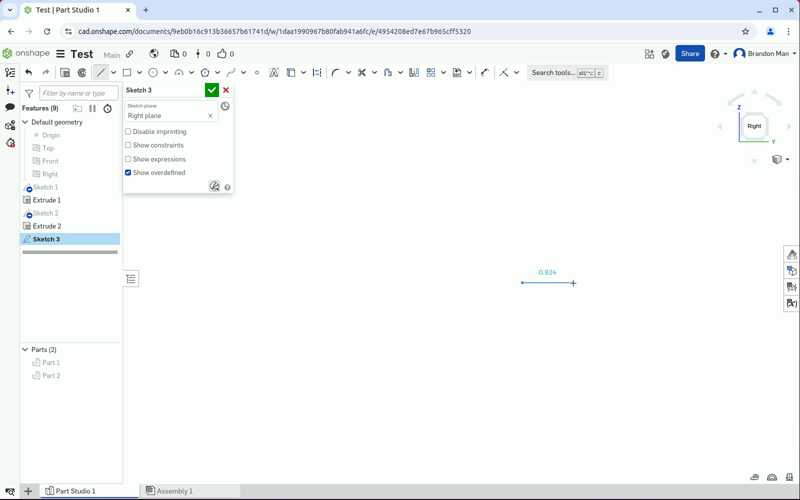
scroll(-6)
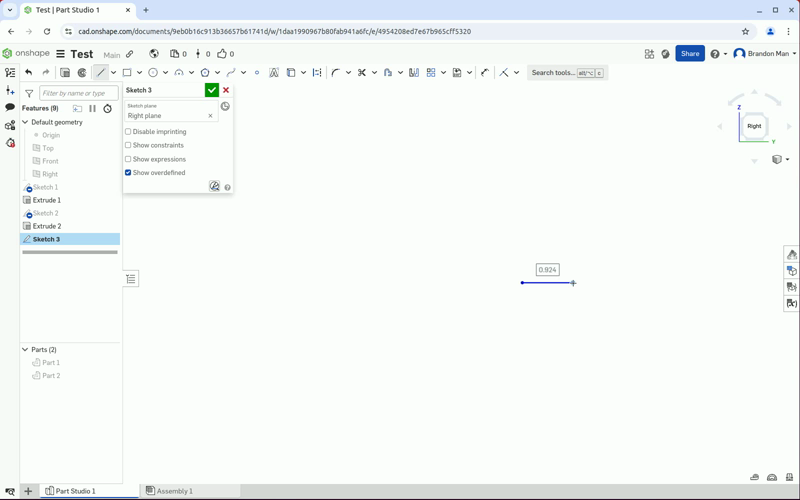
scroll(-6)
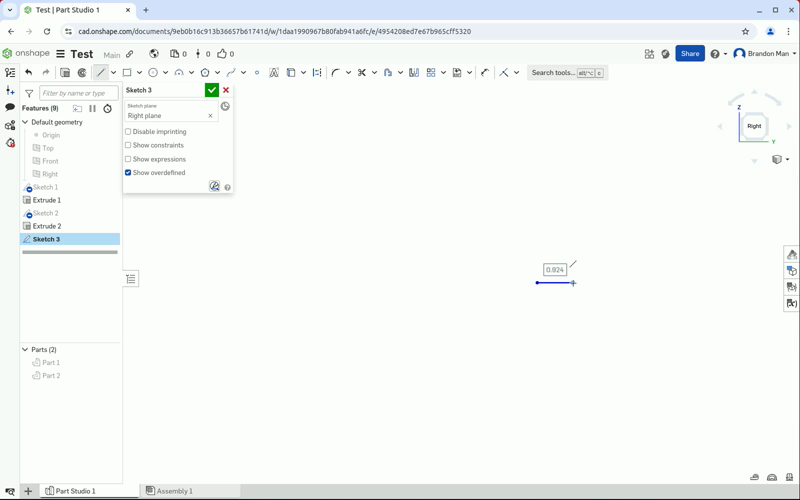
scroll(-6)
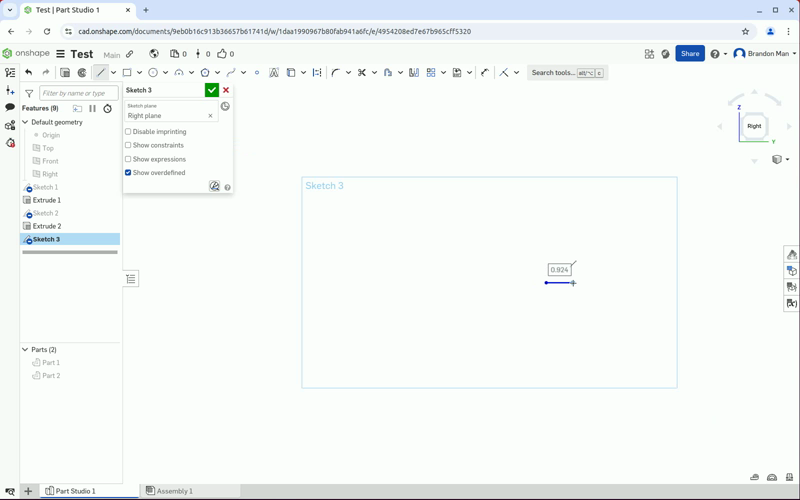
scroll(-6)
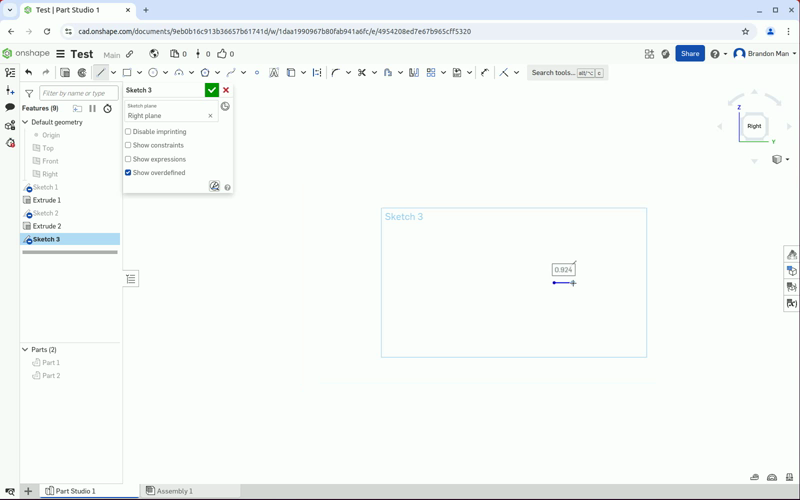
scroll(-6)
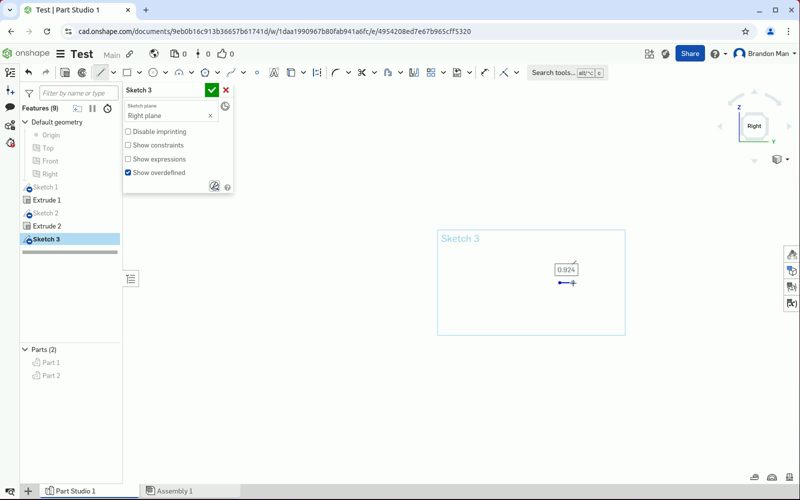
scroll(-6)
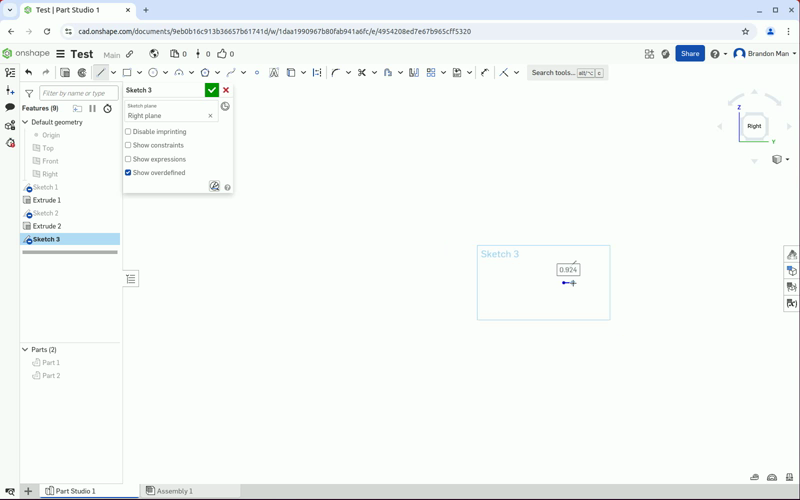
scroll(-6)
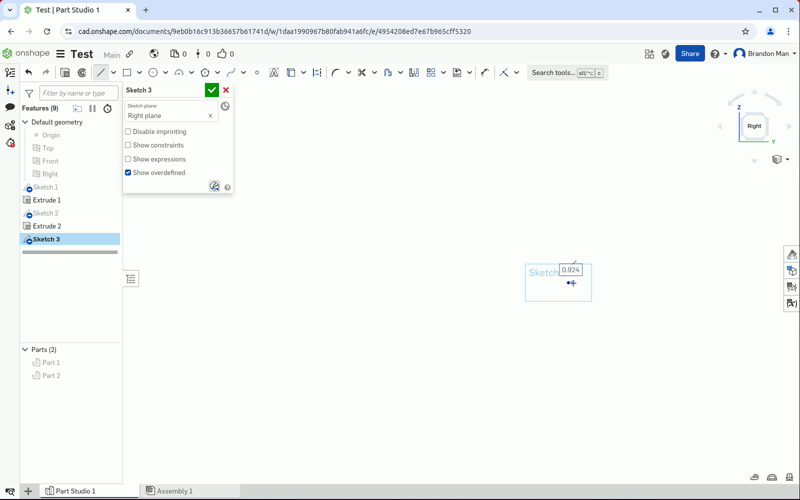
key_up(shift)
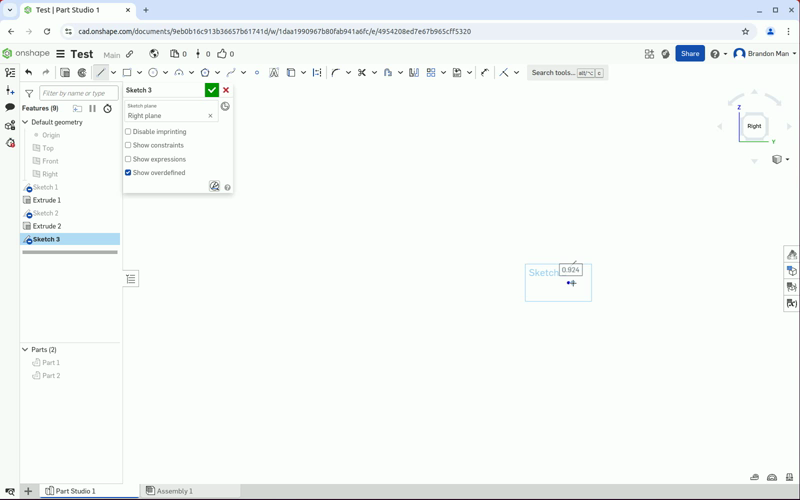
key_down(shift)
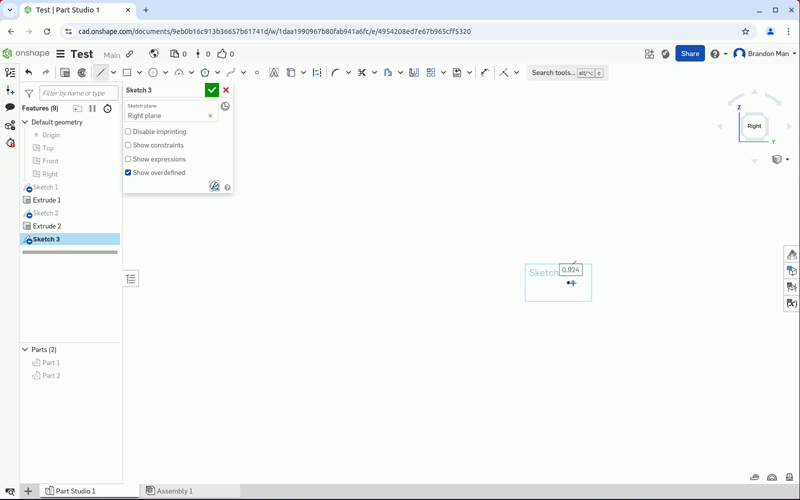
mouse_move(589, 282)
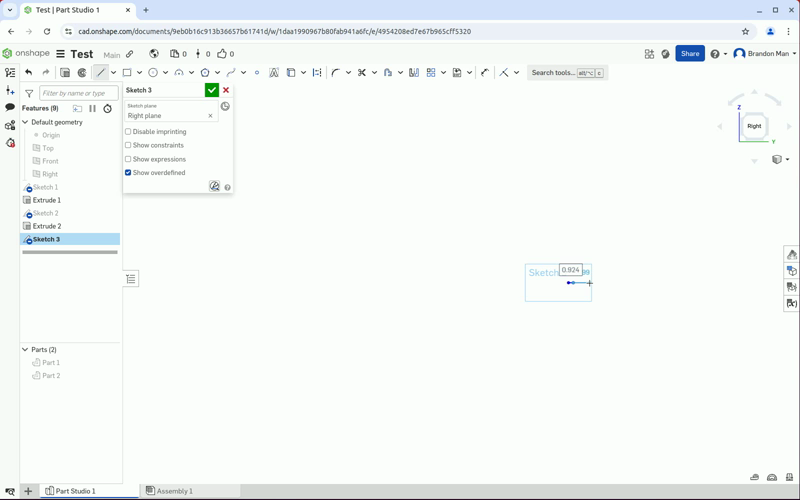
mouse_move(573, 255)
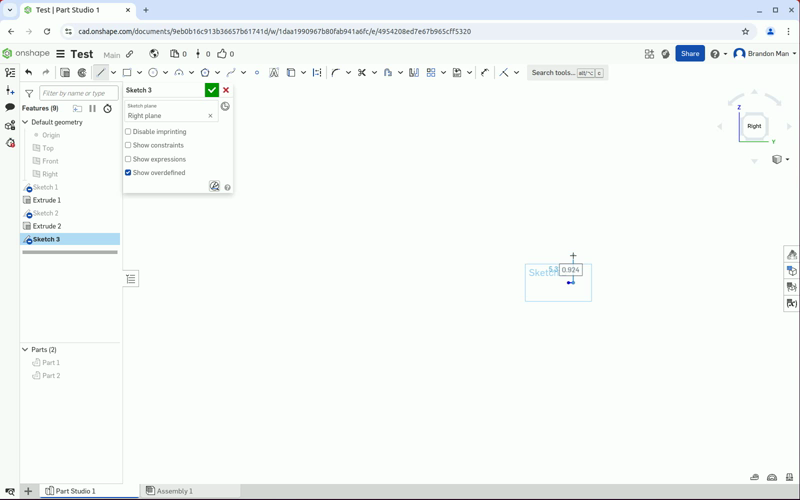
click(573, 255)
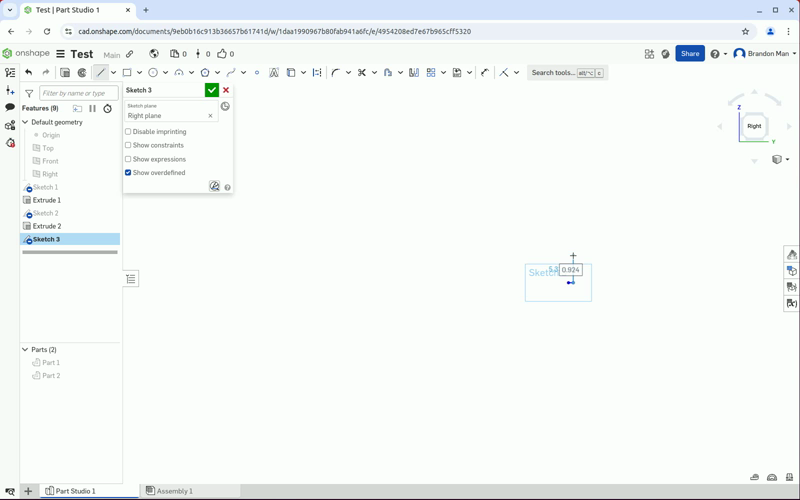
key_up(shift)
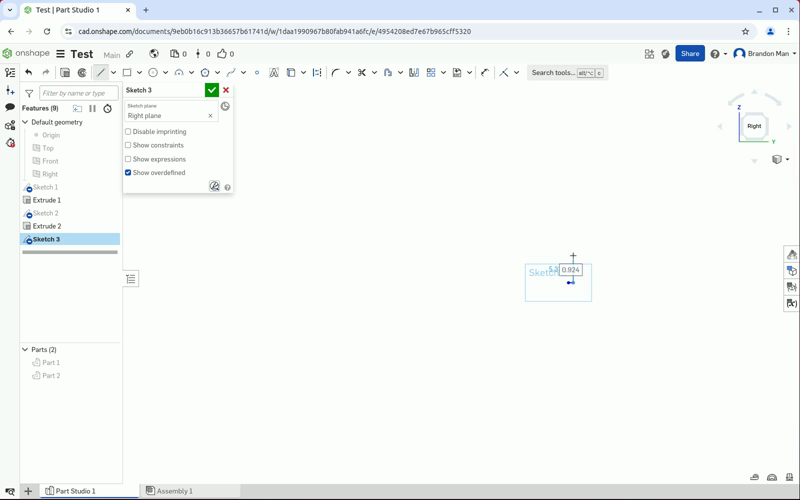
key_down(shift)
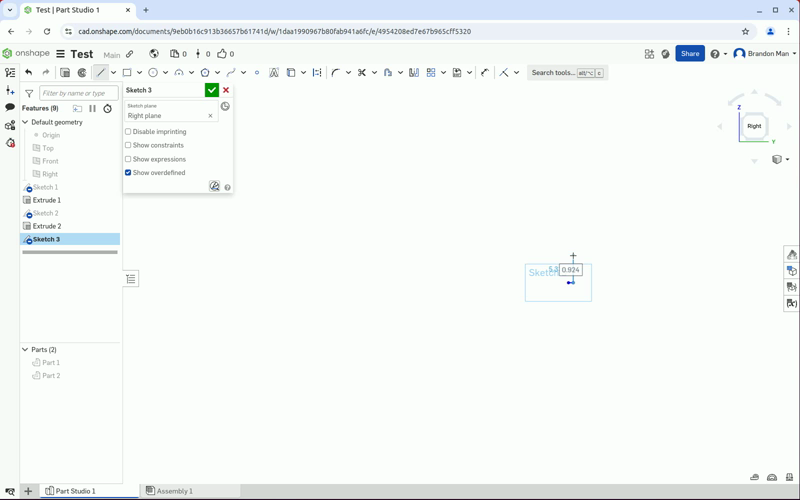
mouse_move(589, 255)
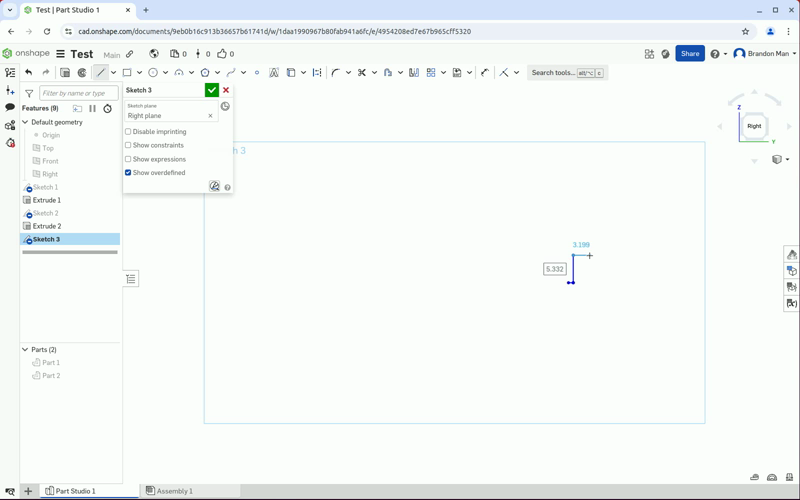
mouse_move(568, 255)
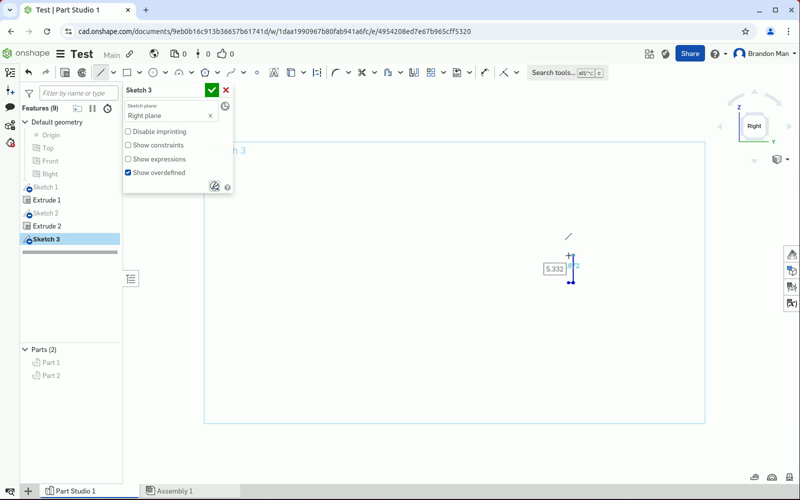
scroll(6)
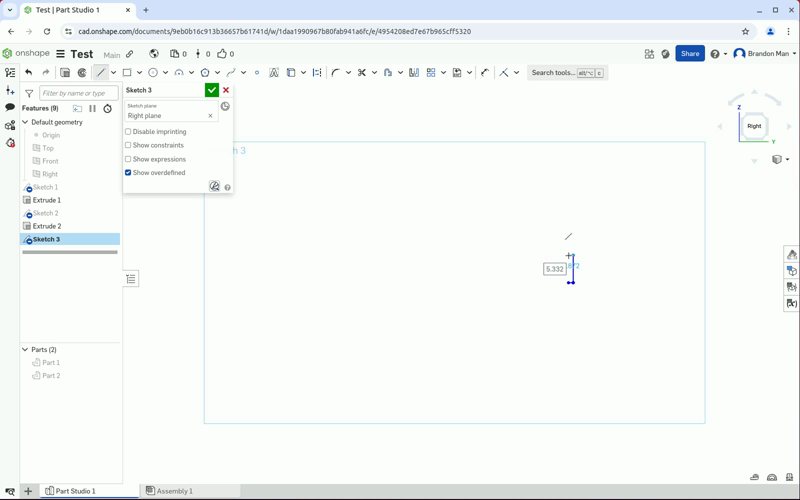
scroll(6)
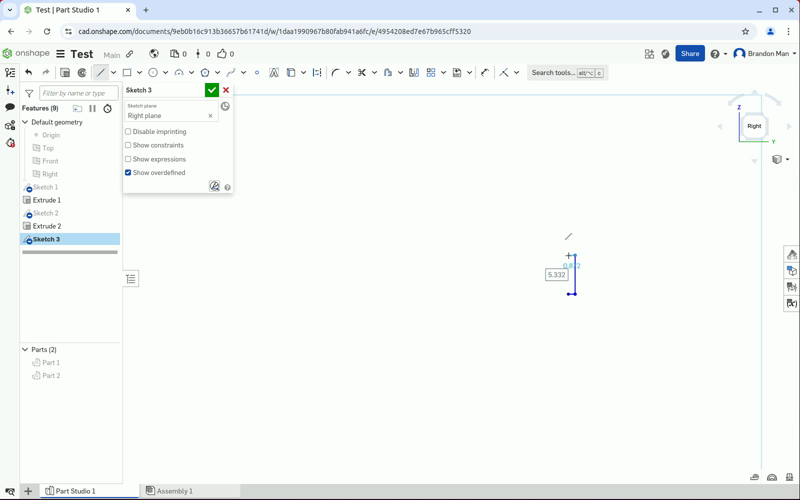
scroll(6)
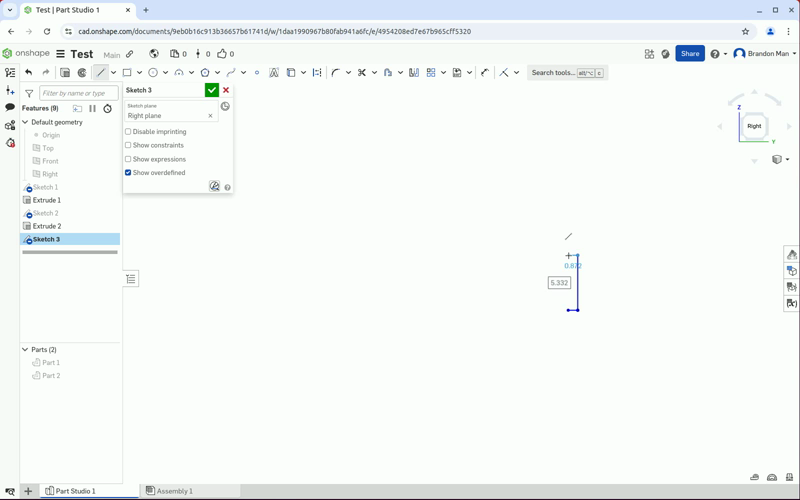
scroll(6)
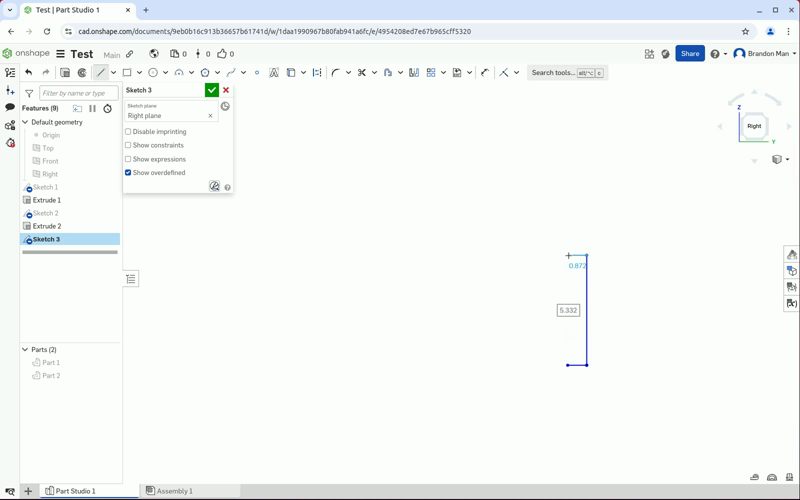
scroll(6)
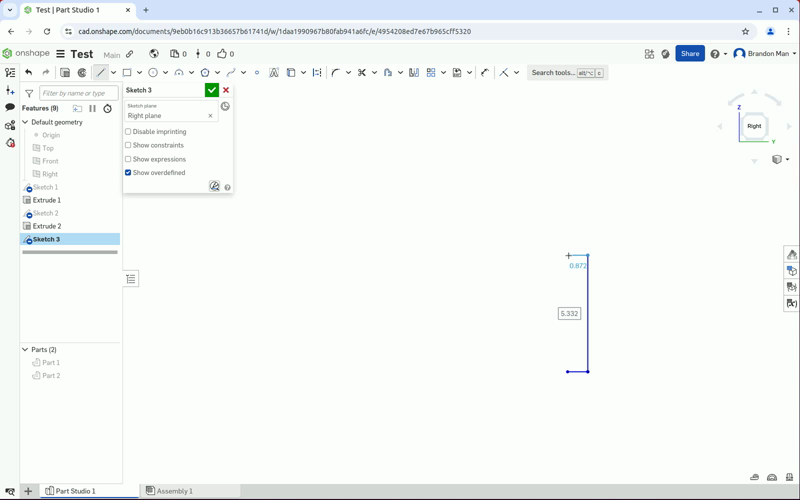
scroll(6)
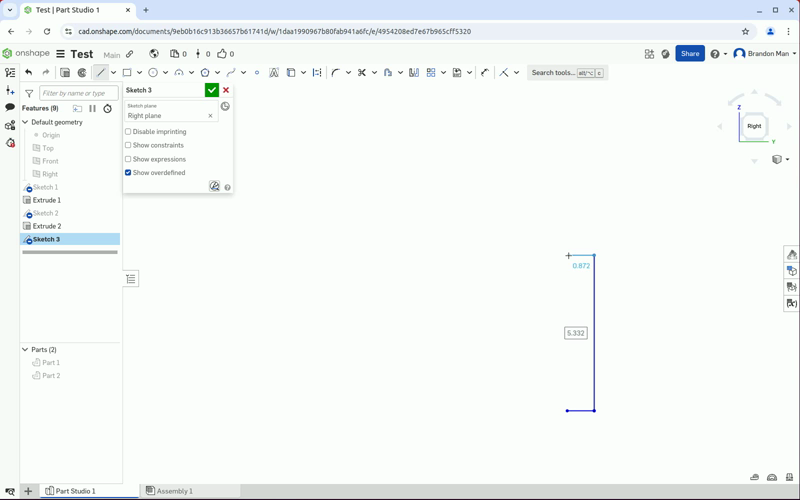
scroll(6)
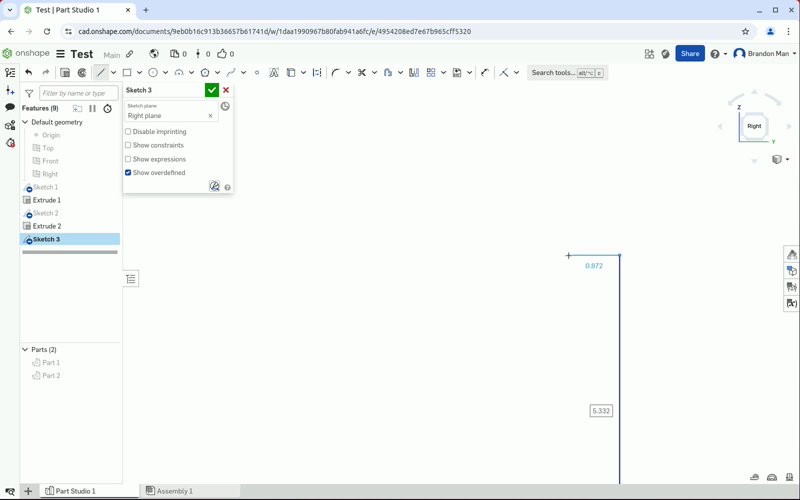
click(568, 255)
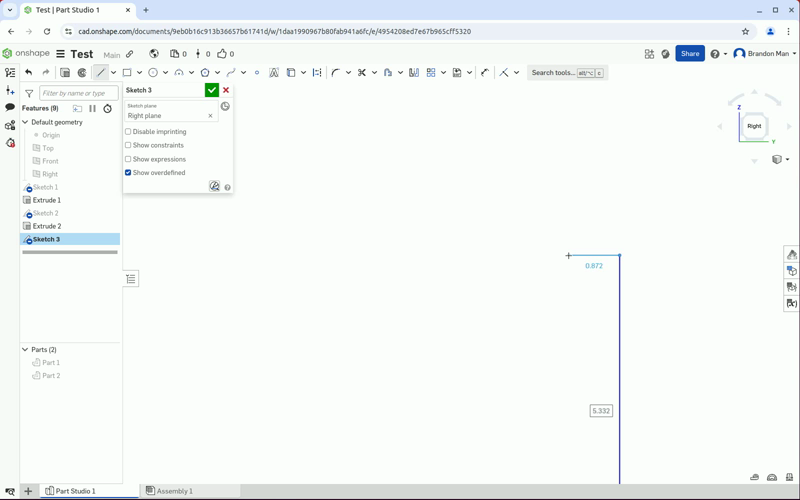
scroll(-6)
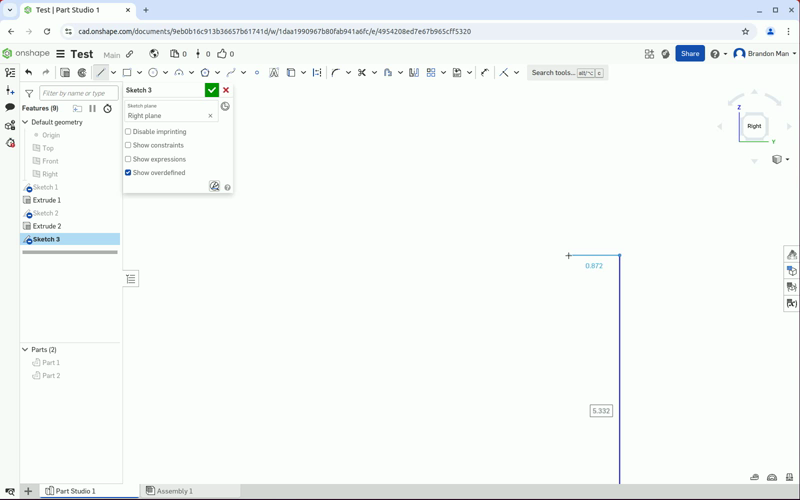
scroll(-6)
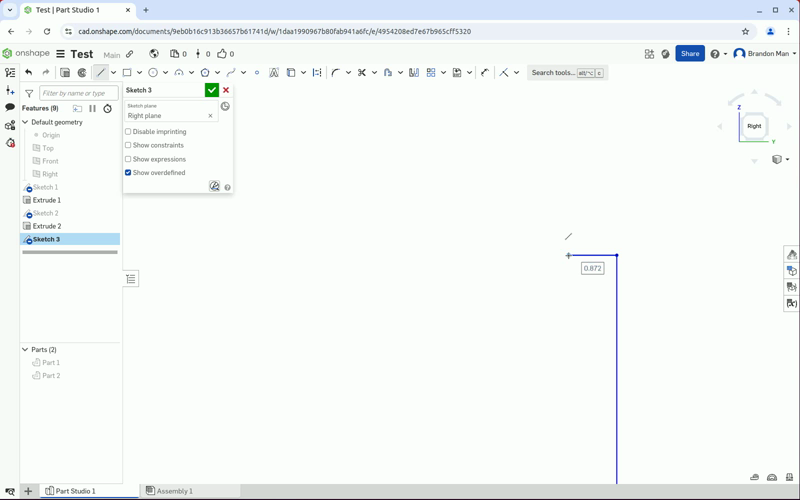
scroll(-6)
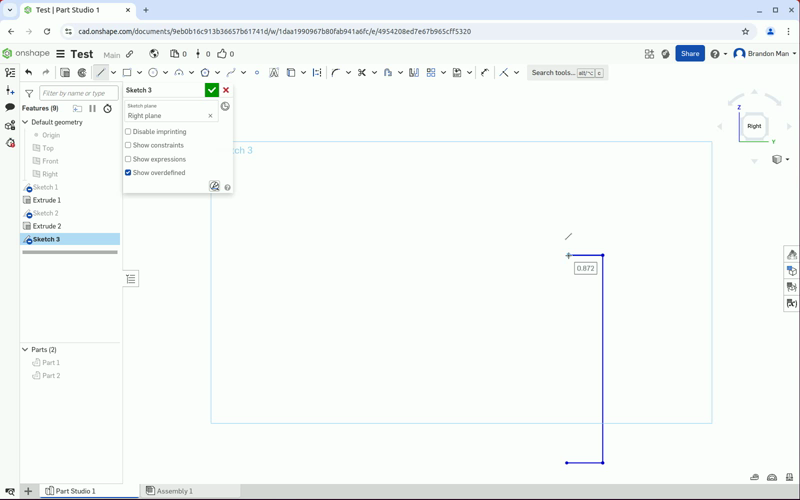
scroll(-6)
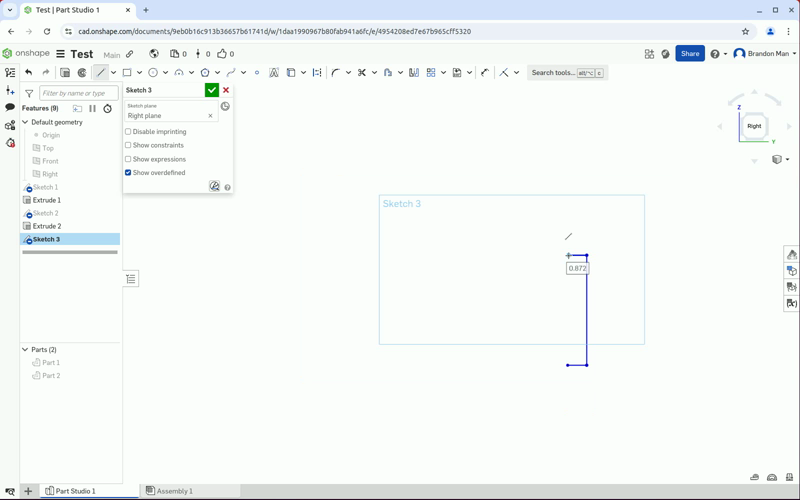
scroll(-6)
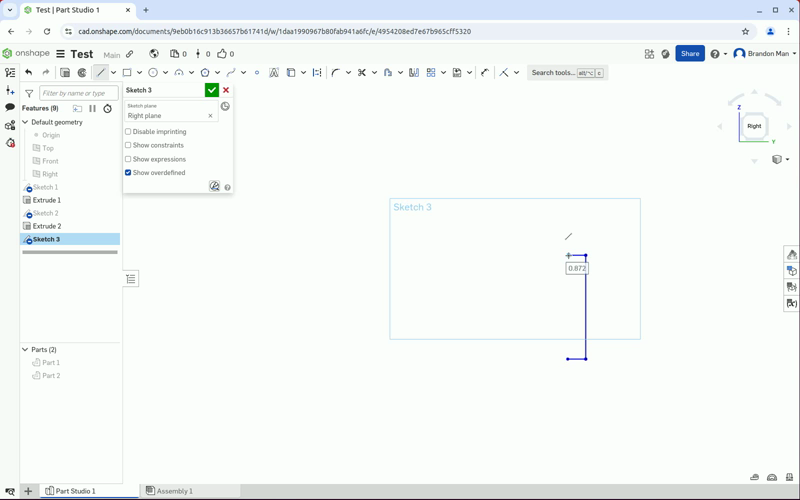
scroll(-6)
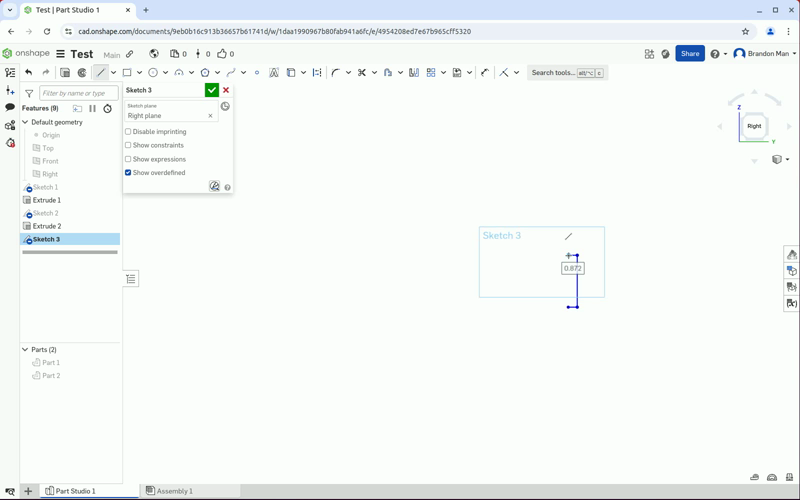
scroll(-6)
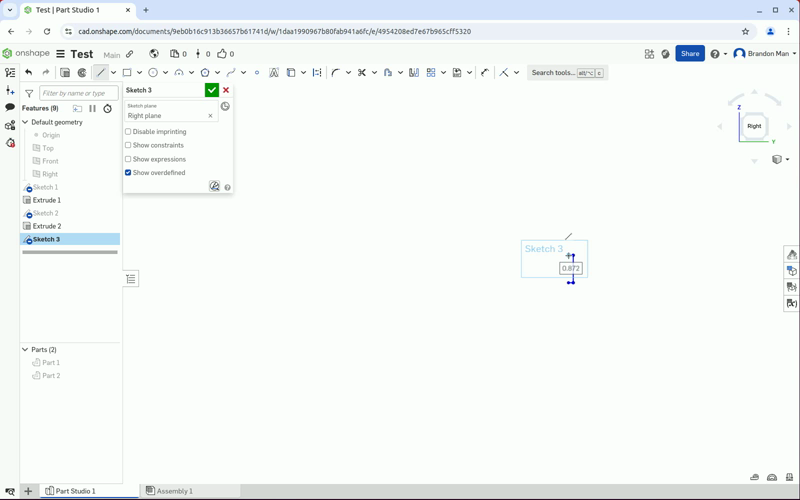
key_up(shift)
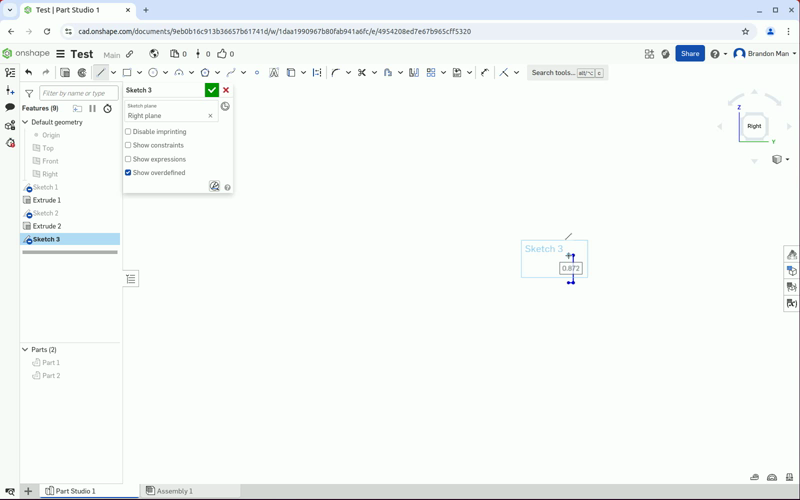
mouse_move(589, 255)
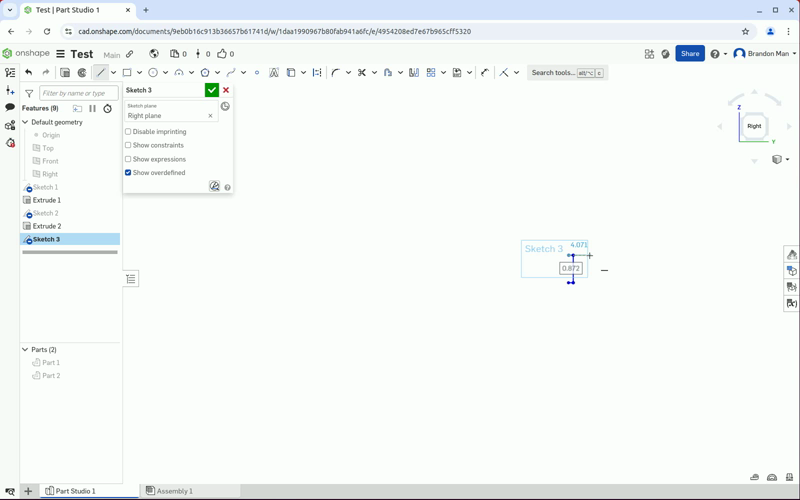
key_down(shift)
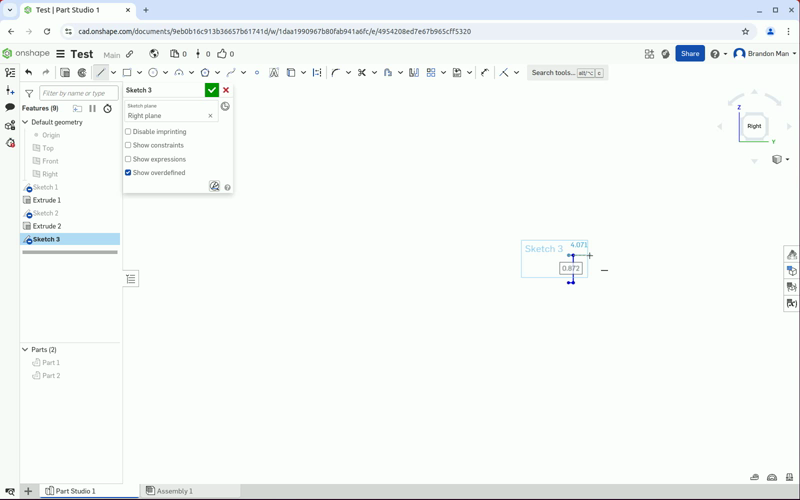
mouse_move(568, 282)
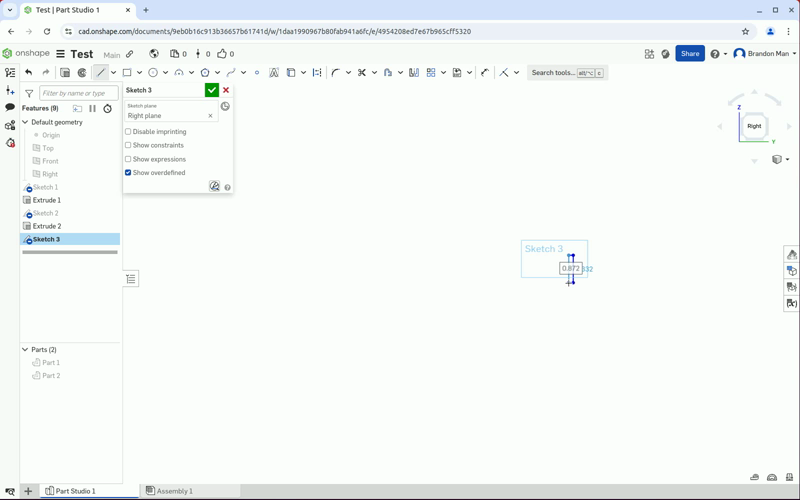
key_up(shift)
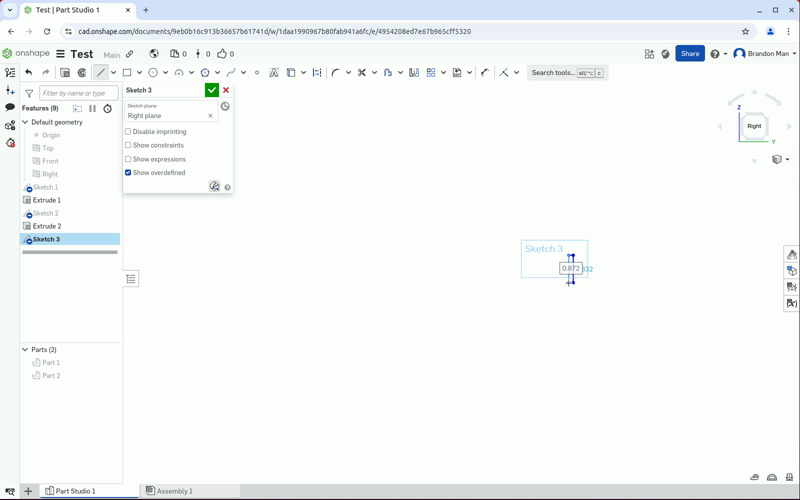
click(568, 282)
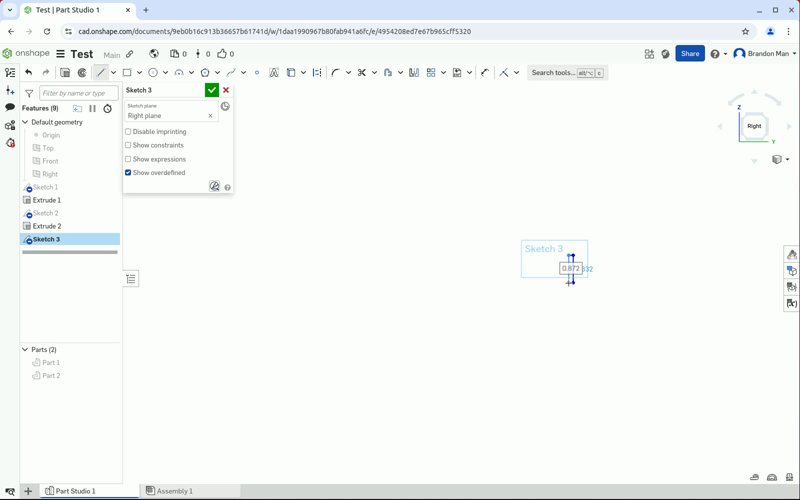
key(esc)
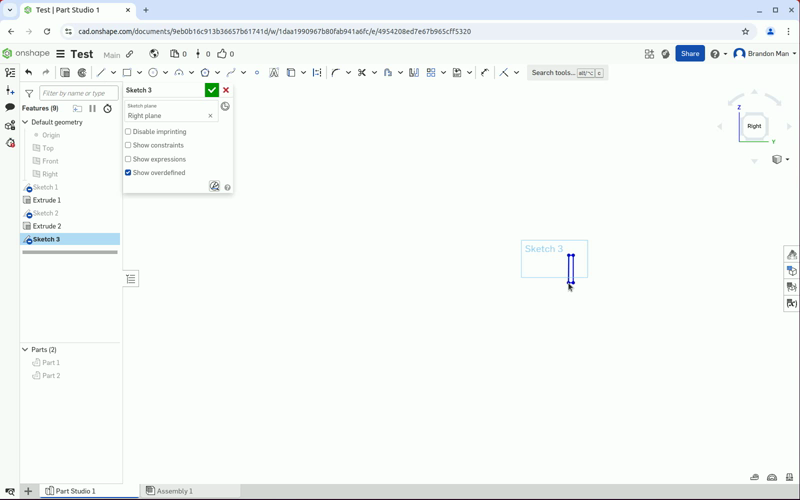
mouse_move(569, 259)
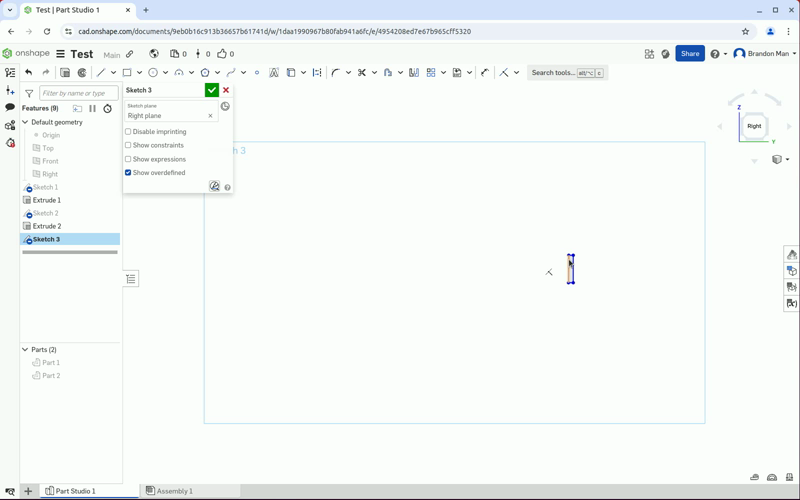
scroll(6)
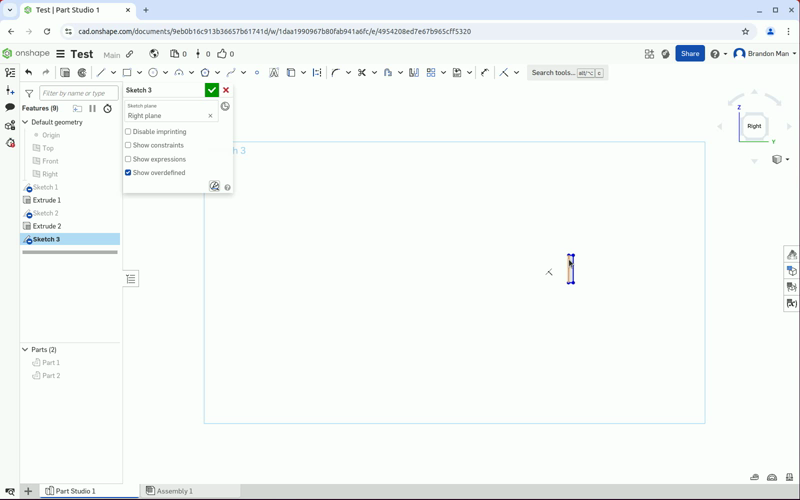
scroll(6)
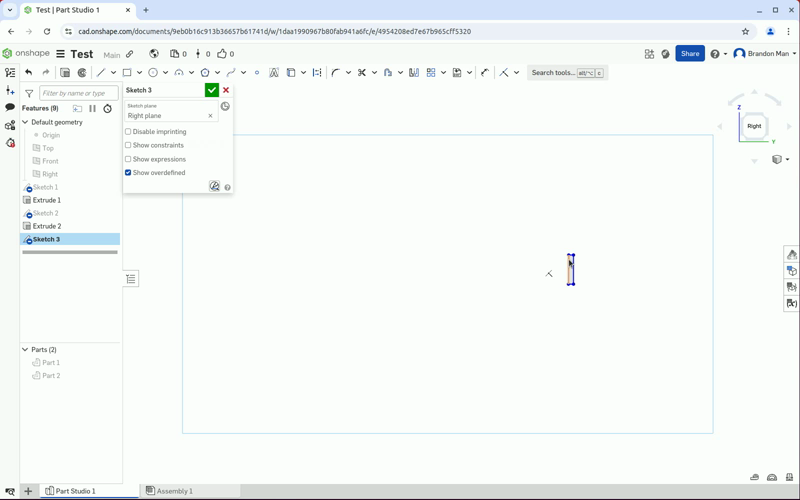
scroll(6)
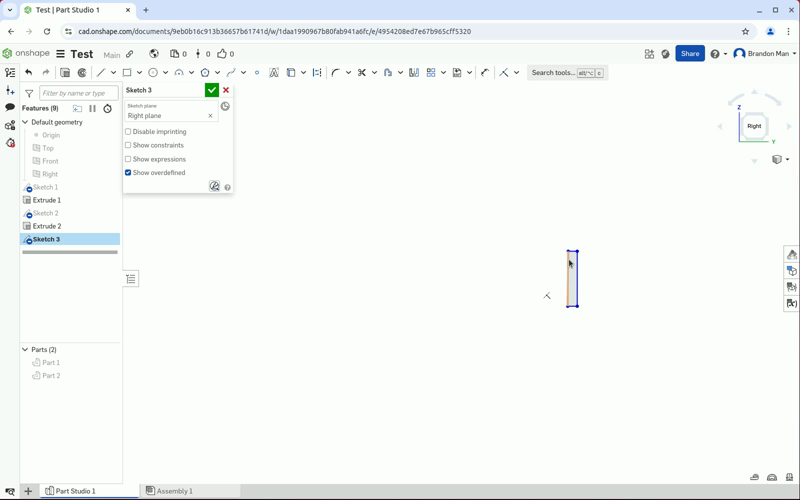
scroll(6)
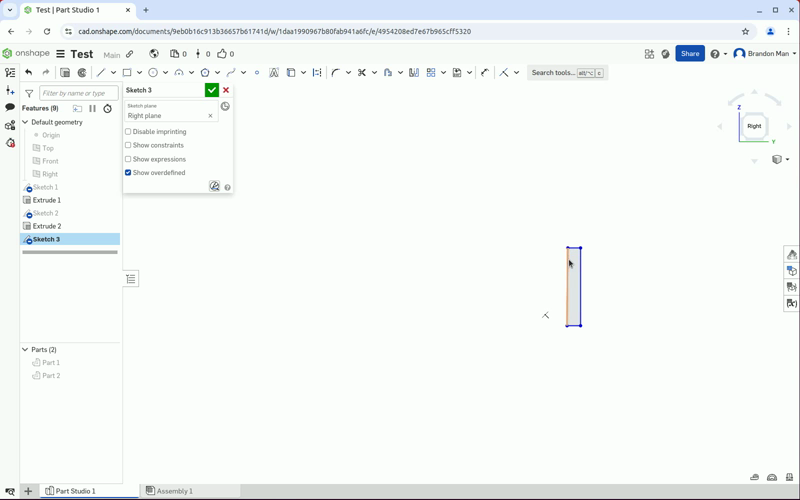
scroll(6)
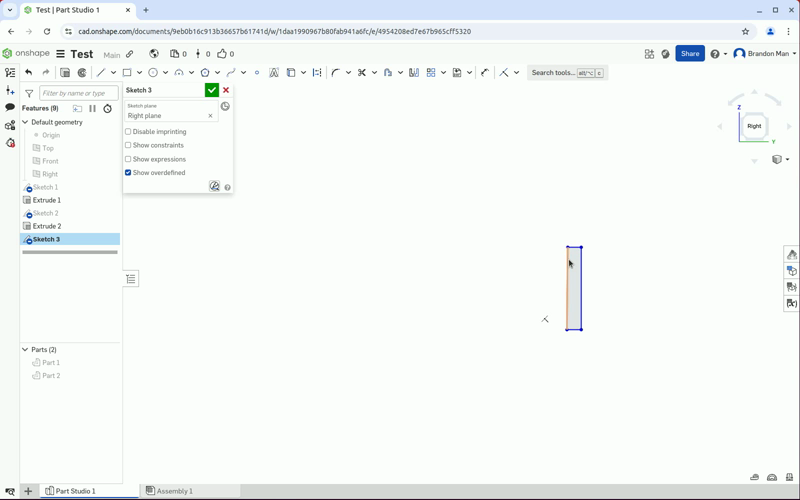
scroll(6)
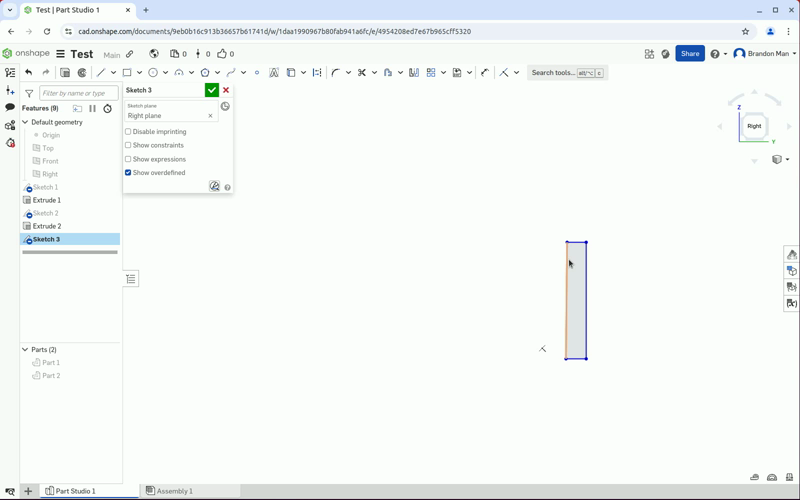
scroll(6)
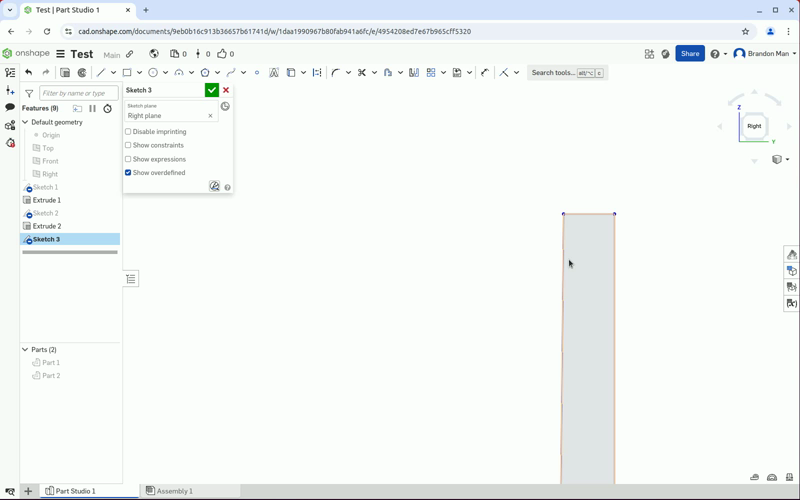
click(569, 259)
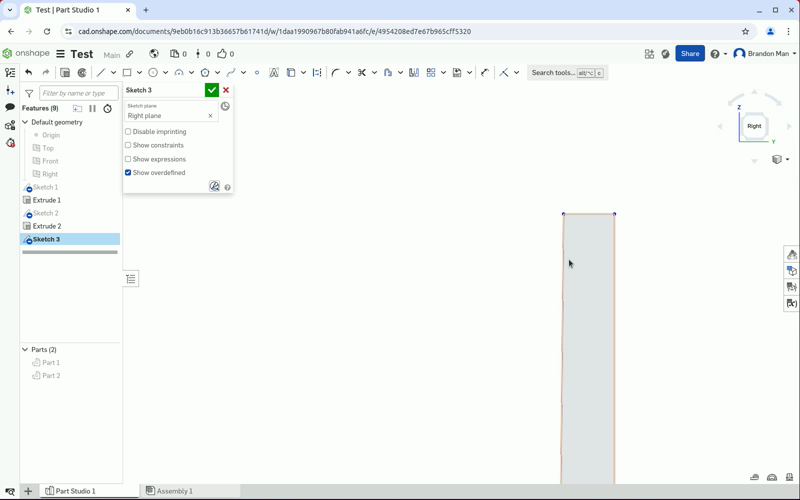
scroll(-6)
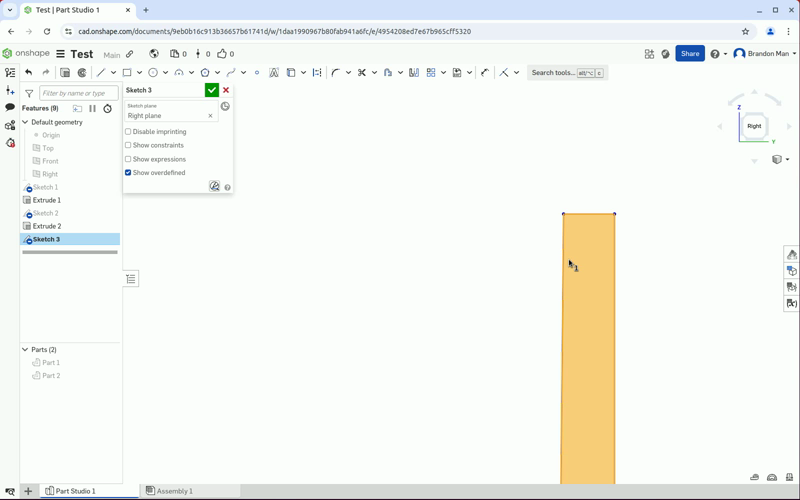
scroll(-6)
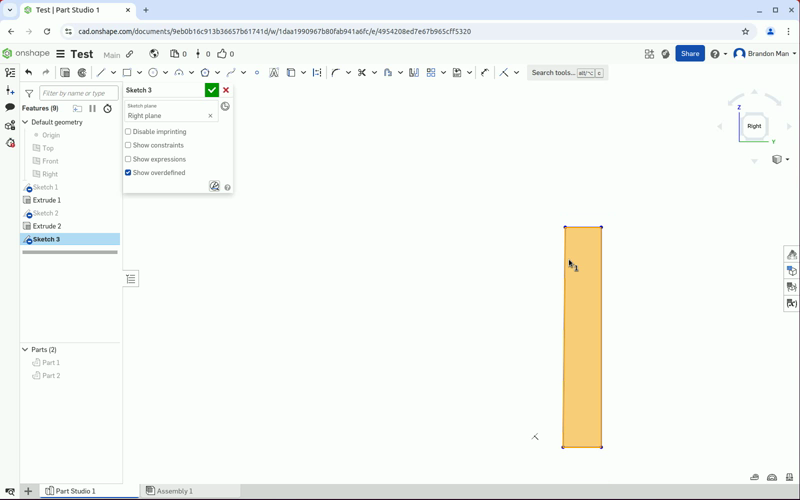
scroll(-6)
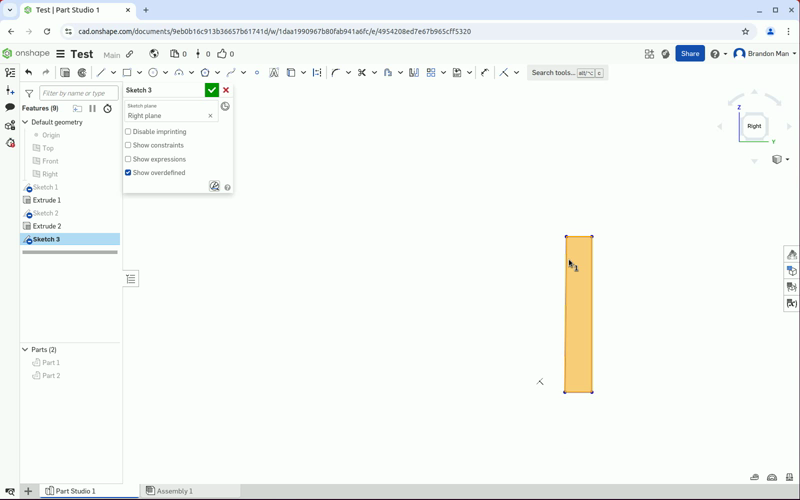
scroll(-6)
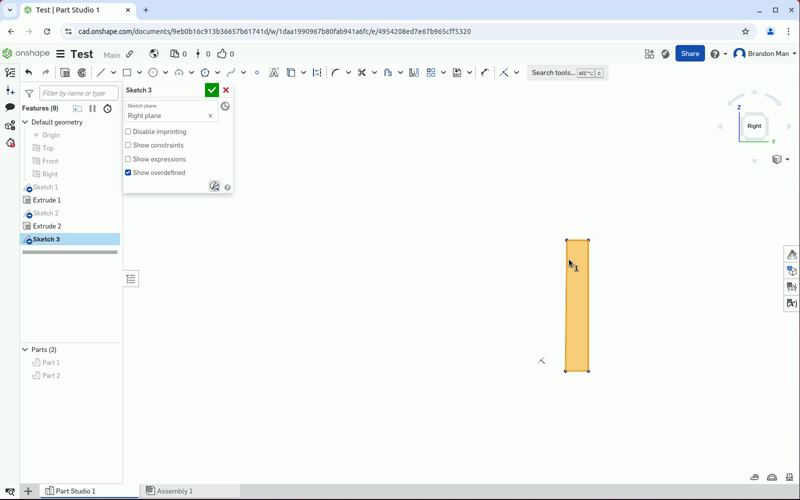
scroll(-6)
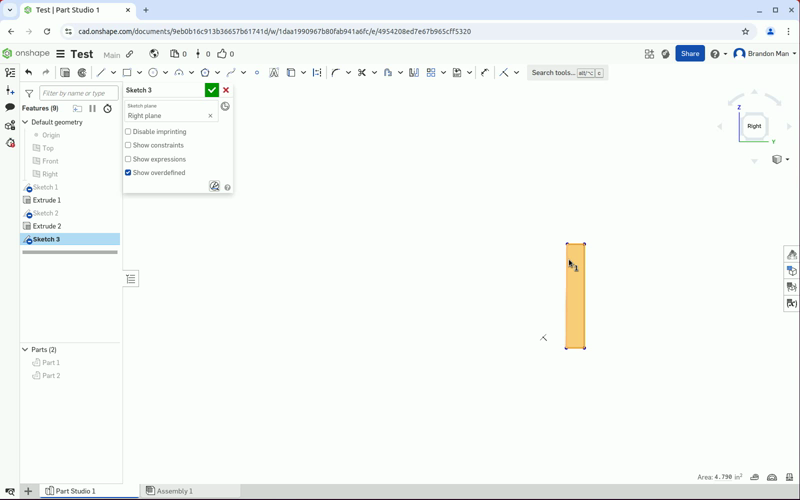
scroll(-6)
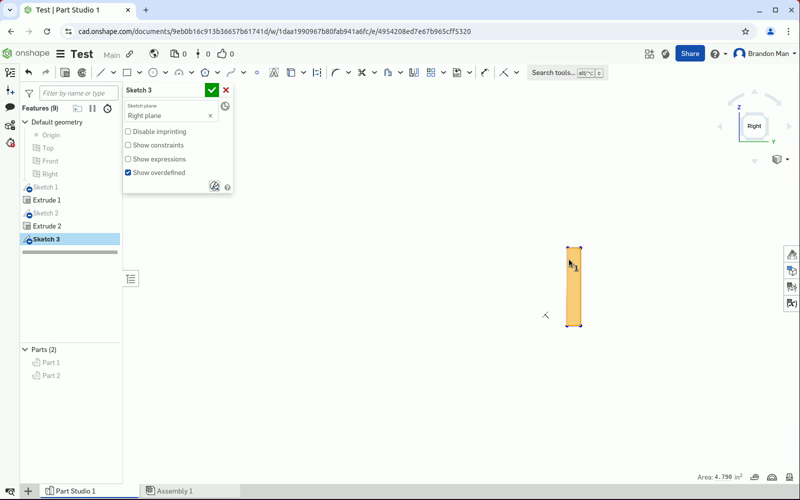
scroll(-6)
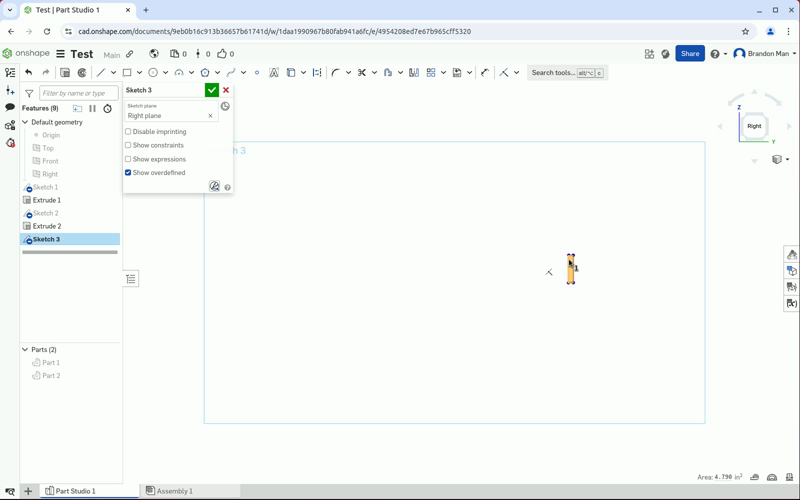
mouse_move(73, 352)
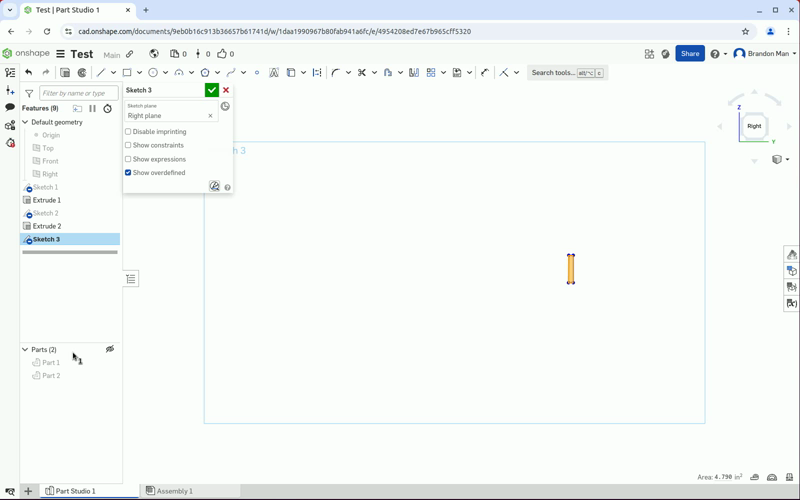
key(shift+y)
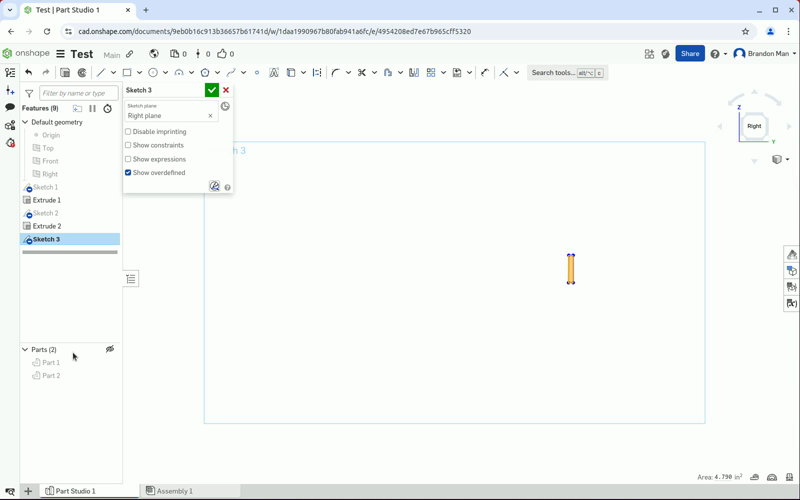
key(shift+e)
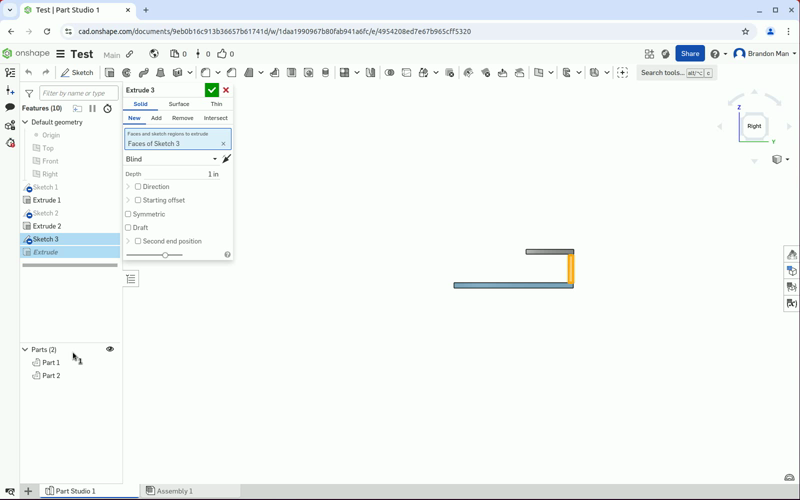
mouse_move(143, 106)
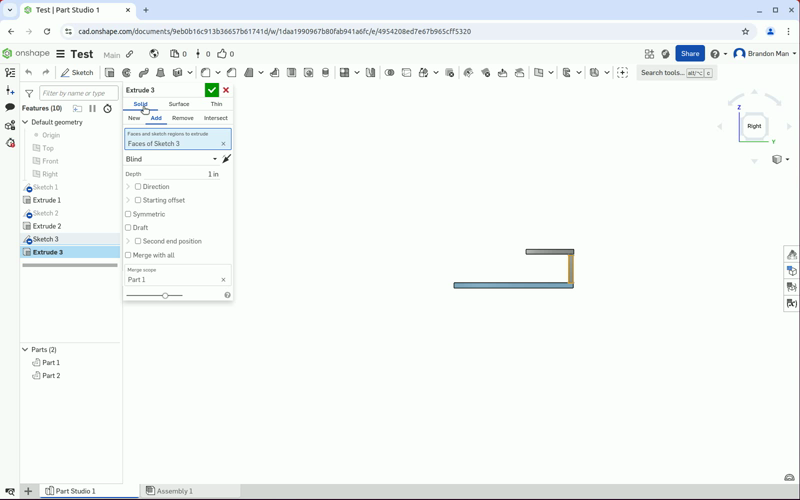
click(143, 106)
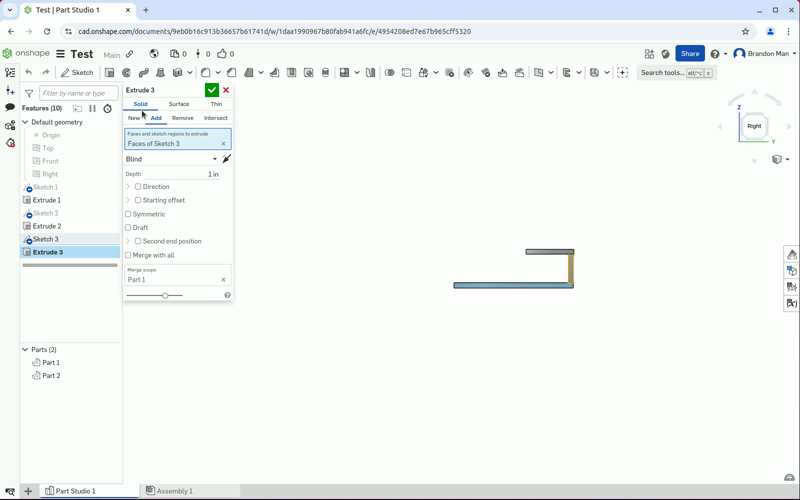
mouse_move(137, 120)
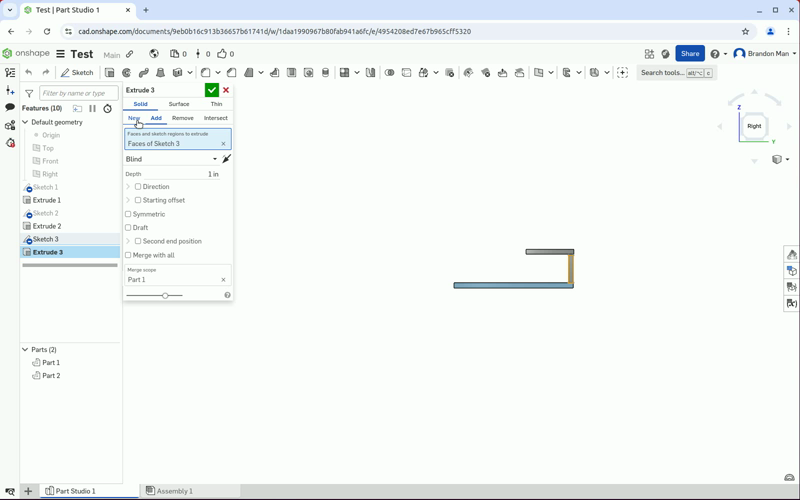
click(137, 120)
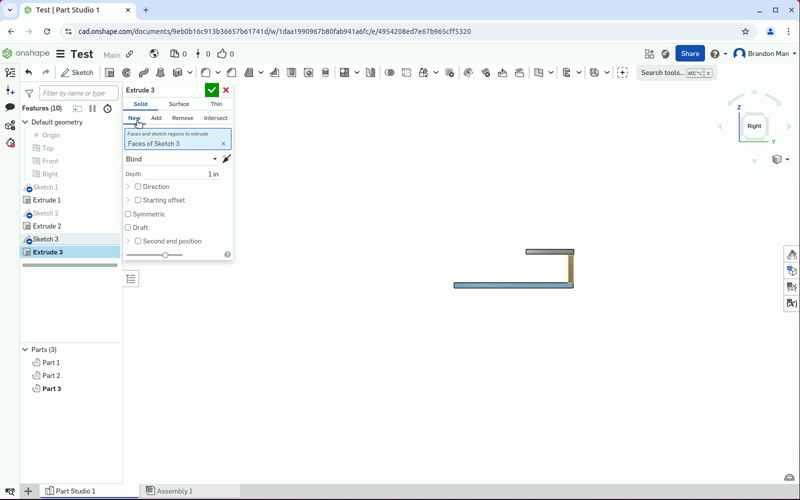
key(tab, 4)
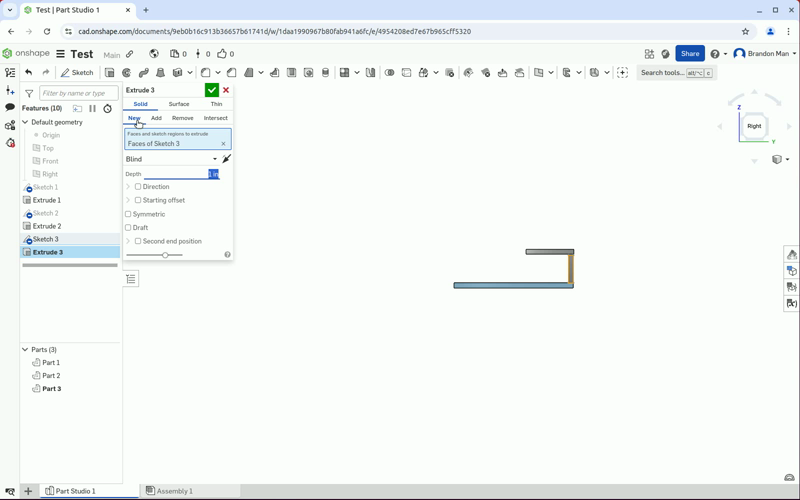
text(41.402)
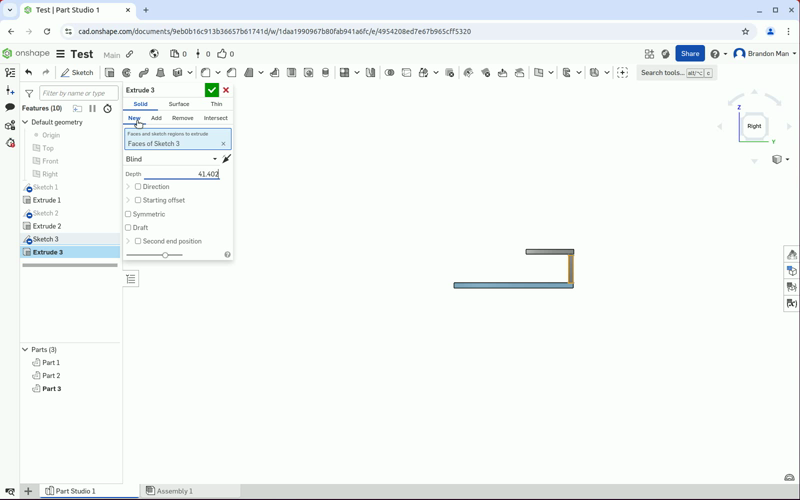
key(tab, 3)
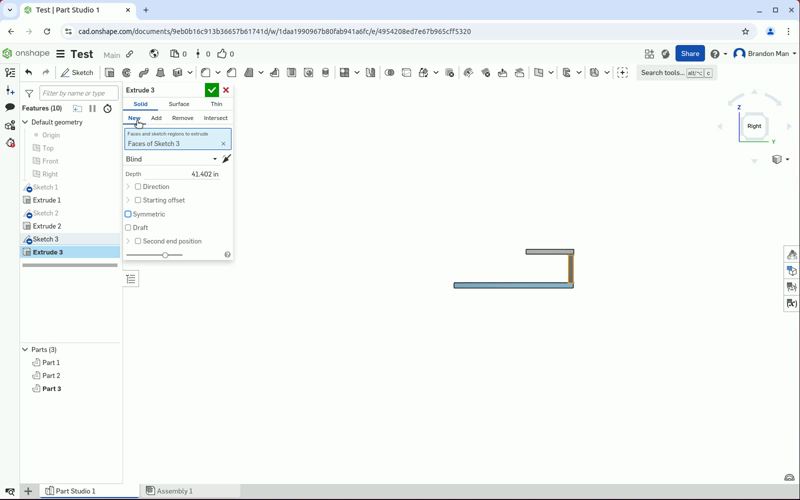
key(space)
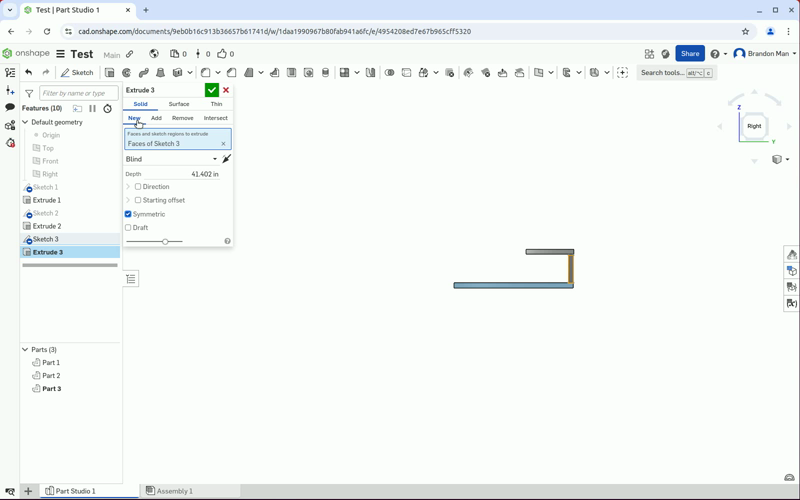
key(enter)
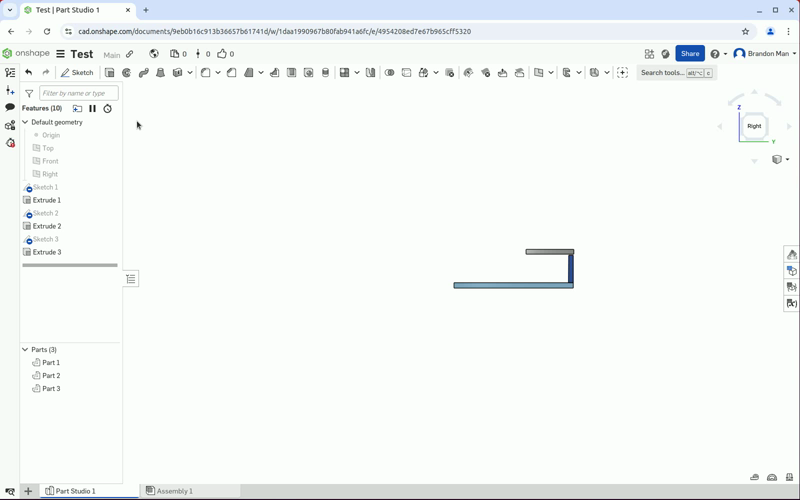
key(shift+h)
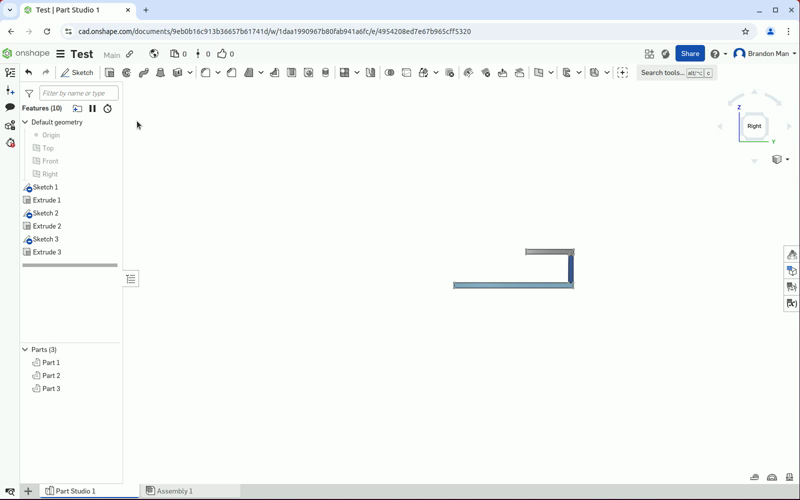
key(shift+h)
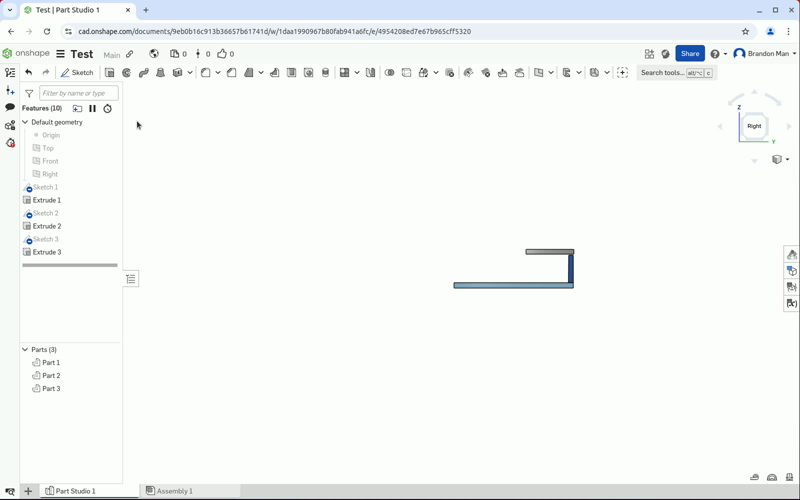
mouse_move(73, 189)
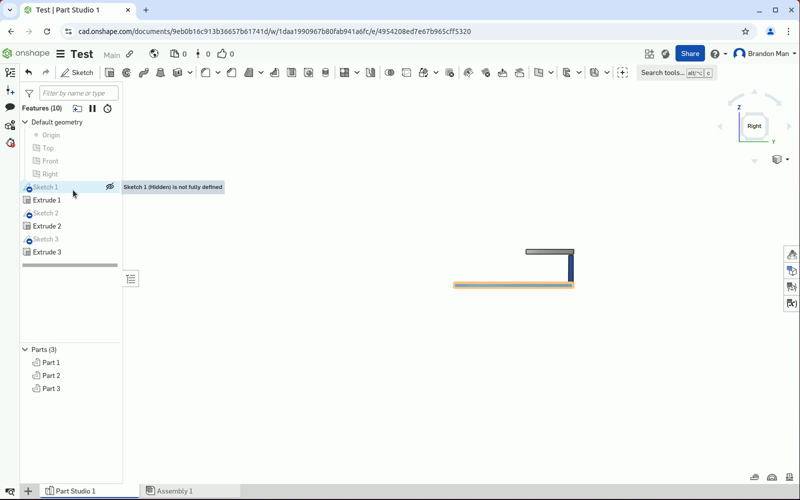
click(73, 189)
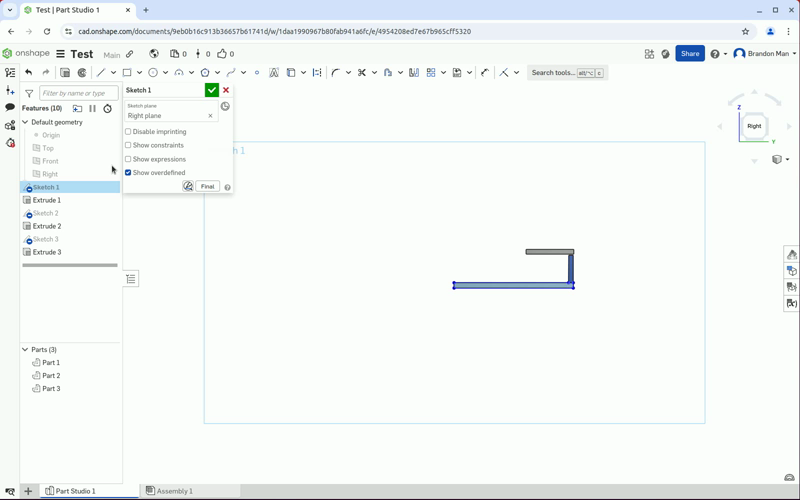
mouse_move(229, 92)
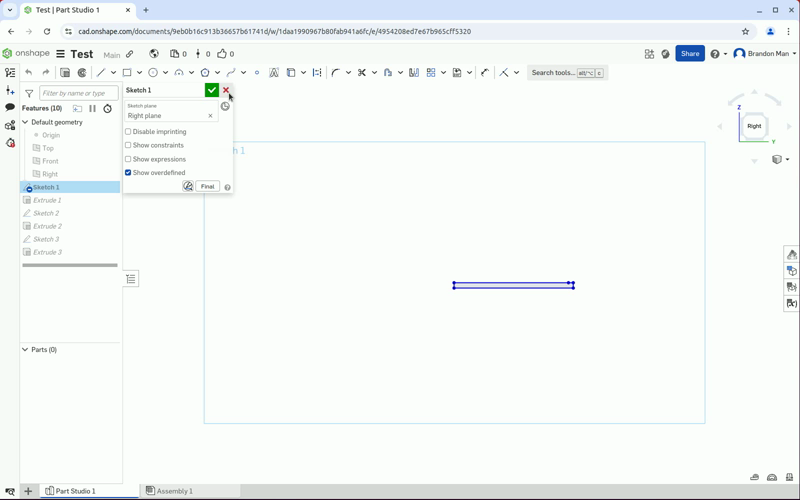
click(229, 92)
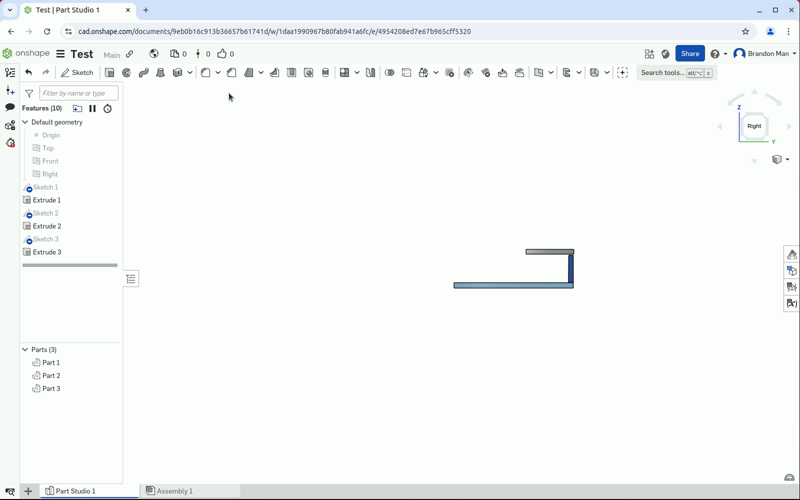
mouse_move(73, 352)
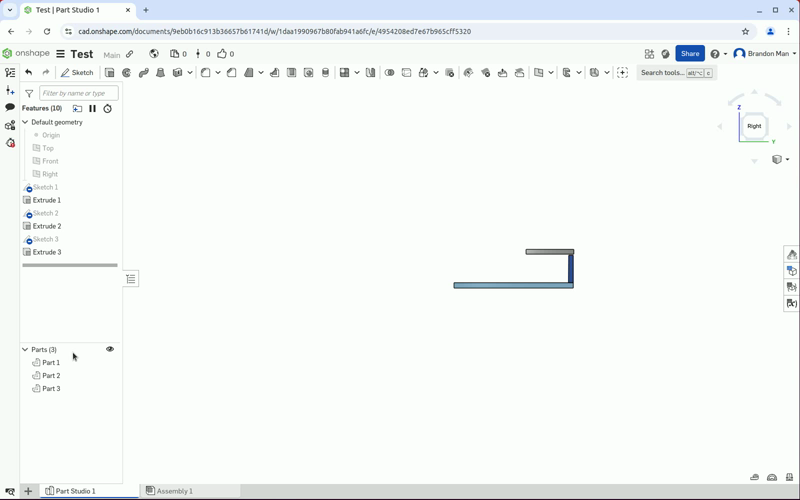
key(y)
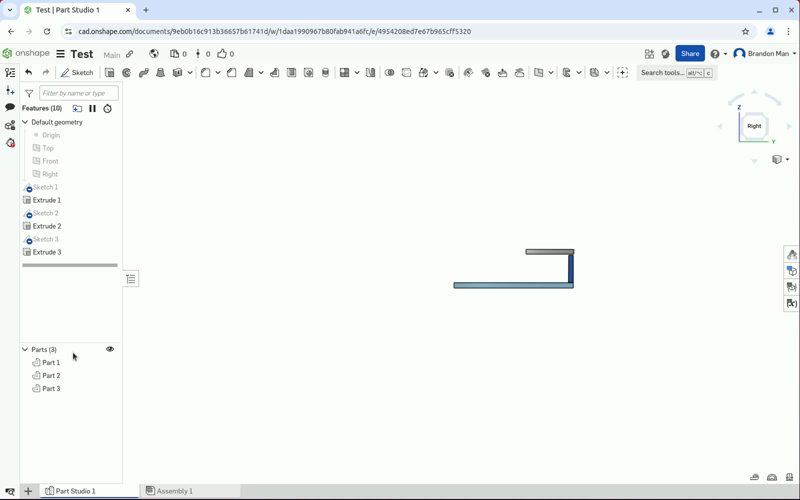
key(shift+p)
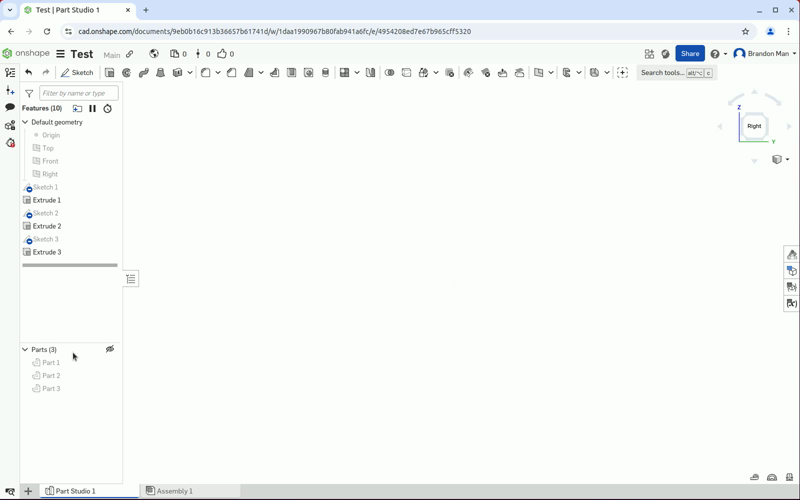
key(space)
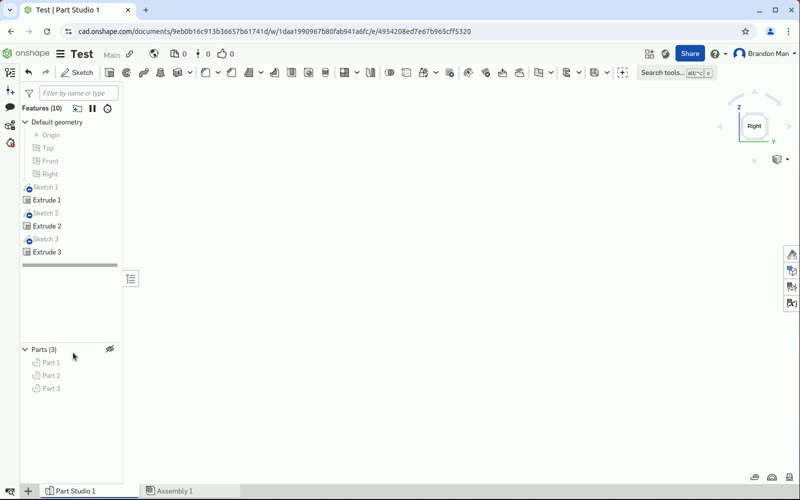
key_down(shift)
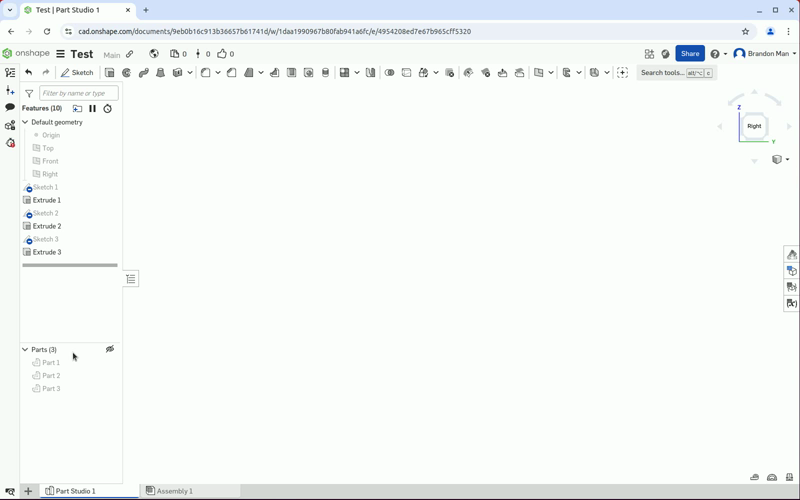
key(right)
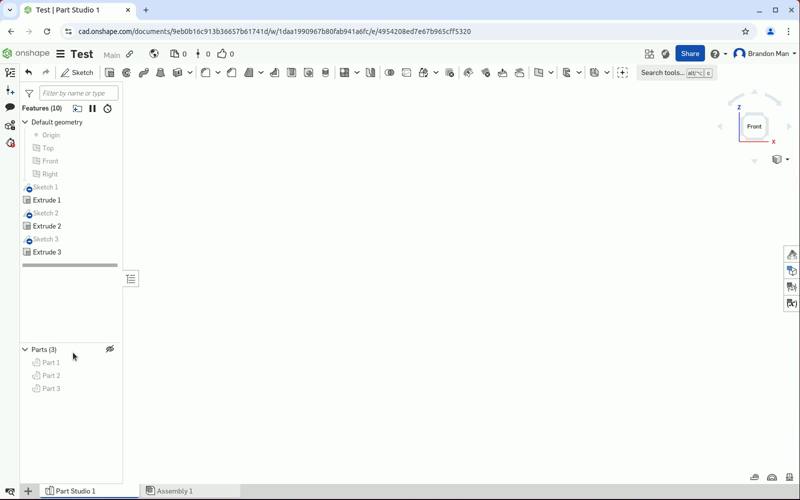
key_up(shift)
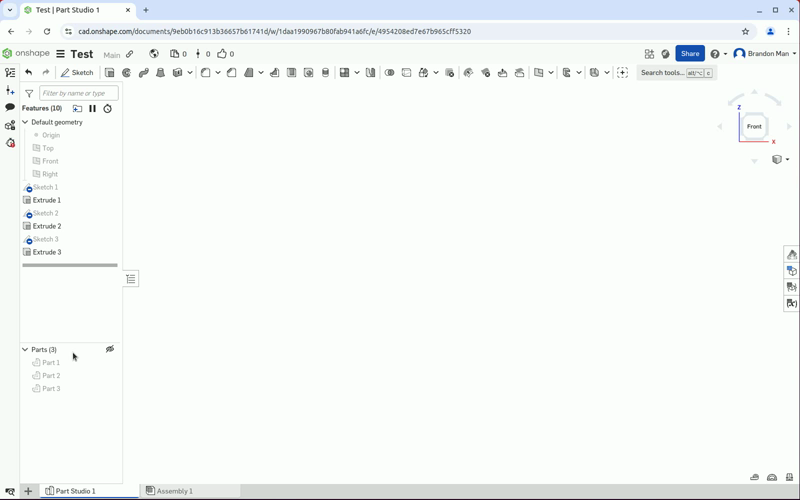
key(space)
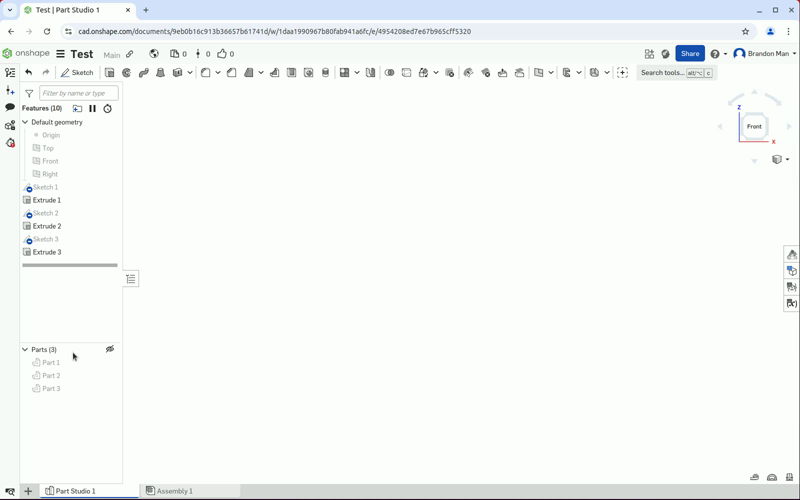
key_down(shift)
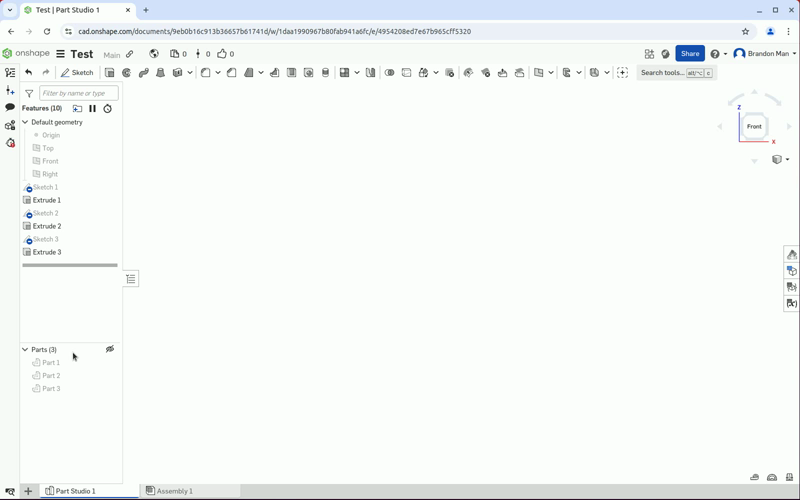
key(down)
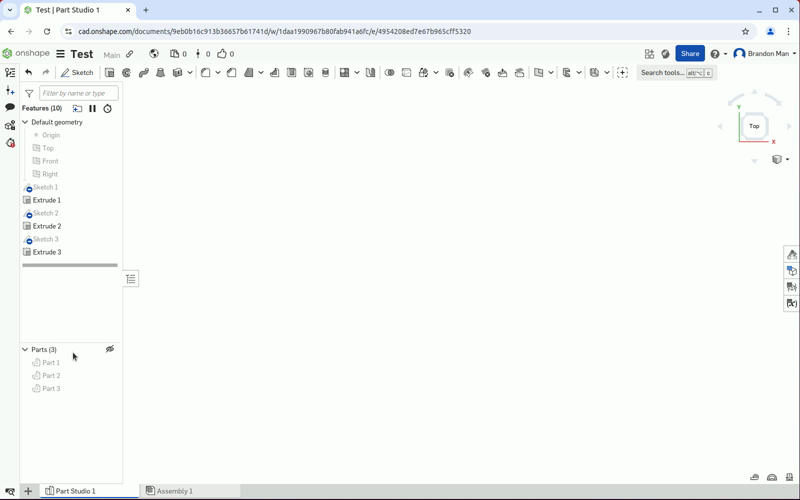
key_up(shift)
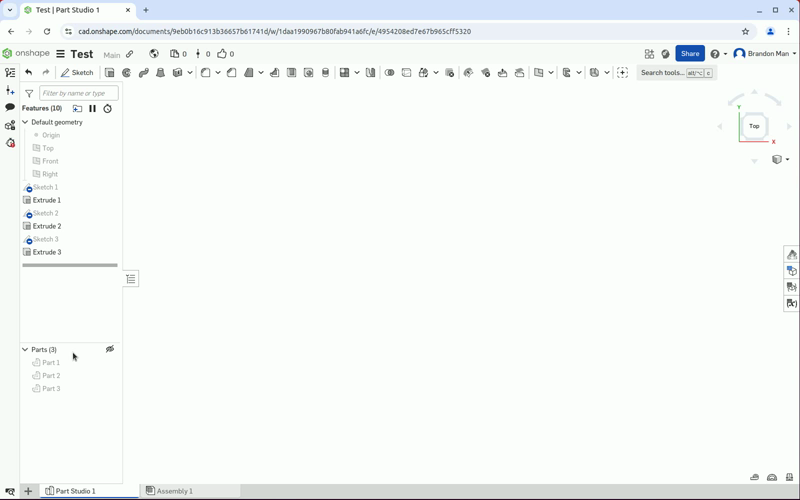
mouse_move(73, 352)
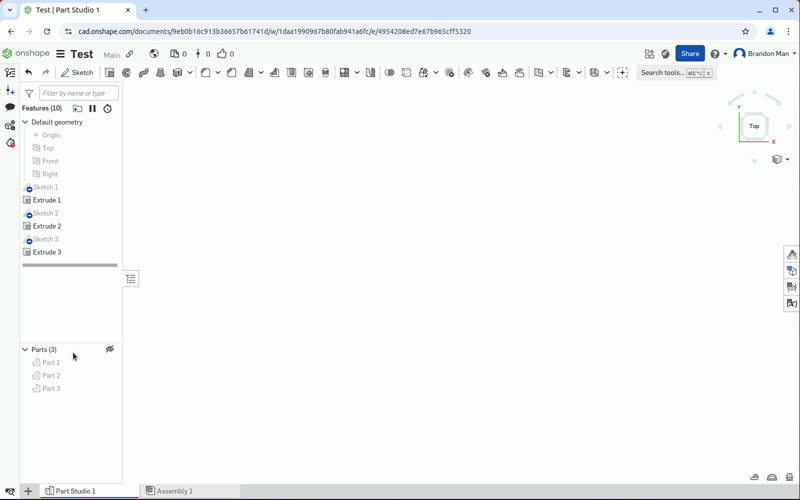
key(shift+y)
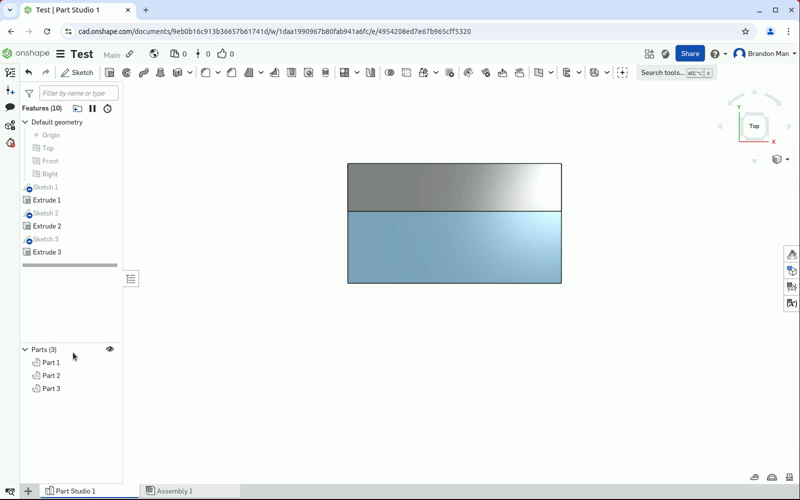
mouse_move(541, 75)
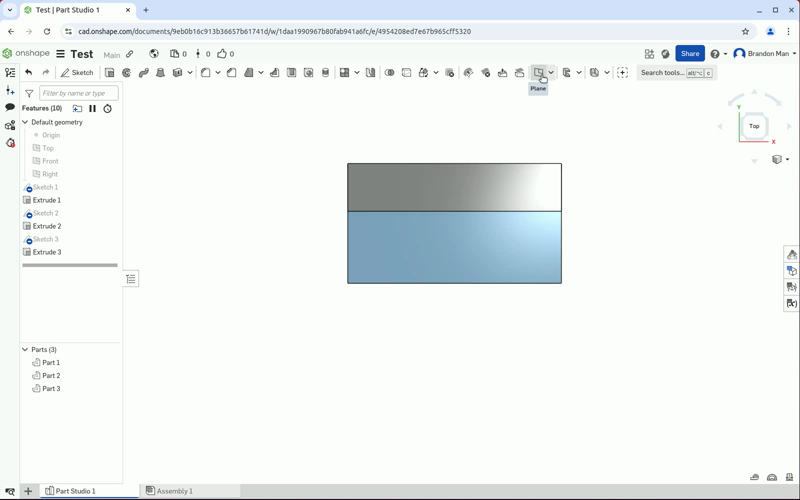
click(541, 75)
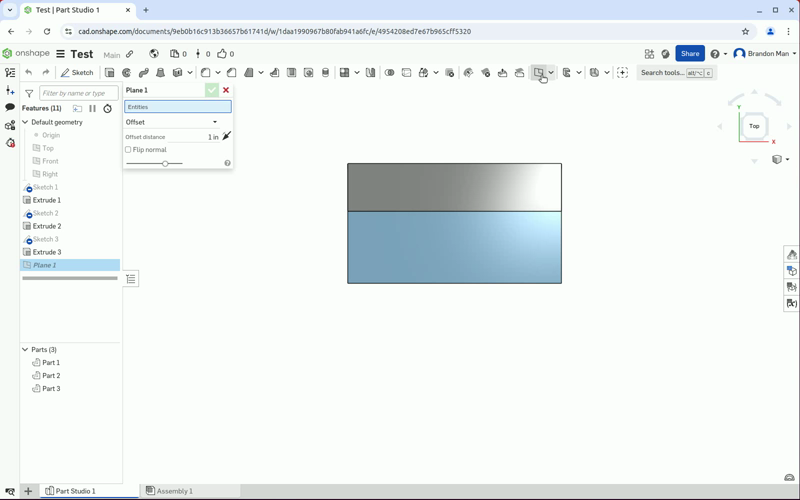
mouse_move(73, 150)
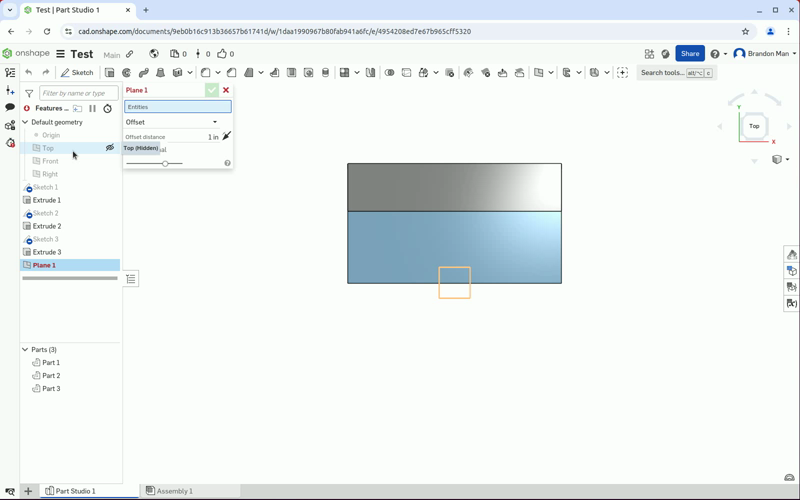
click(73, 150)
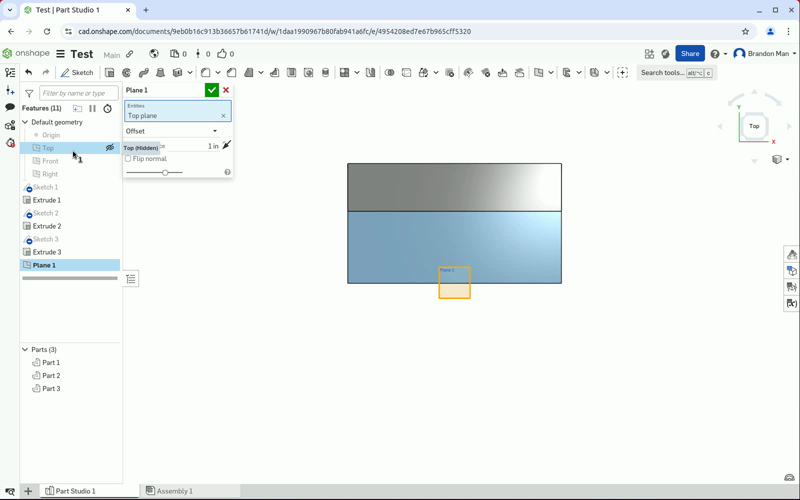
key(tab, 2)
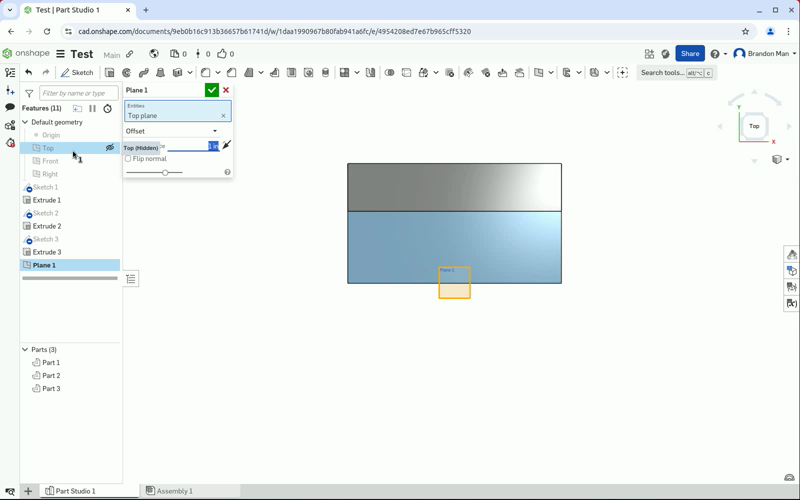
text(6.501)
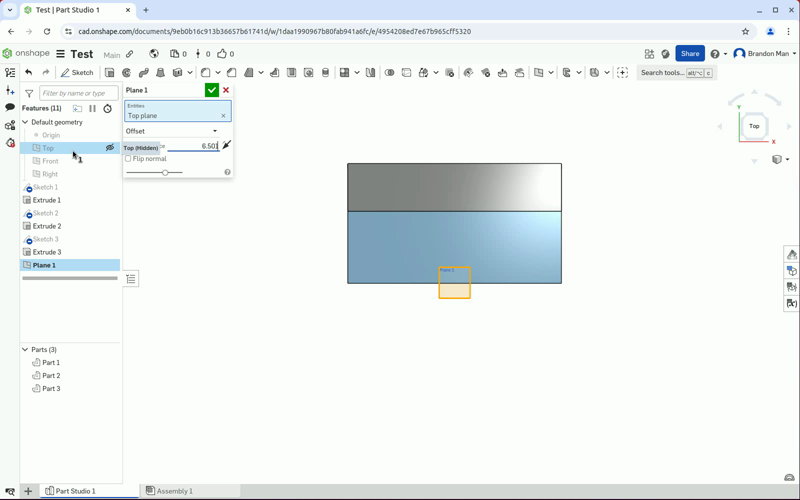
key(enter, 2)
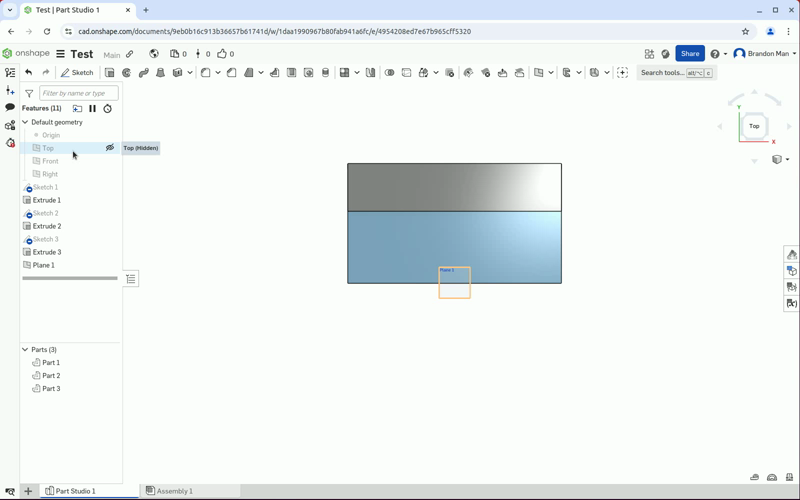
key(shift+s)
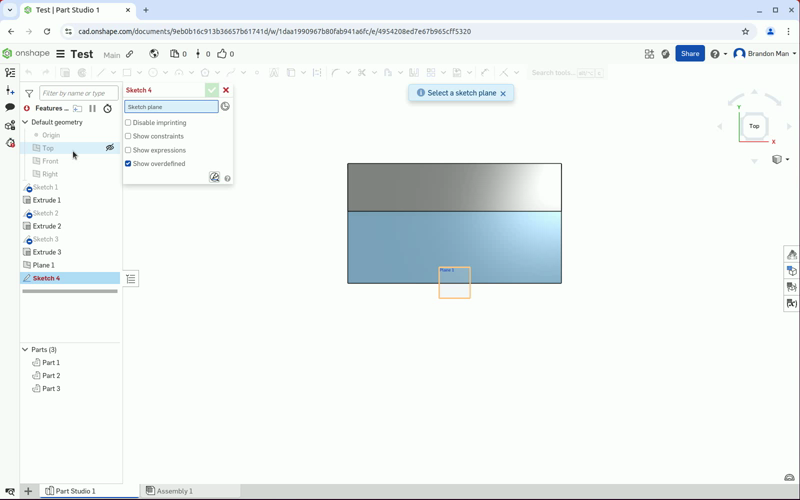
mouse_move(73, 267)
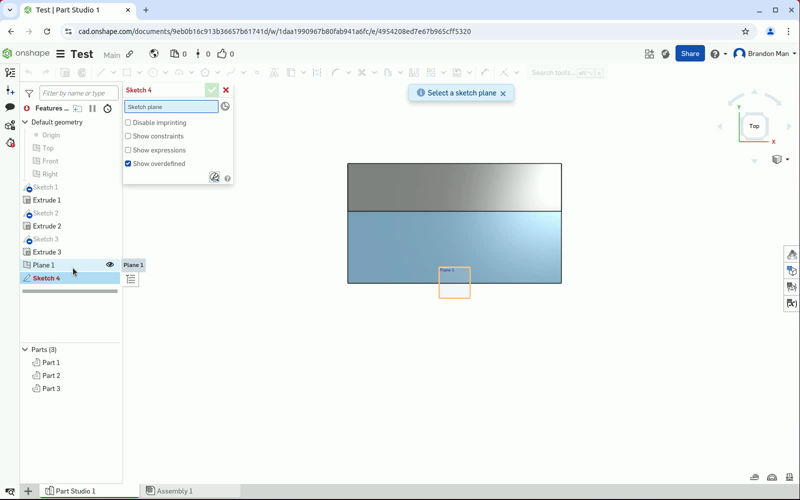
click(73, 267)
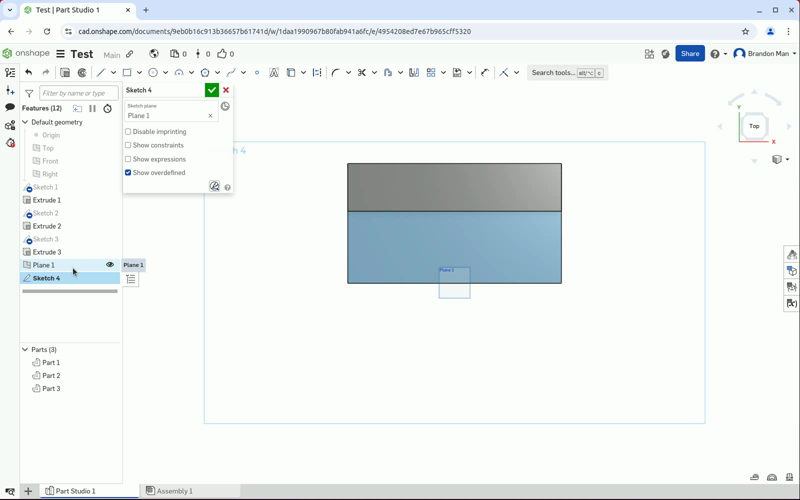
mouse_move(73, 352)
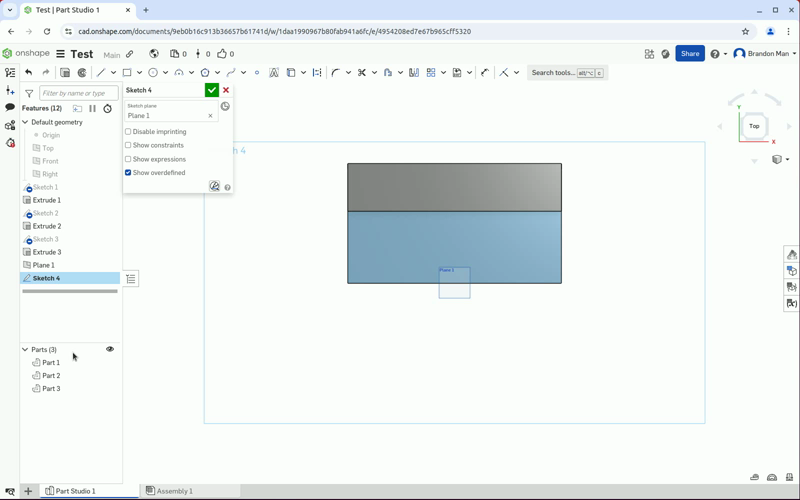
key(y)
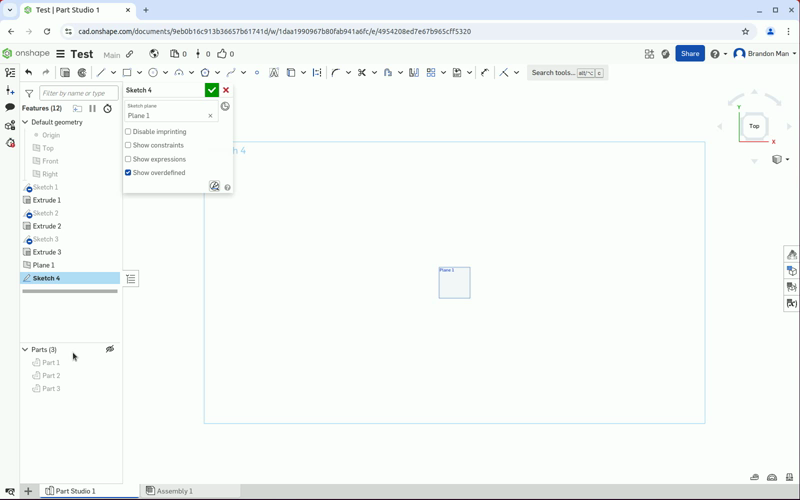
key(l)
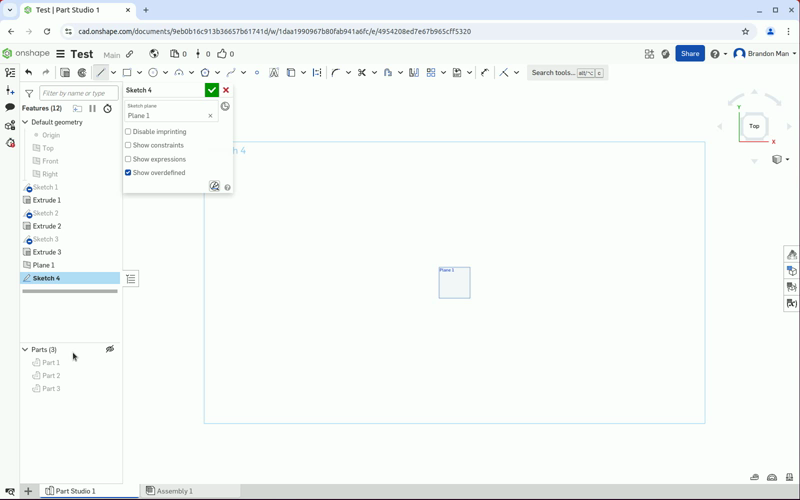
key_down(shift)
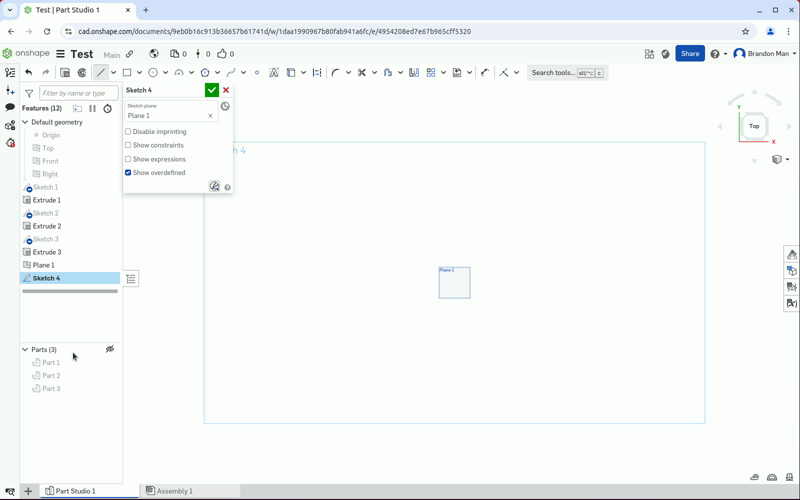
mouse_move(426, 215)
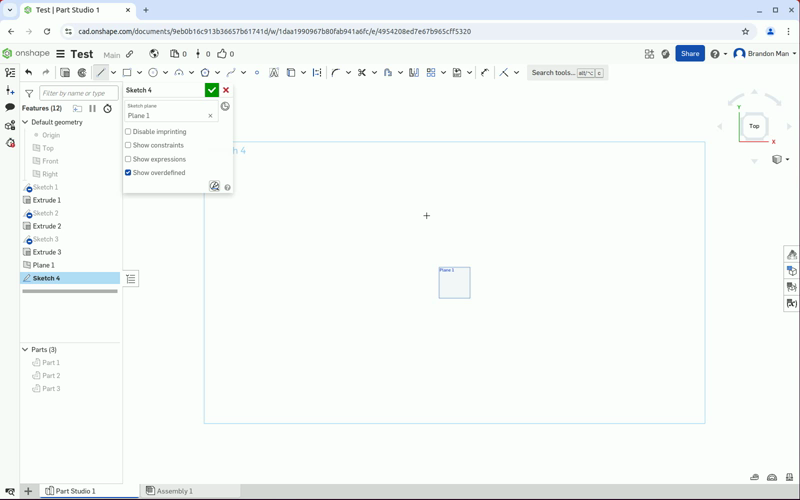
click(426, 215)
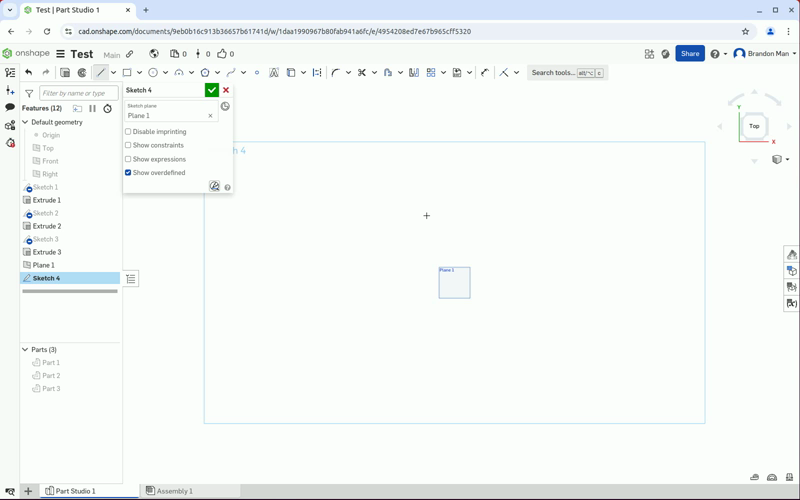
key_up(shift)
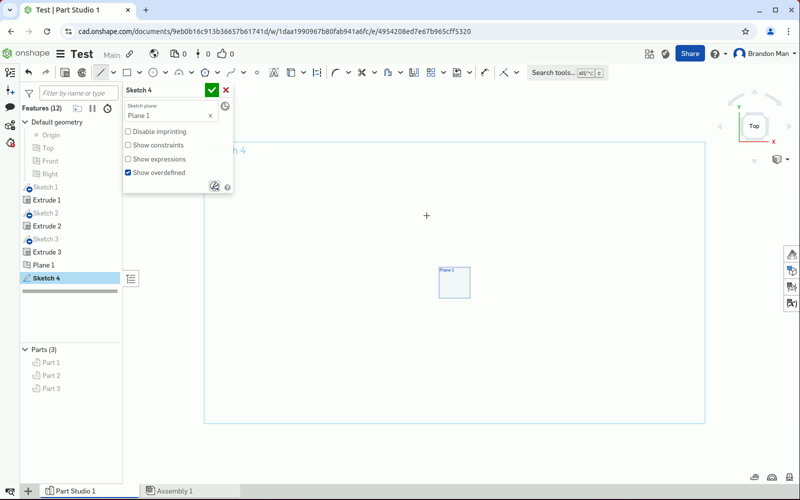
key_down(shift)
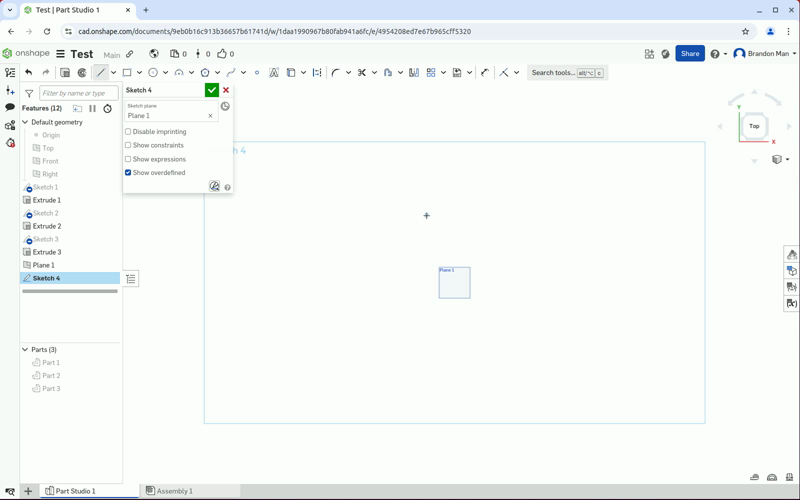
mouse_move(495, 215)
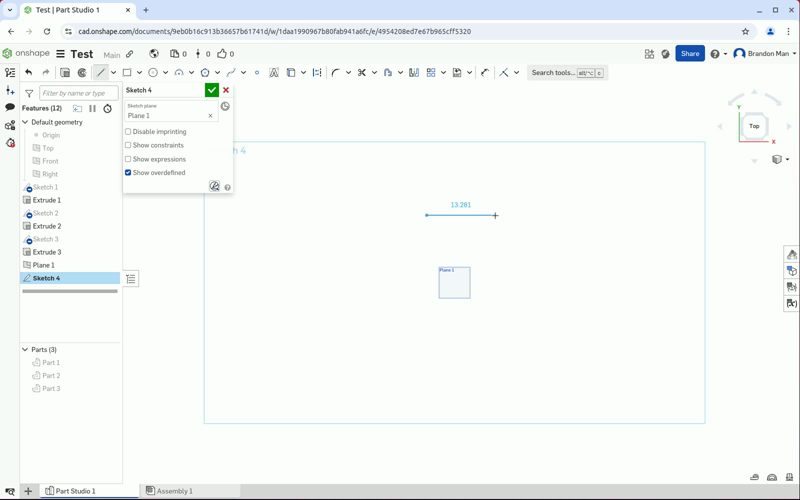
click(495, 215)
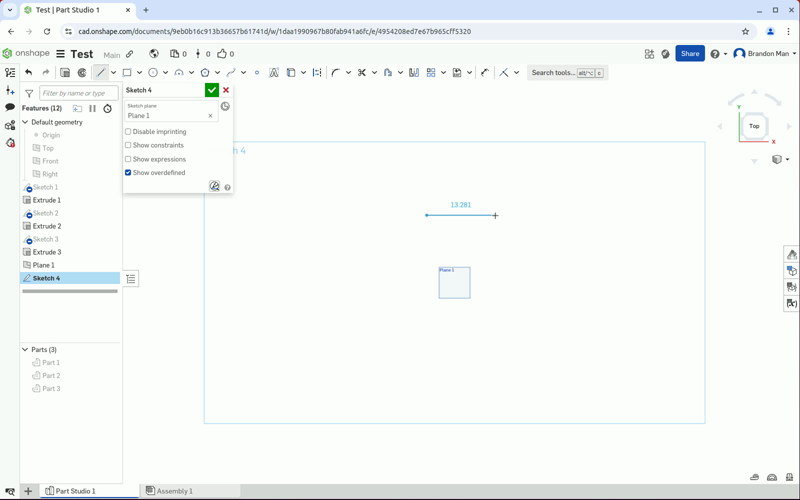
key_up(shift)
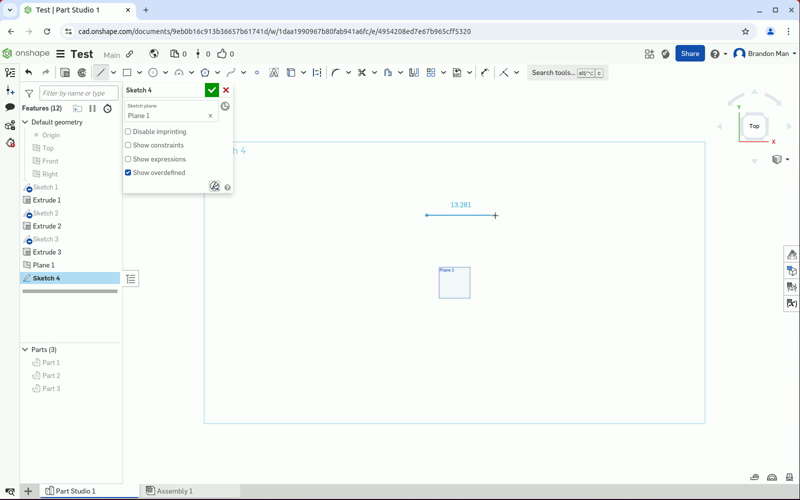
key_down(shift)
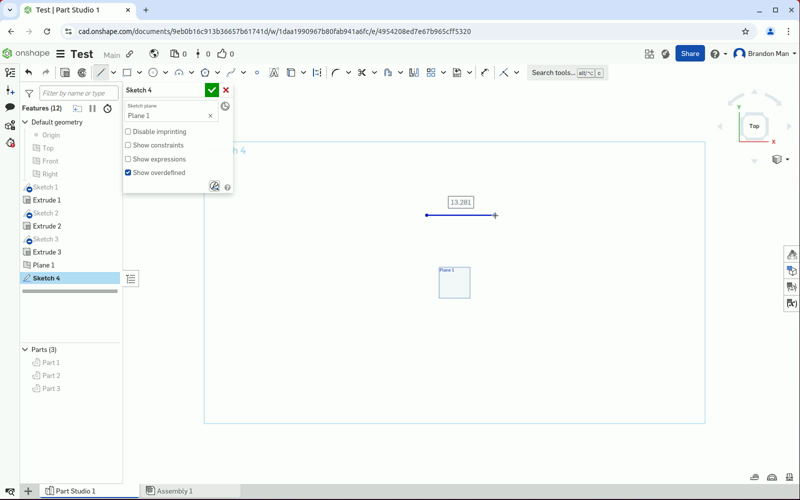
mouse_move(525, 215)
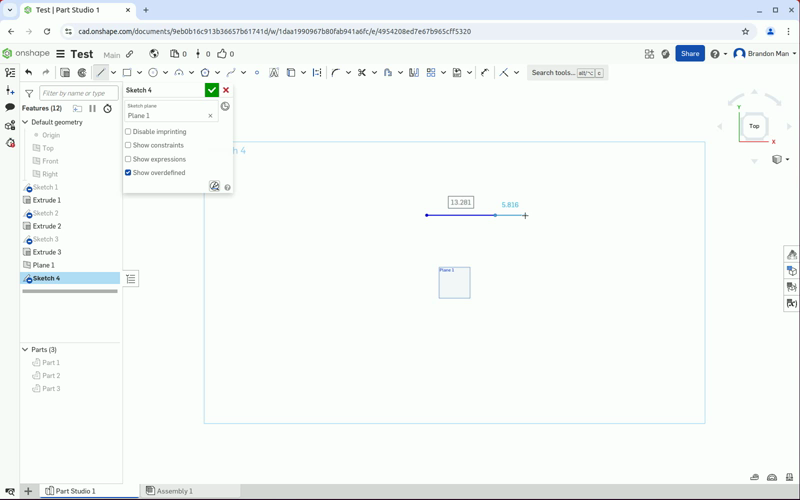
mouse_move(495, 169)
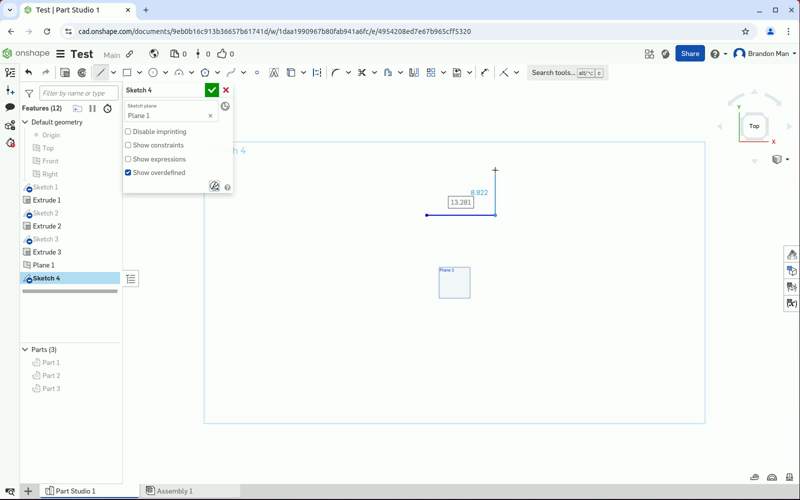
click(495, 169)
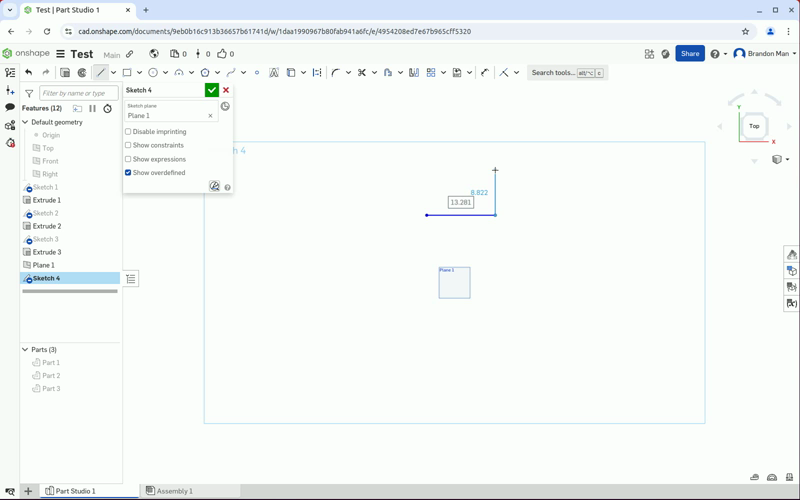
key_up(shift)
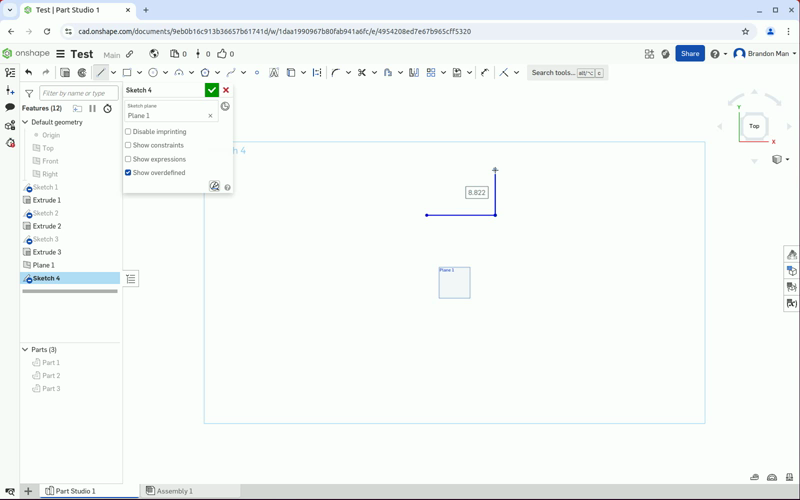
key_down(shift)
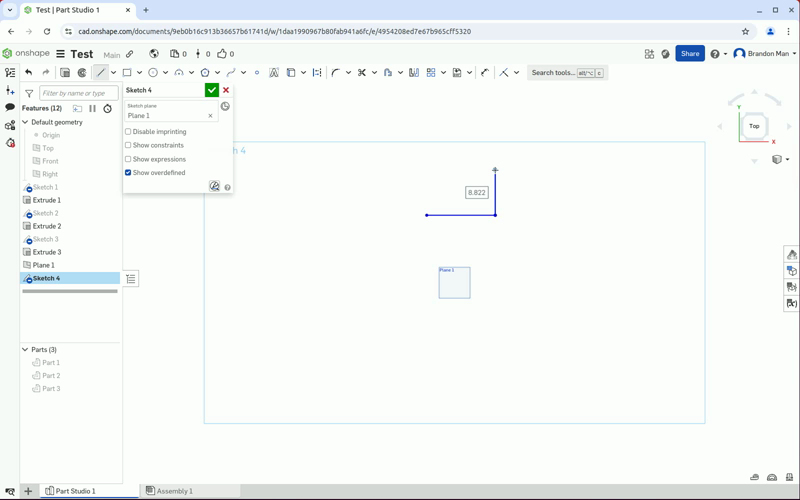
mouse_move(426, 169)
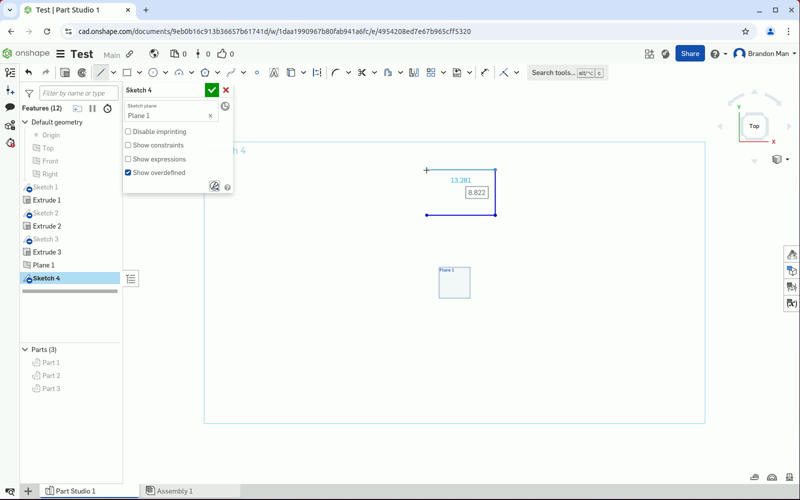
click(426, 169)
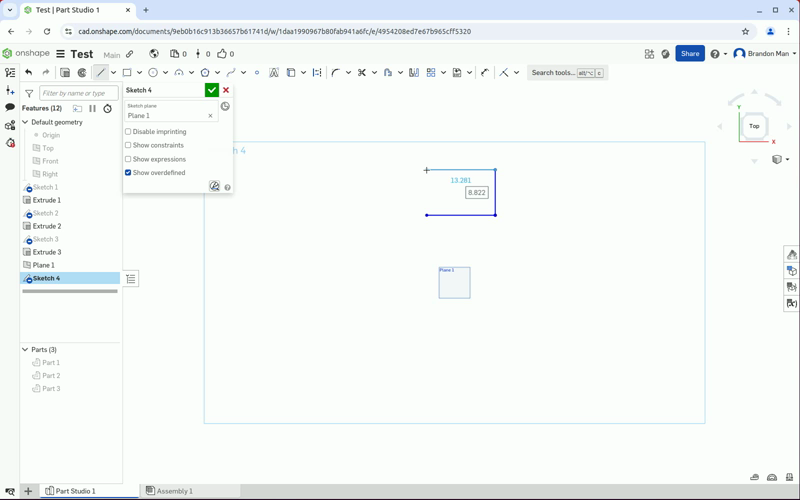
key_up(shift)
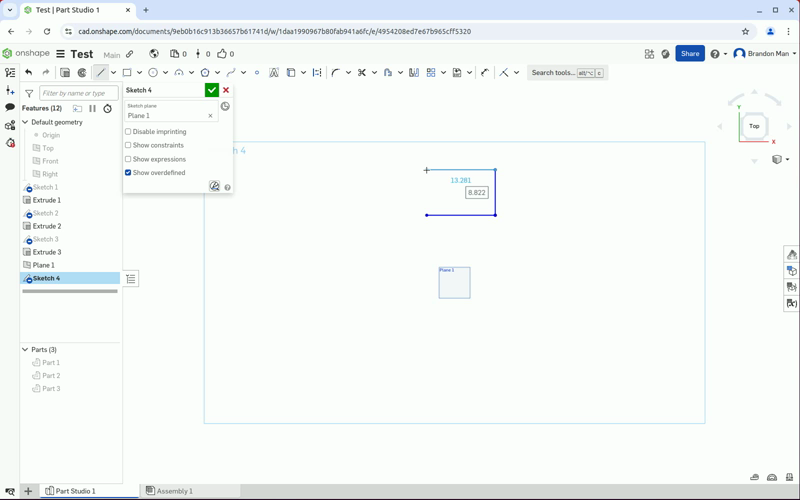
mouse_move(456, 169)
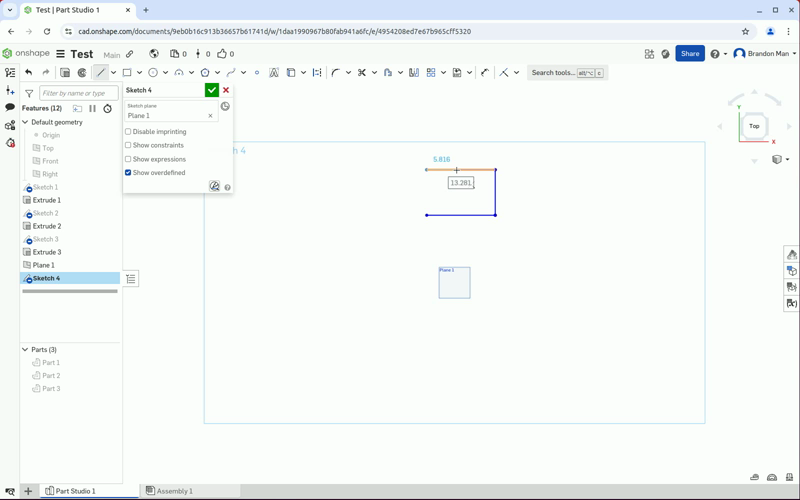
key_down(shift)
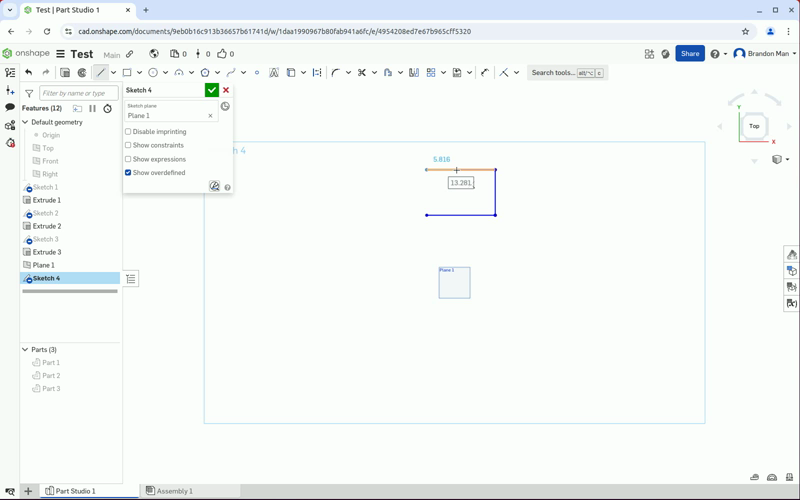
mouse_move(426, 215)
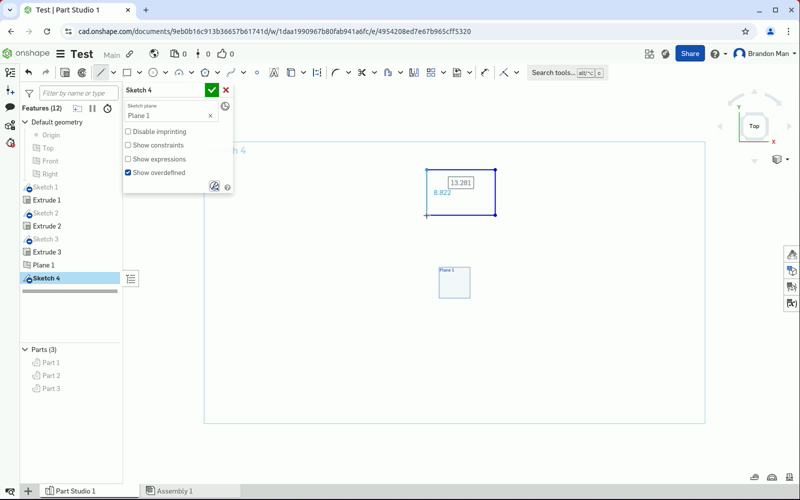
key_up(shift)
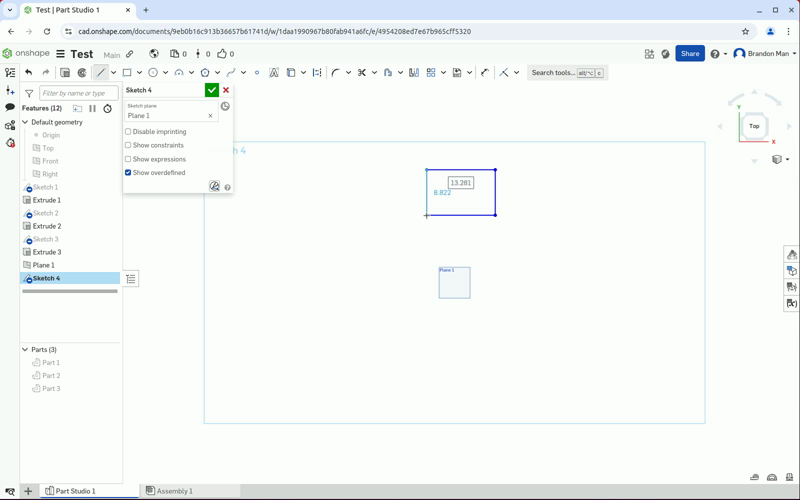
click(426, 215)
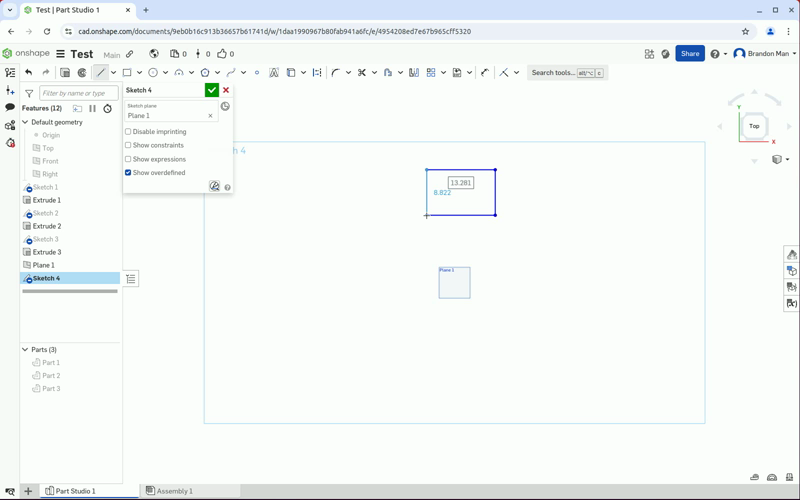
key(esc)
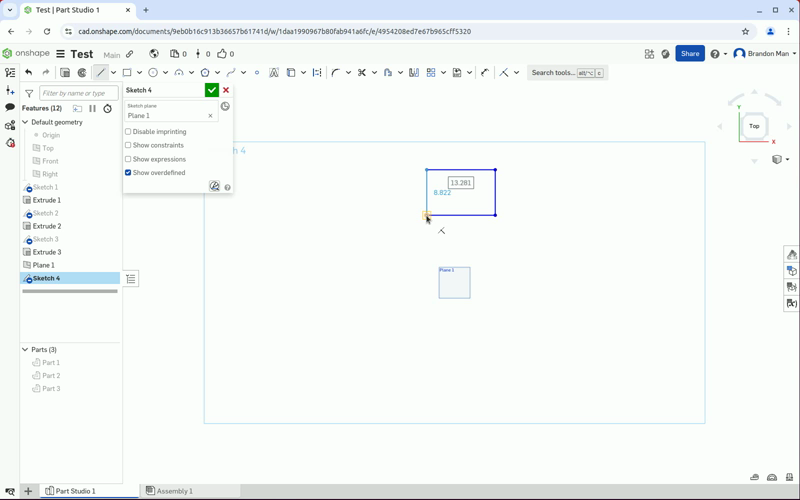
mouse_move(429, 198)
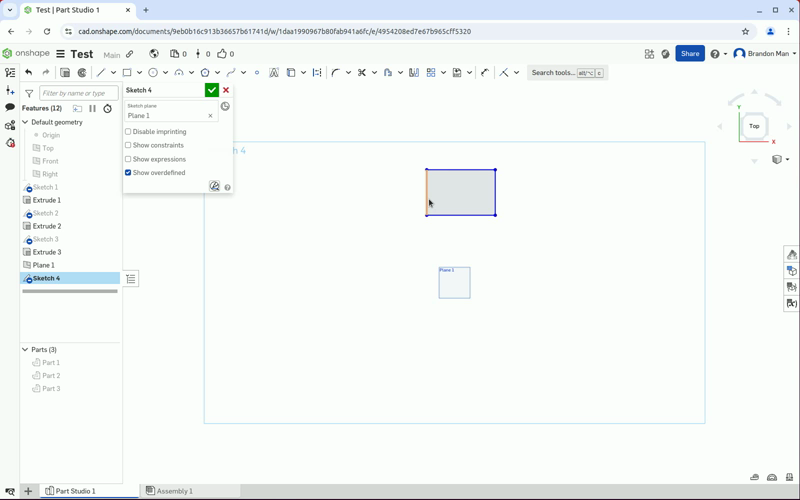
click(429, 198)
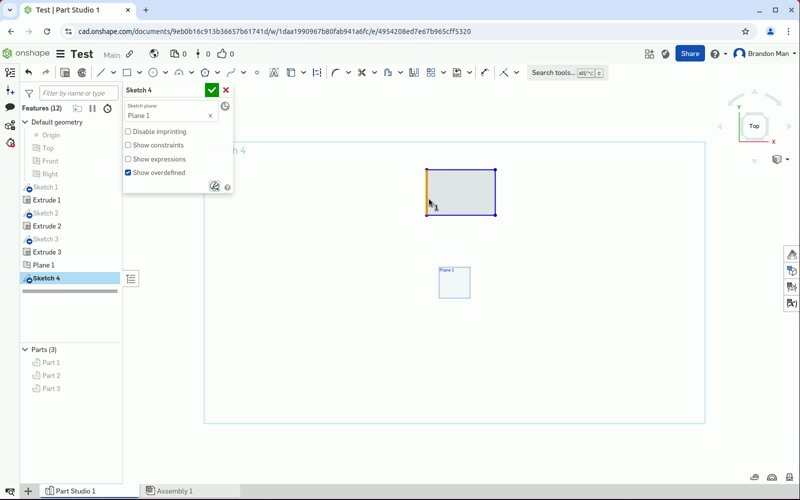
mouse_move(73, 352)
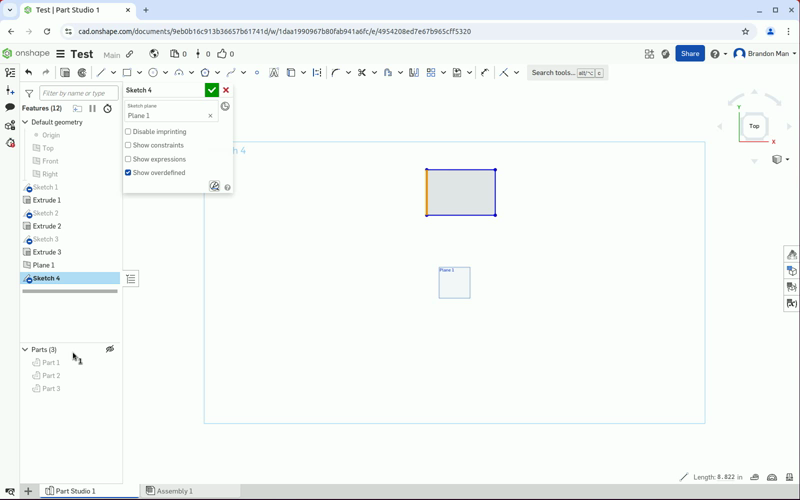
key(shift+y)
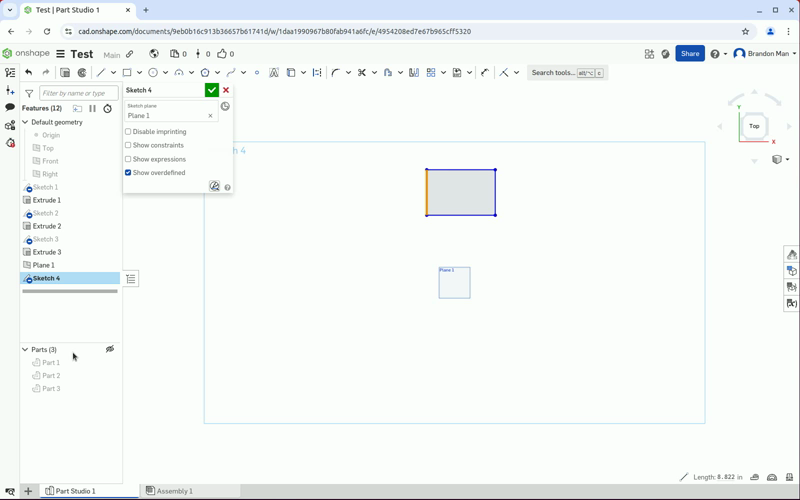
key(shift+e)
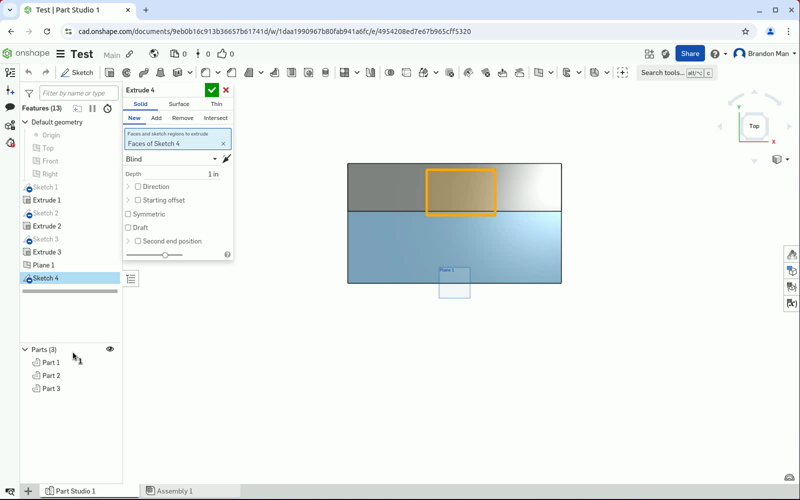
mouse_move(143, 106)
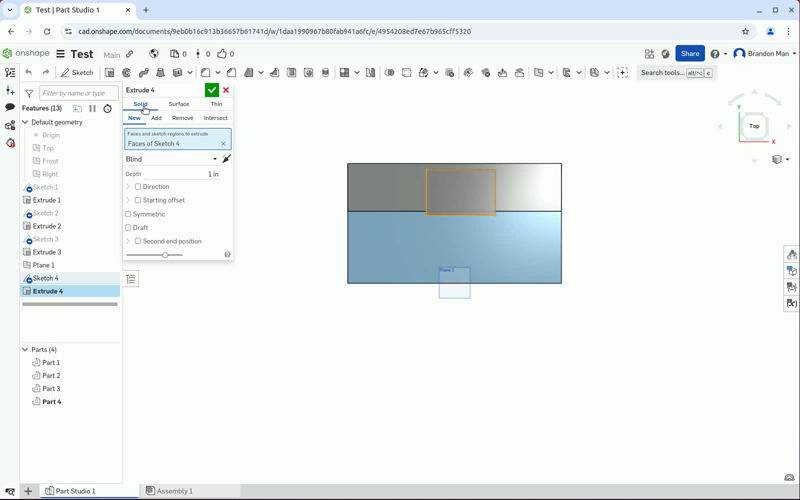
click(143, 106)
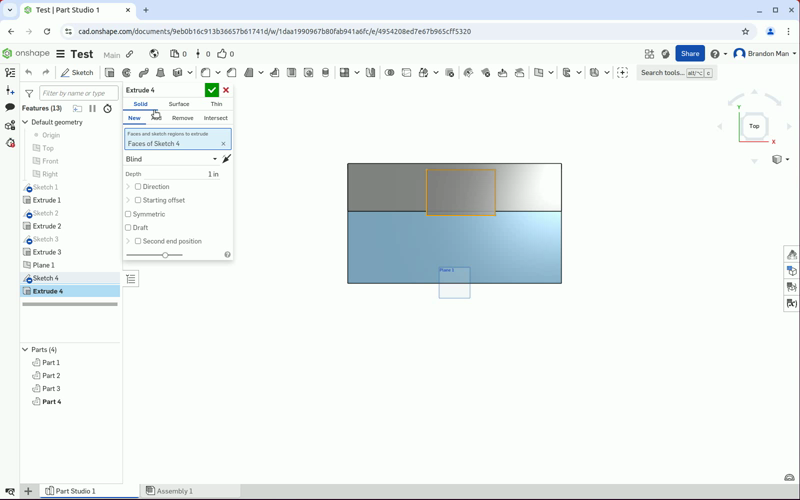
mouse_move(186, 120)
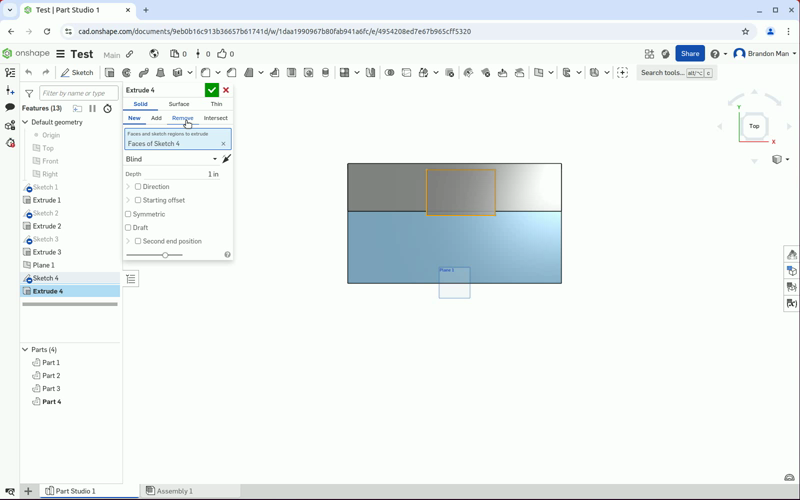
click(186, 120)
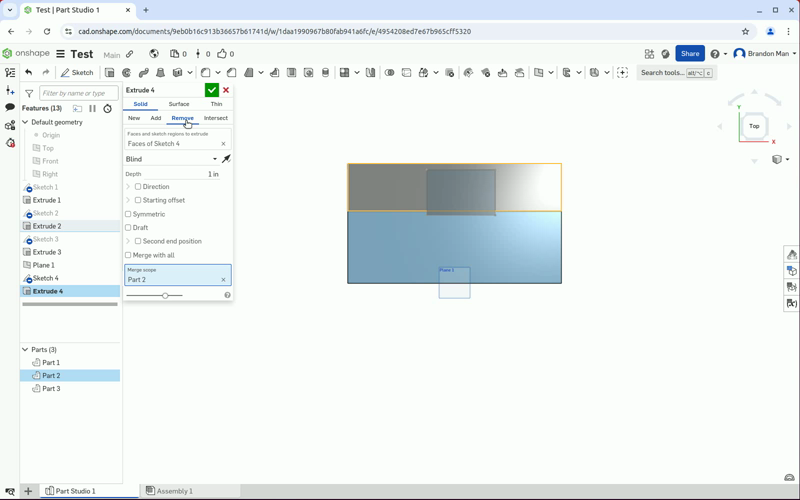
key(tab, 4)
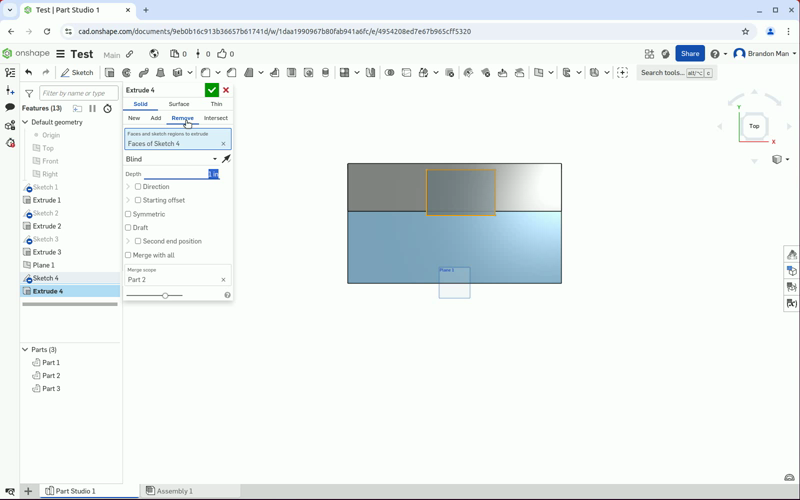
text(6.499)
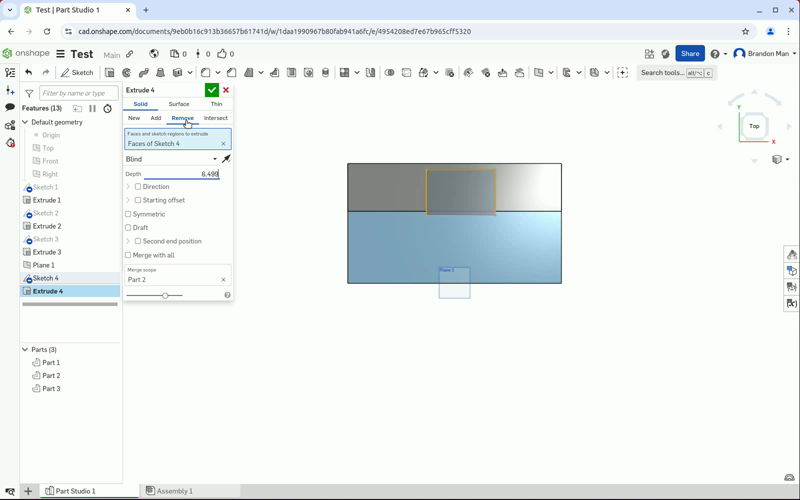
key(tab, 6)
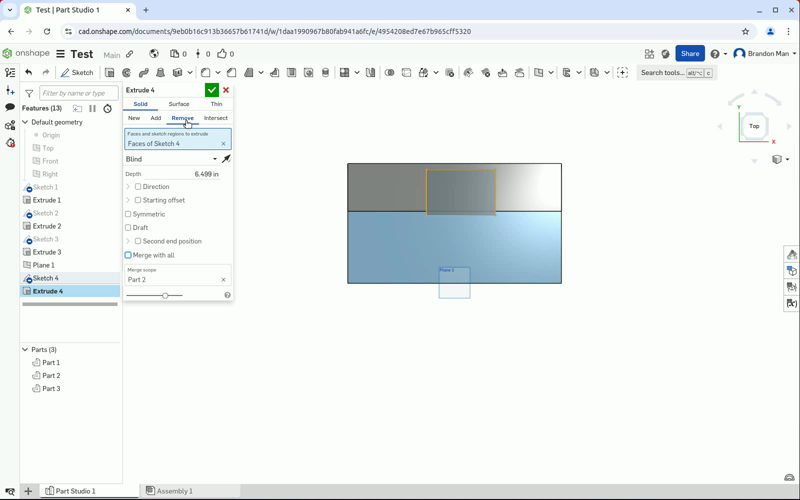
key(space)
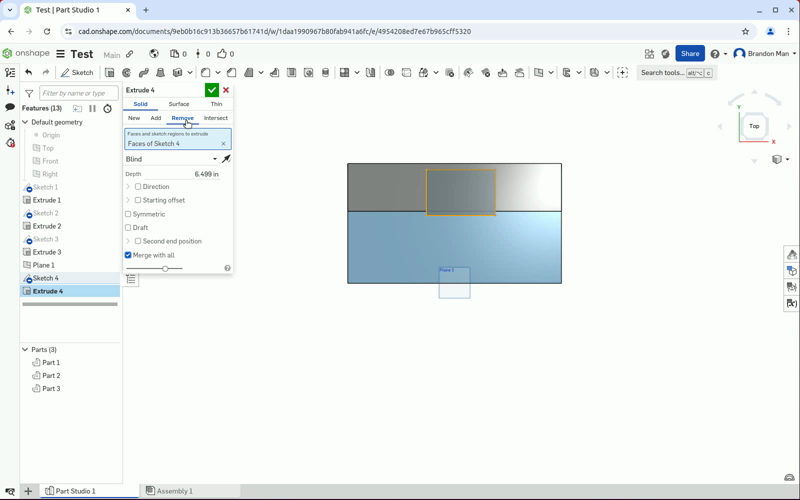
key(enter)
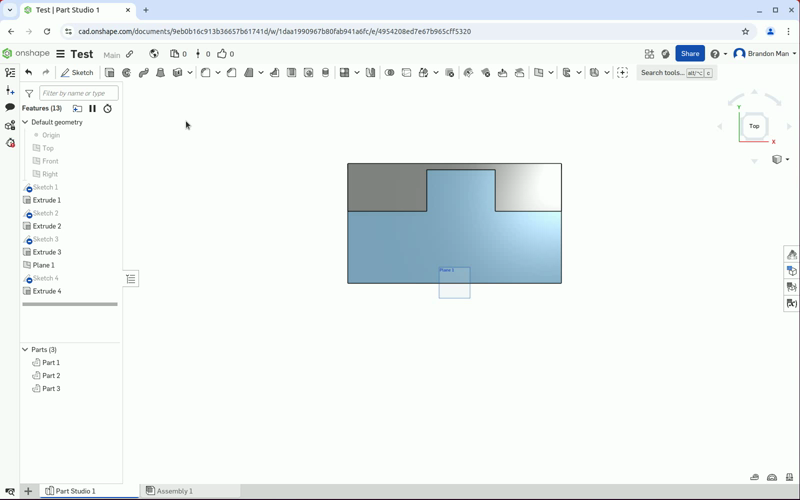
key(shift+h)
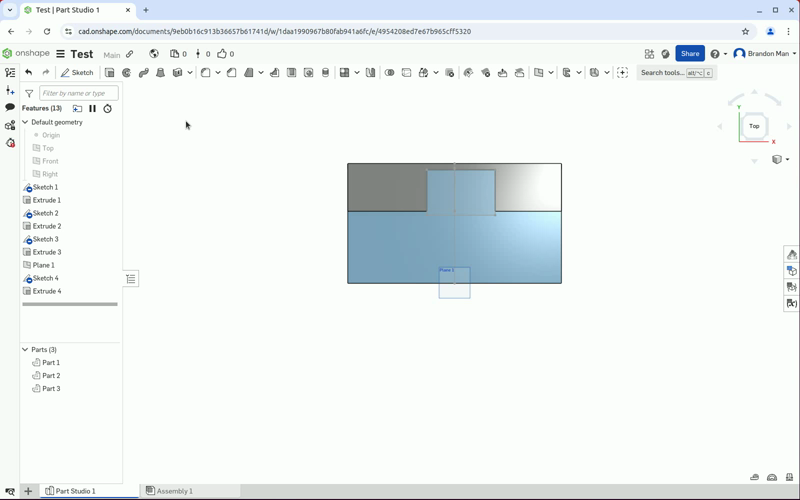
key(shift+h)
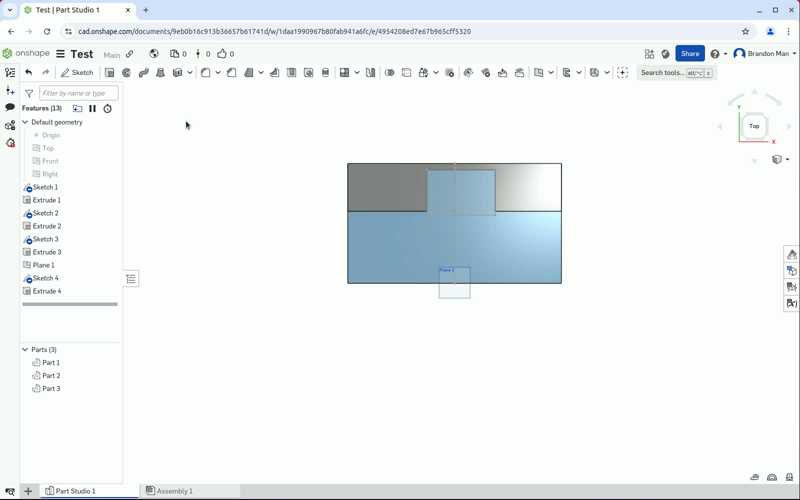
key(shift+7)
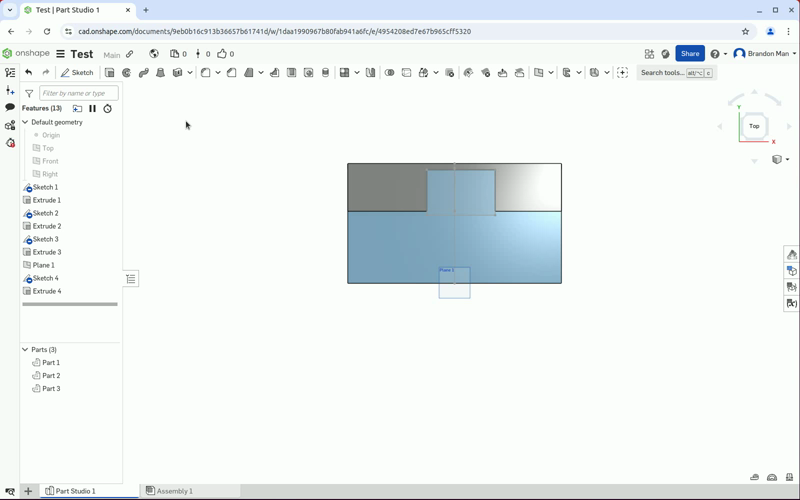
key(up, 3)
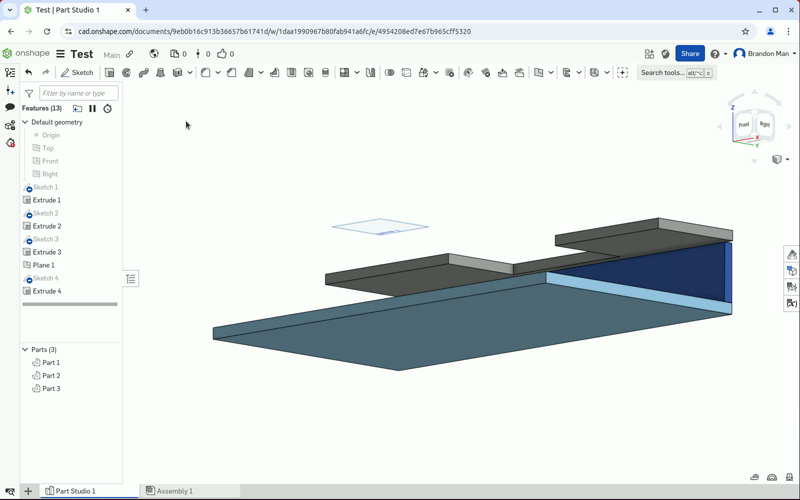
key(left, 3)
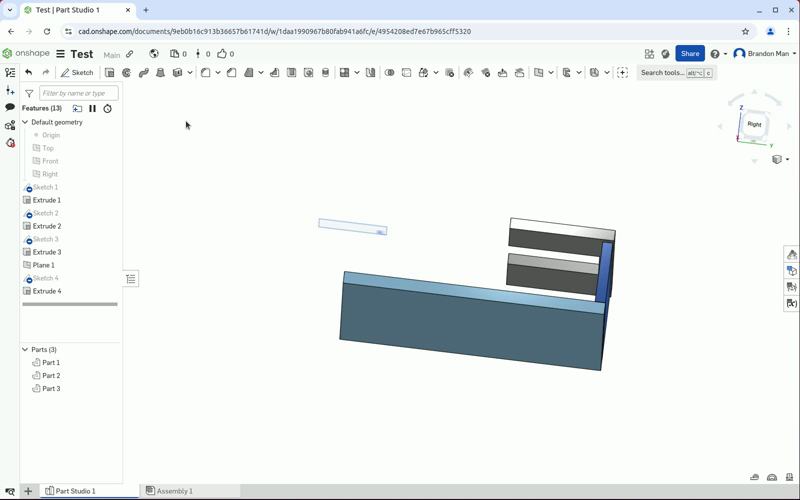
key(right, 3)
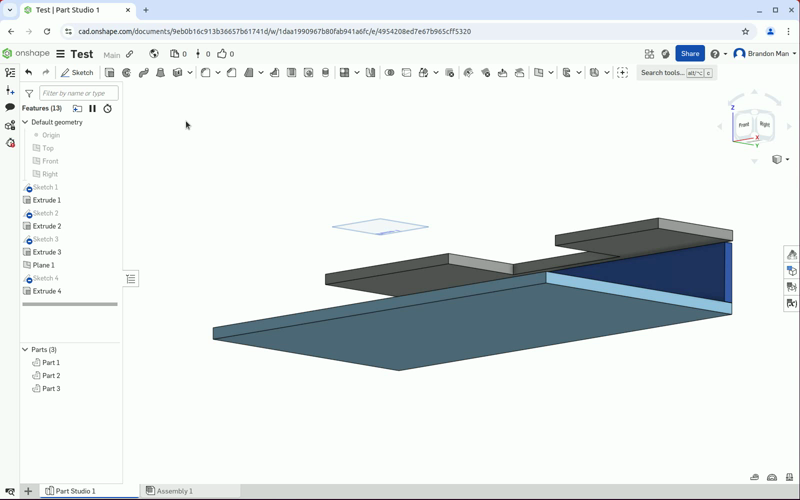
key(down, 3)
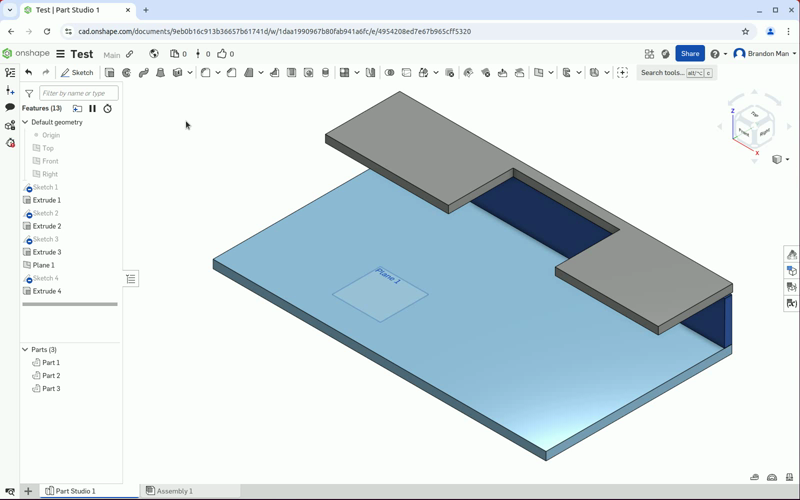
mouse_move(73, 189)
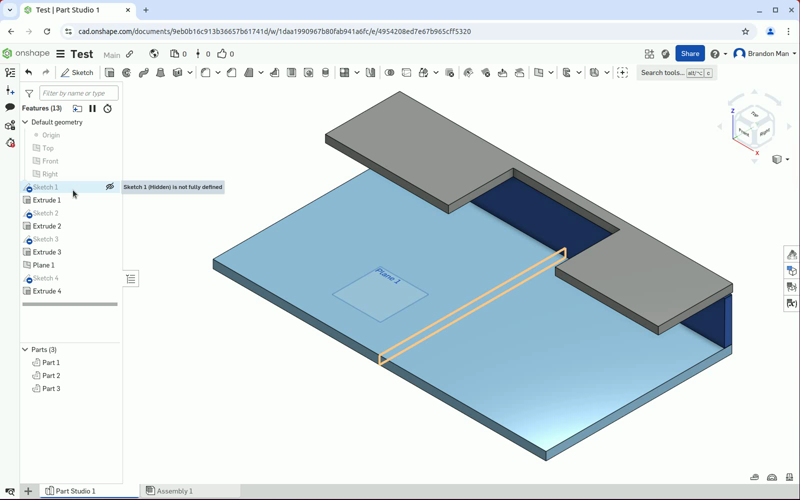
click(73, 189)